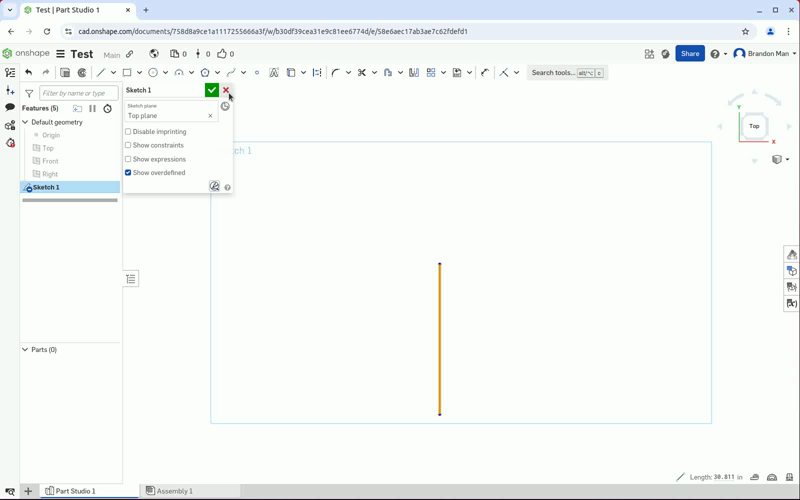
key(shift+h)
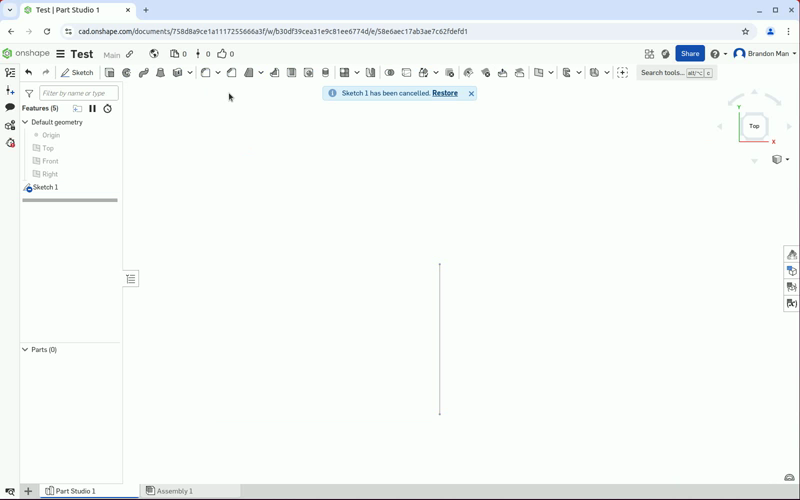
key(shift+s)
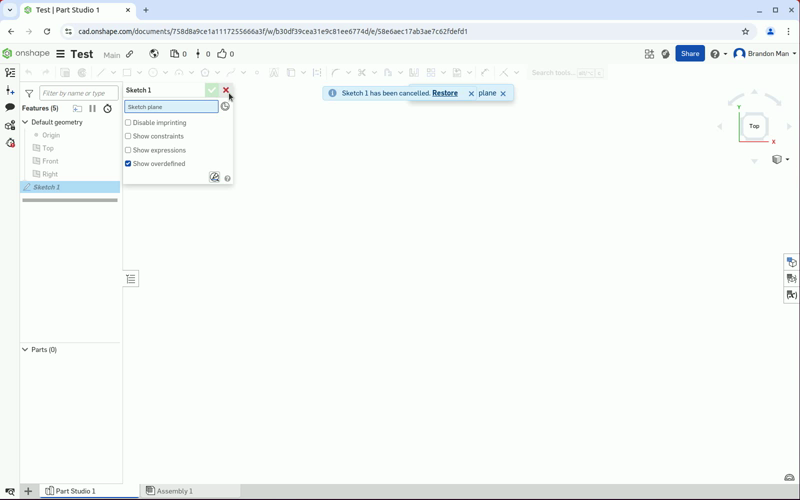
mouse_move(73, 150)
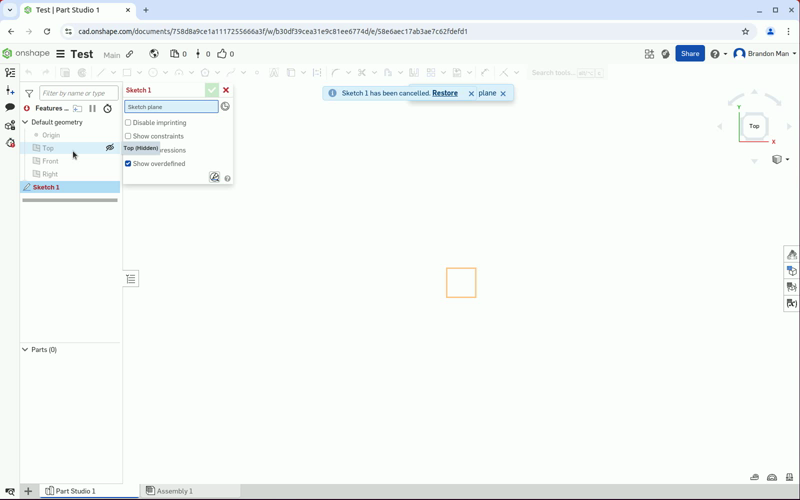
click(73, 150)
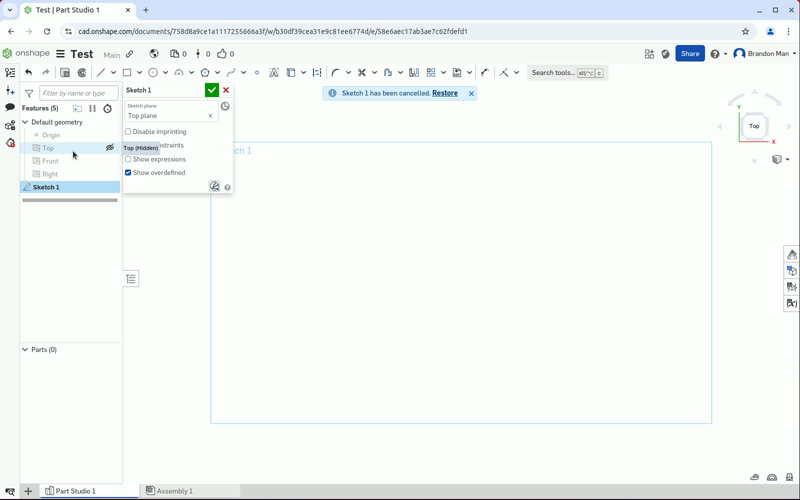
mouse_move(73, 352)
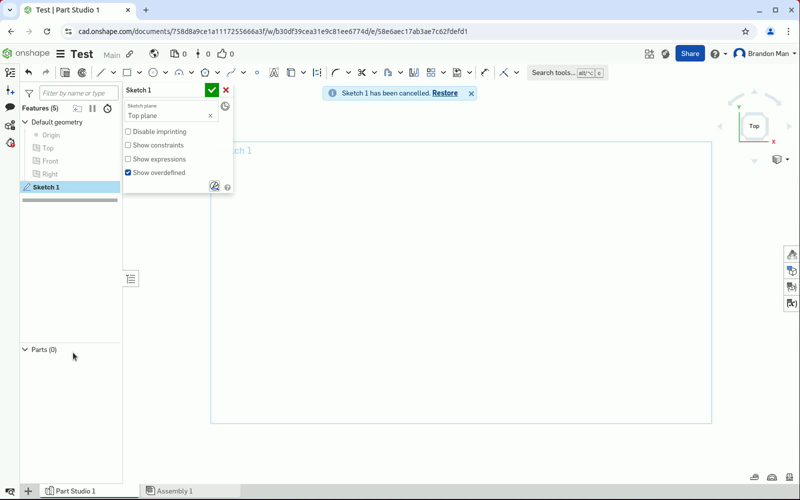
key(y)
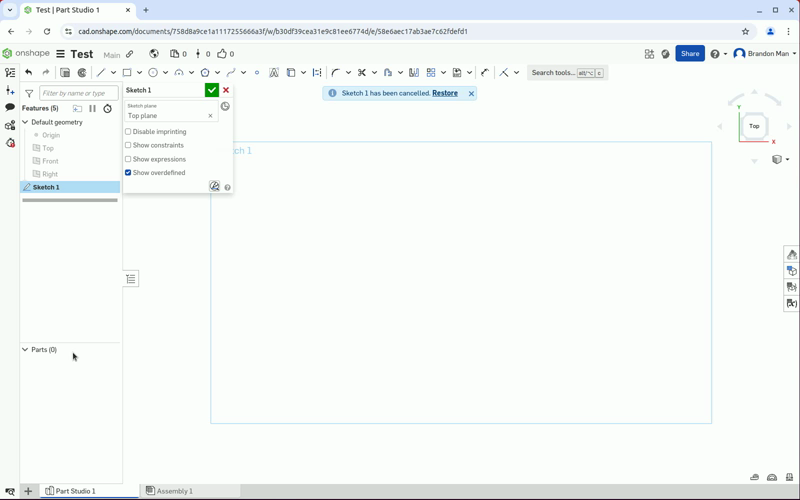
key(l)
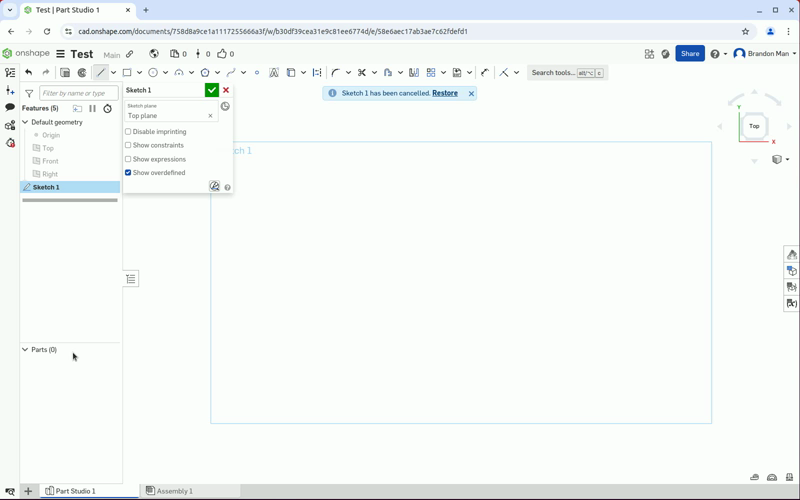
key_down(shift)
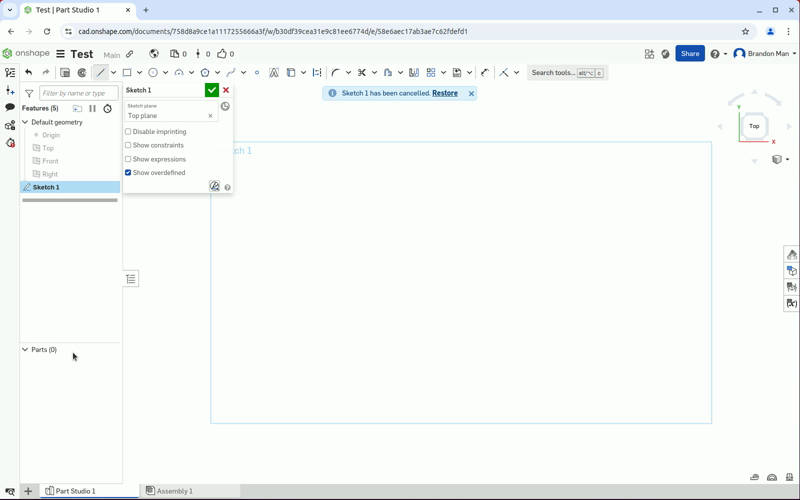
mouse_move(348, 313)
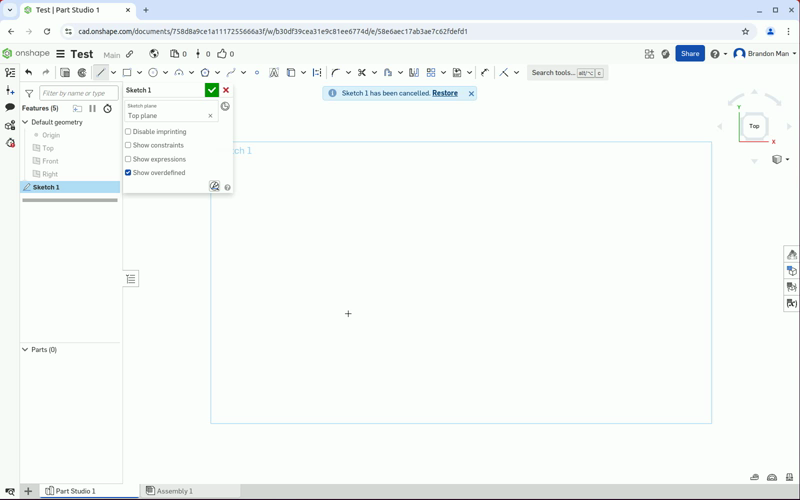
click(348, 313)
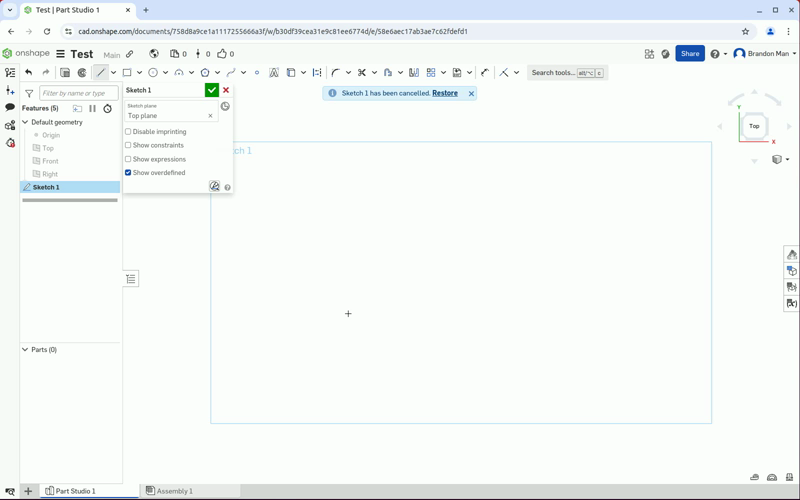
key_up(shift)
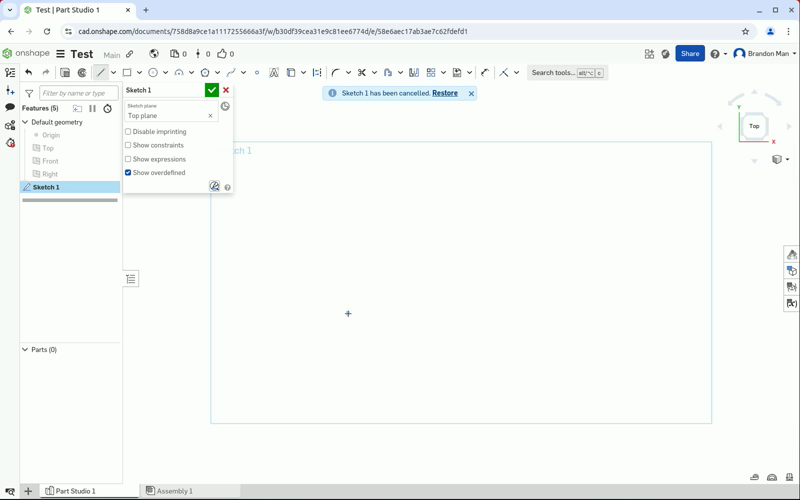
key_down(shift)
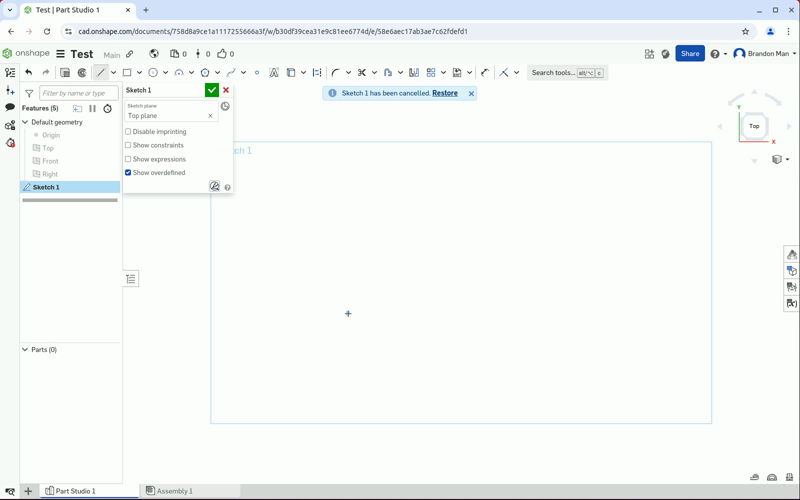
mouse_move(460, 313)
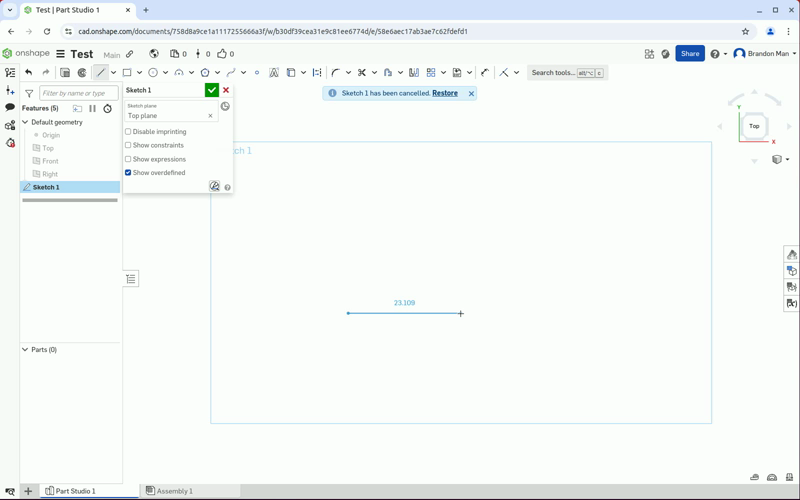
click(460, 313)
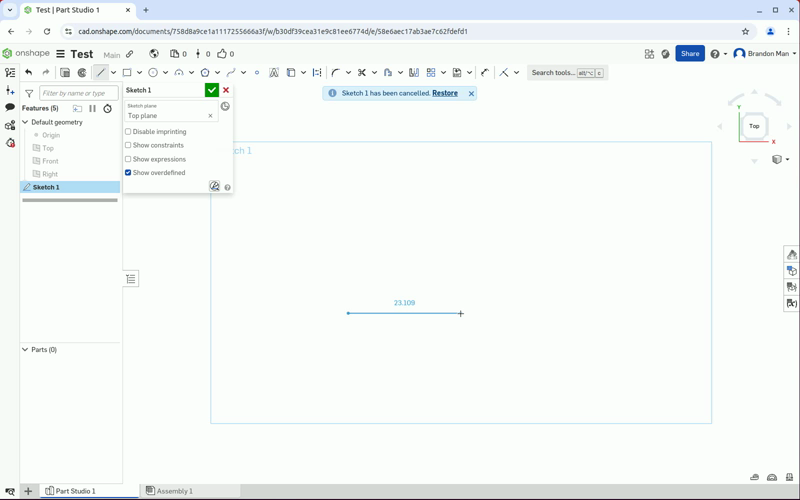
key_up(shift)
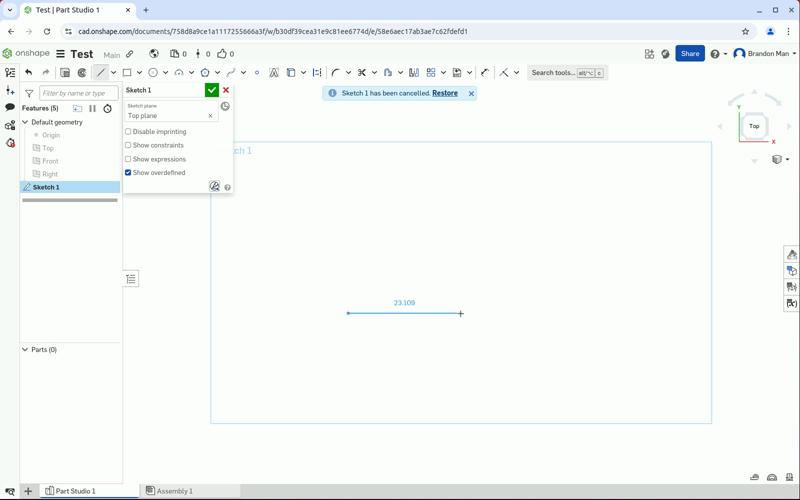
key_down(shift)
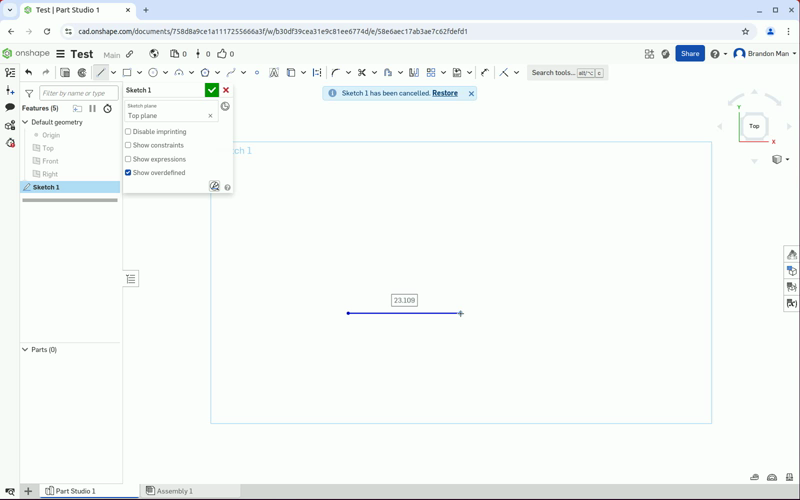
mouse_move(490, 313)
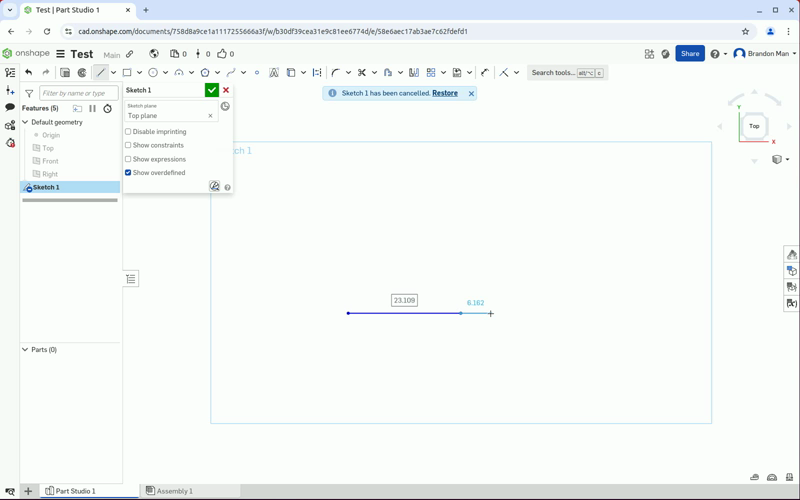
mouse_move(460, 282)
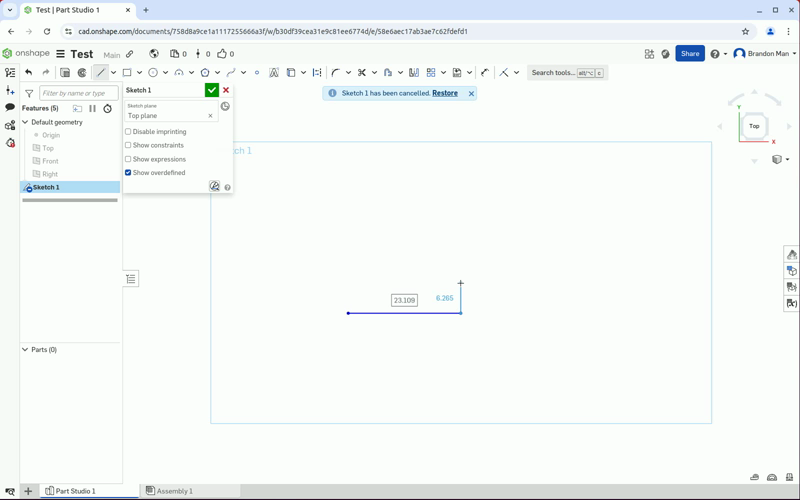
click(460, 282)
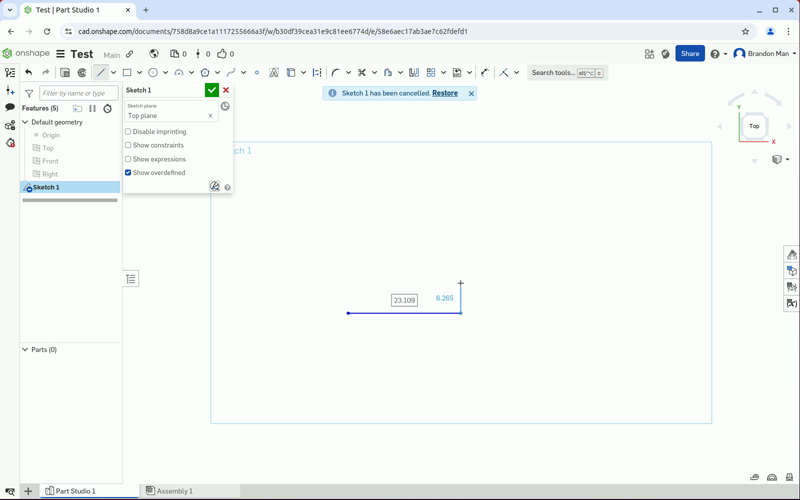
key_up(shift)
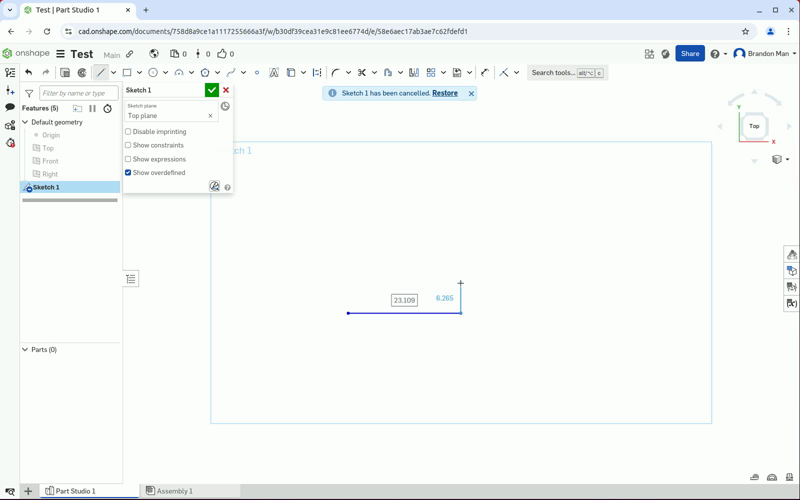
key_down(shift)
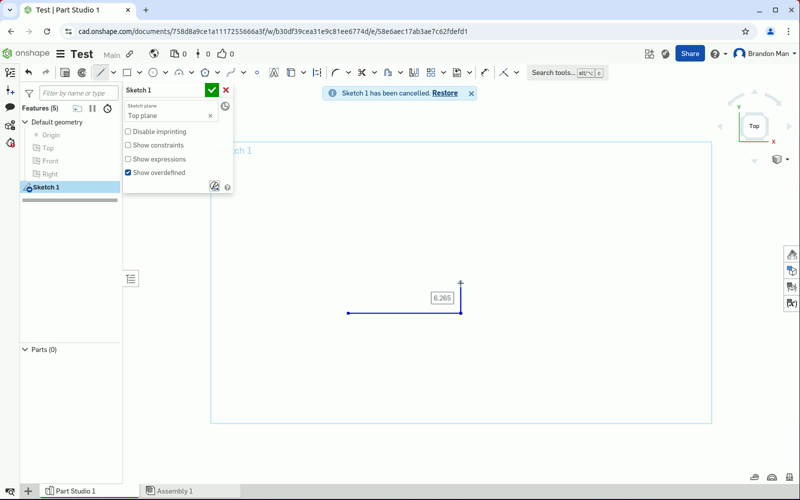
mouse_move(348, 282)
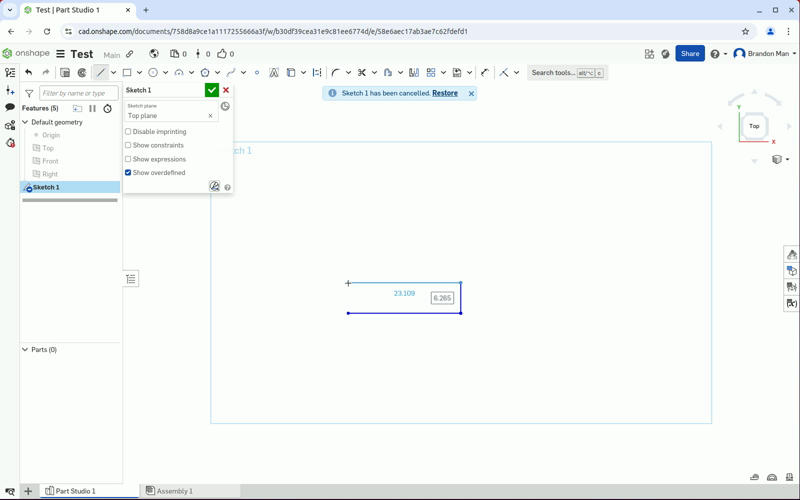
click(348, 282)
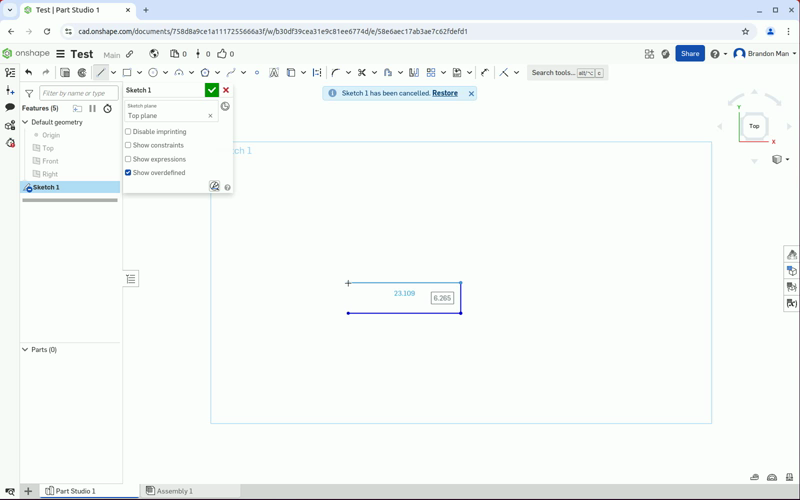
key_up(shift)
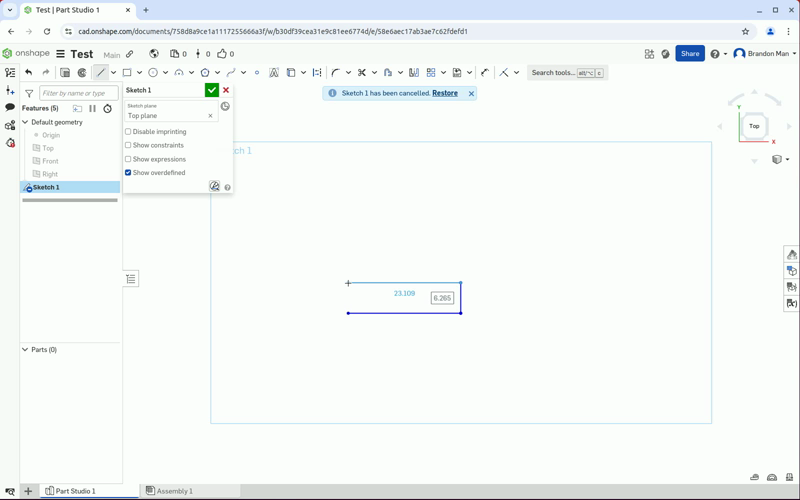
mouse_move(378, 282)
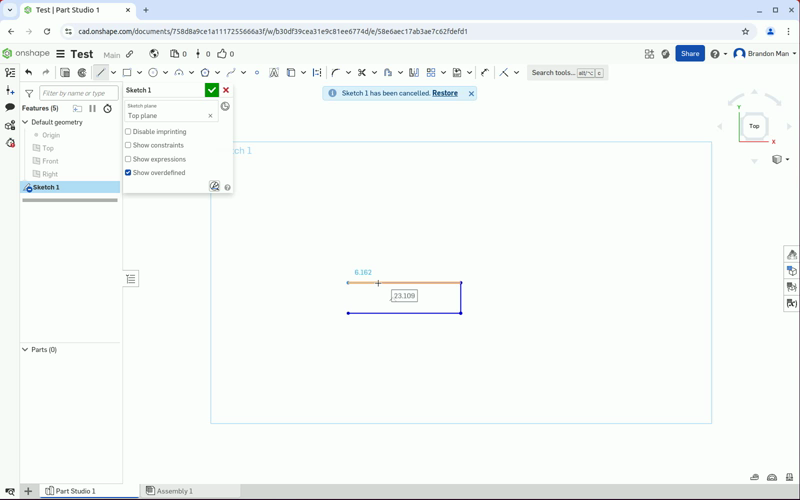
key_down(shift)
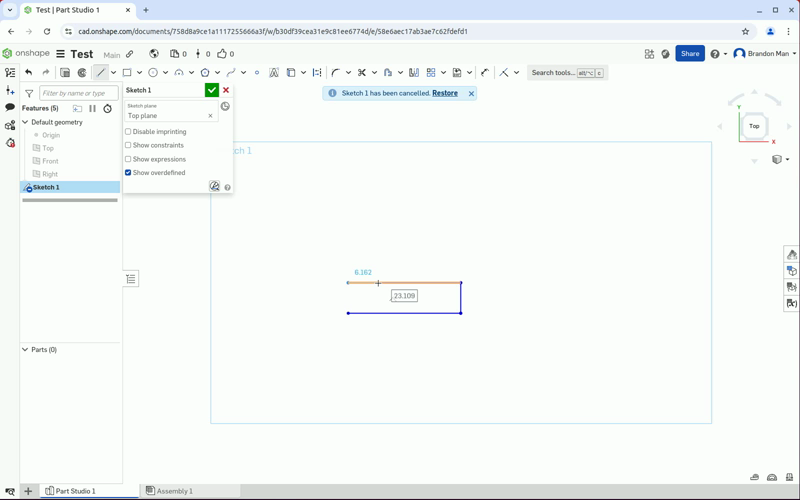
mouse_move(348, 313)
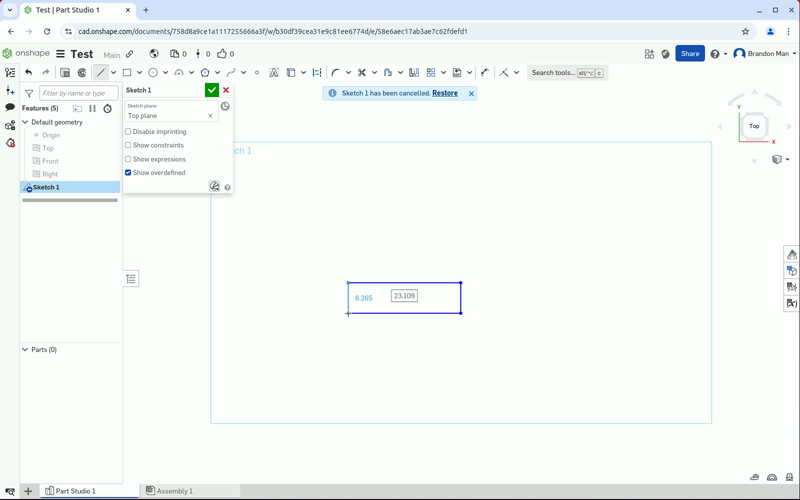
key_up(shift)
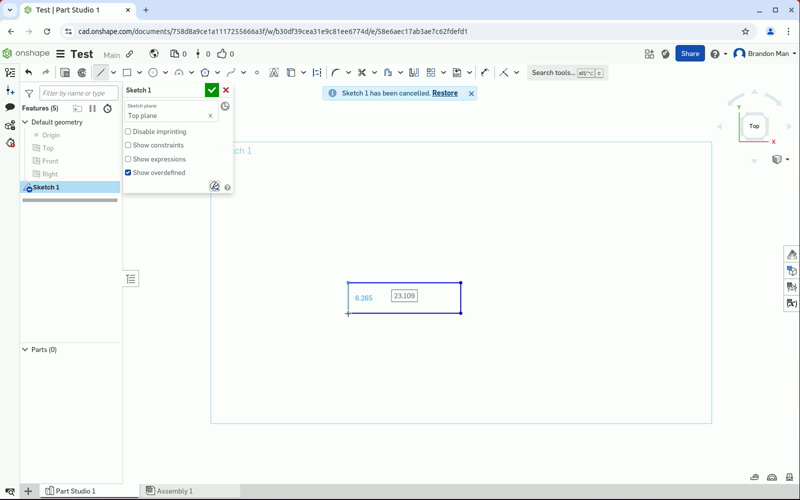
click(348, 313)
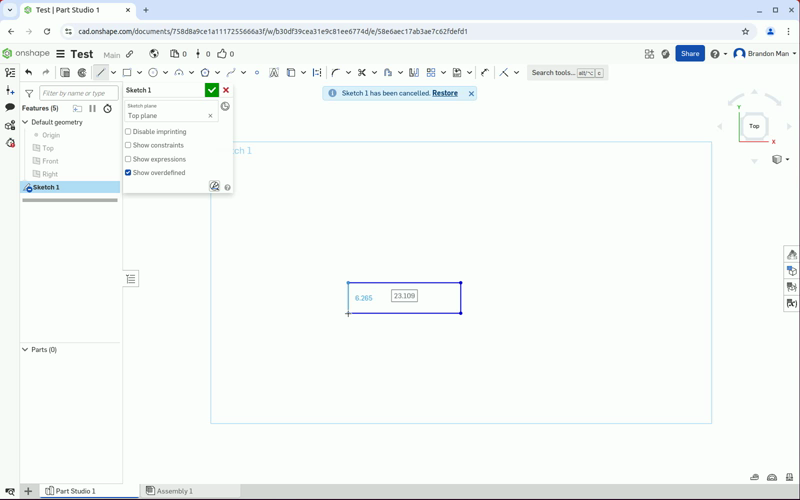
key(esc)
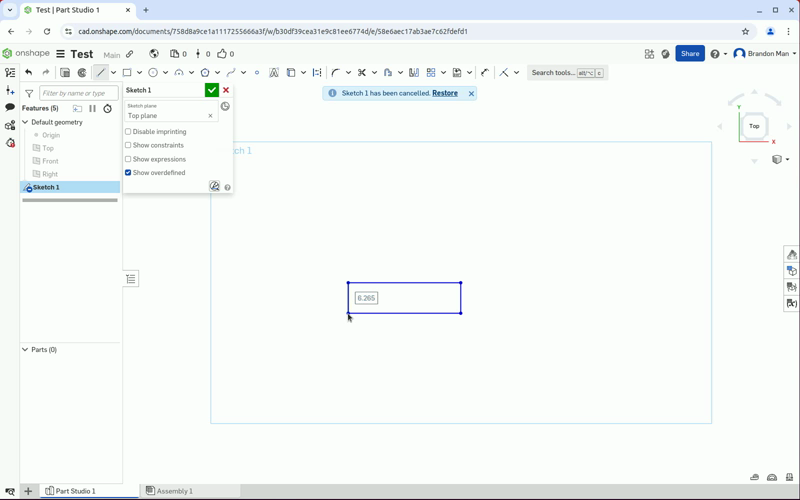
mouse_move(409, 289)
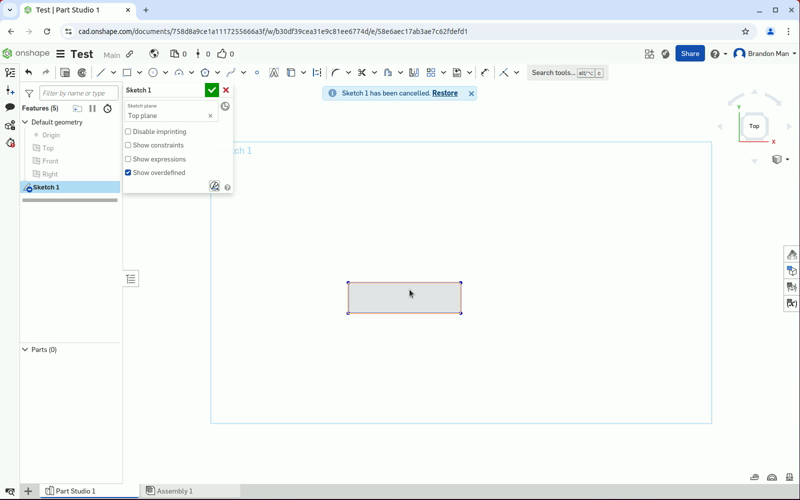
click(409, 289)
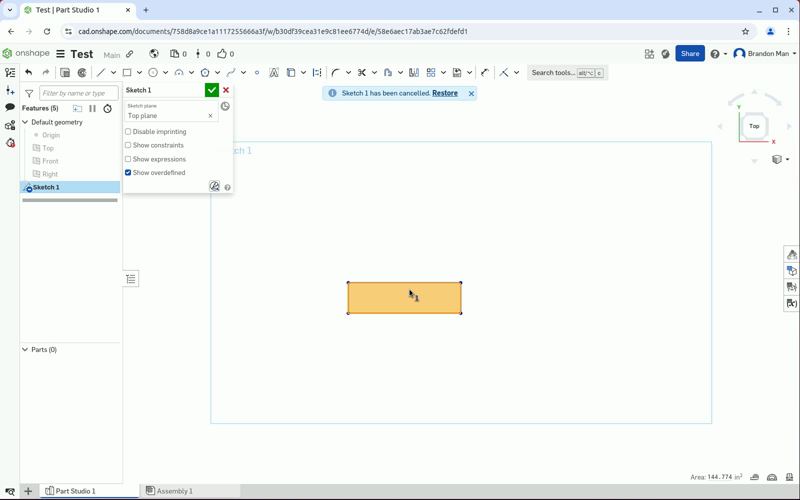
mouse_move(73, 352)
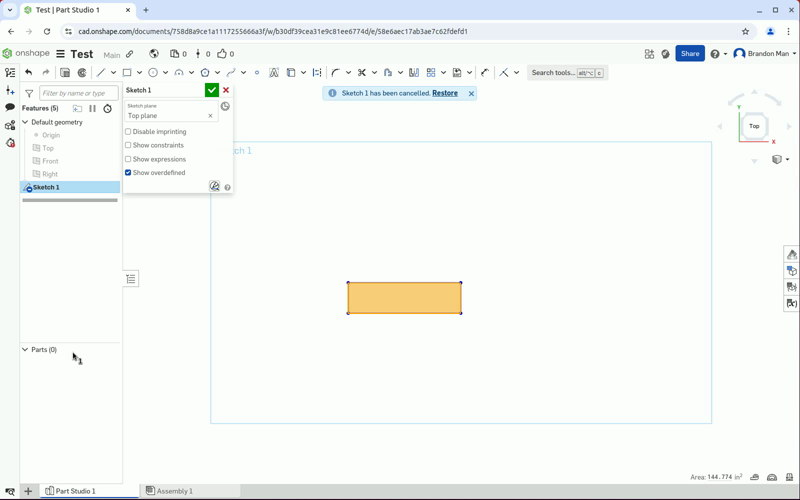
key(shift+y)
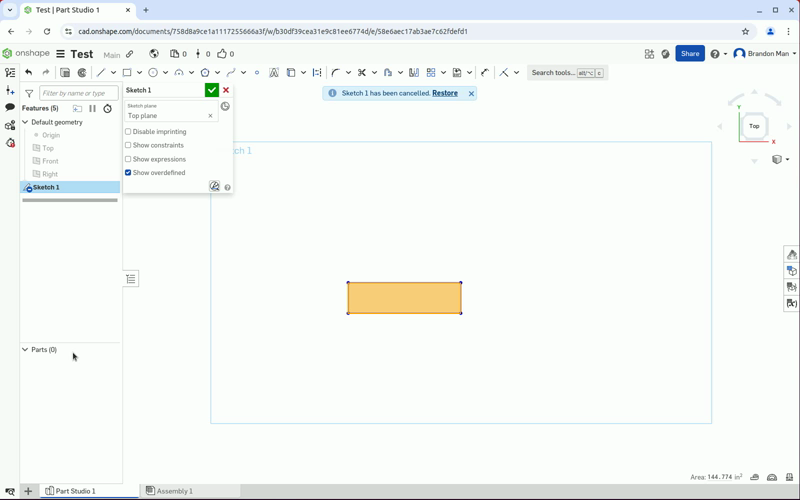
key(shift+e)
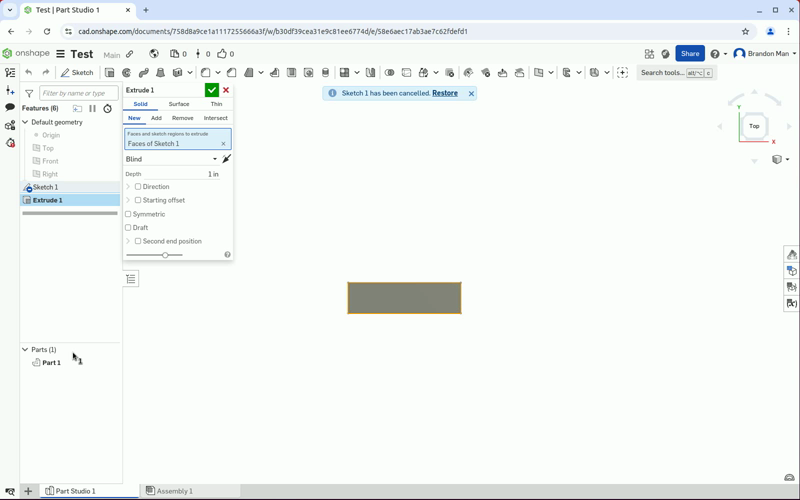
mouse_move(143, 106)
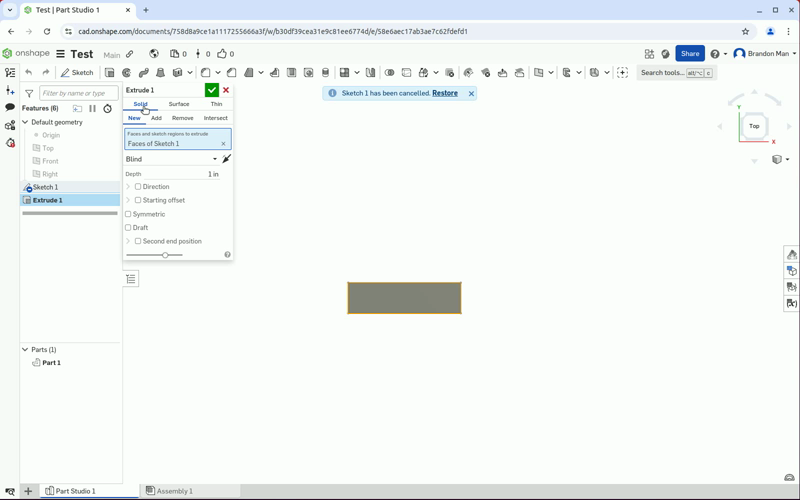
click(143, 106)
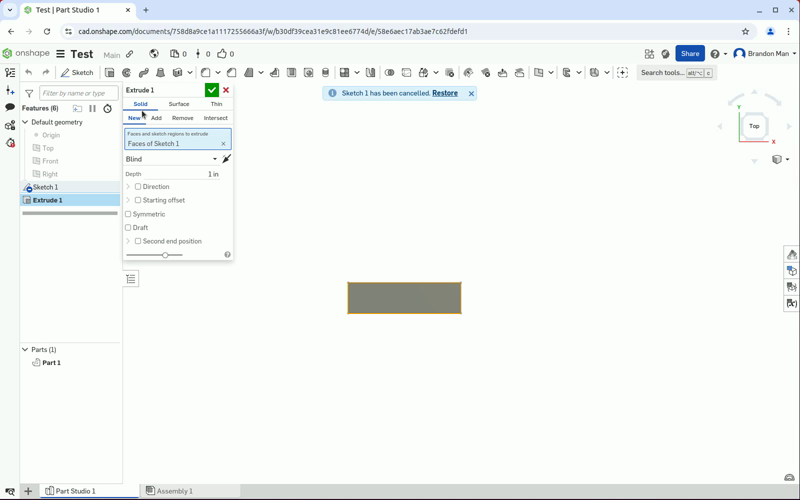
mouse_move(137, 120)
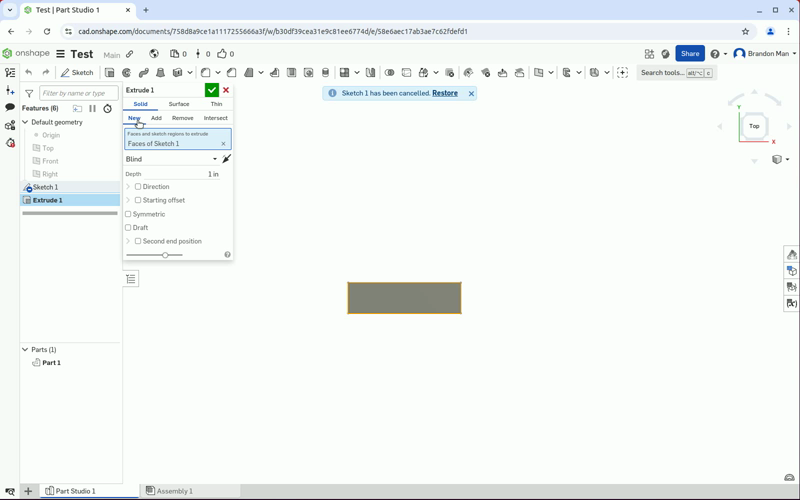
click(137, 120)
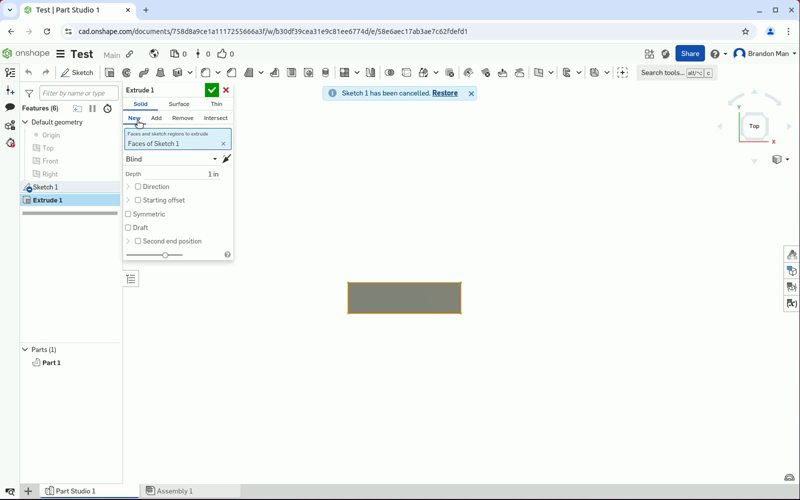
key(tab, 4)
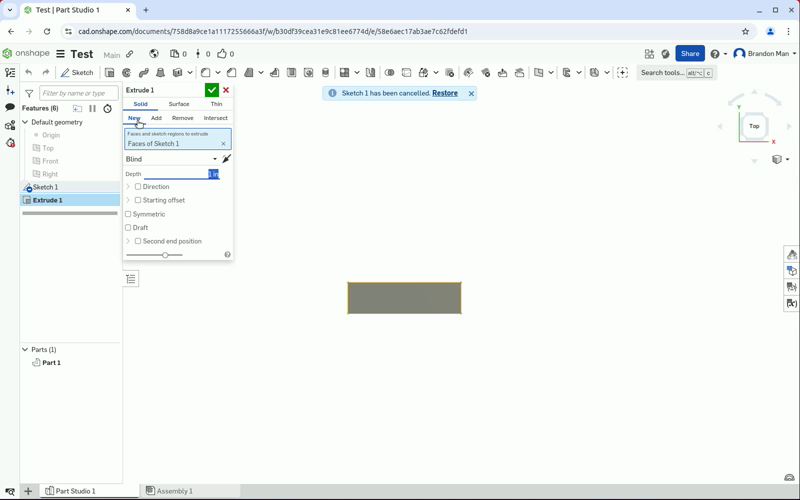
text(0.722)
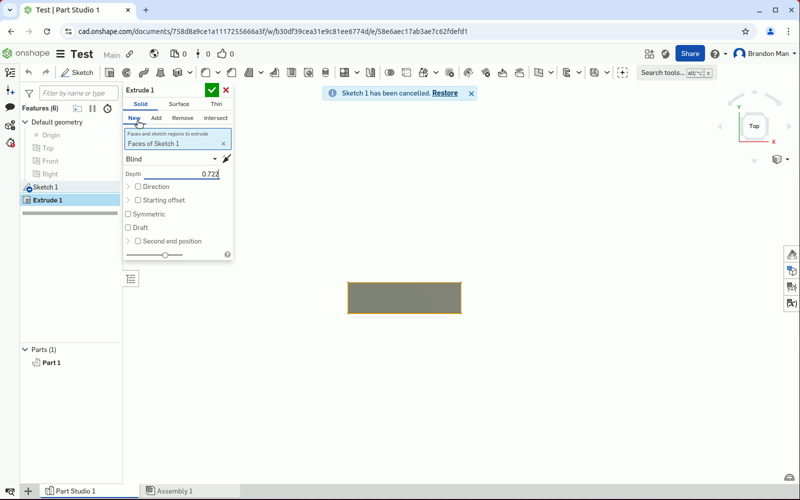
key(enter)
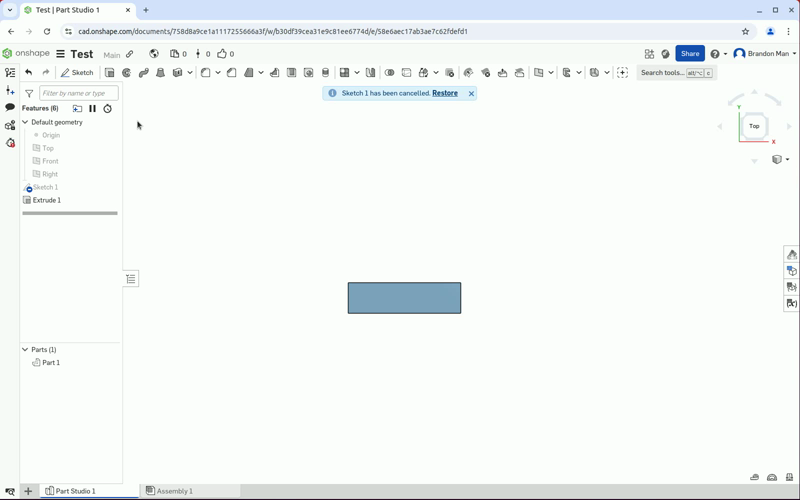
key(shift+h)
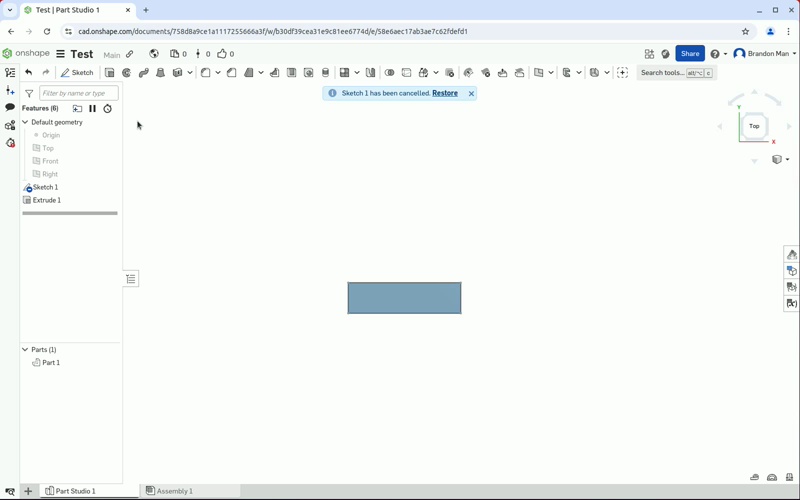
key(shift+h)
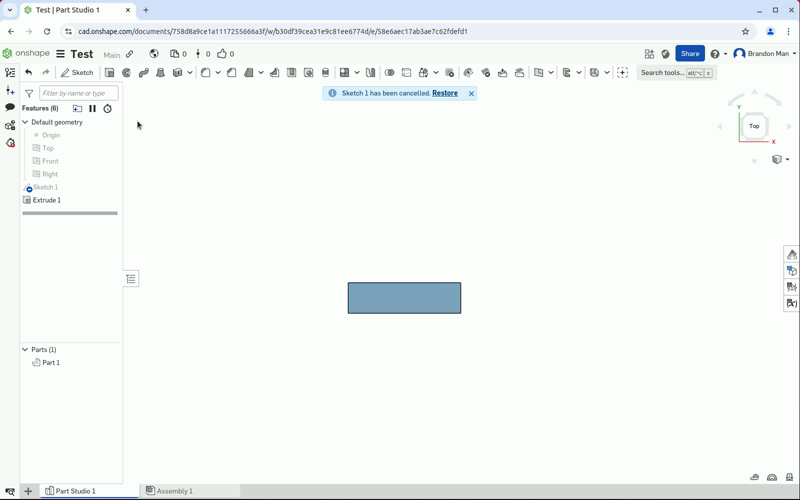
mouse_move(73, 189)
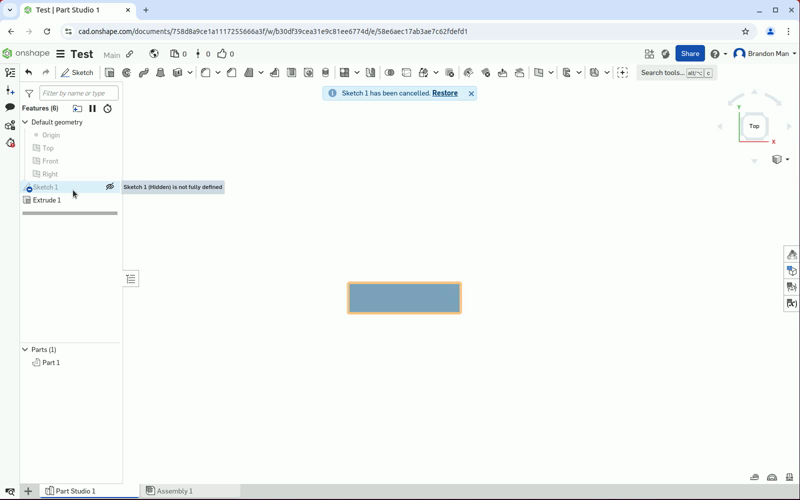
click(73, 189)
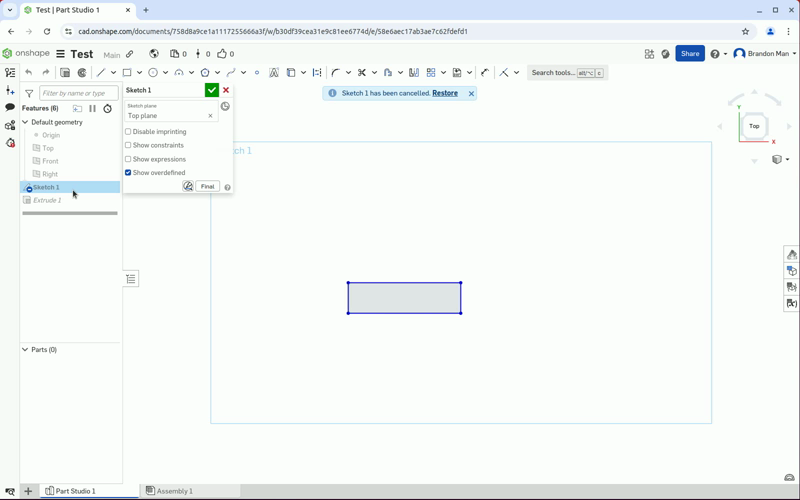
mouse_move(229, 92)
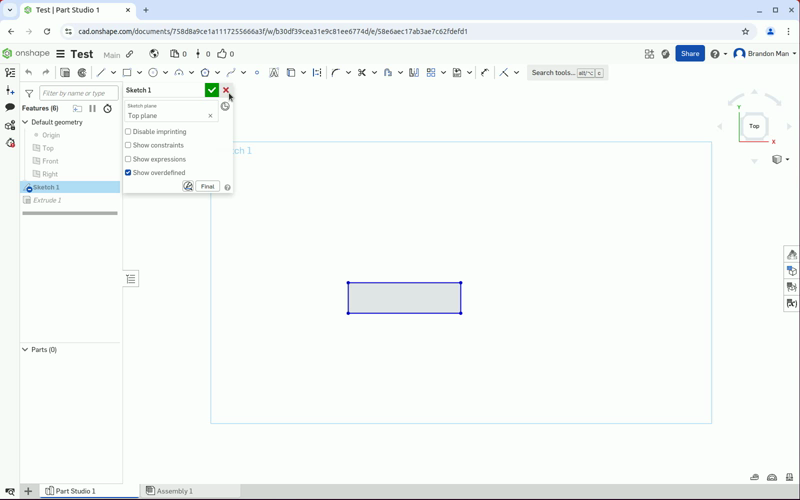
click(229, 92)
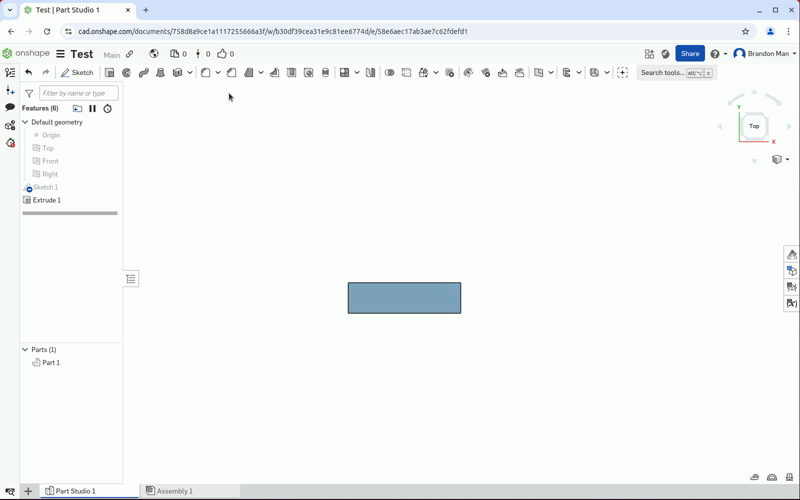
mouse_move(541, 75)
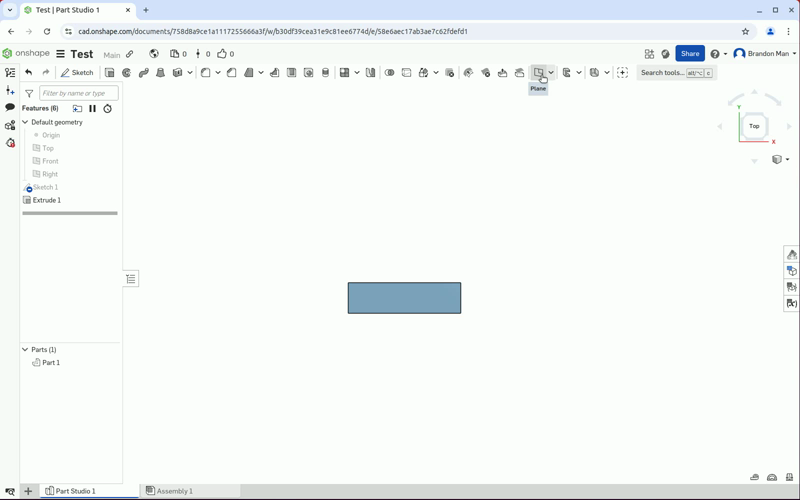
click(541, 75)
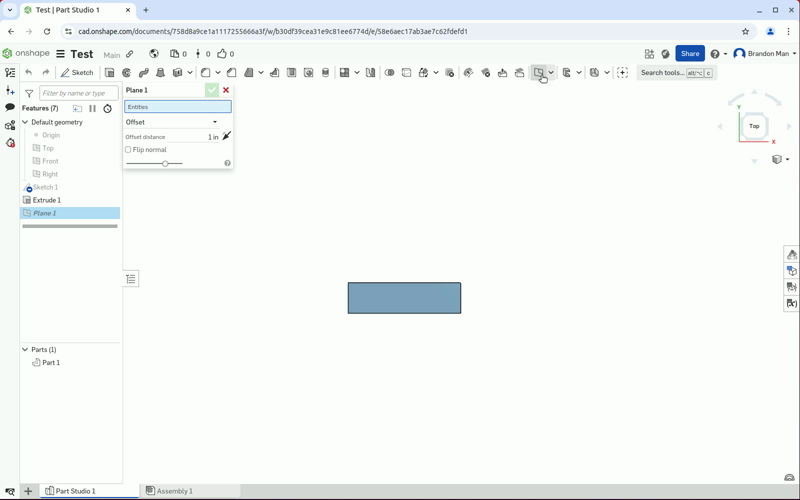
mouse_move(73, 150)
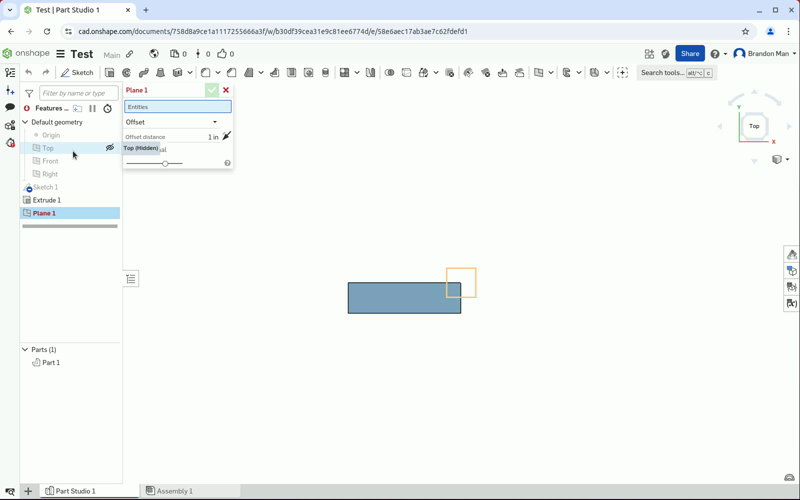
click(73, 150)
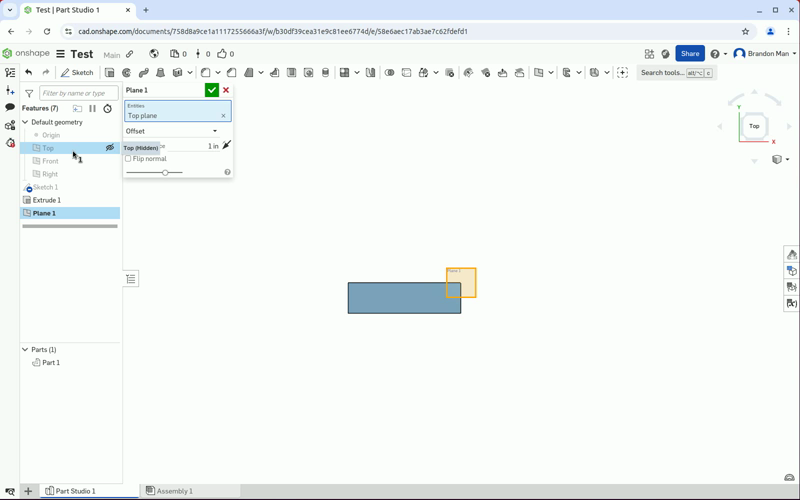
key(tab, 2)
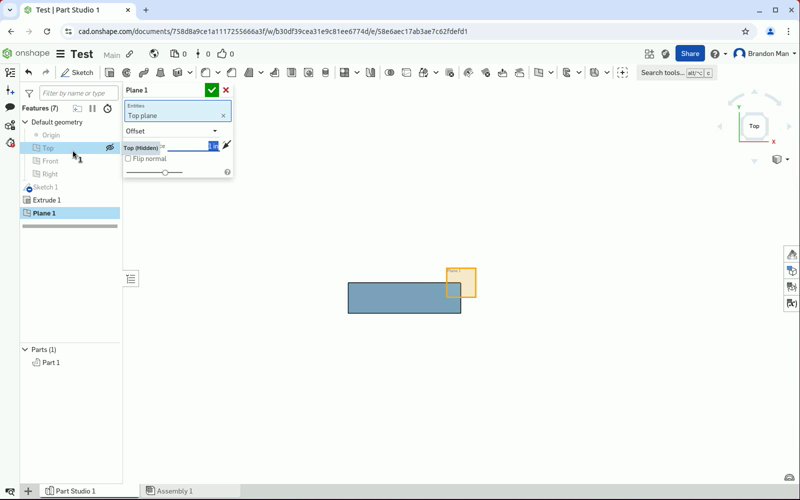
text(0.709)
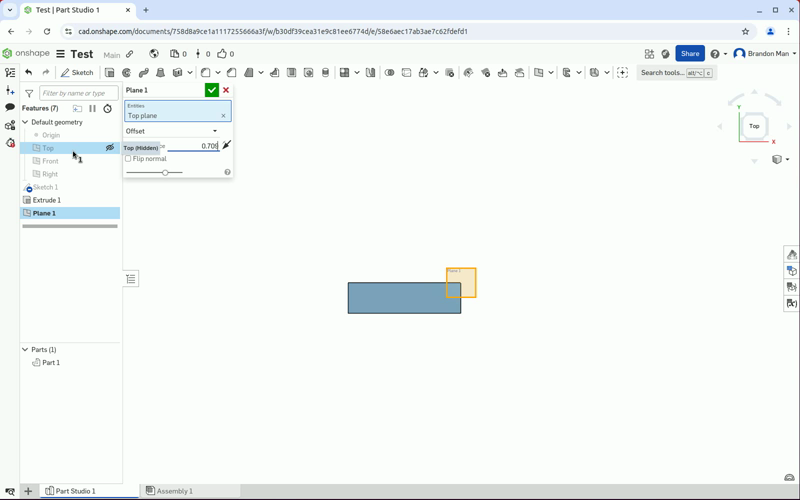
key(enter, 2)
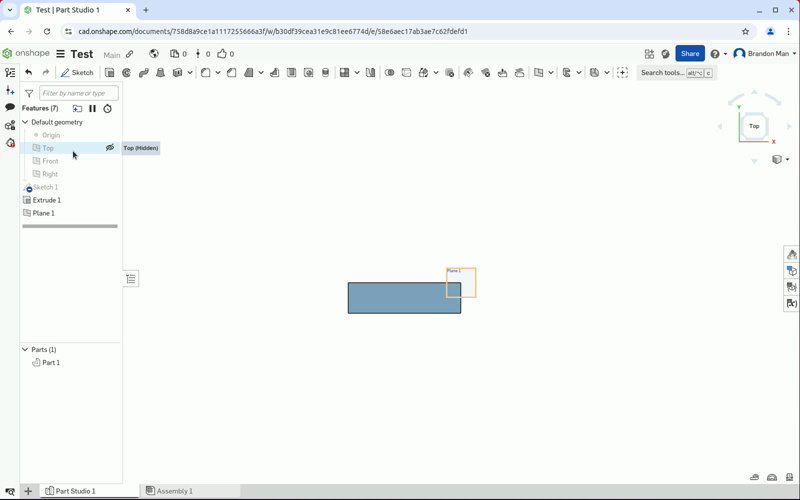
key(shift+s)
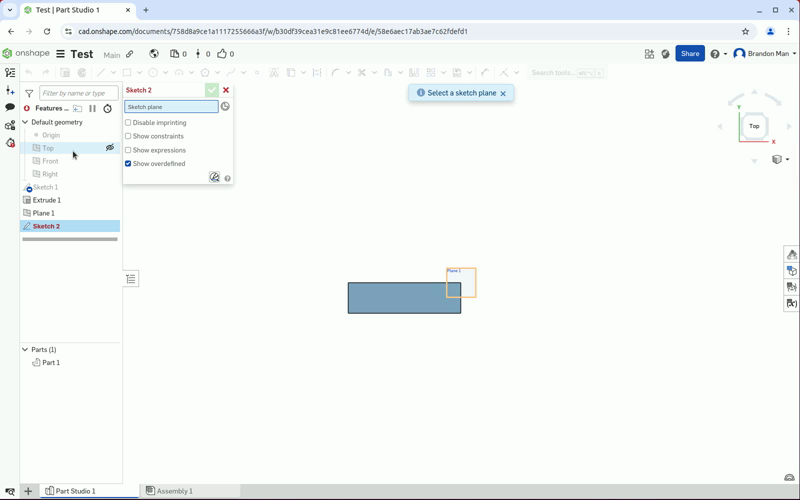
mouse_move(73, 215)
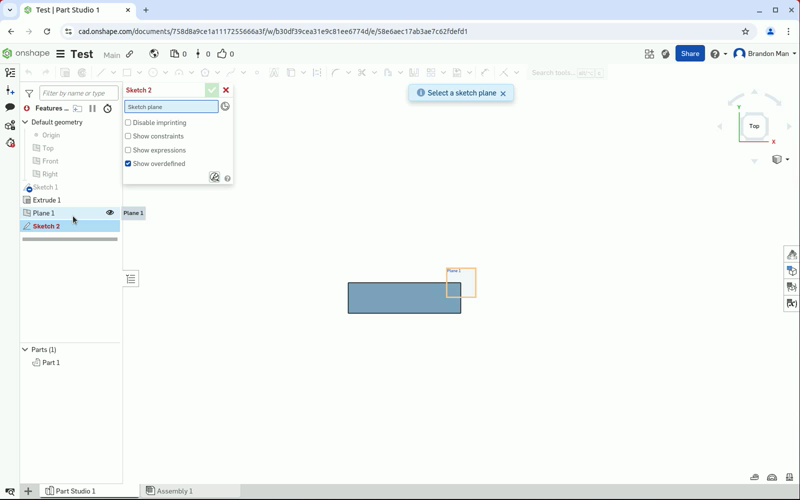
click(73, 215)
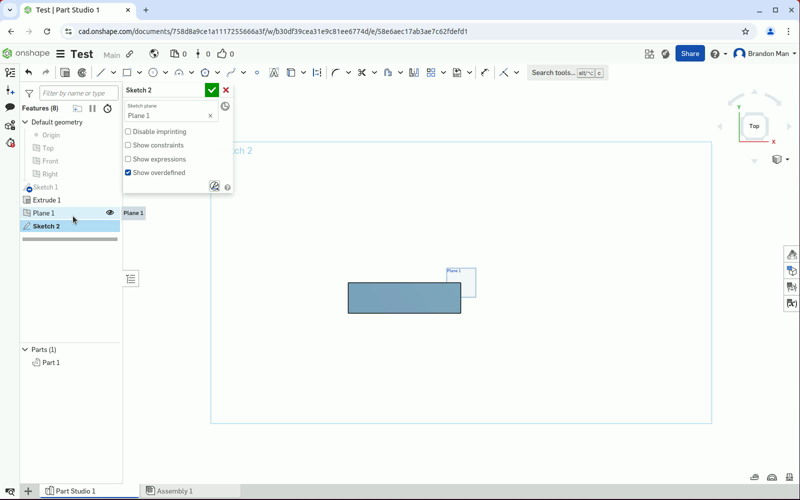
mouse_move(73, 352)
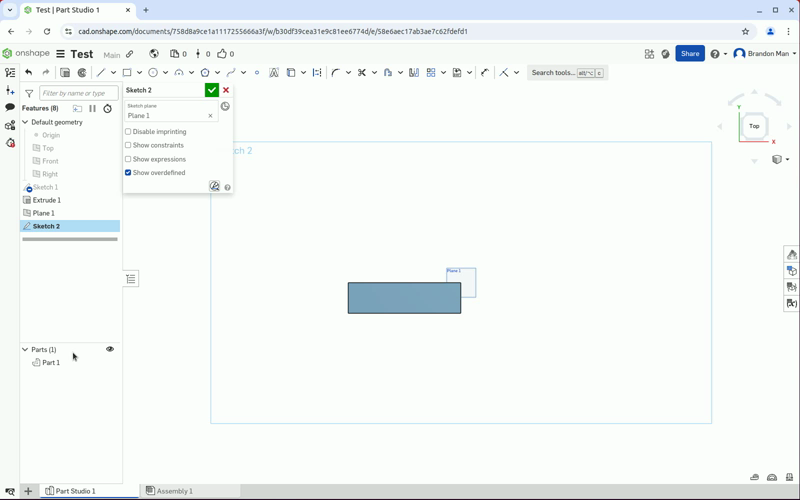
key(y)
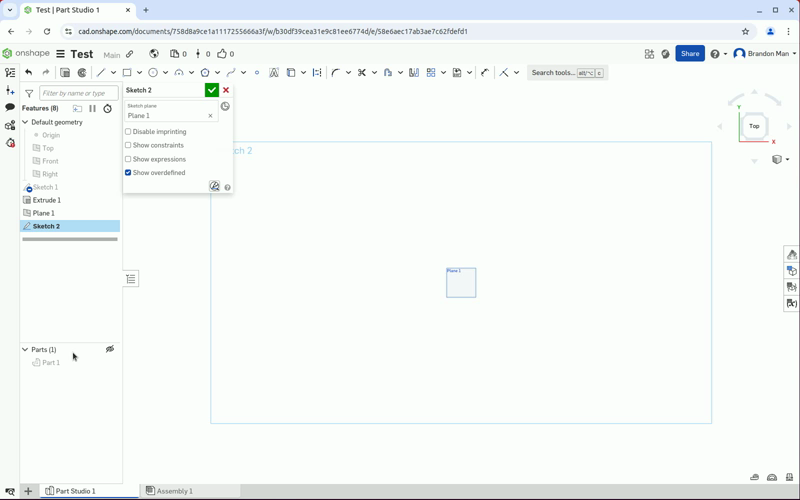
key(c)
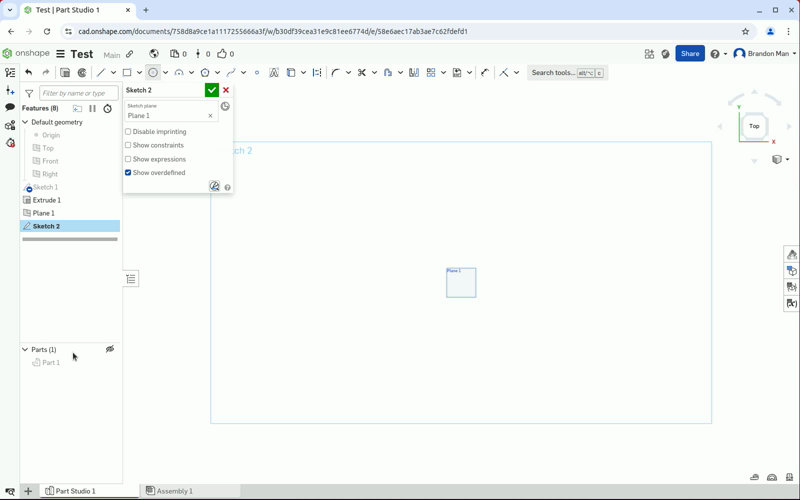
key_down(shift)
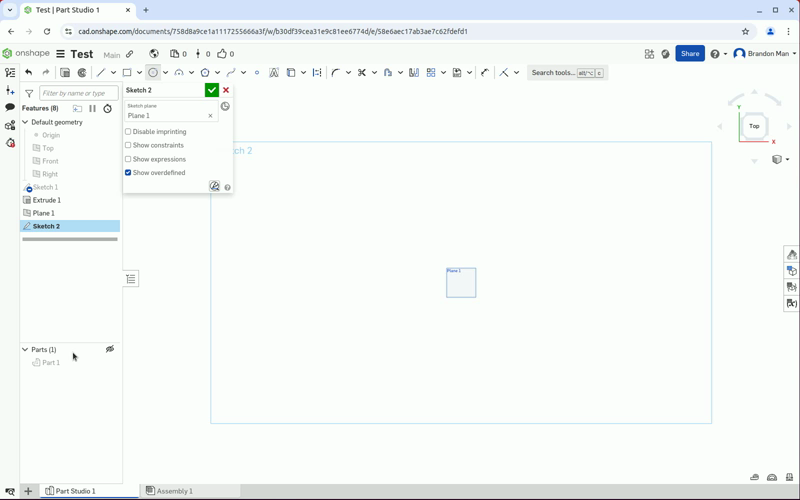
mouse_move(353, 293)
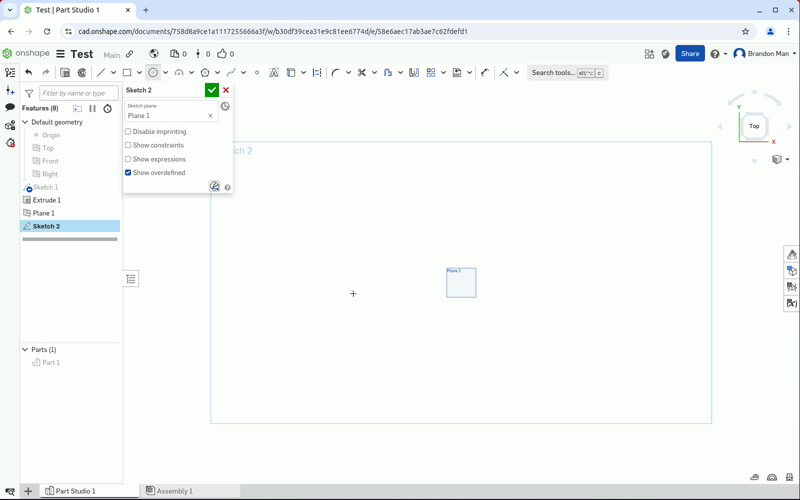
click(353, 293)
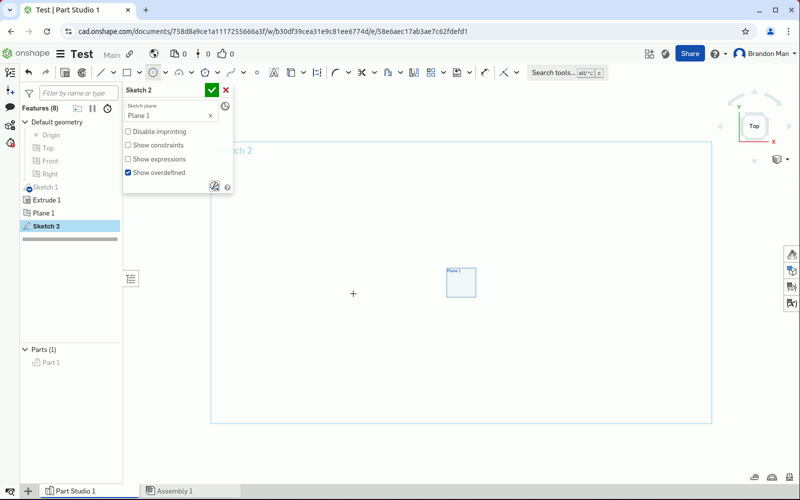
key_up(shift)
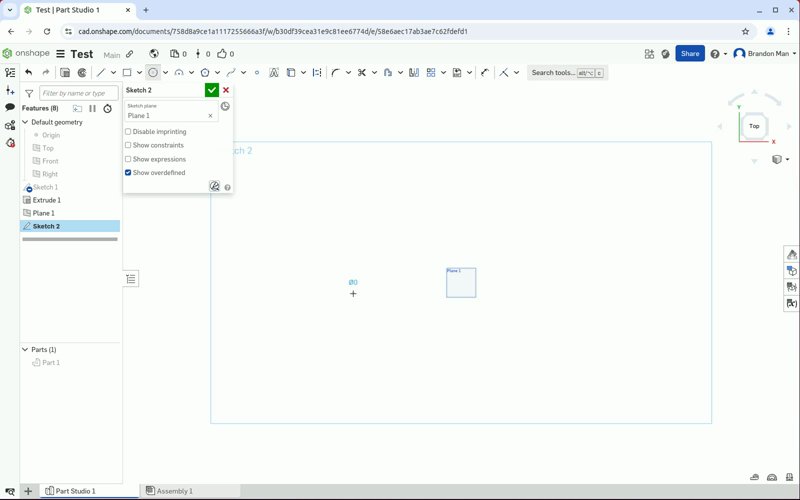
mouse_move(355, 293)
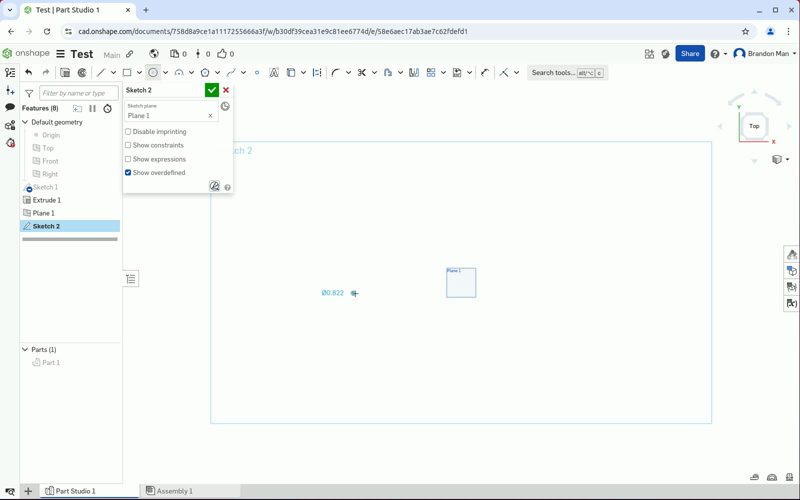
scroll(6)
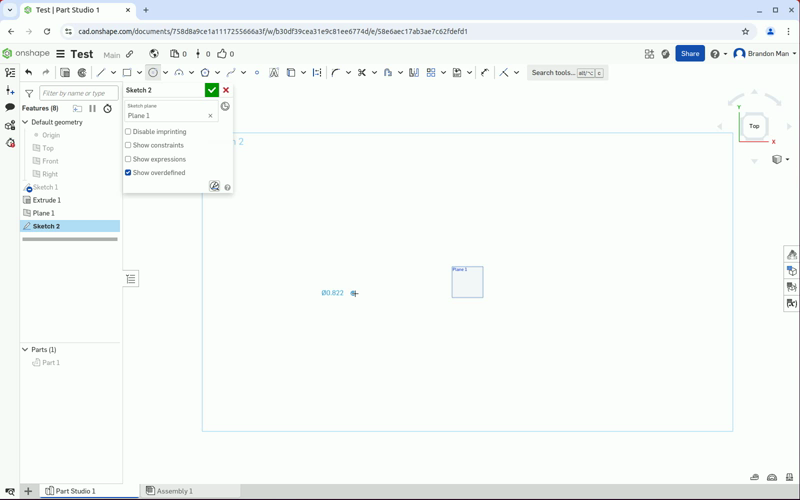
scroll(6)
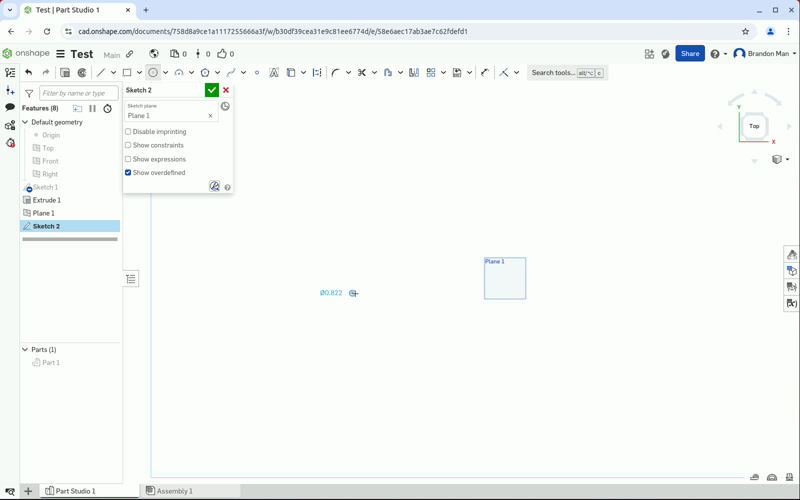
scroll(6)
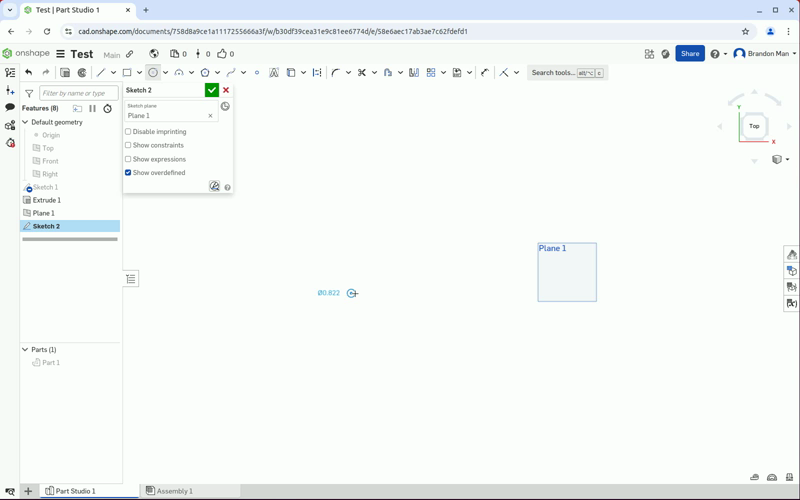
scroll(6)
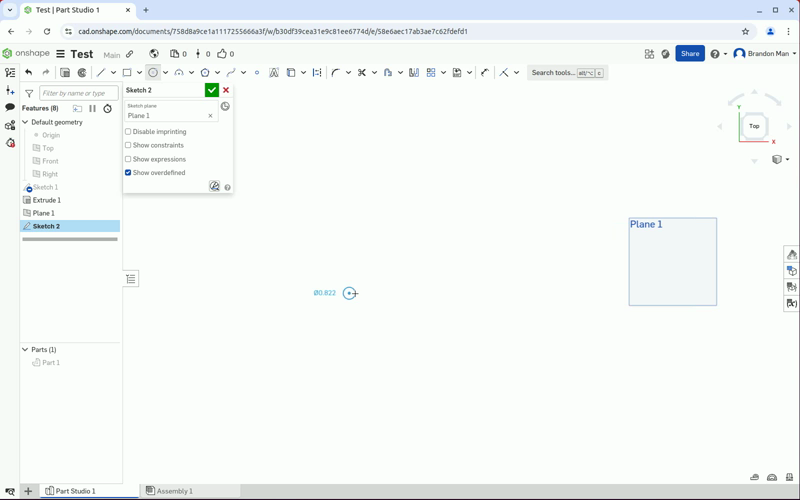
scroll(6)
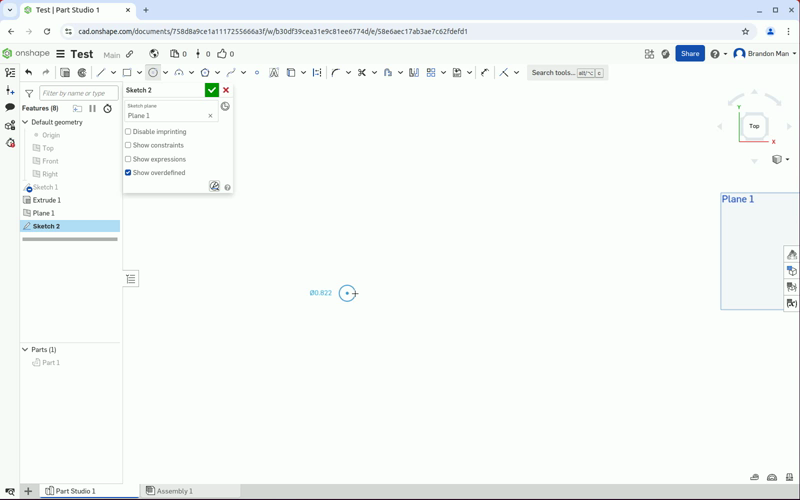
scroll(6)
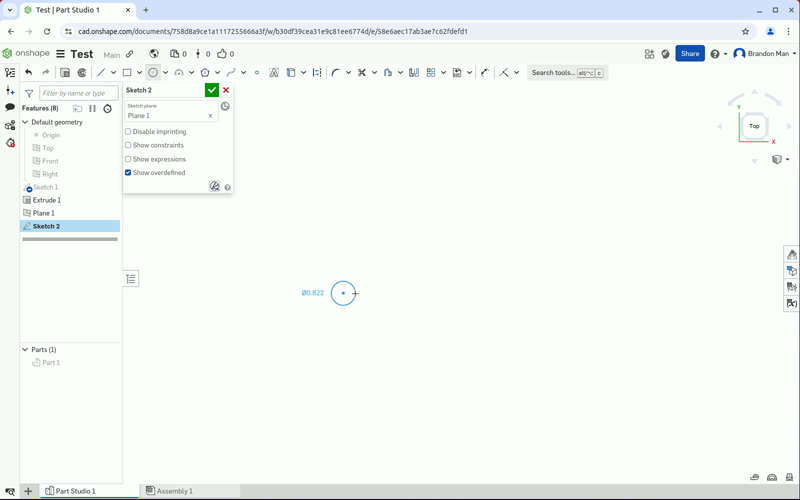
scroll(6)
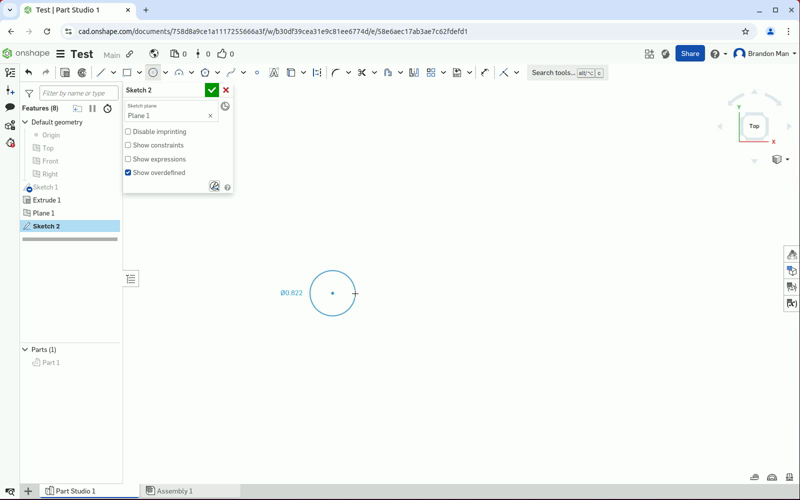
click(355, 293)
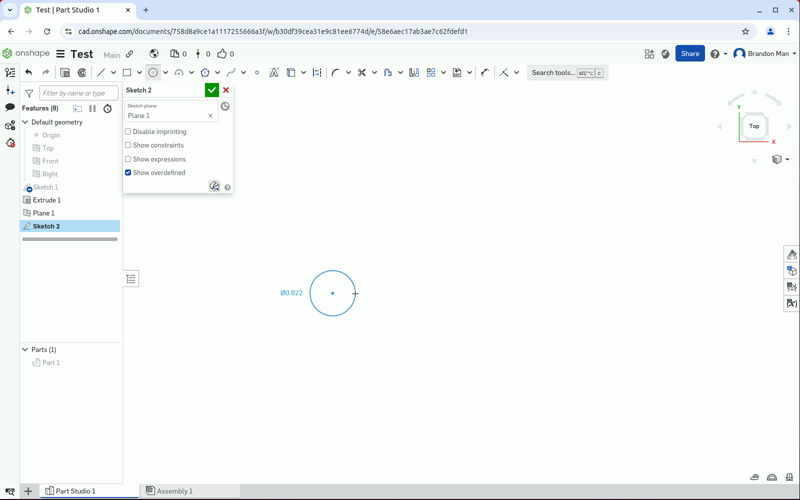
scroll(-6)
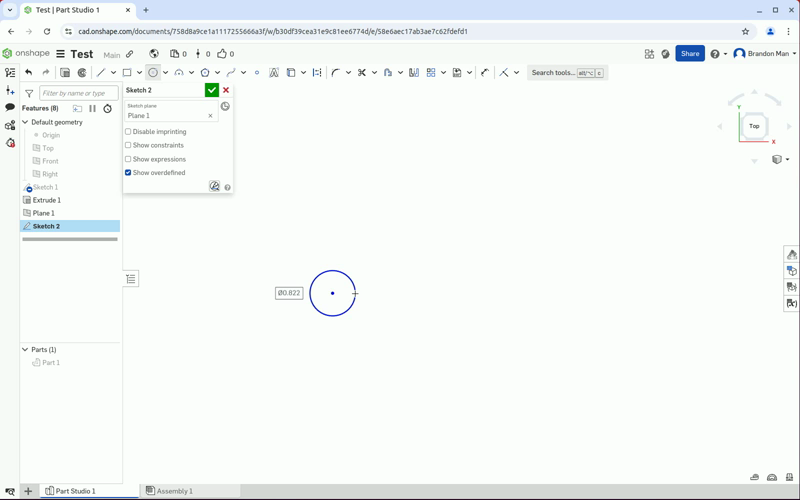
scroll(-6)
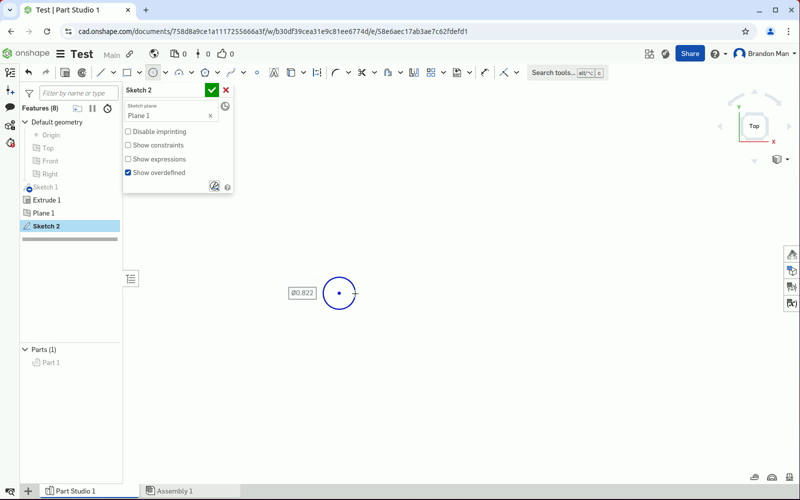
scroll(-6)
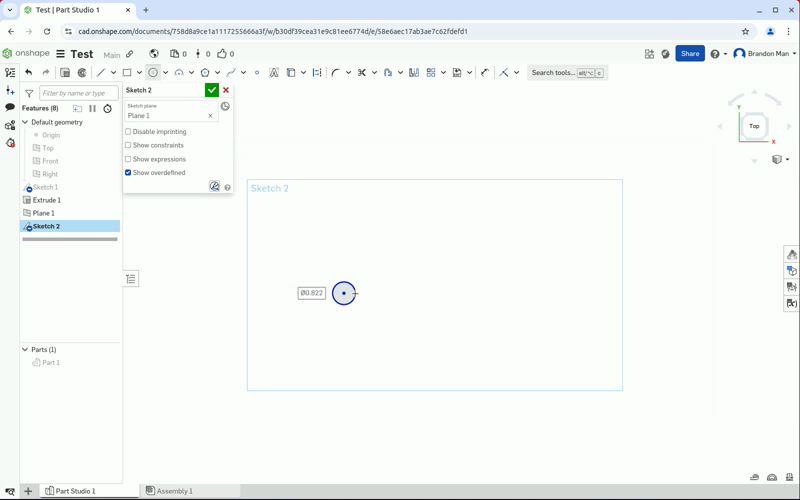
scroll(-6)
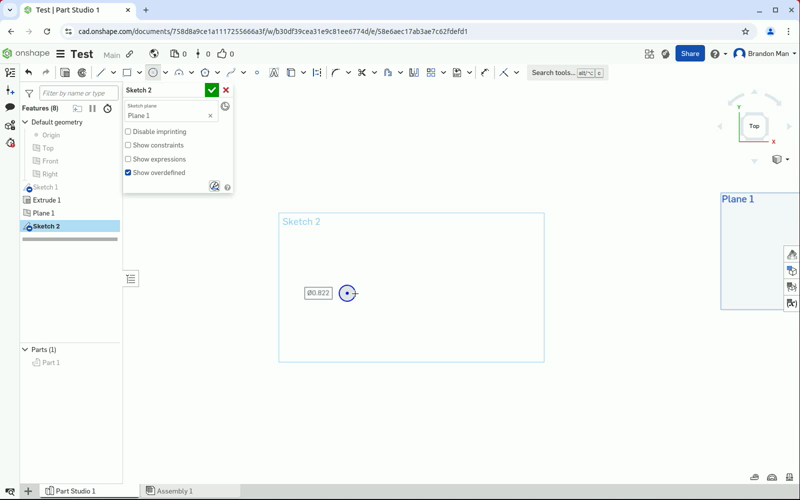
scroll(-6)
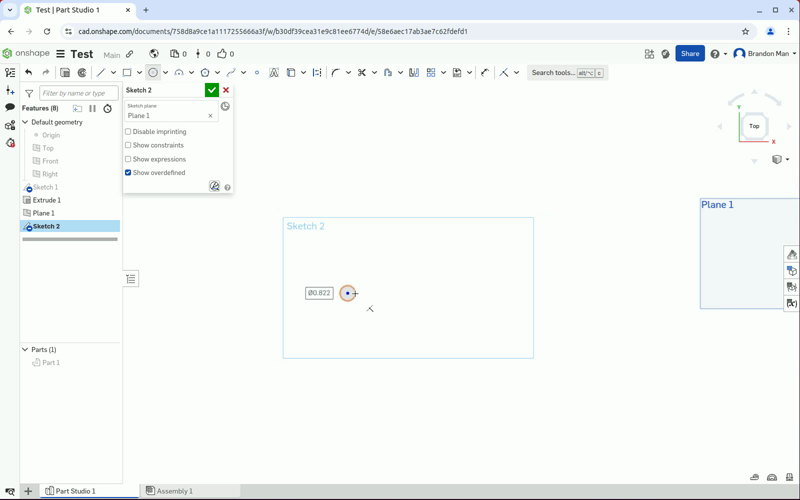
scroll(-6)
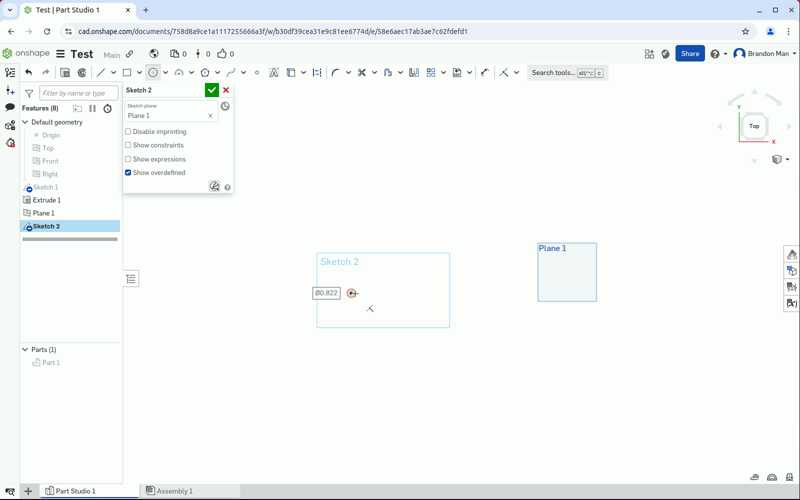
scroll(-6)
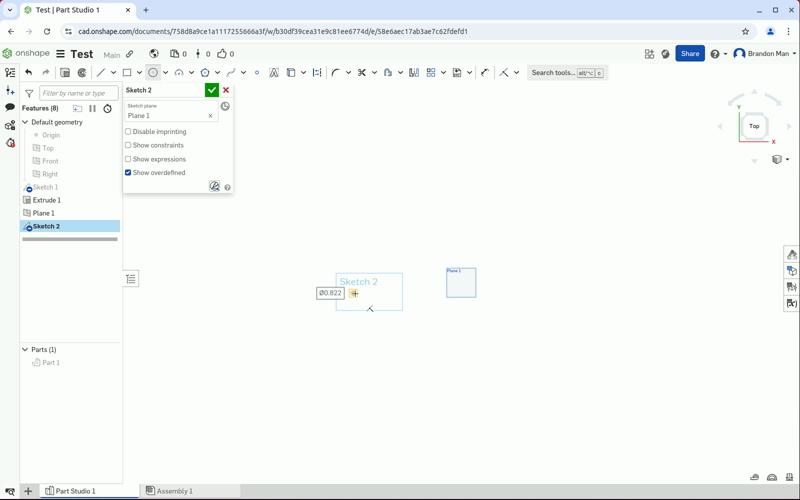
key(esc)
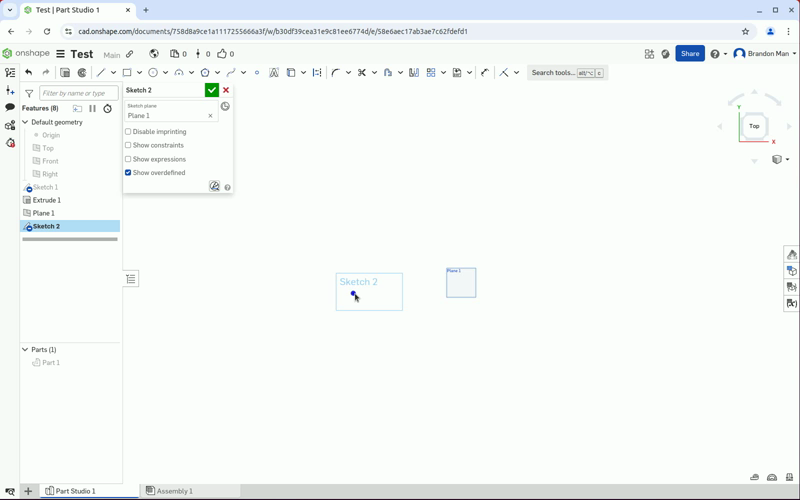
mouse_move(354, 293)
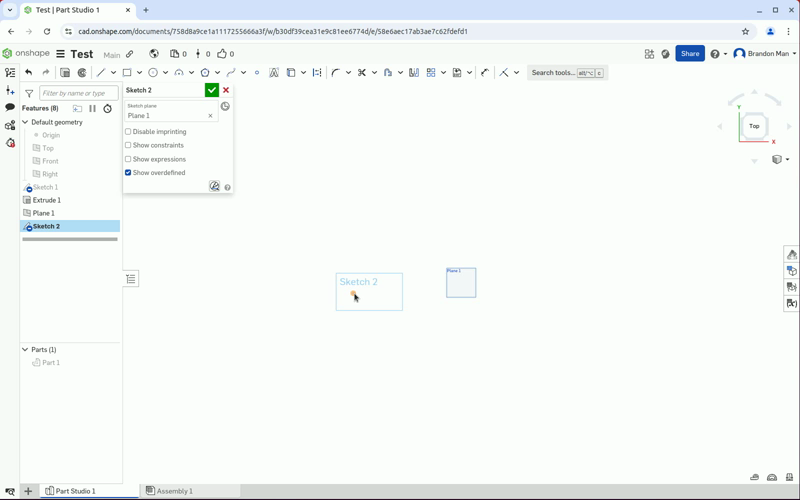
scroll(6)
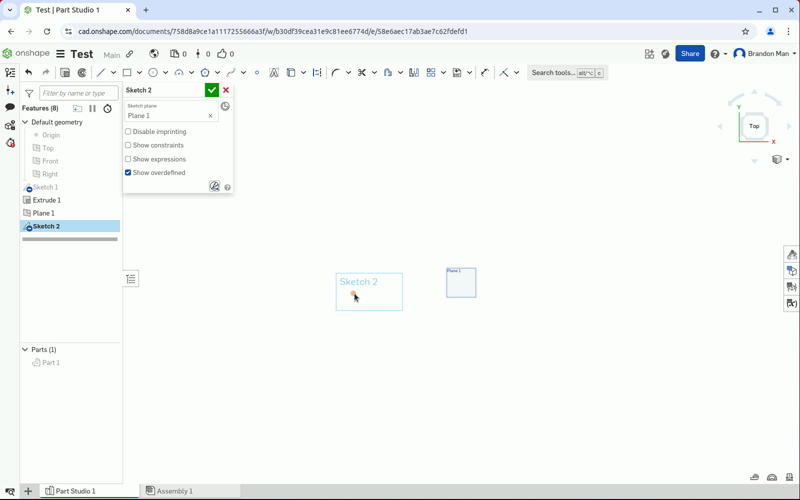
scroll(6)
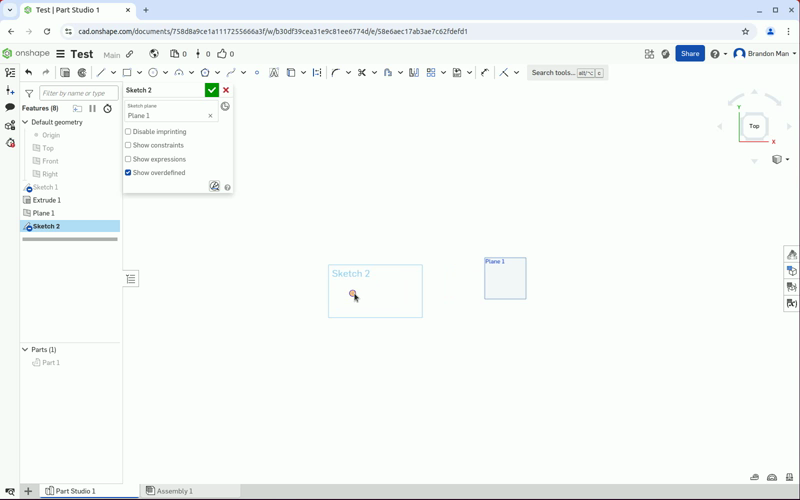
scroll(6)
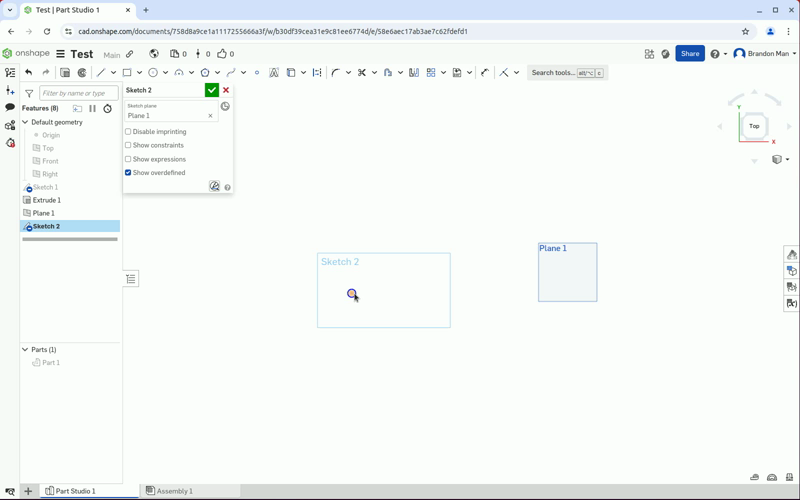
scroll(6)
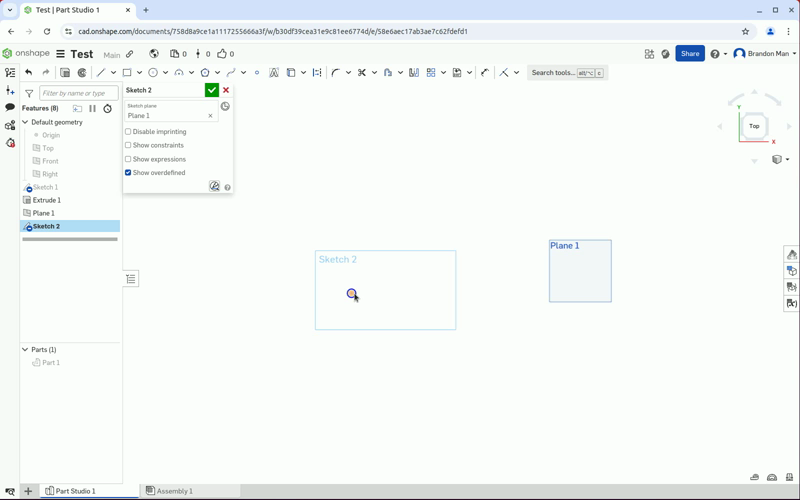
scroll(6)
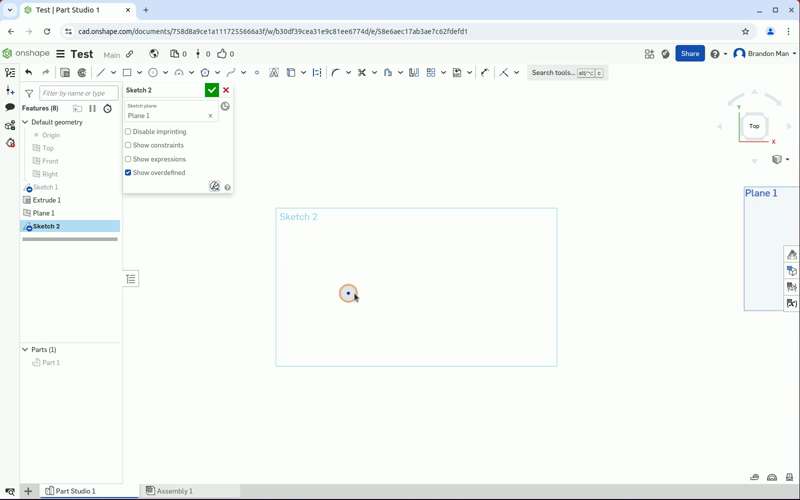
scroll(6)
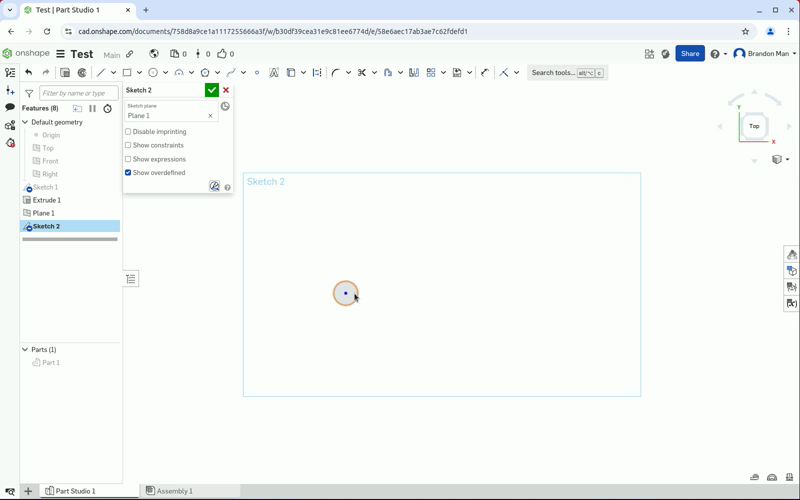
scroll(6)
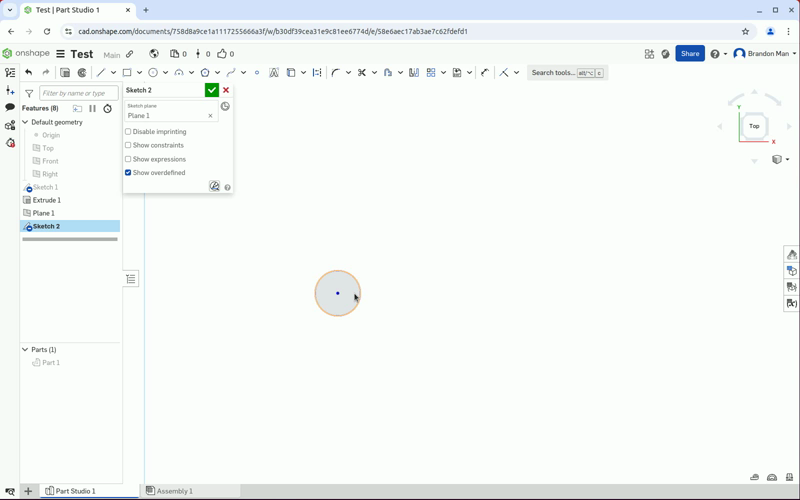
click(354, 293)
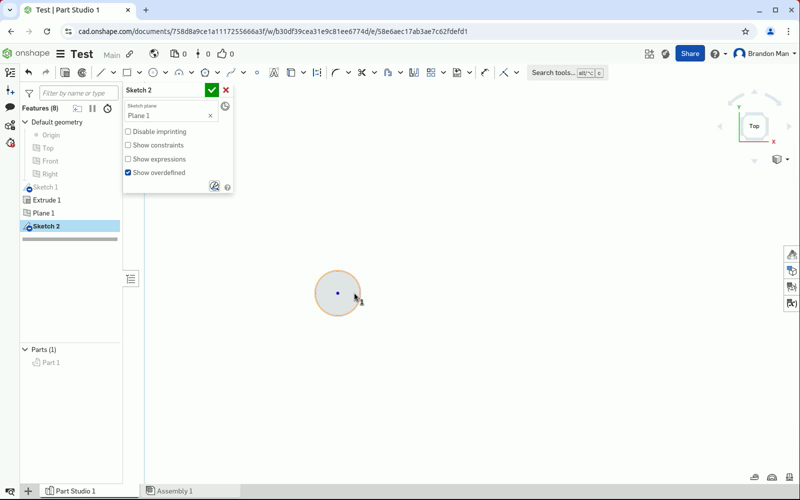
scroll(-6)
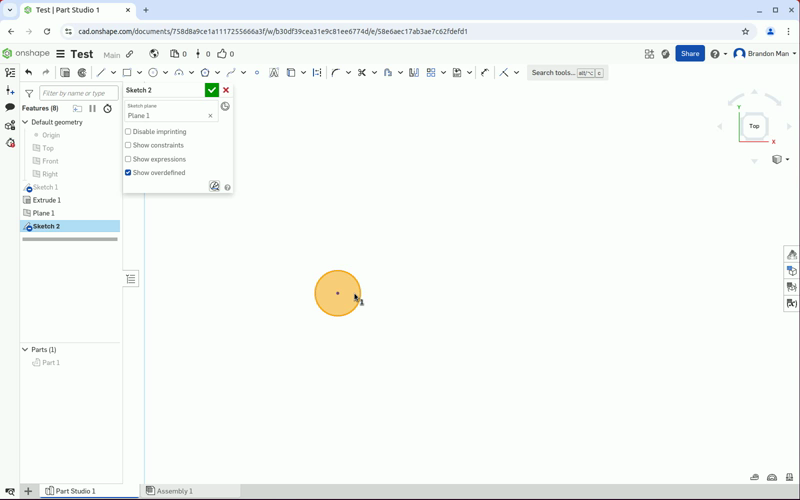
scroll(-6)
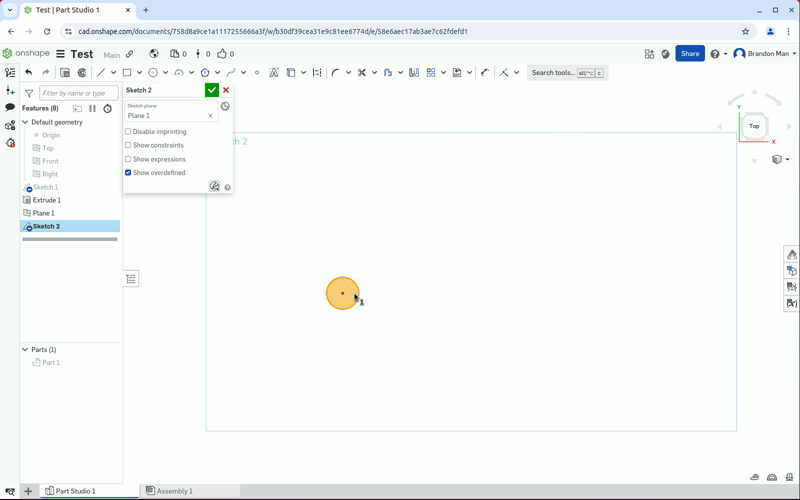
scroll(-6)
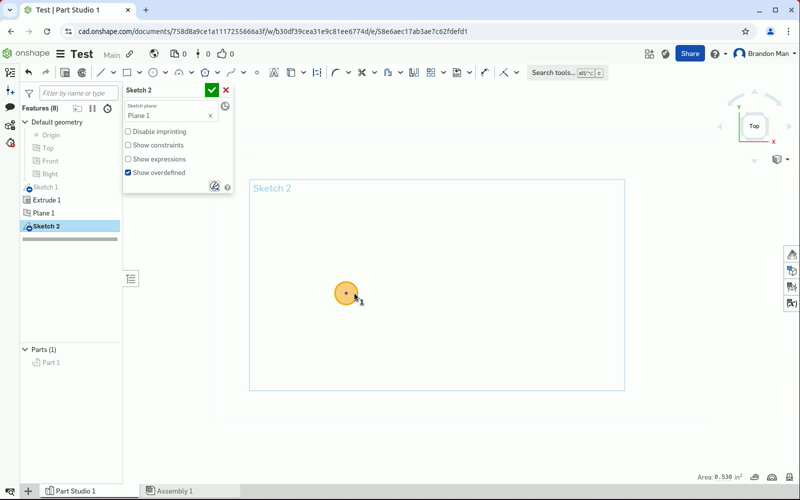
scroll(-6)
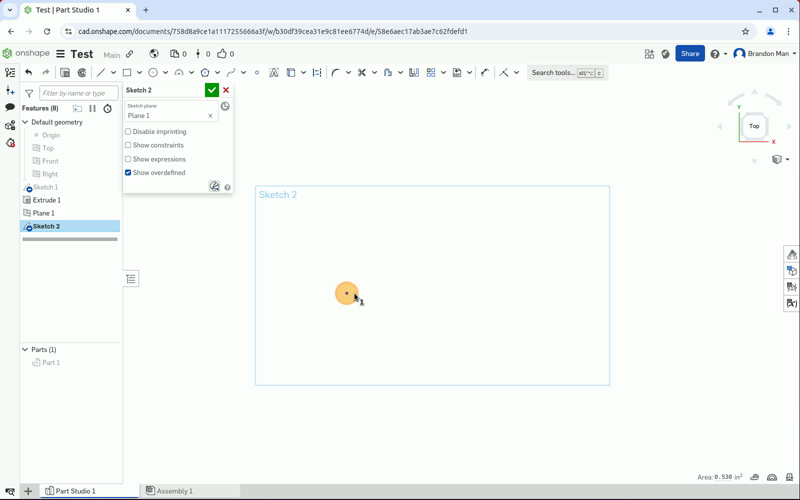
scroll(-6)
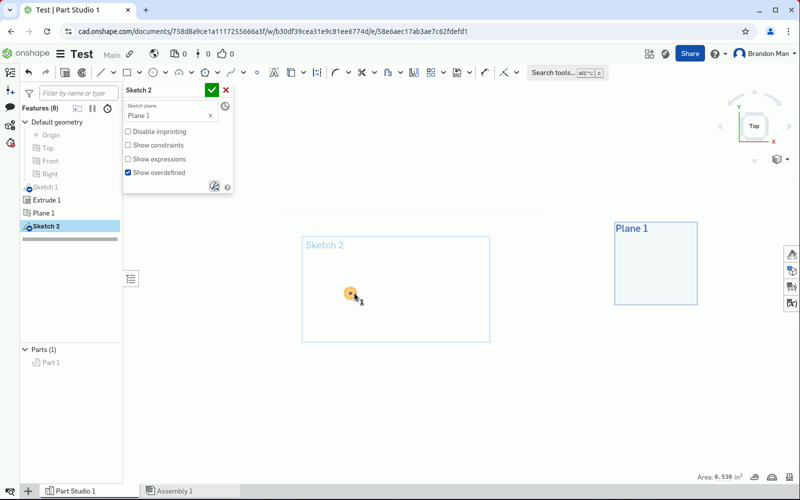
scroll(-6)
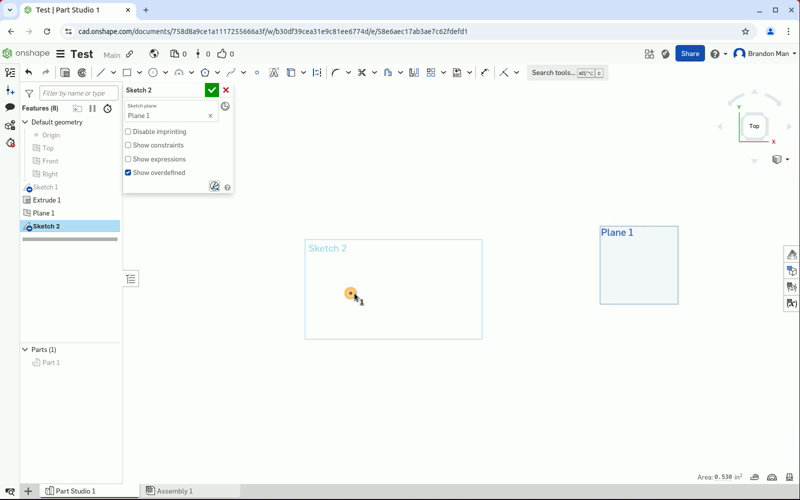
scroll(-6)
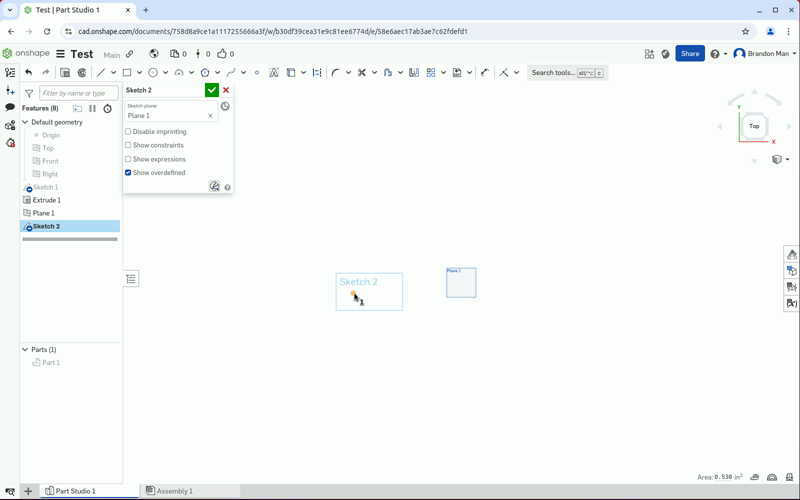
mouse_move(73, 352)
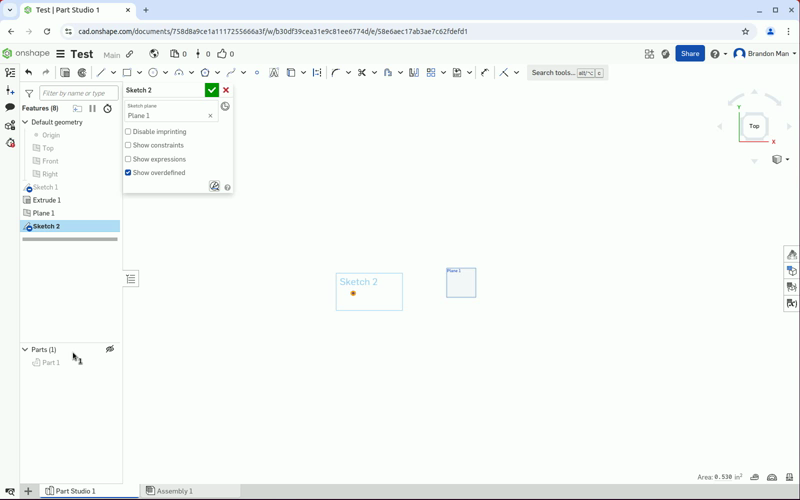
key(shift+y)
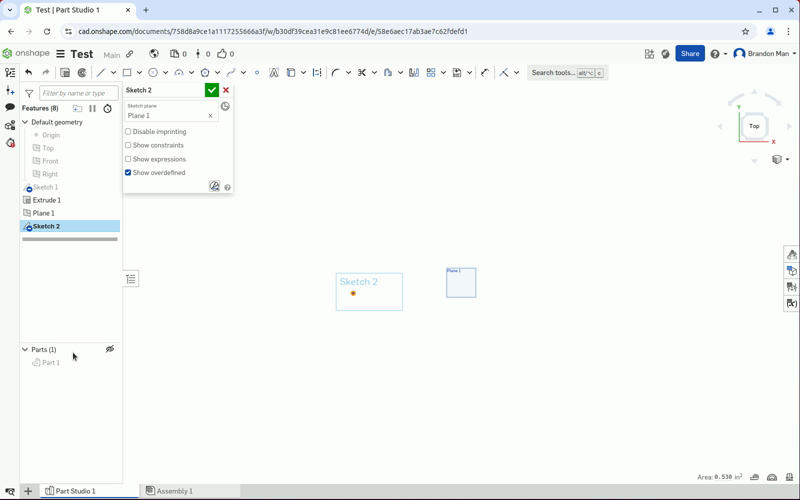
key(shift+e)
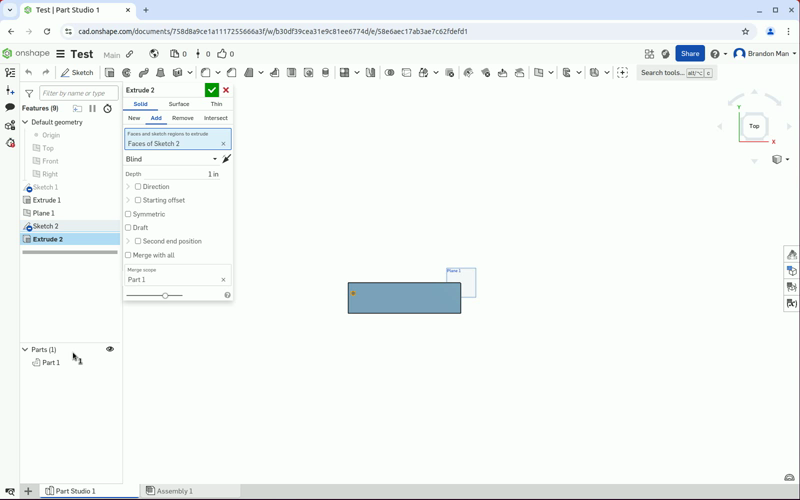
mouse_move(143, 106)
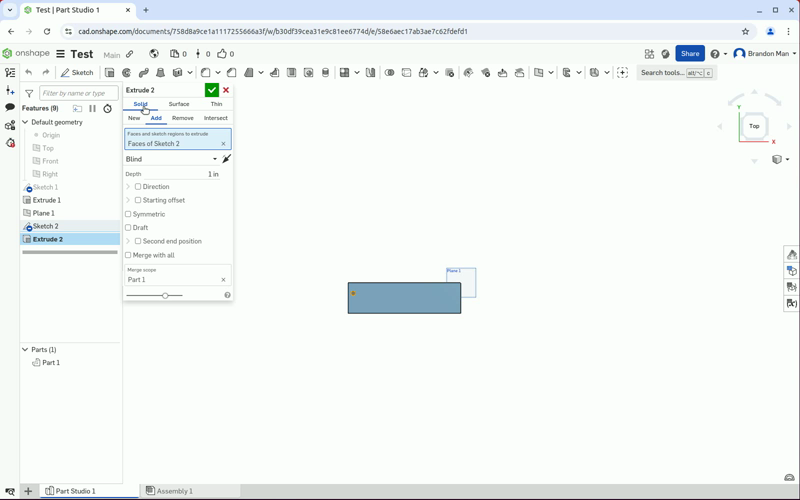
click(143, 106)
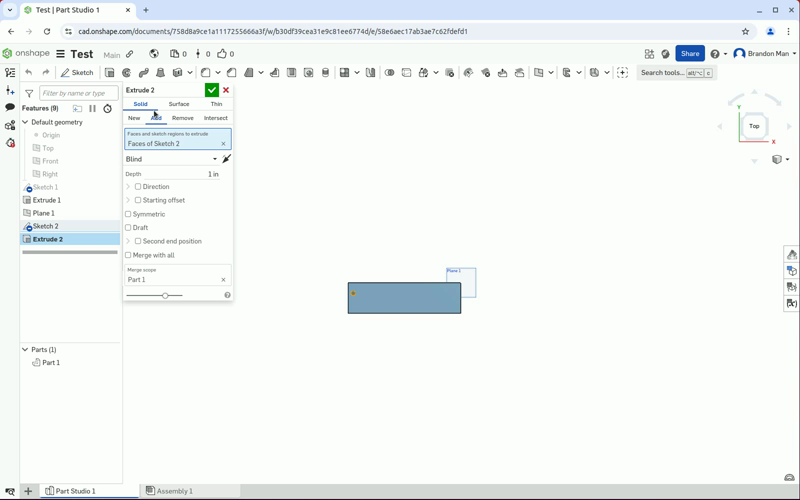
mouse_move(186, 120)
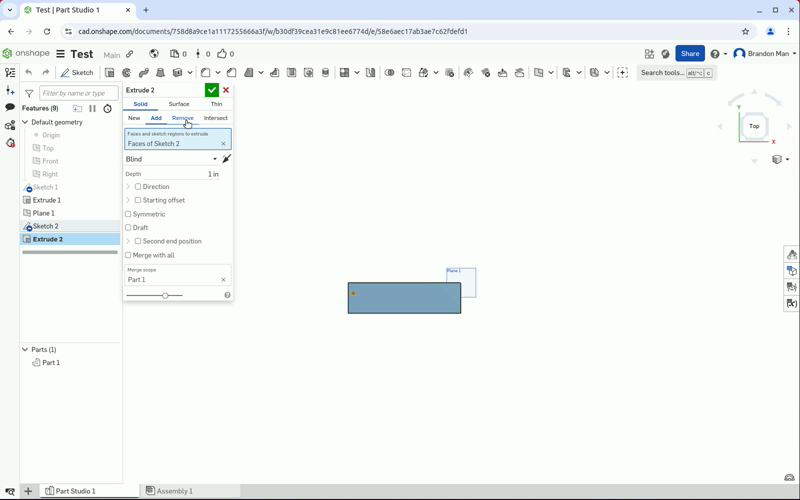
click(186, 120)
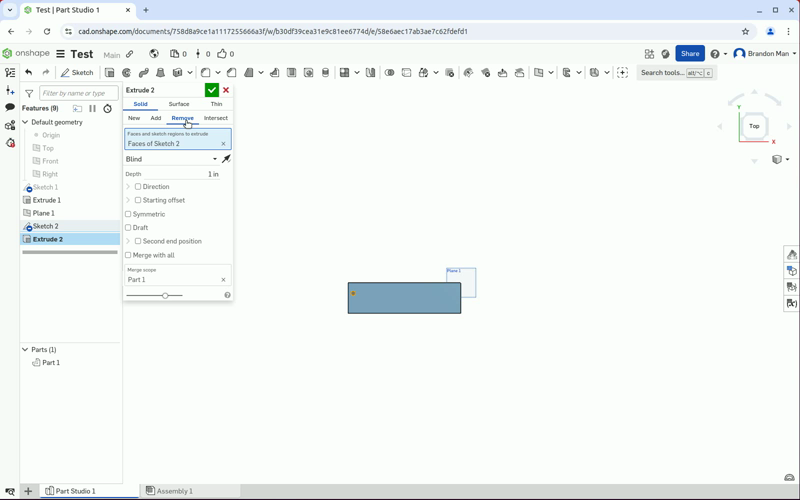
key(tab, 4)
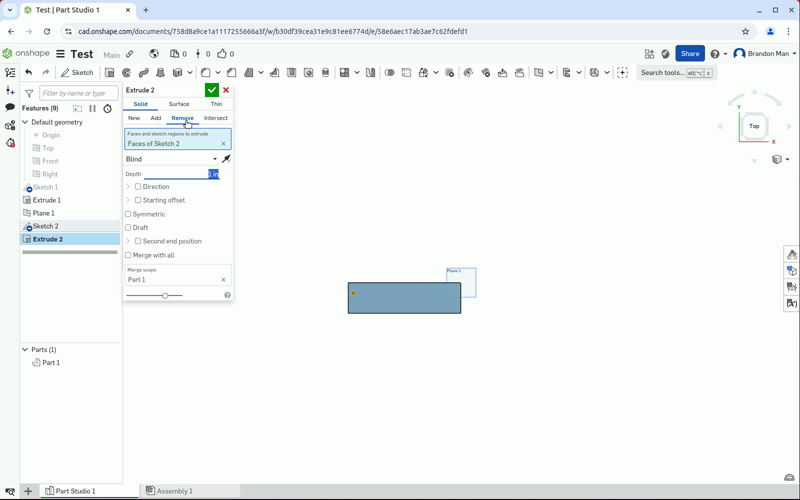
text(2.166)
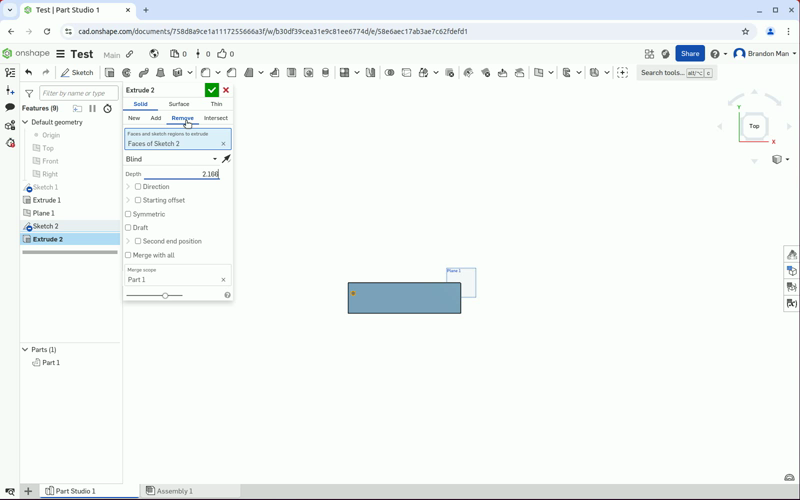
key(tab, 6)
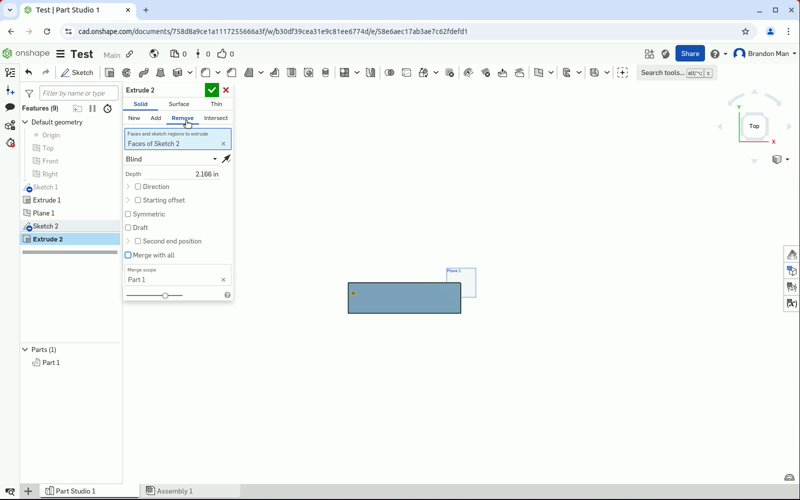
key(space)
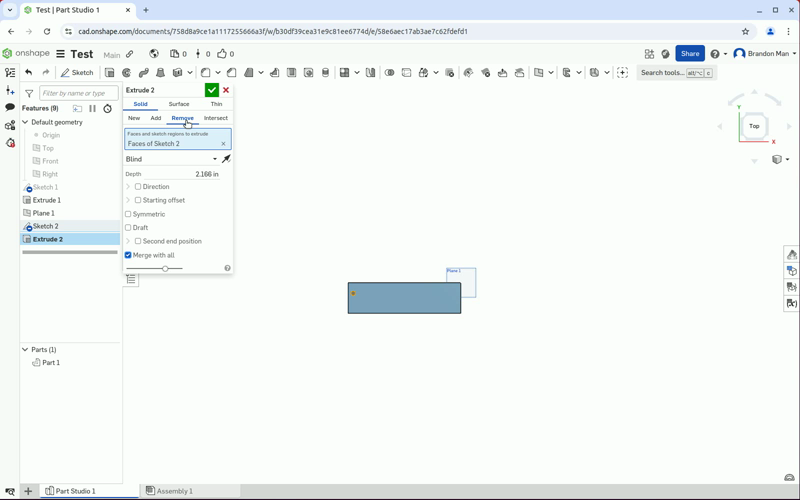
key(enter)
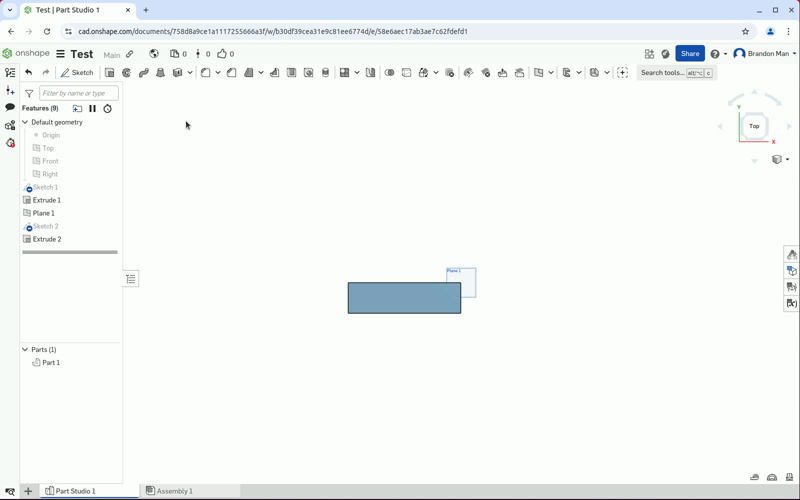
key(shift+h)
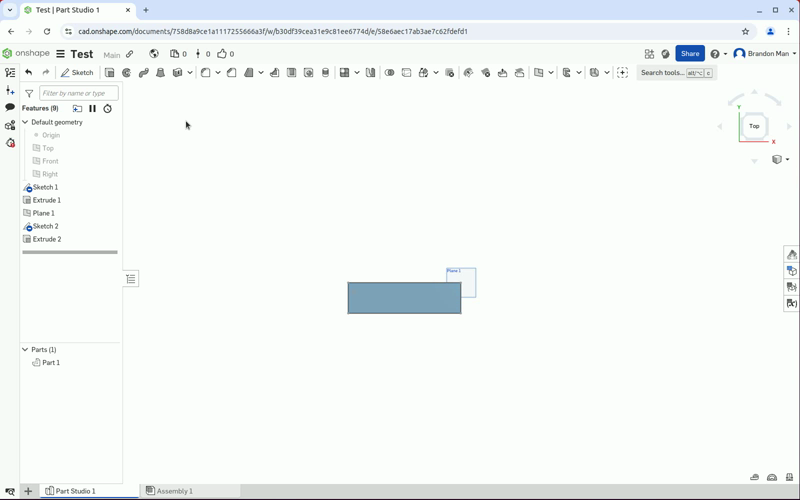
key(shift+h)
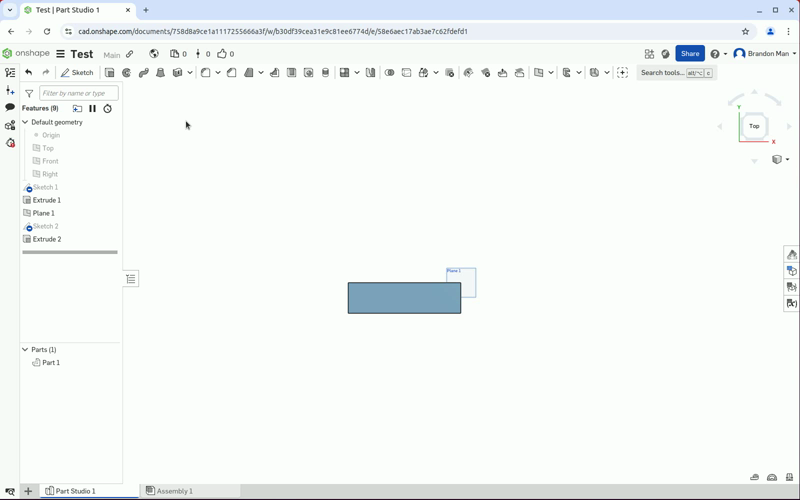
mouse_move(73, 189)
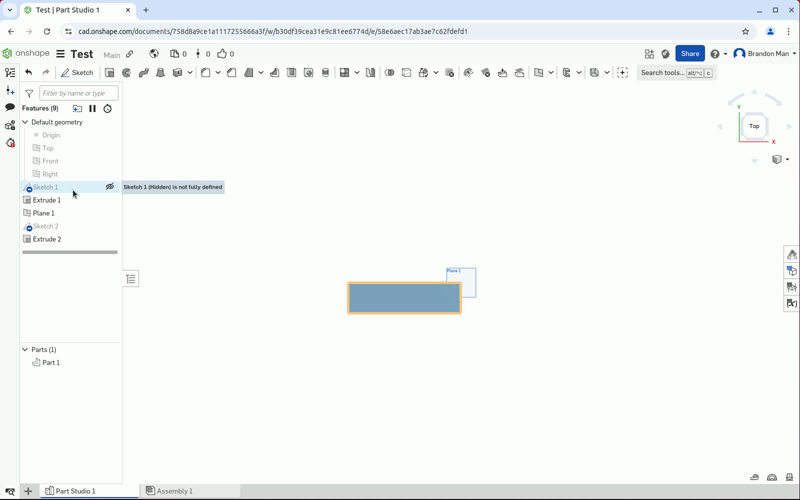
click(73, 189)
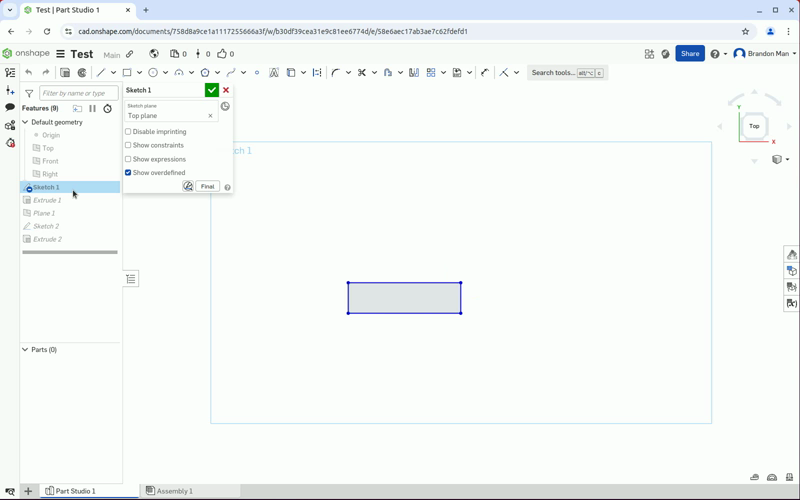
mouse_move(229, 92)
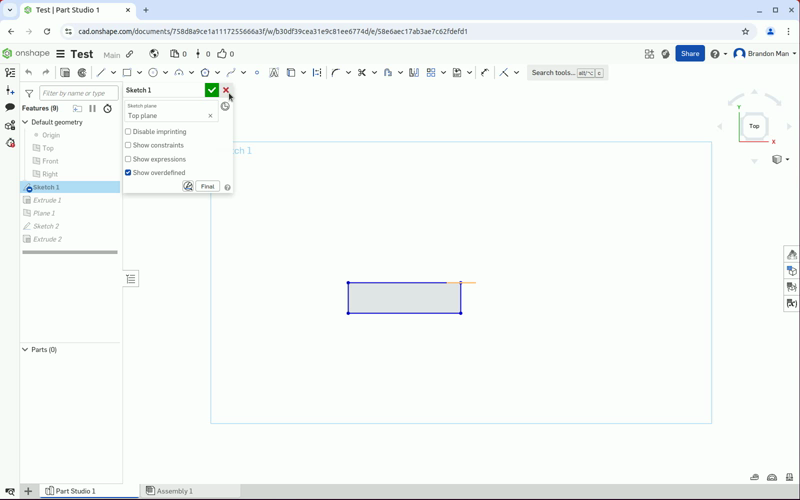
click(229, 92)
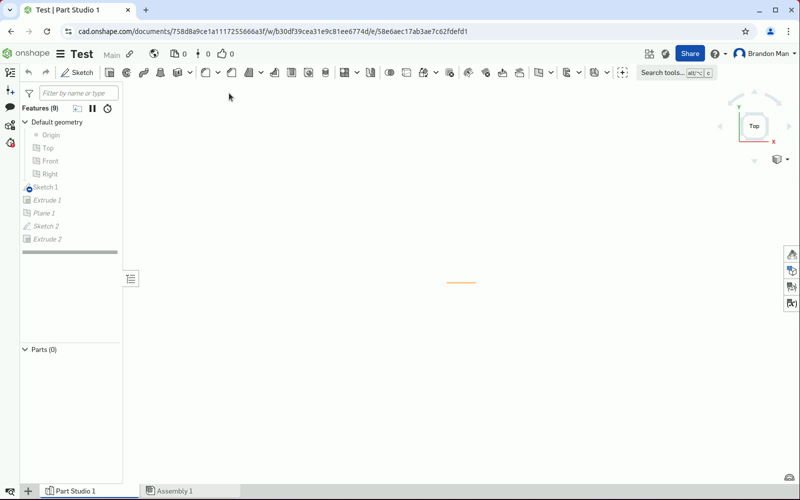
key(shift+s)
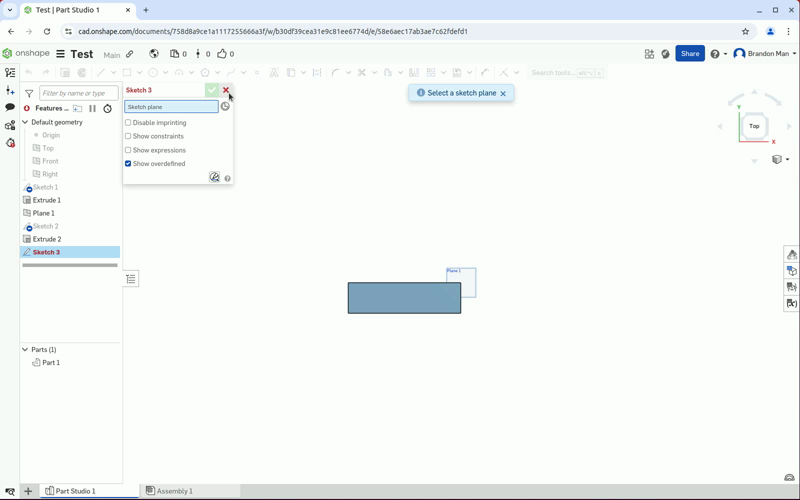
mouse_move(73, 215)
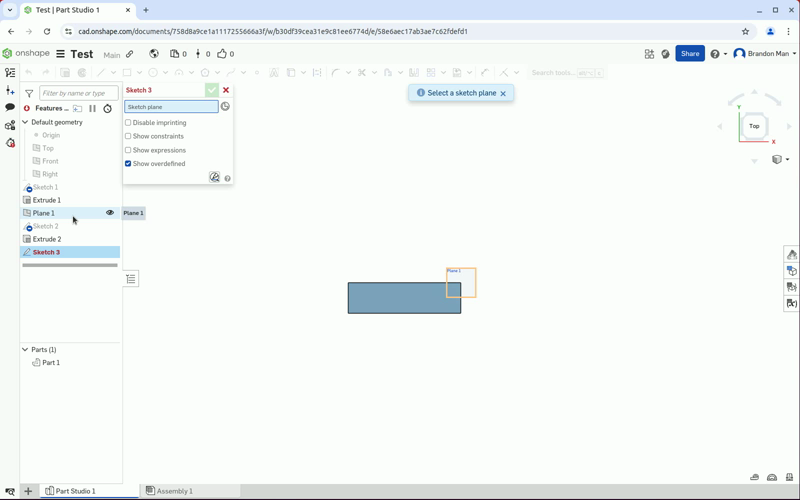
click(73, 215)
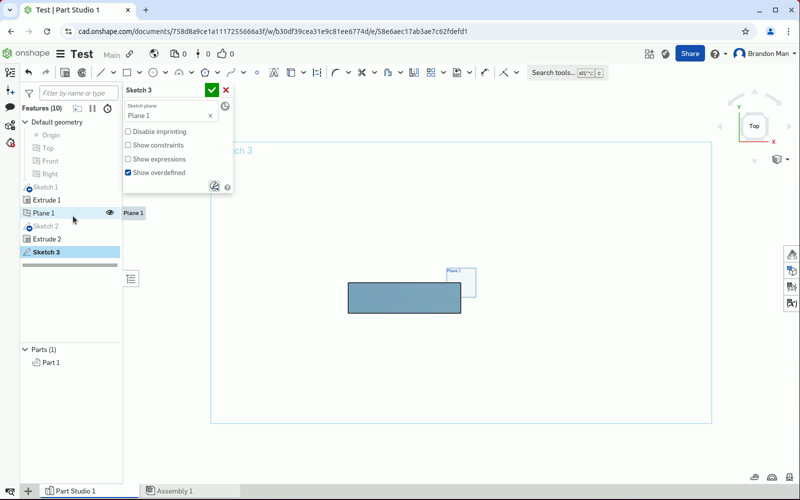
mouse_move(73, 352)
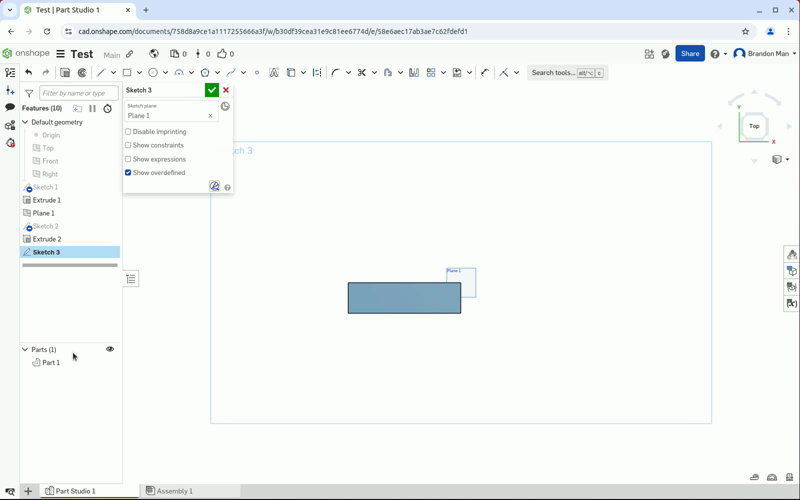
key(y)
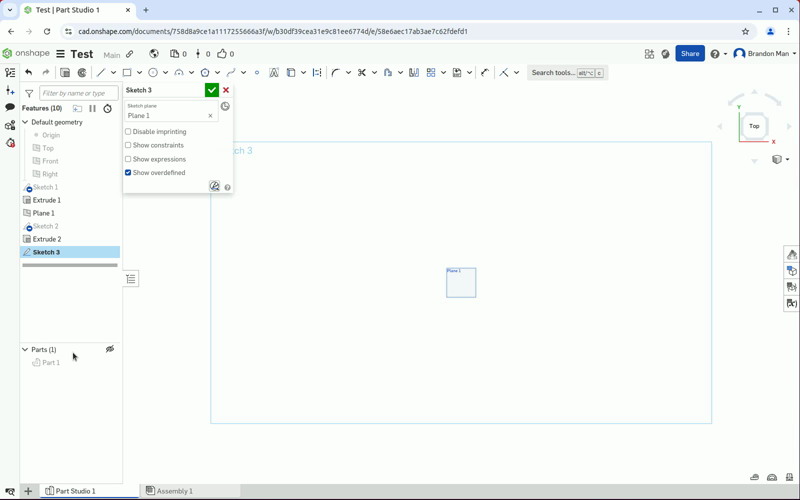
key(c)
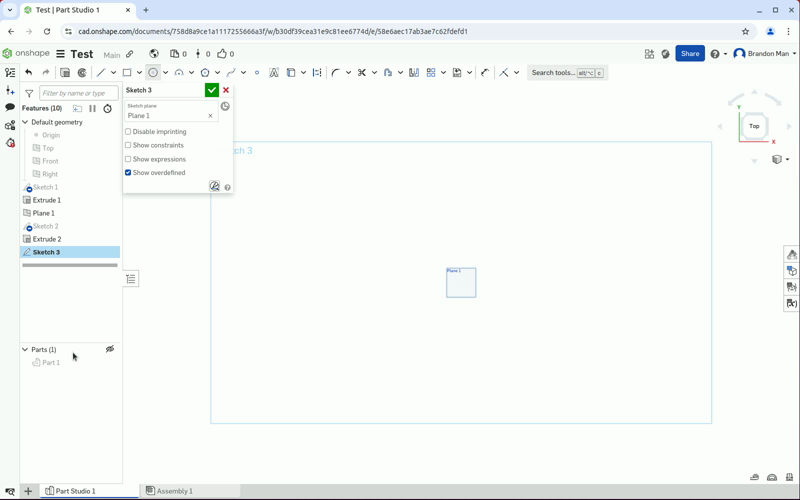
key_down(shift)
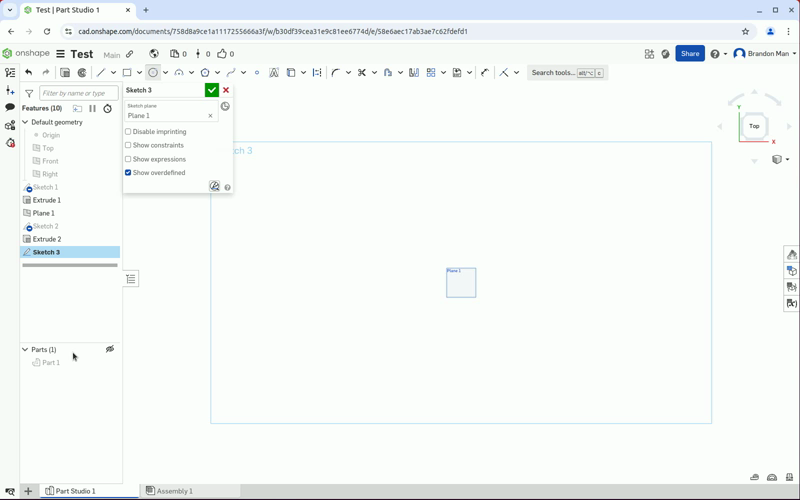
mouse_move(353, 303)
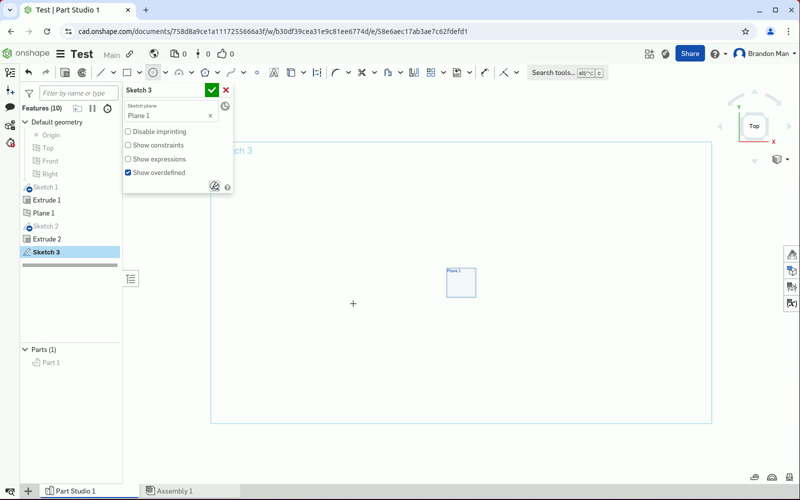
click(353, 303)
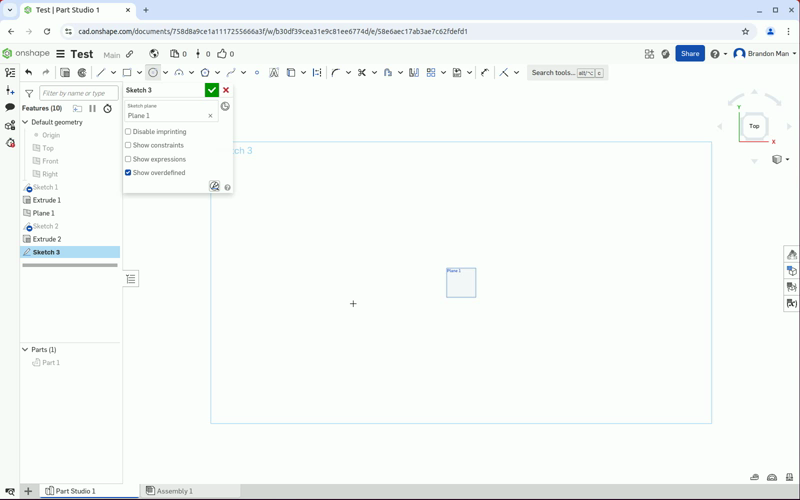
key_up(shift)
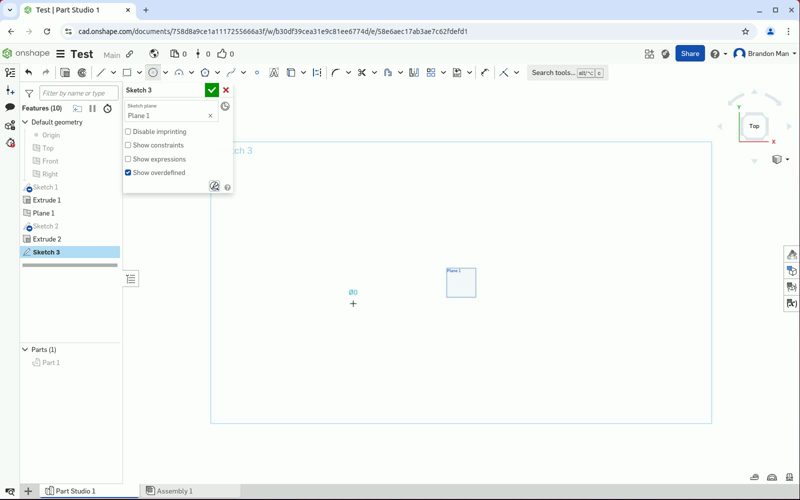
mouse_move(355, 303)
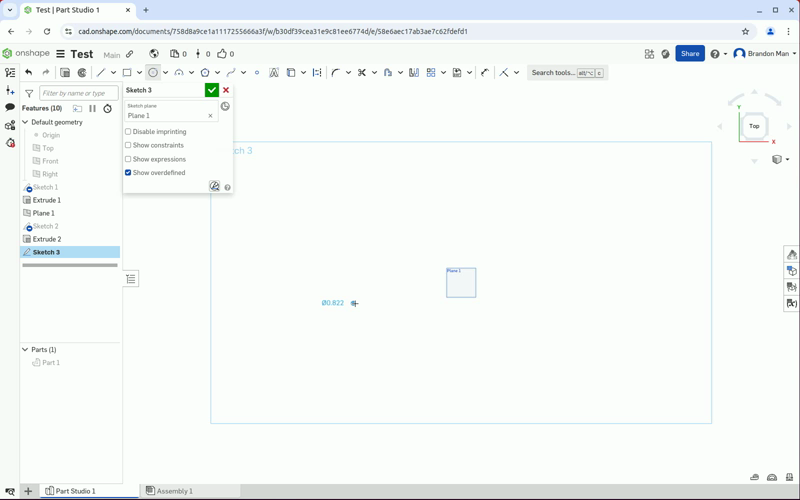
scroll(6)
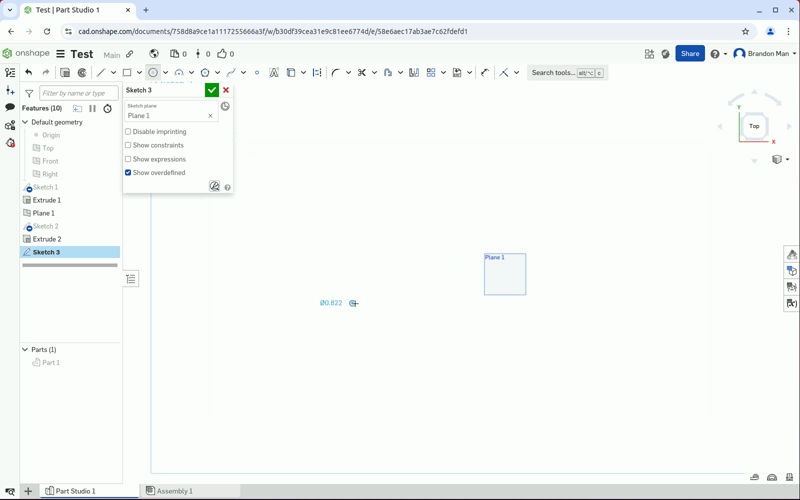
scroll(6)
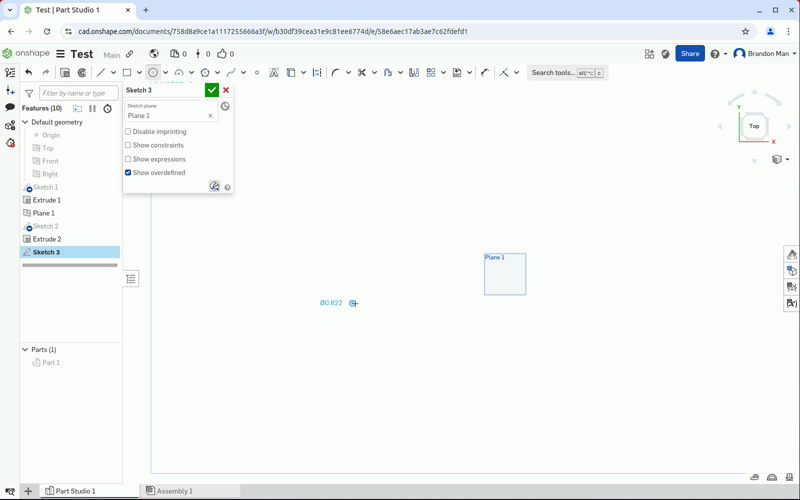
scroll(6)
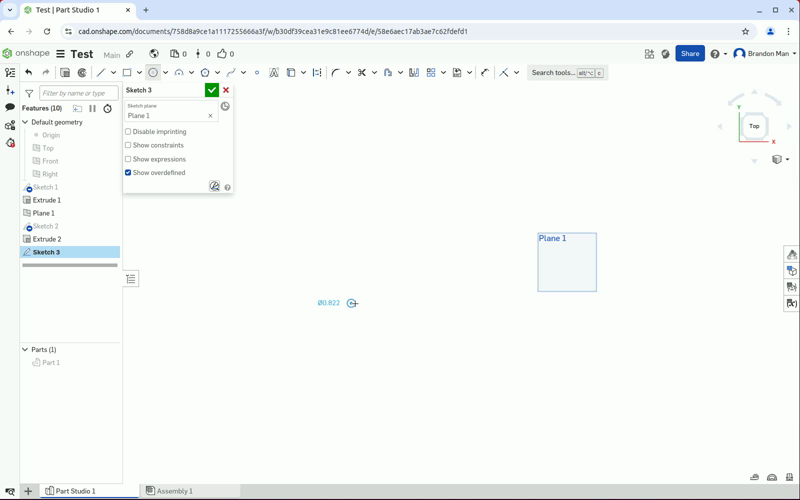
scroll(6)
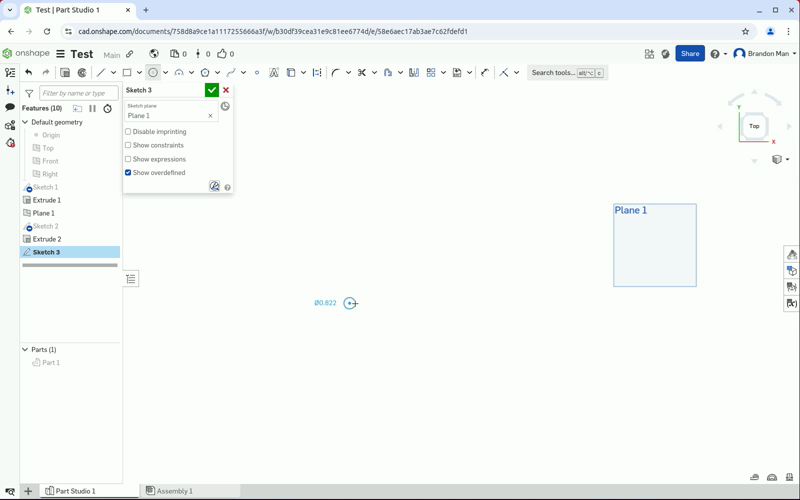
scroll(6)
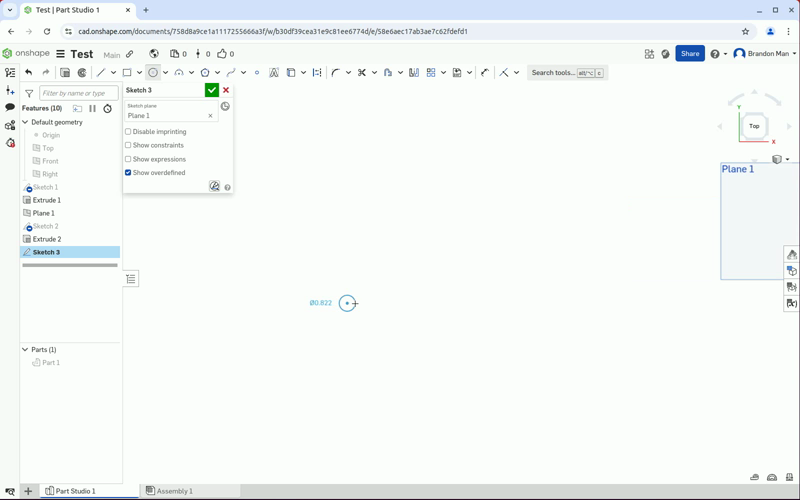
scroll(6)
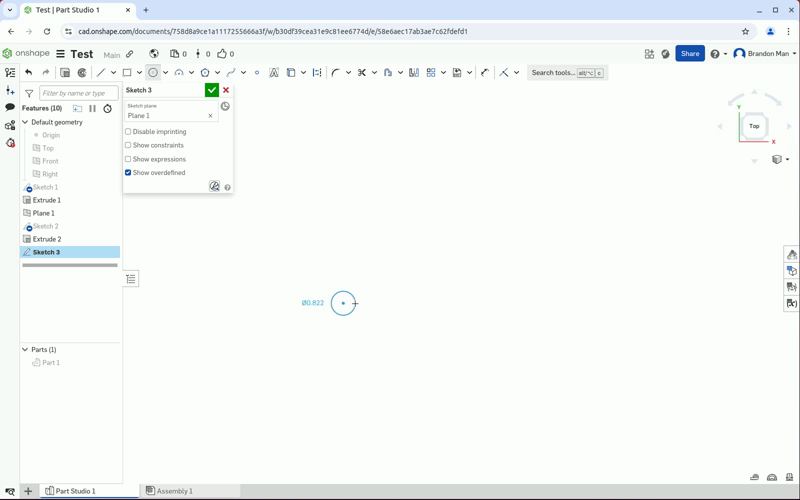
scroll(6)
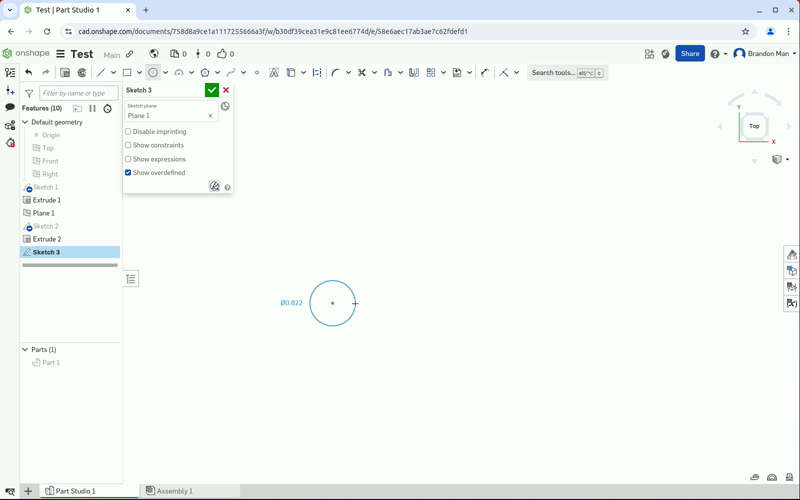
click(355, 303)
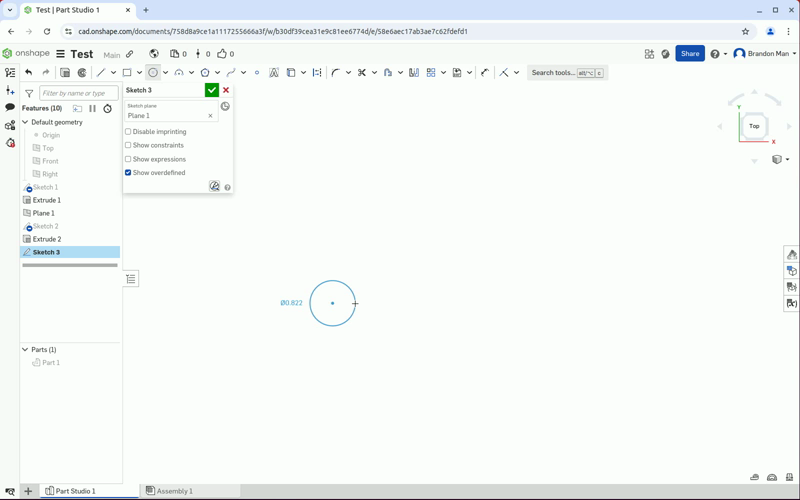
scroll(-6)
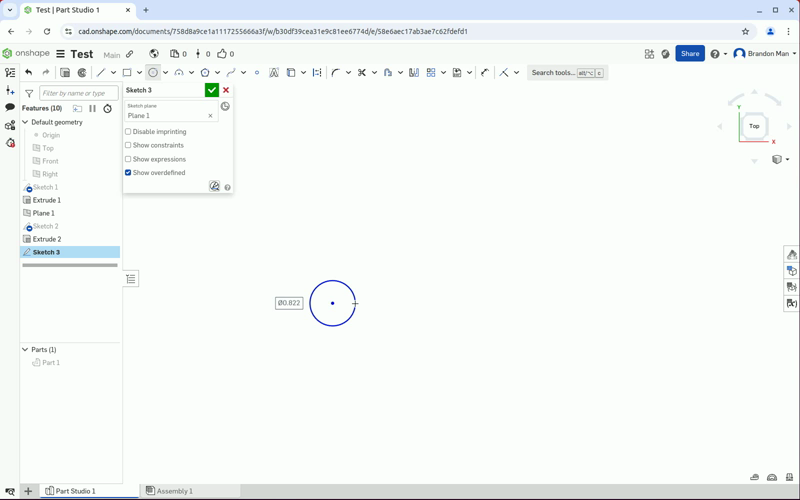
scroll(-6)
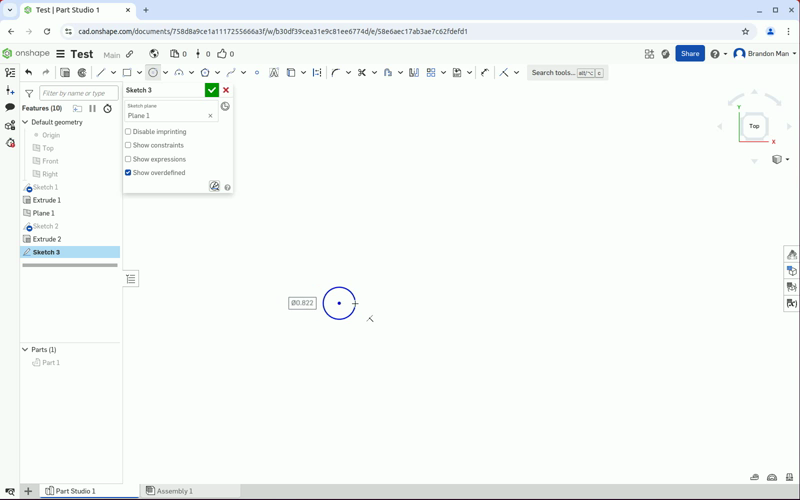
scroll(-6)
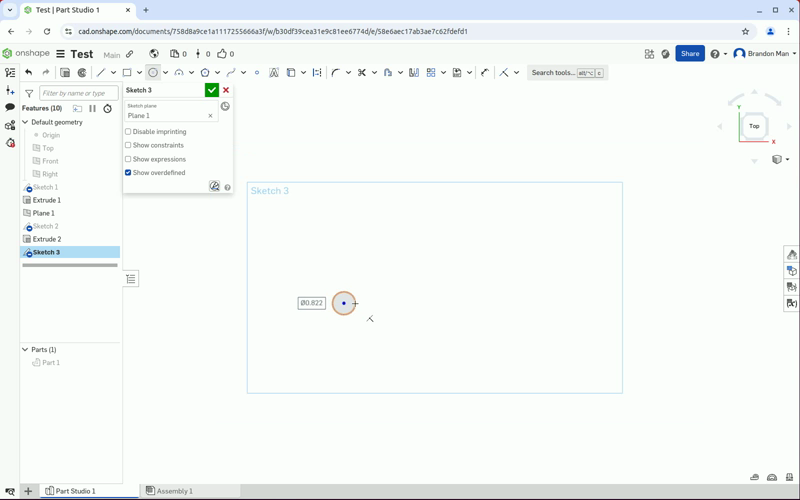
scroll(-6)
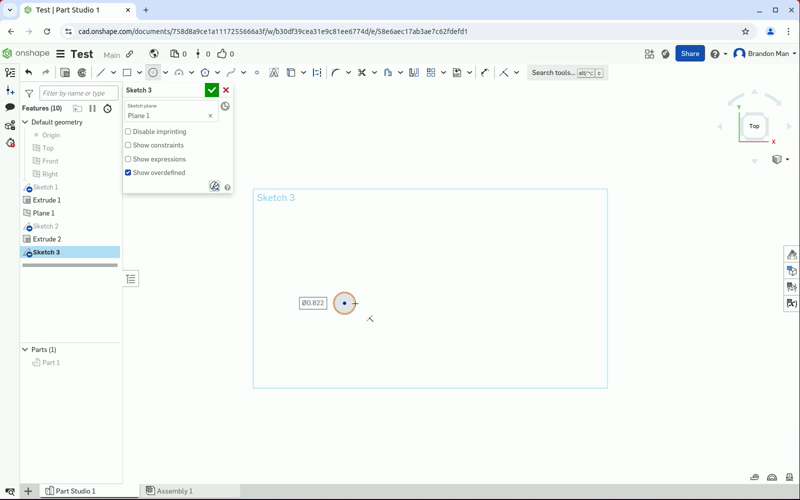
scroll(-6)
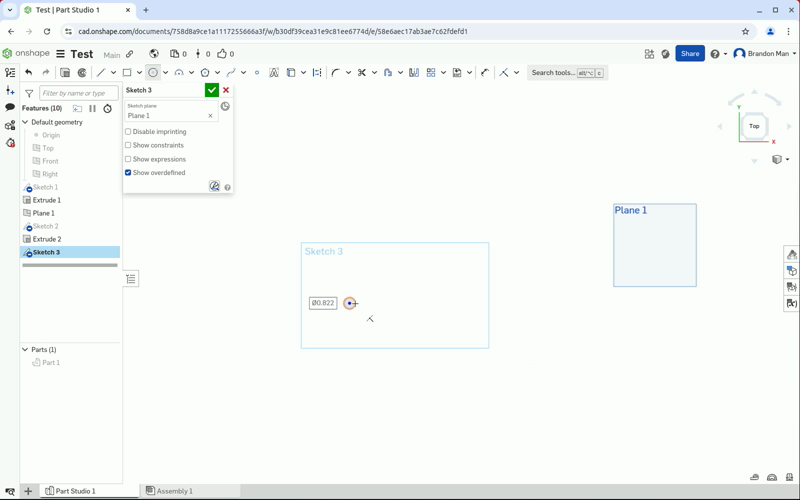
scroll(-6)
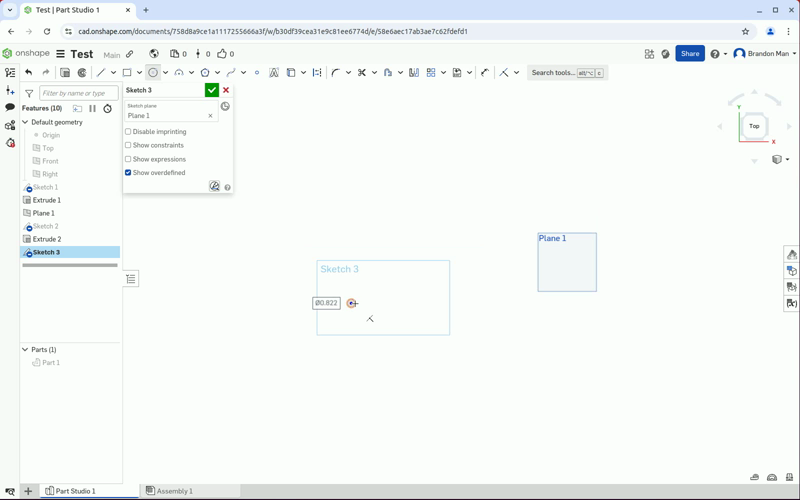
scroll(-6)
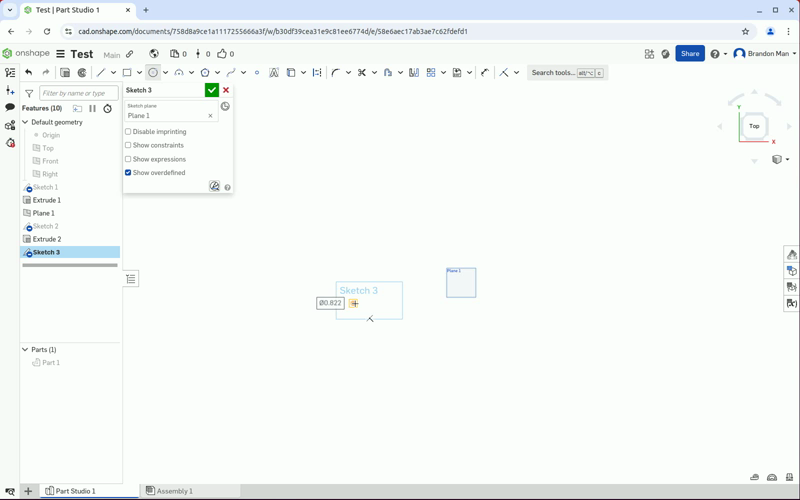
key(esc)
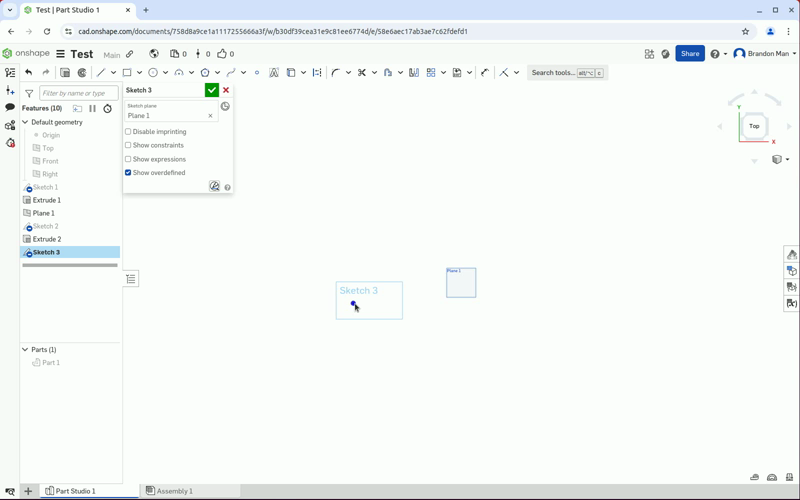
mouse_move(352, 304)
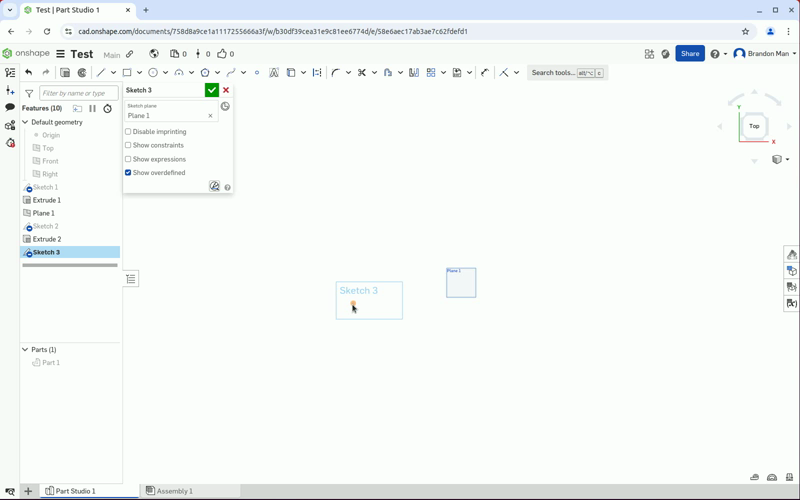
scroll(6)
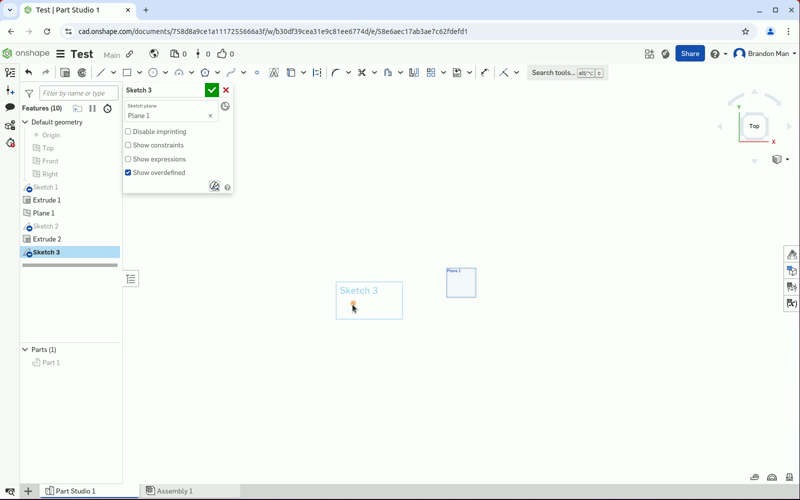
scroll(6)
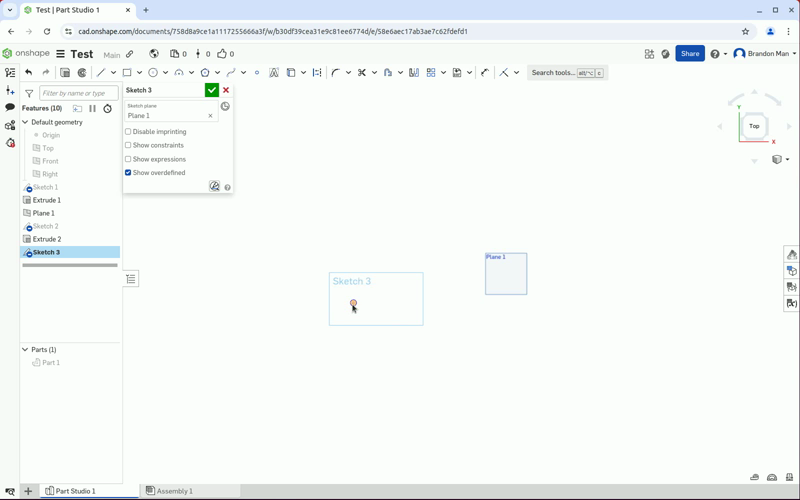
scroll(6)
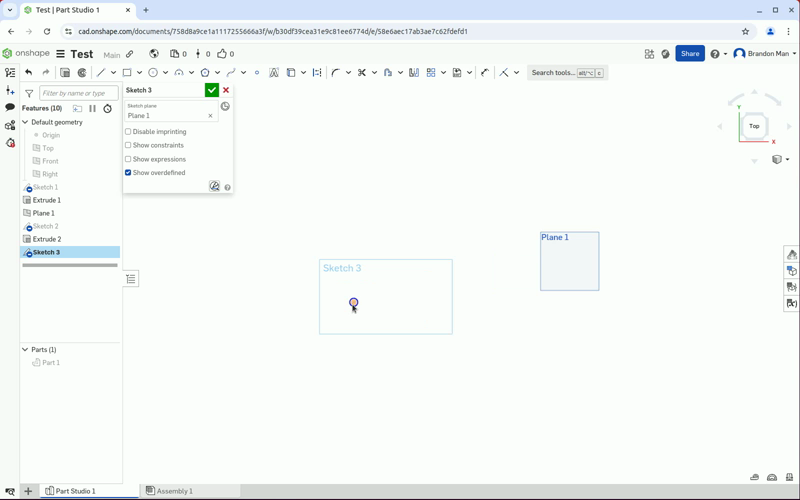
scroll(6)
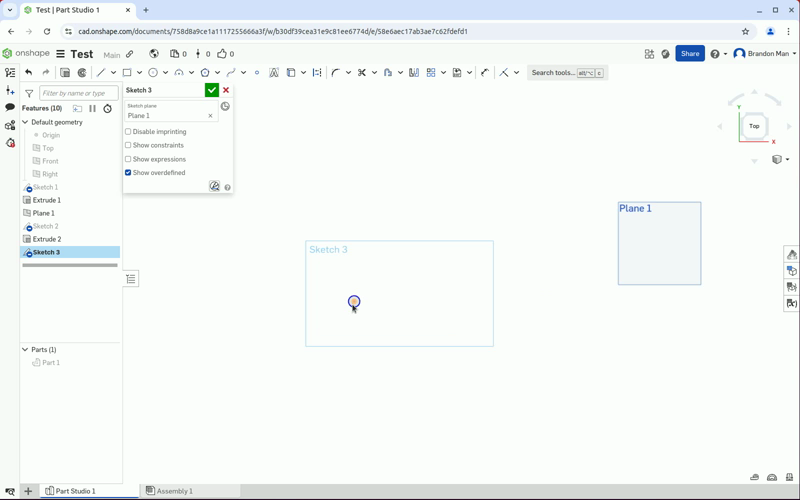
scroll(6)
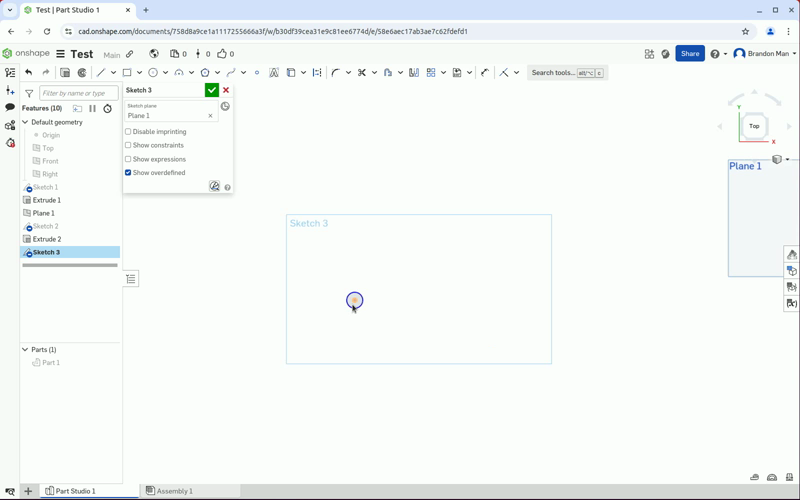
scroll(6)
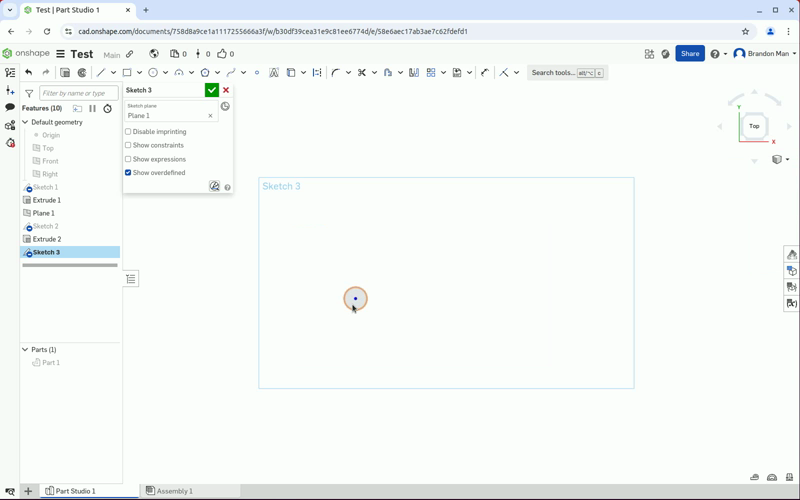
scroll(6)
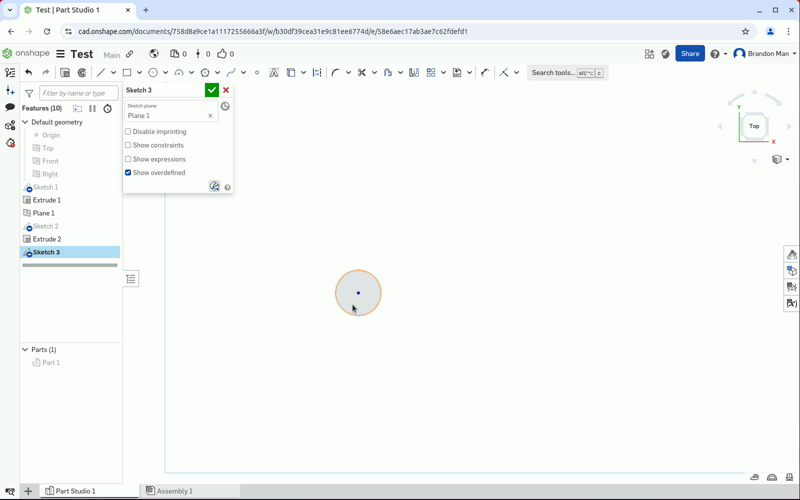
click(352, 304)
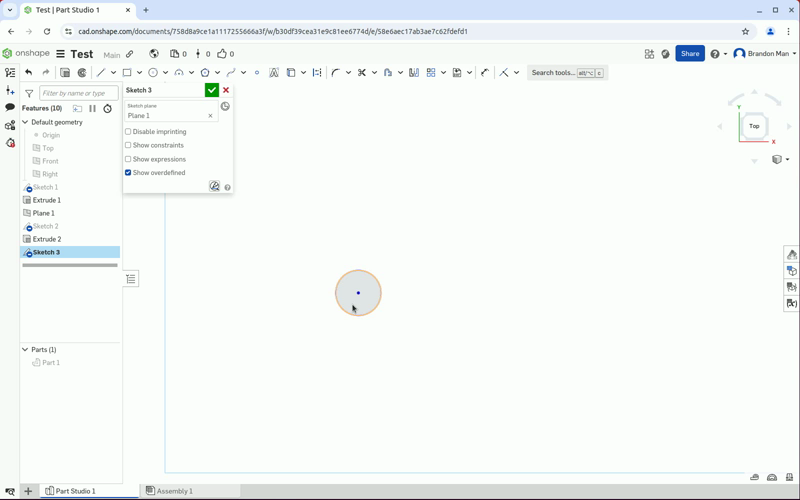
scroll(-6)
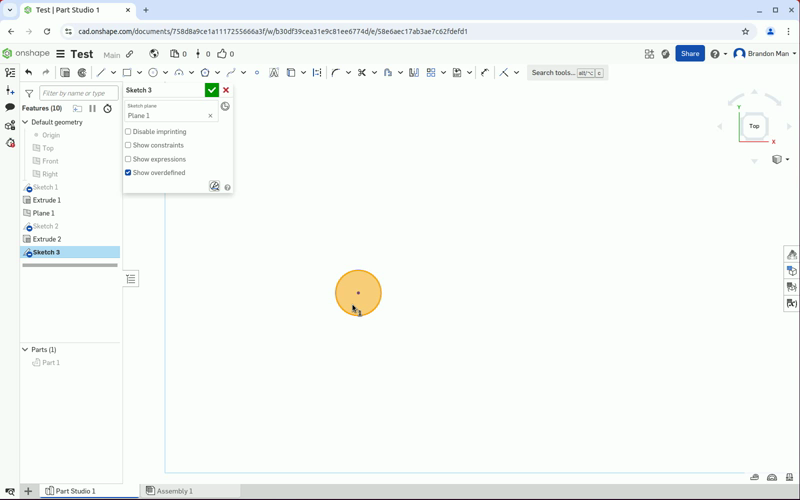
scroll(-6)
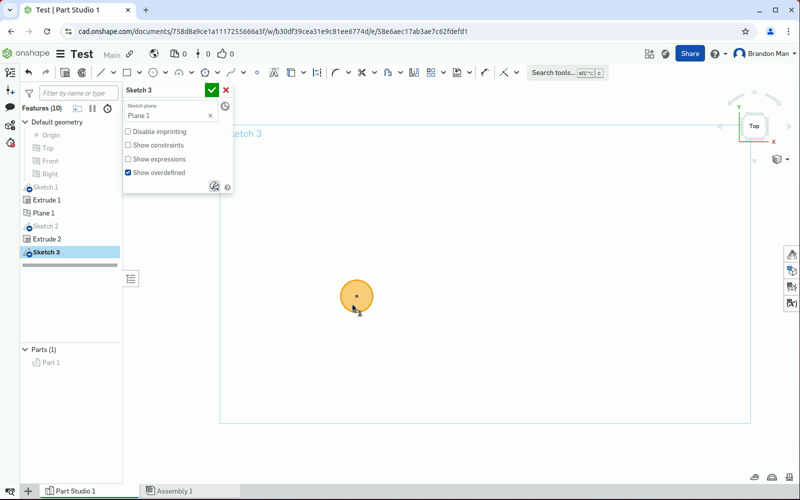
scroll(-6)
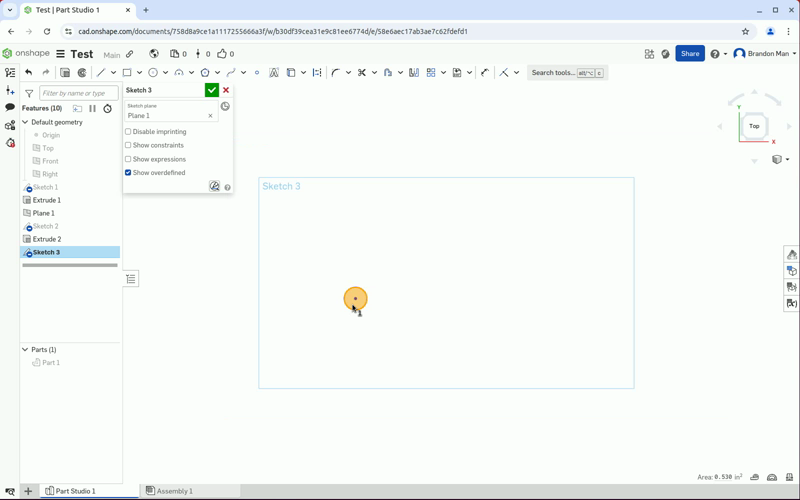
scroll(-6)
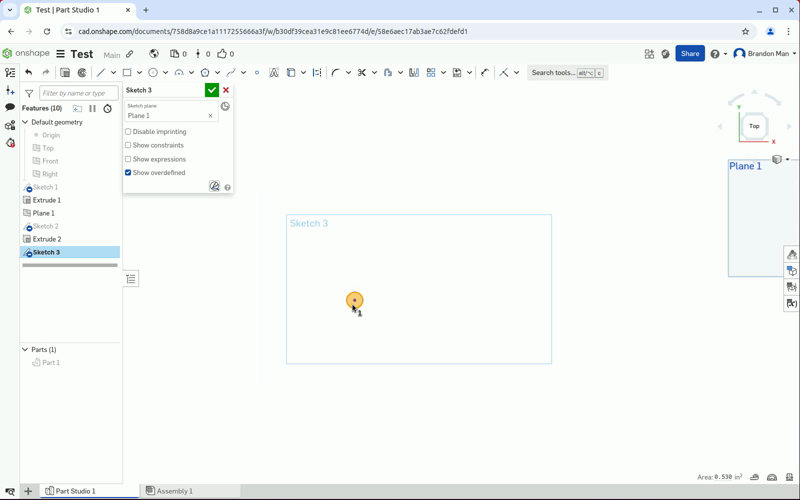
scroll(-6)
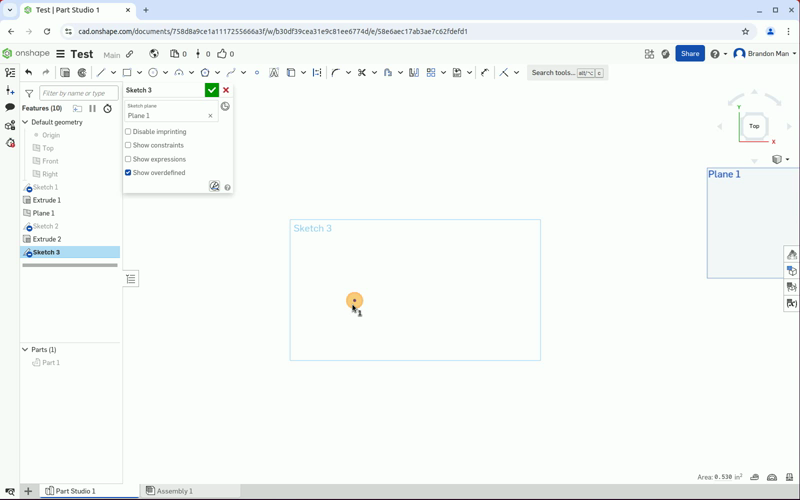
scroll(-6)
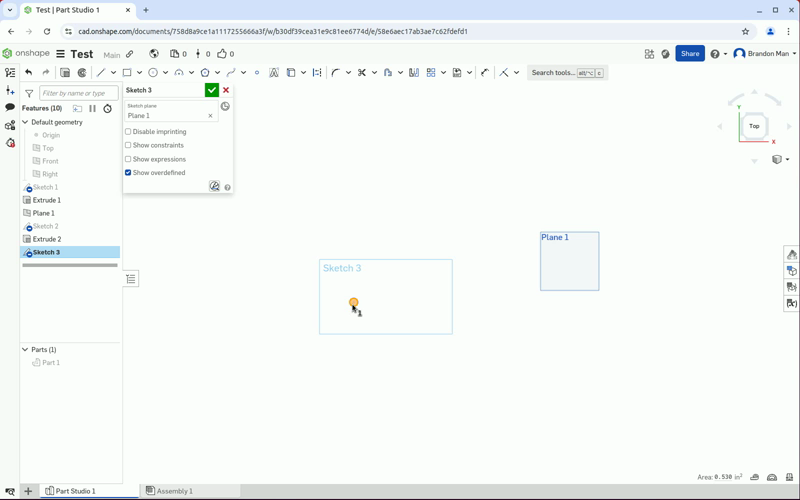
scroll(-6)
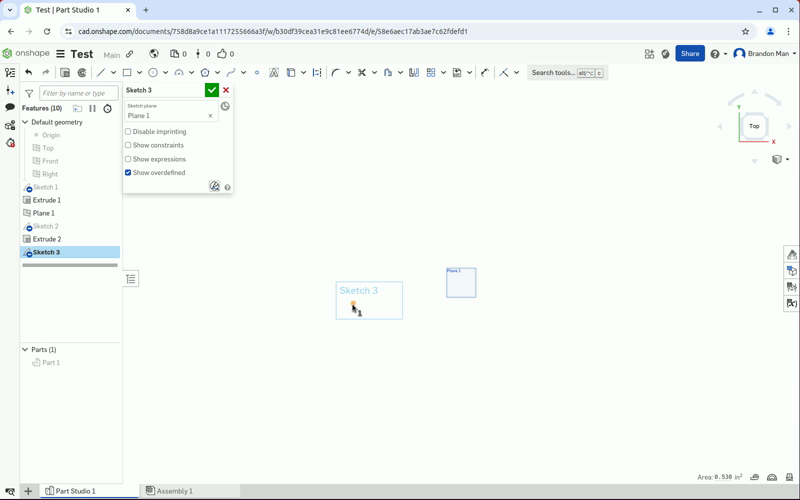
mouse_move(73, 352)
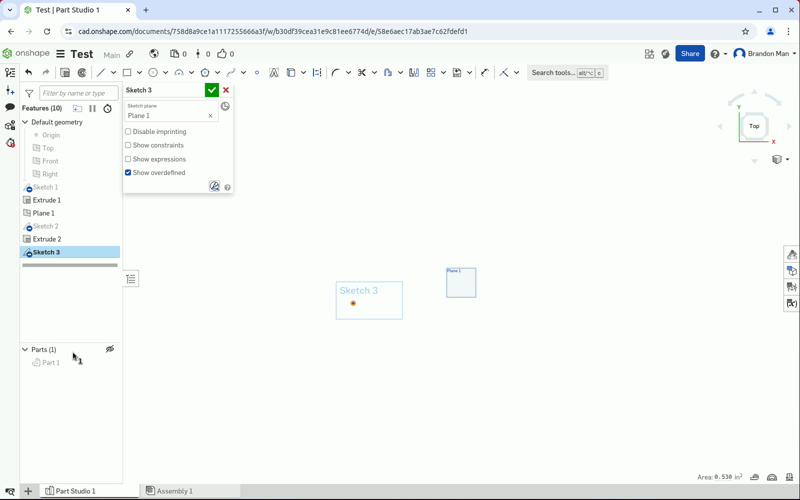
key(shift+y)
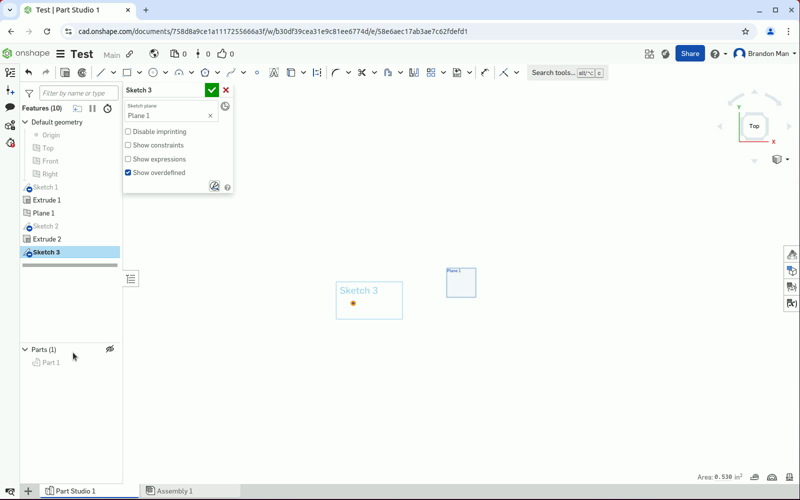
key(shift+e)
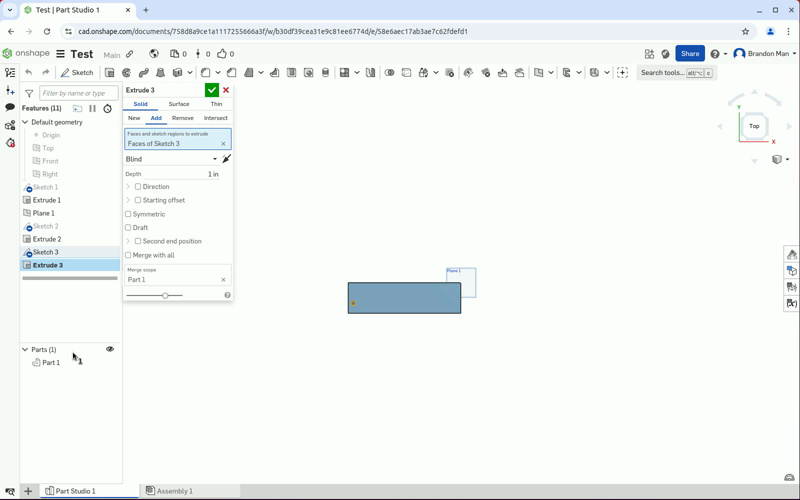
mouse_move(143, 106)
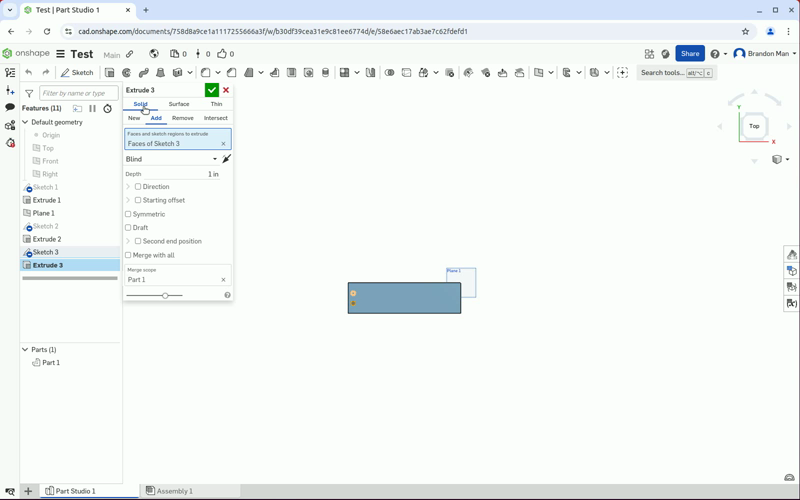
click(143, 106)
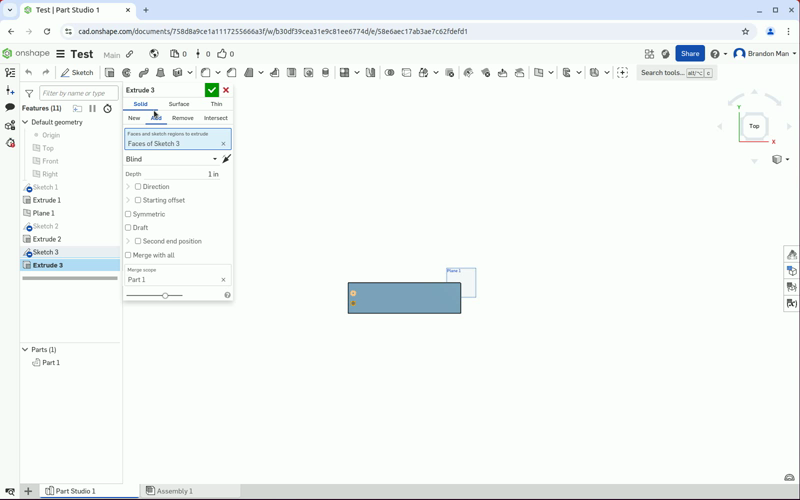
mouse_move(186, 120)
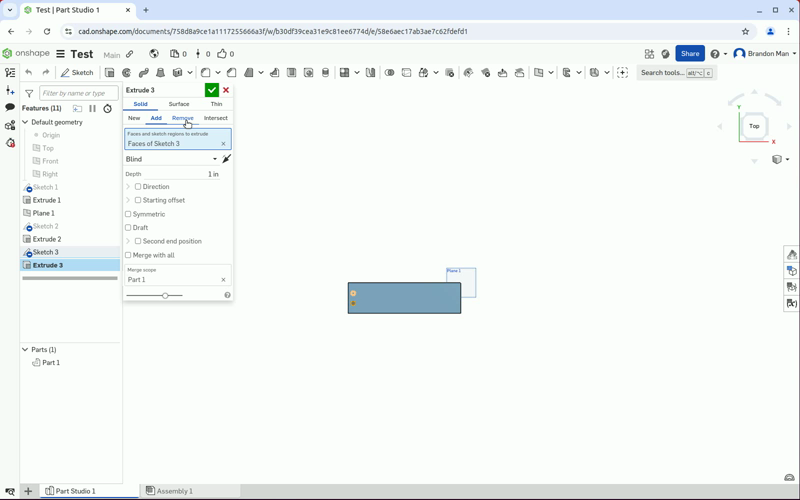
click(186, 120)
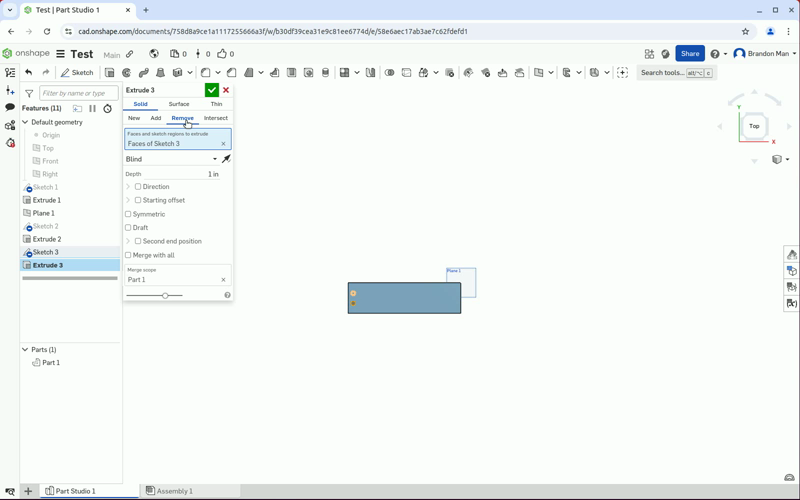
key(tab, 4)
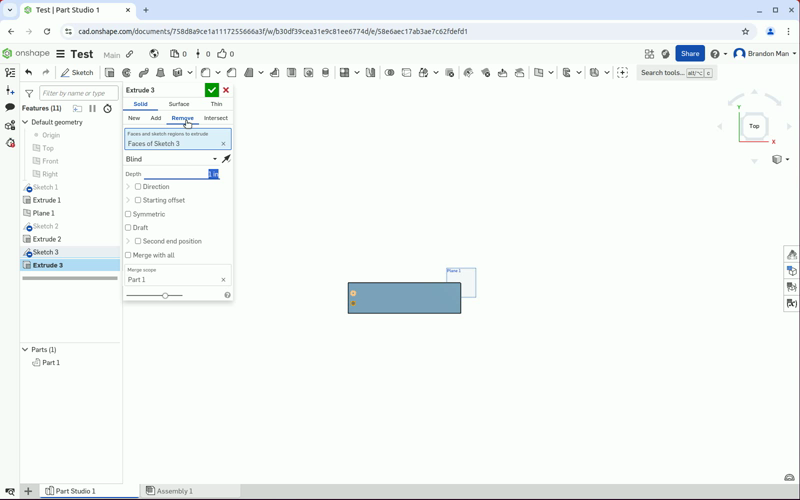
text(2.166)
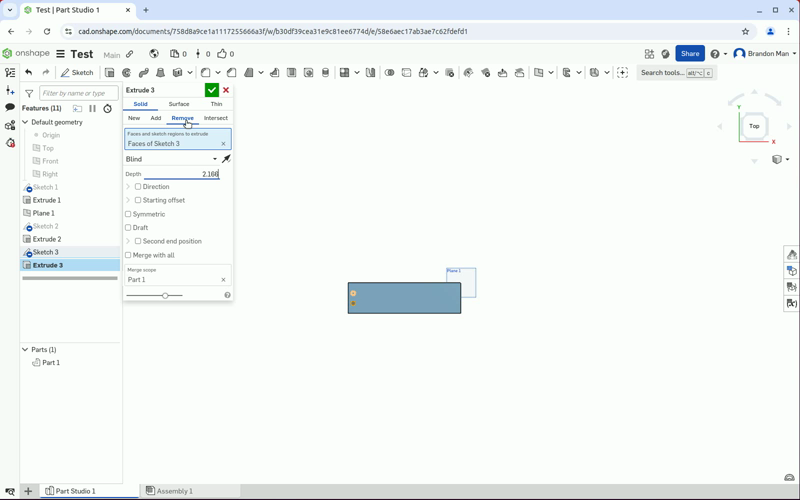
key(tab, 6)
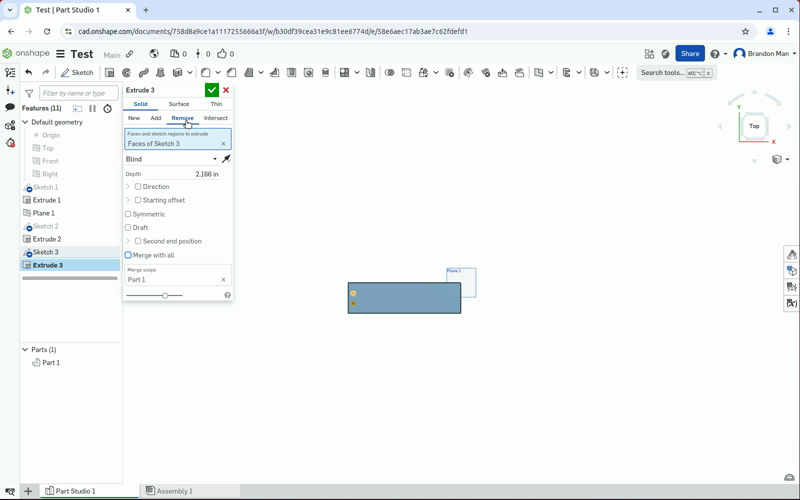
key(space)
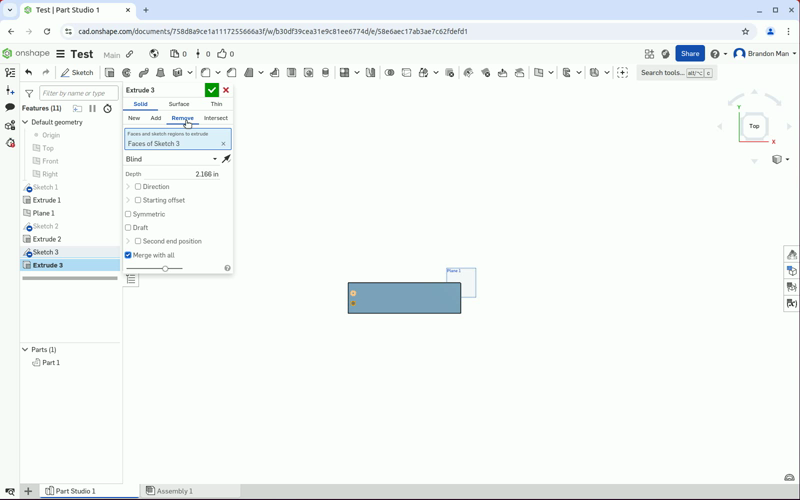
key(enter)
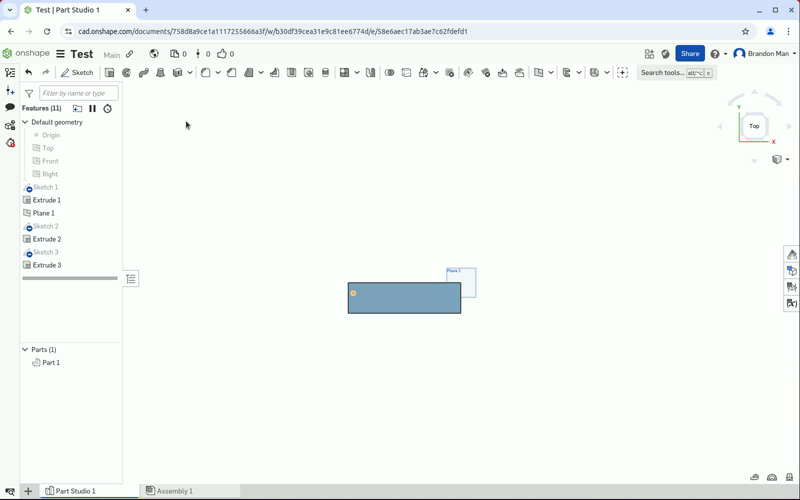
key(shift+h)
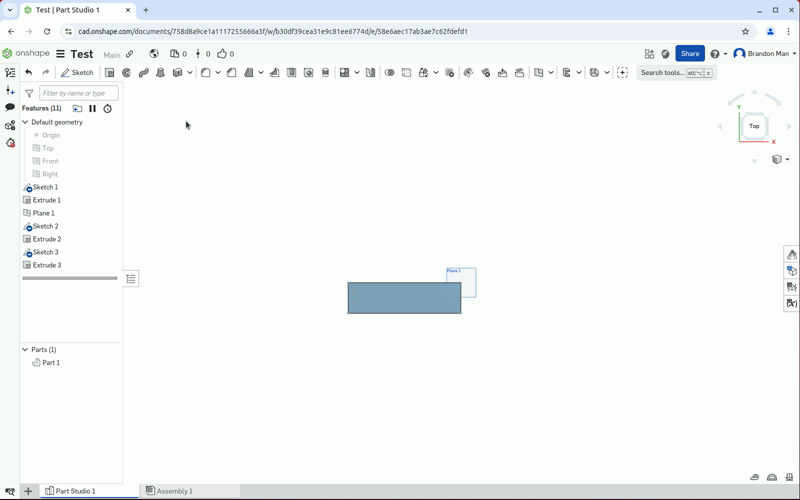
key(shift+h)
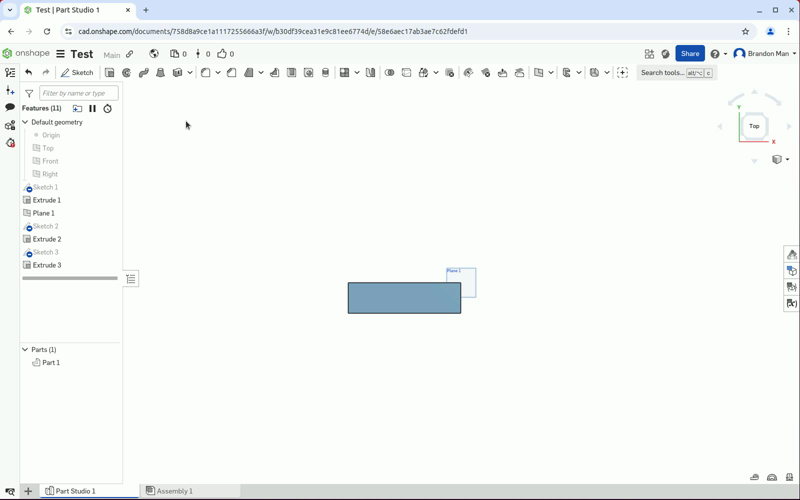
mouse_move(73, 189)
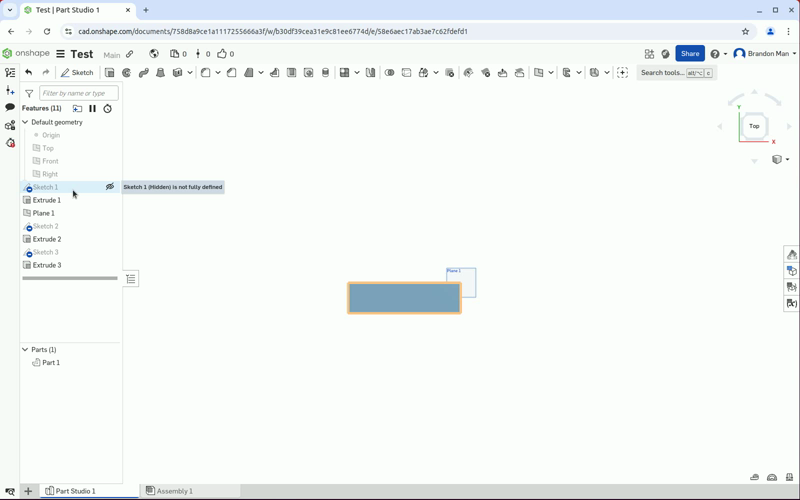
click(73, 189)
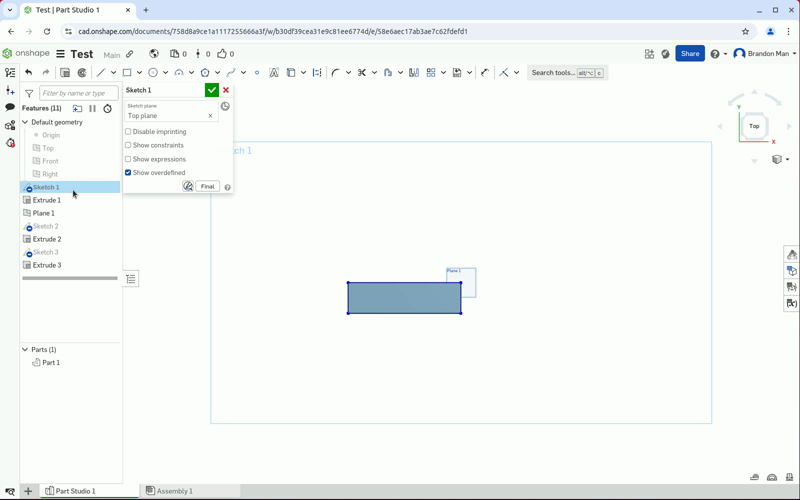
mouse_move(229, 92)
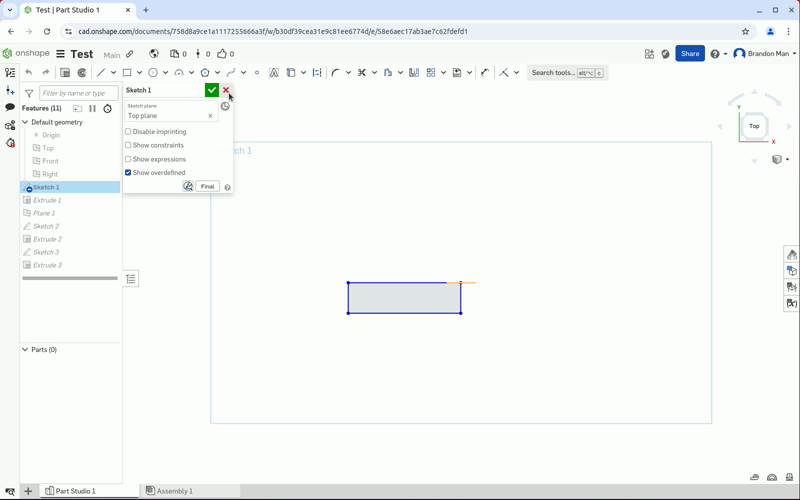
click(229, 92)
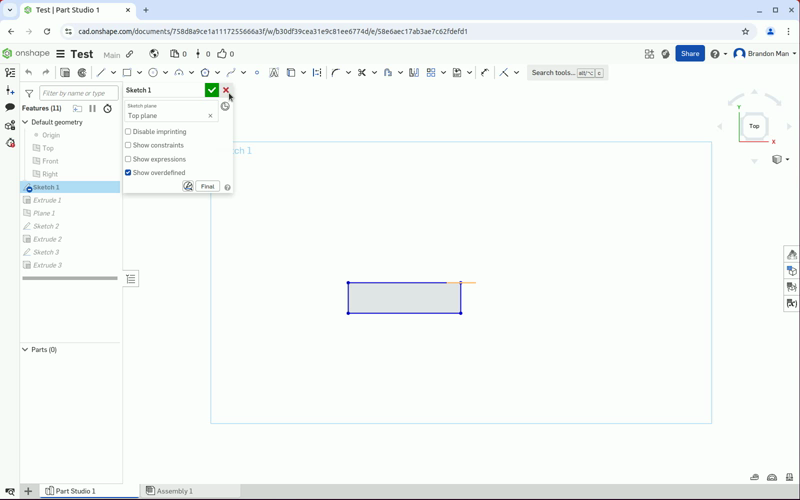
key(shift+s)
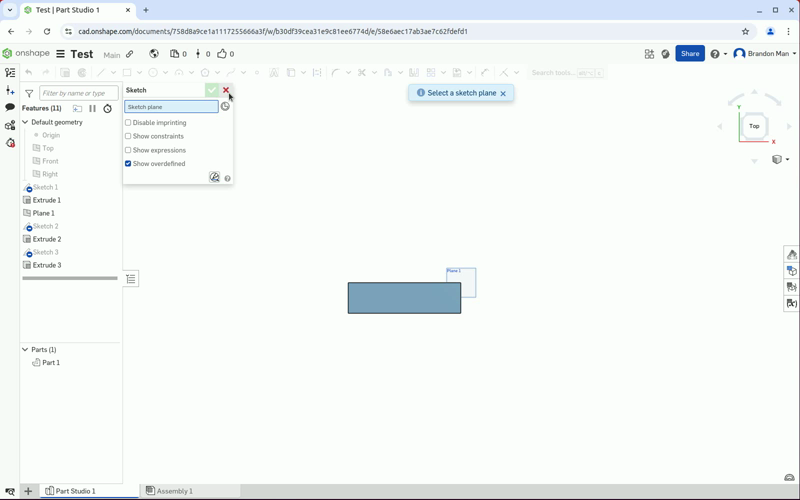
mouse_move(73, 215)
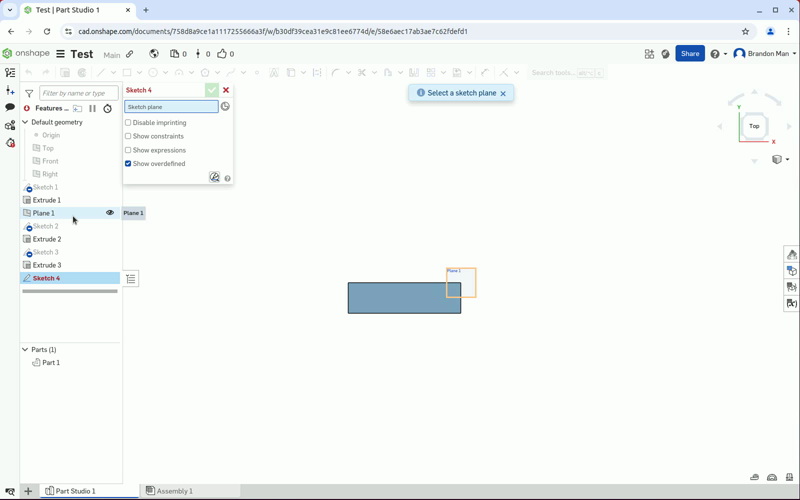
click(73, 215)
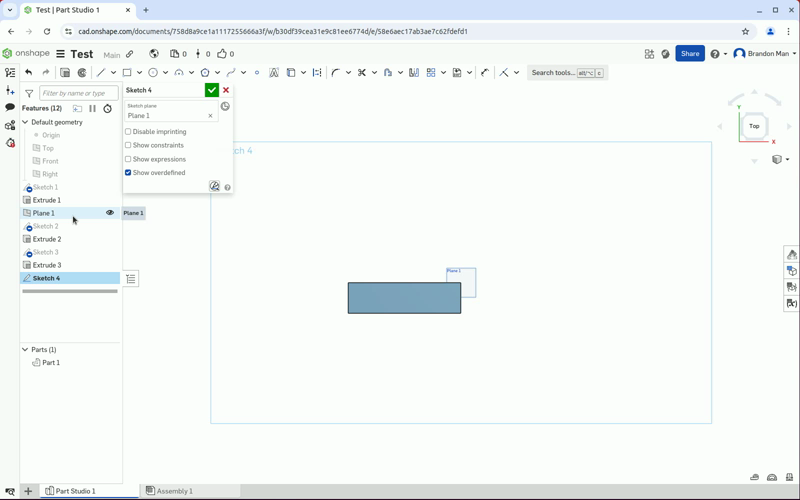
mouse_move(73, 352)
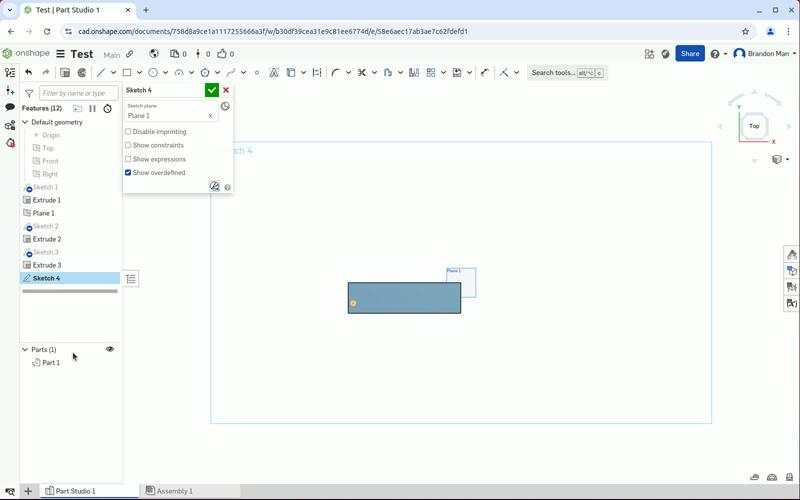
key(y)
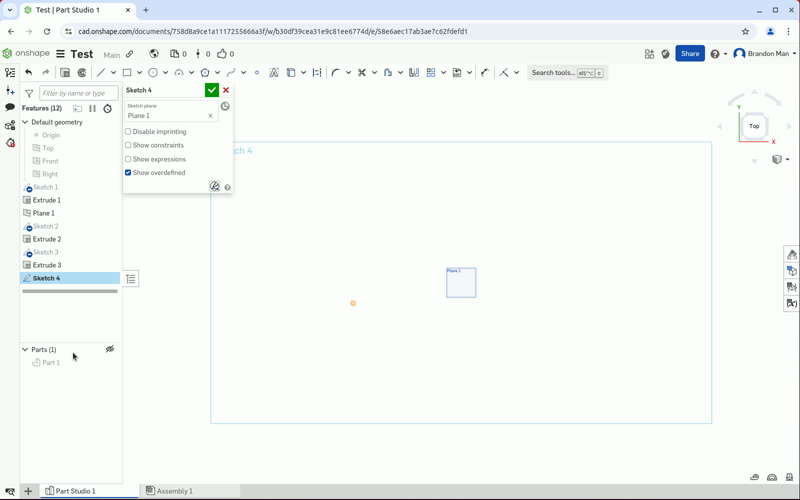
key(c)
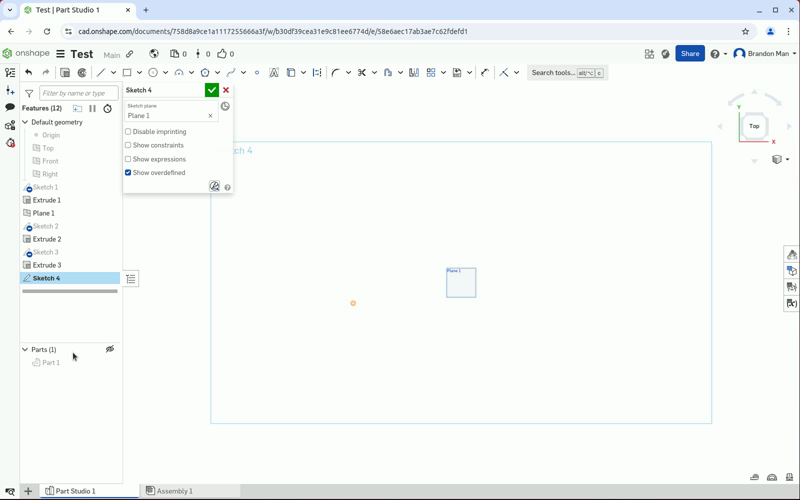
key_down(shift)
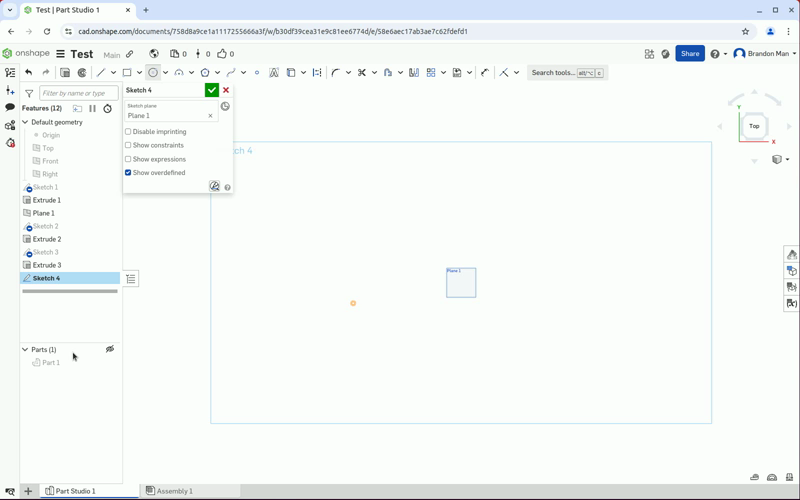
mouse_move(450, 303)
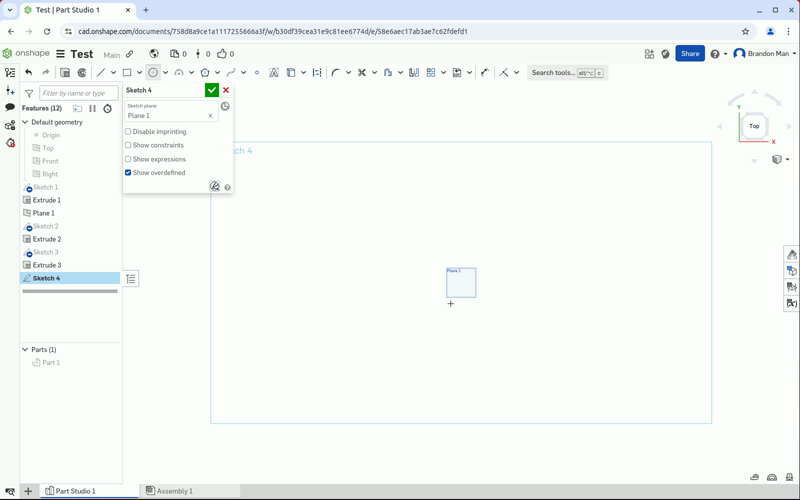
click(450, 303)
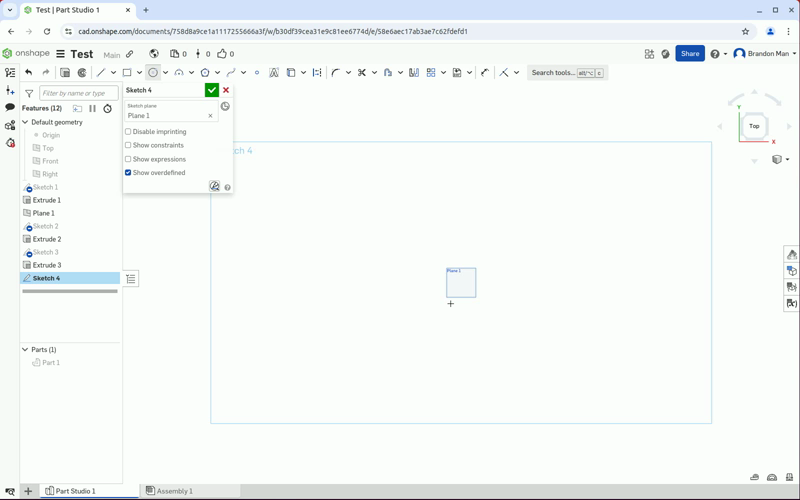
key_up(shift)
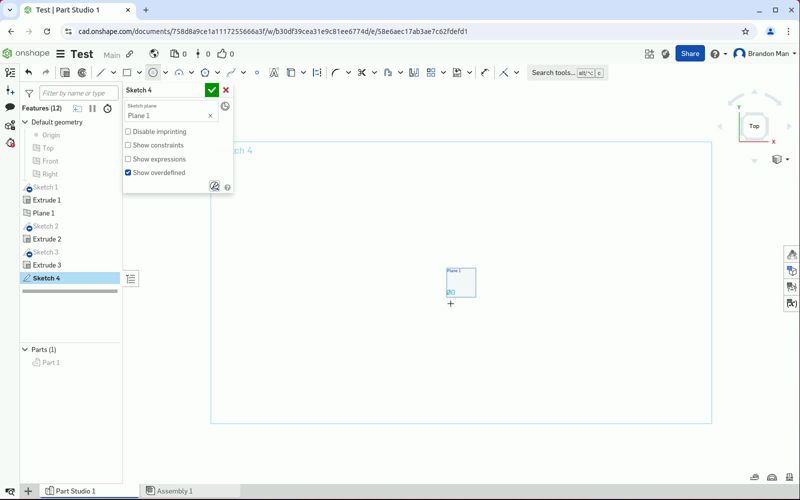
mouse_move(452, 303)
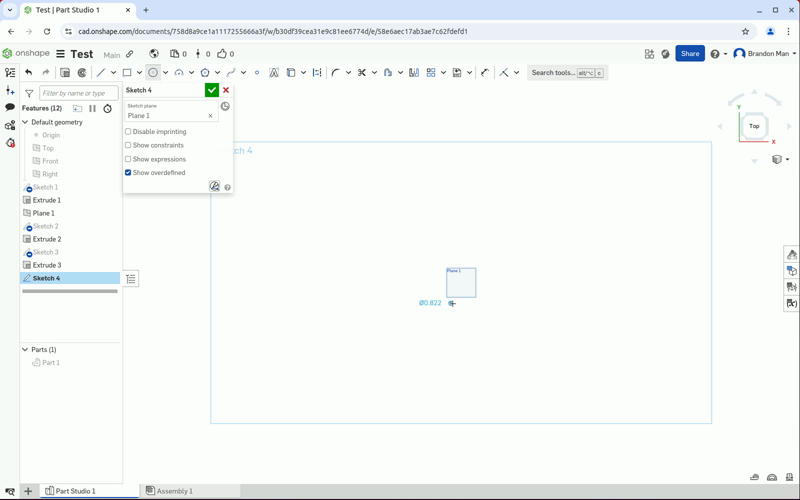
scroll(6)
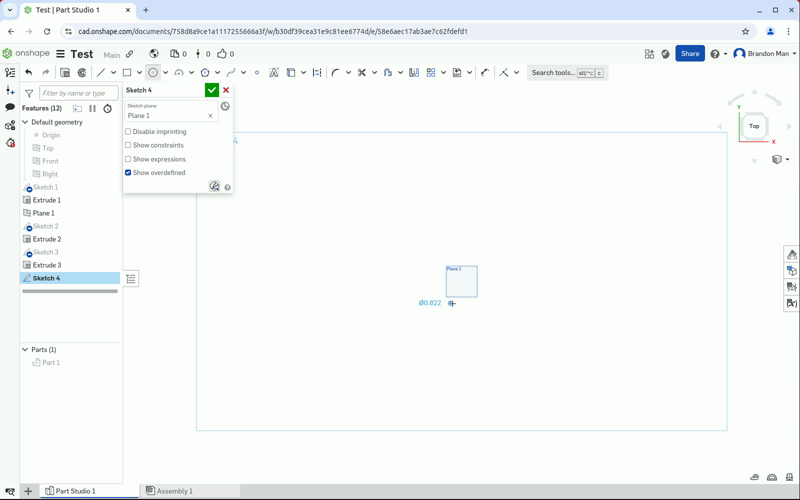
scroll(6)
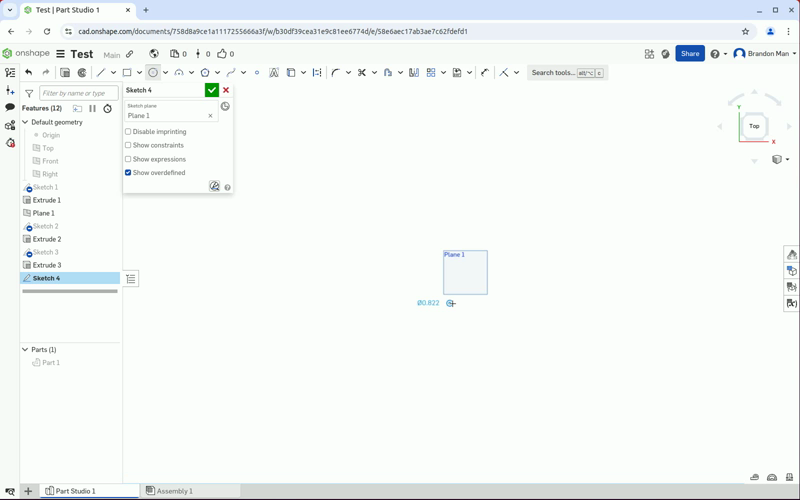
scroll(6)
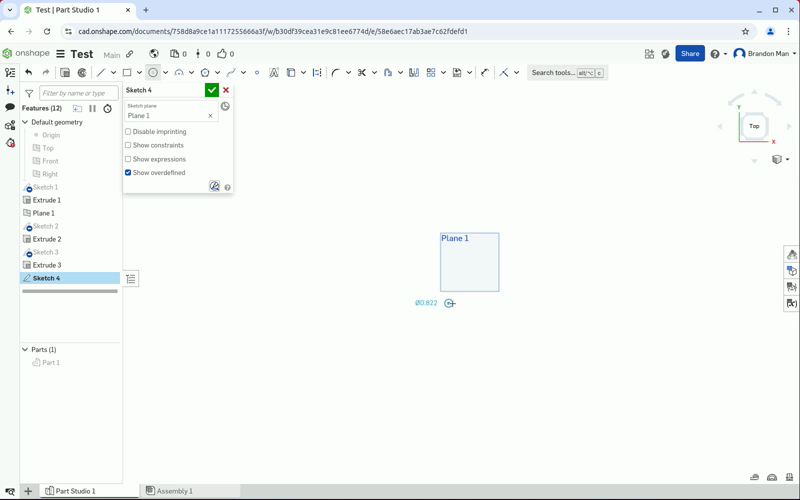
scroll(6)
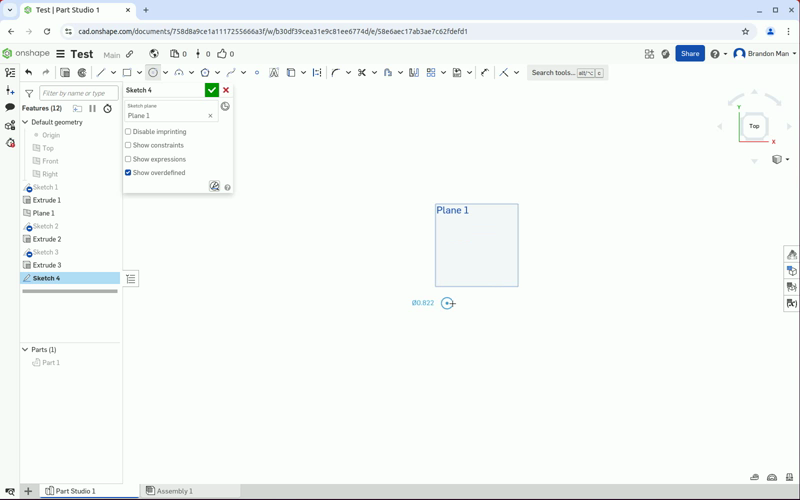
scroll(6)
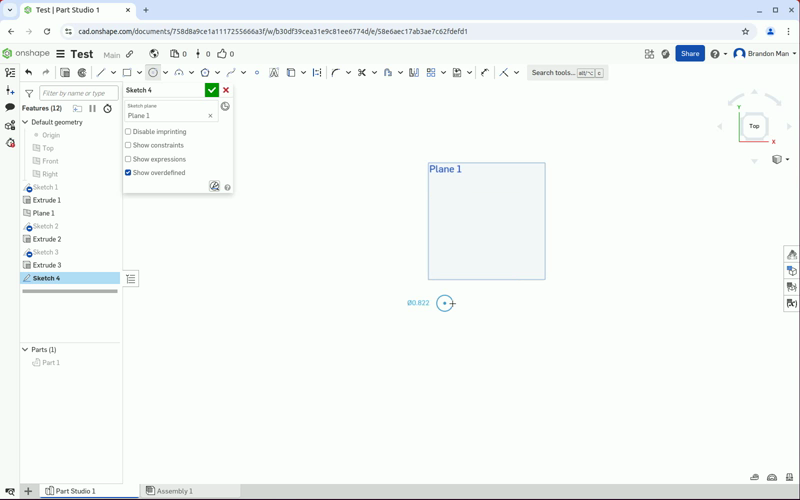
scroll(6)
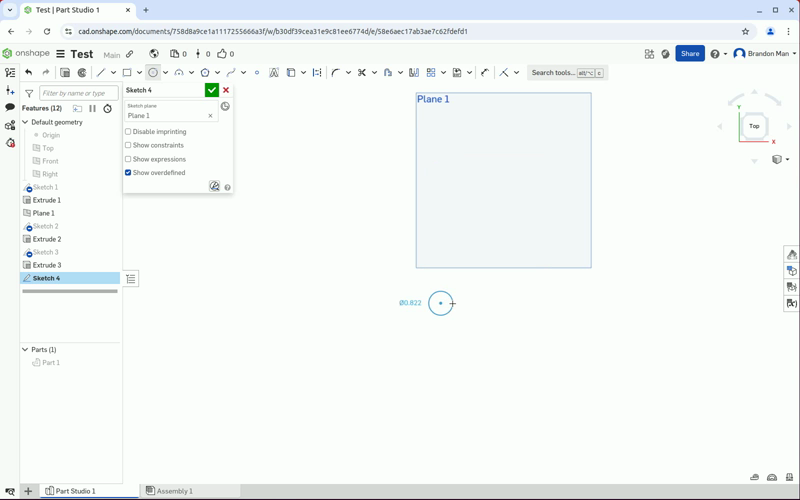
scroll(6)
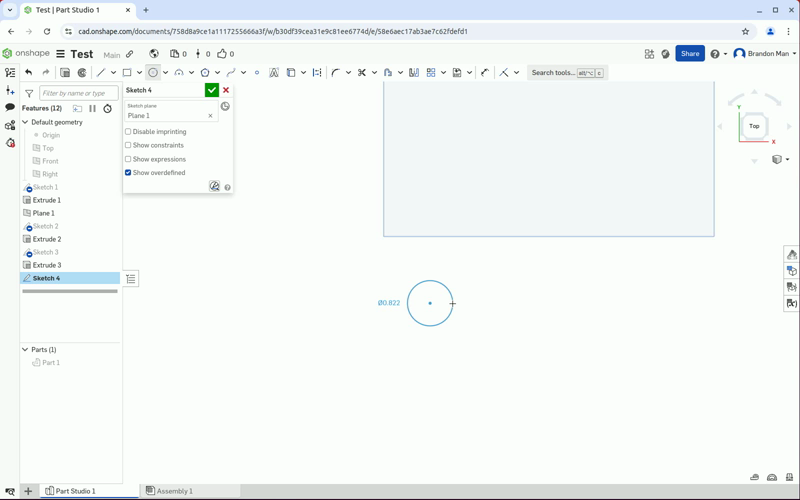
click(452, 303)
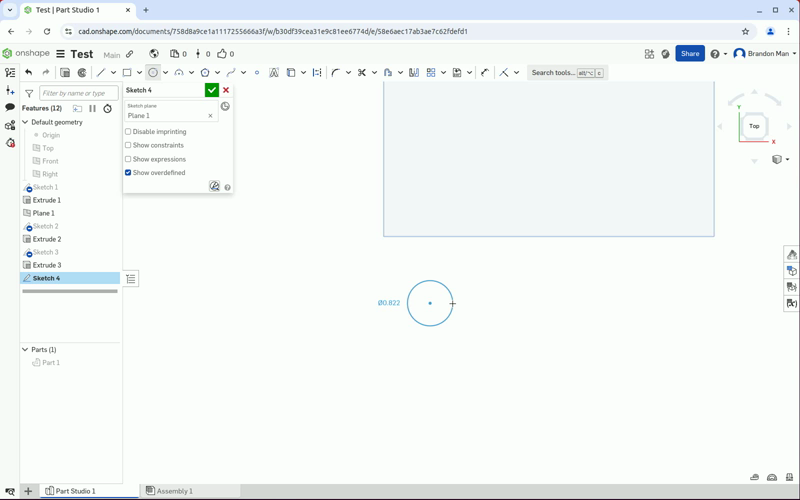
scroll(-6)
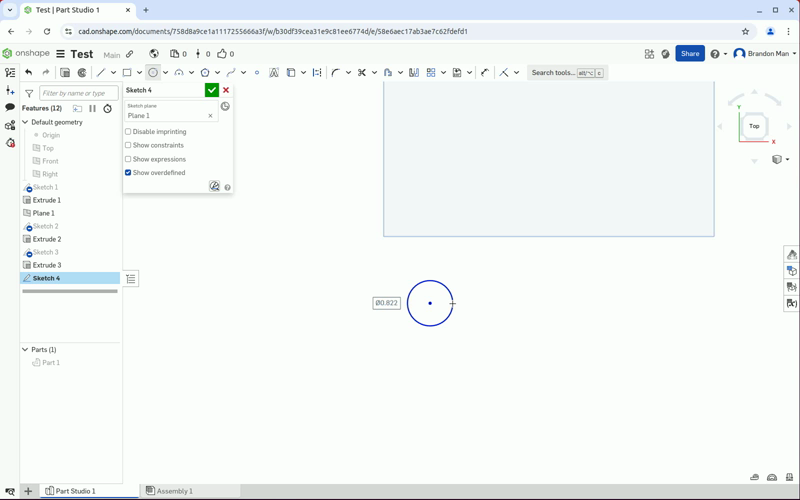
scroll(-6)
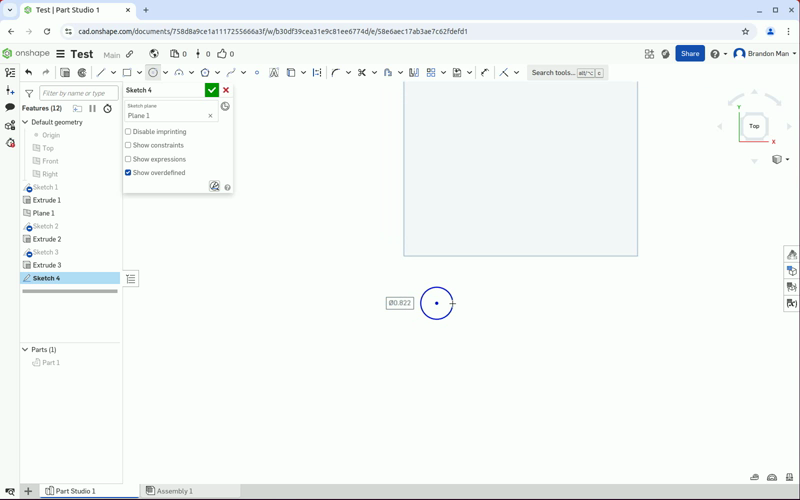
scroll(-6)
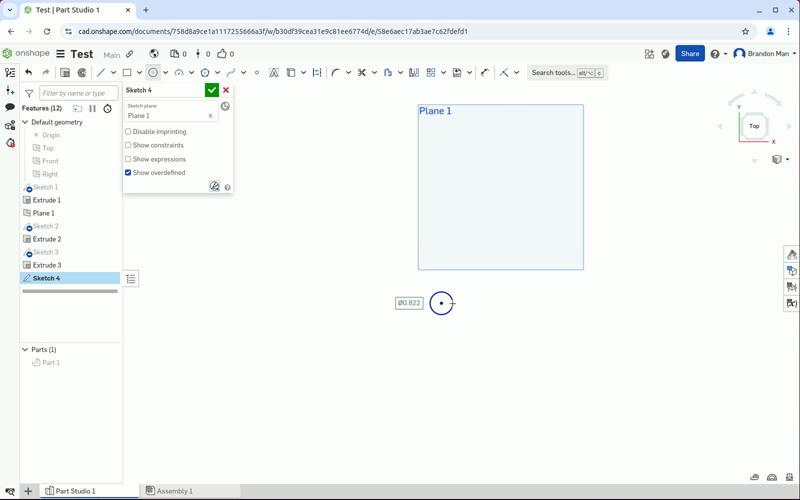
scroll(-6)
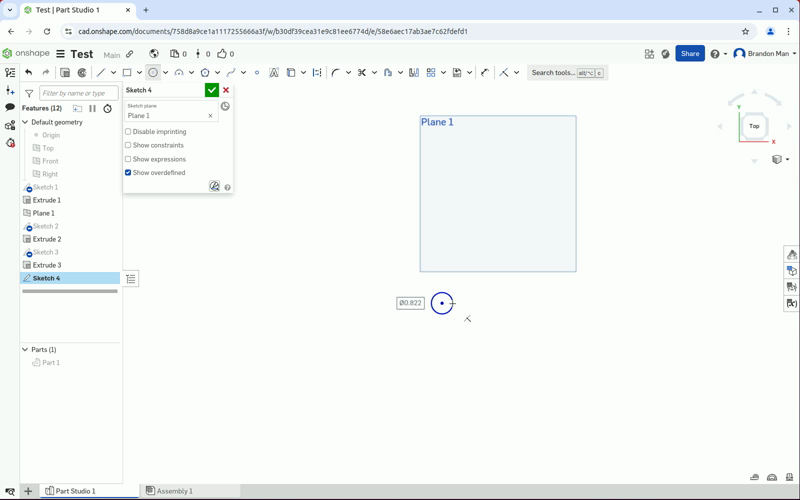
scroll(-6)
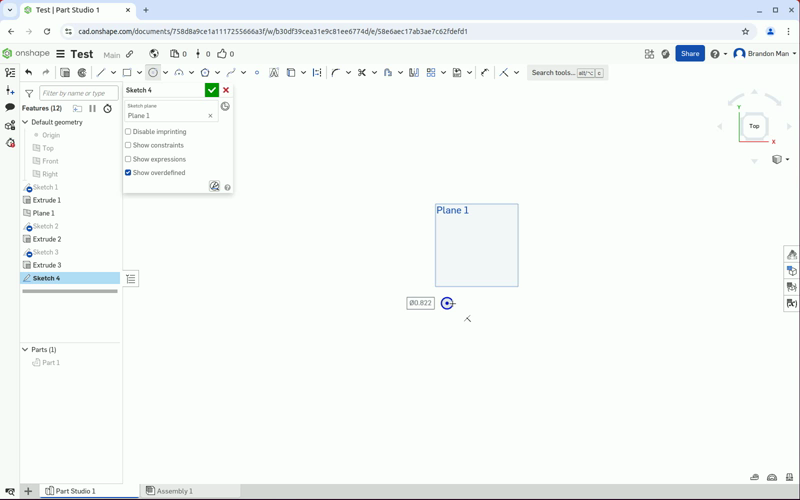
scroll(-6)
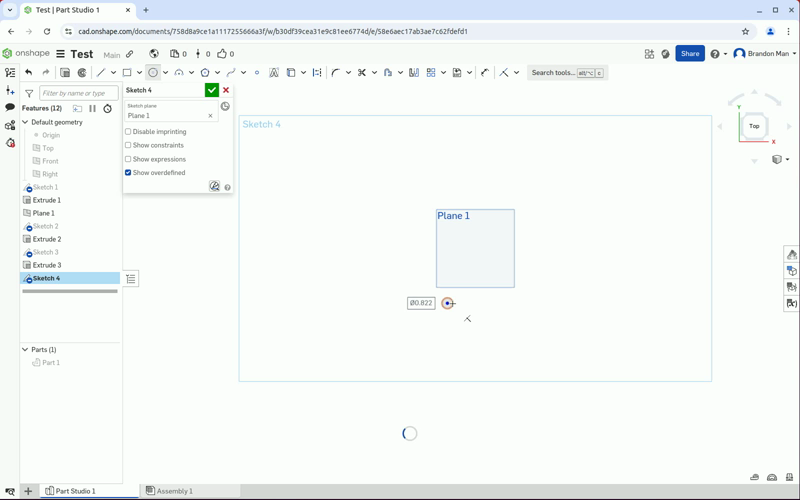
scroll(-6)
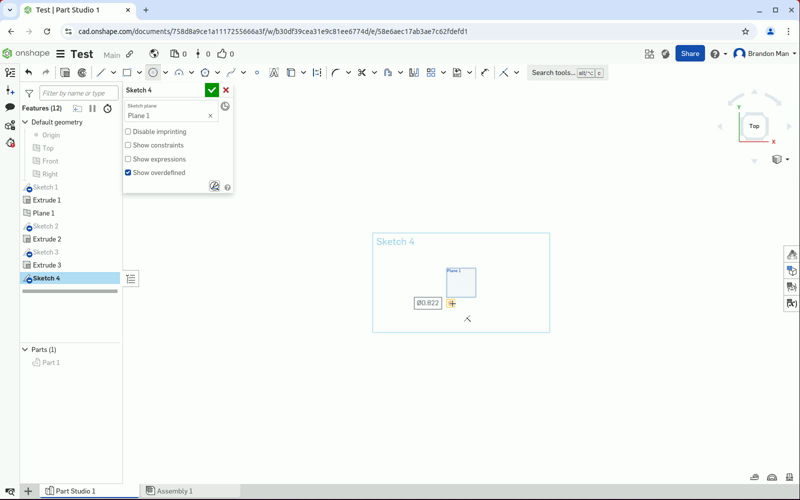
key(esc)
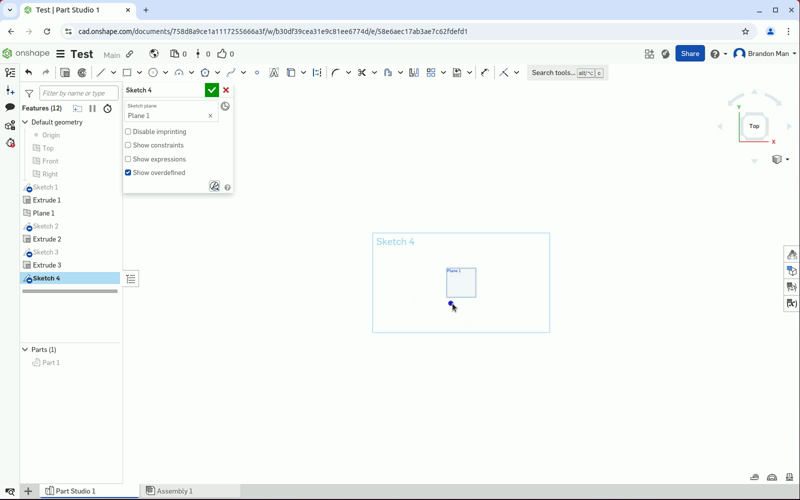
mouse_move(450, 304)
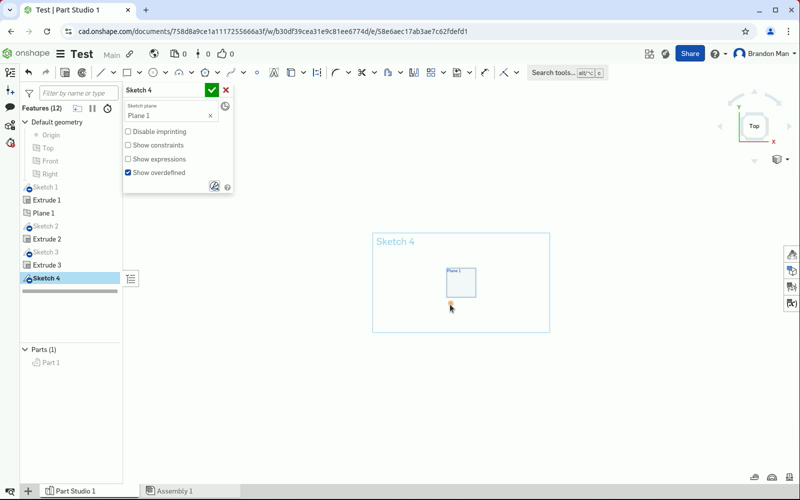
scroll(6)
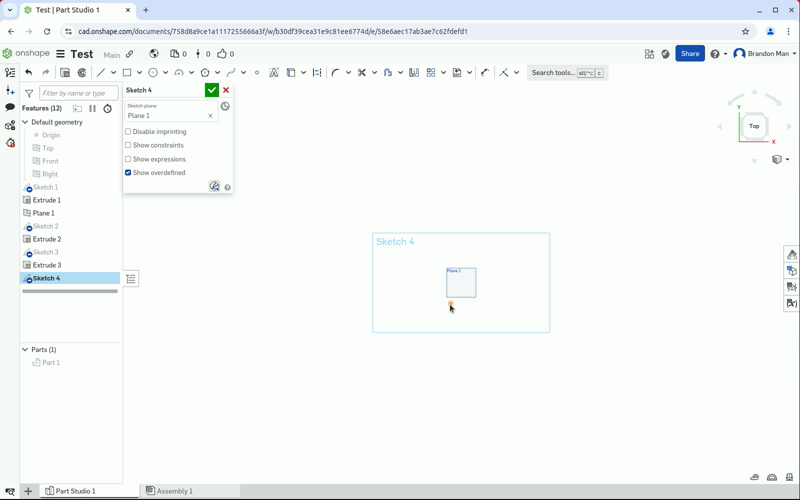
scroll(6)
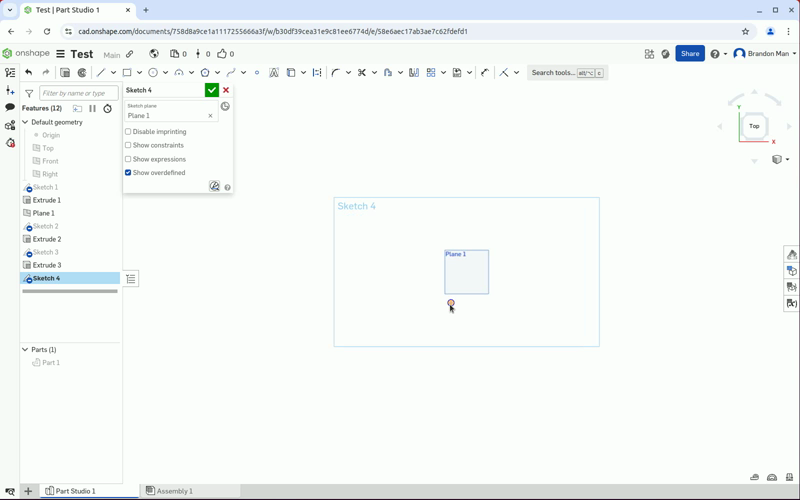
scroll(6)
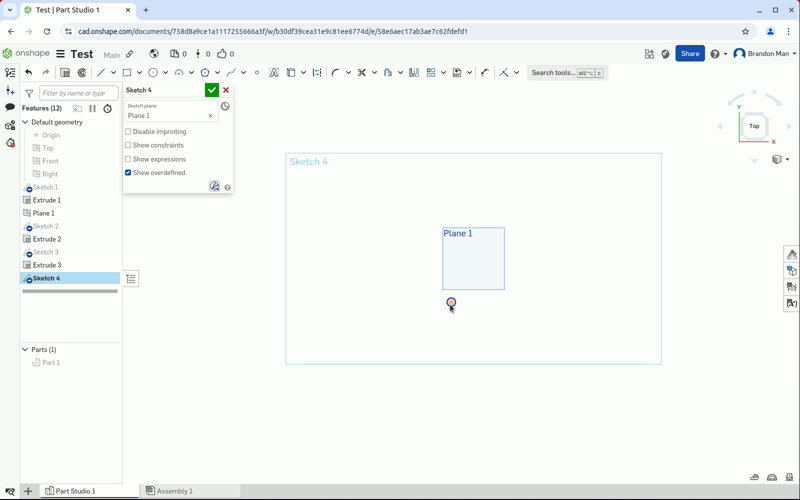
scroll(6)
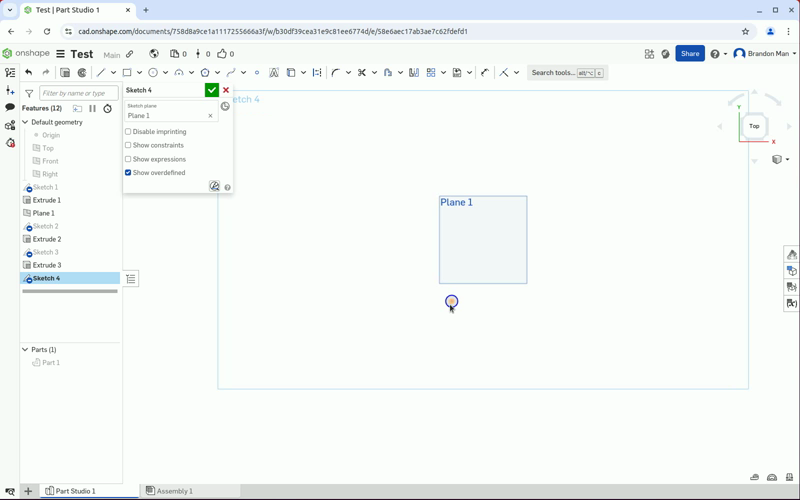
scroll(6)
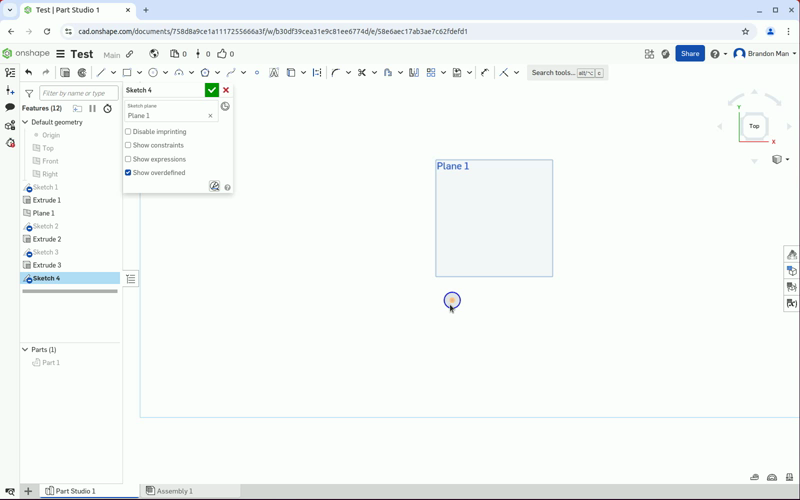
scroll(6)
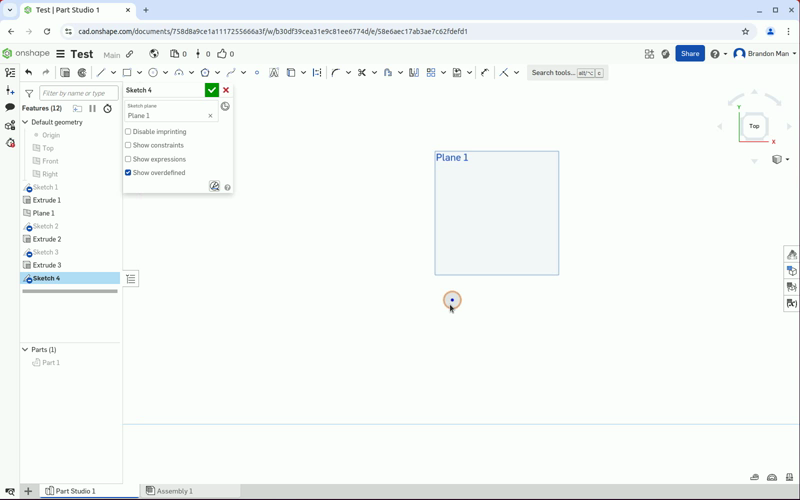
scroll(6)
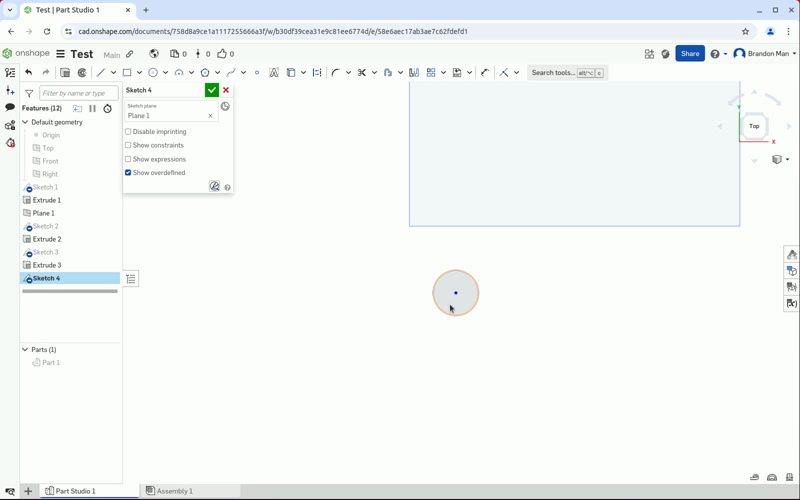
click(450, 304)
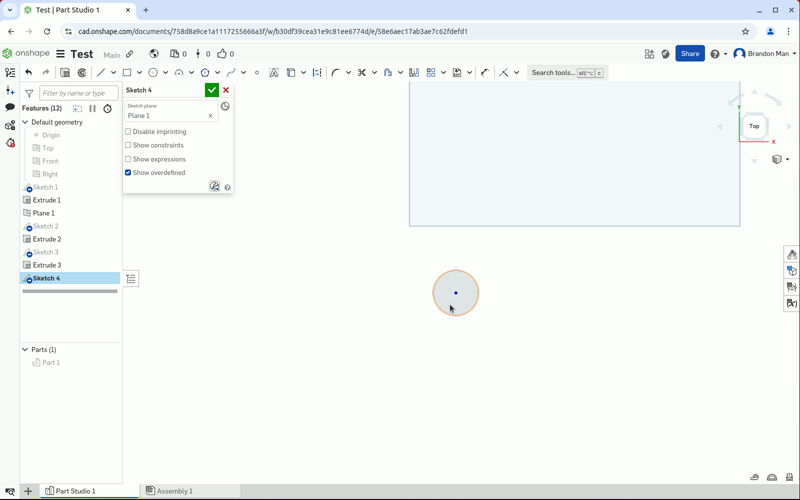
scroll(-6)
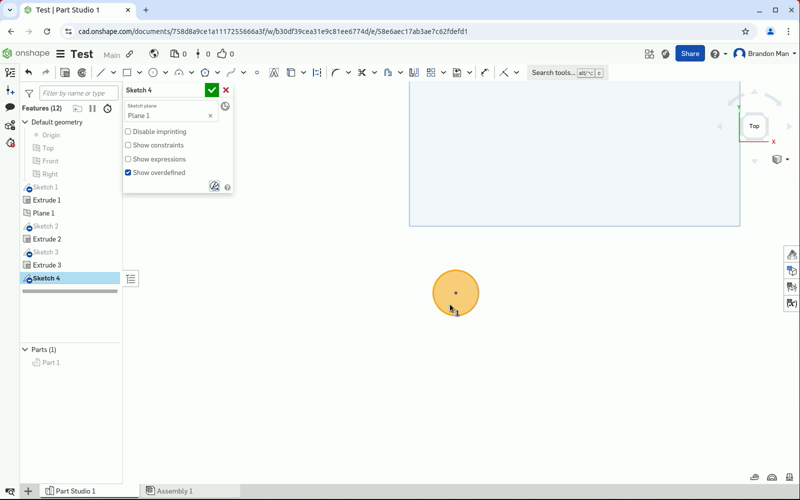
scroll(-6)
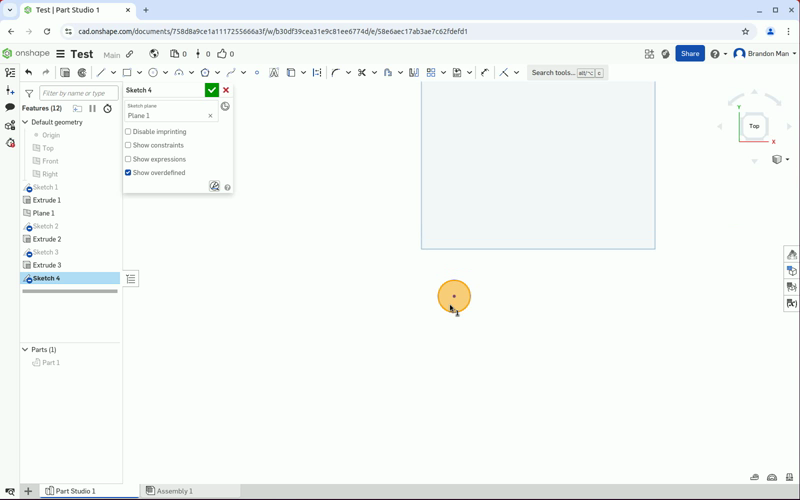
scroll(-6)
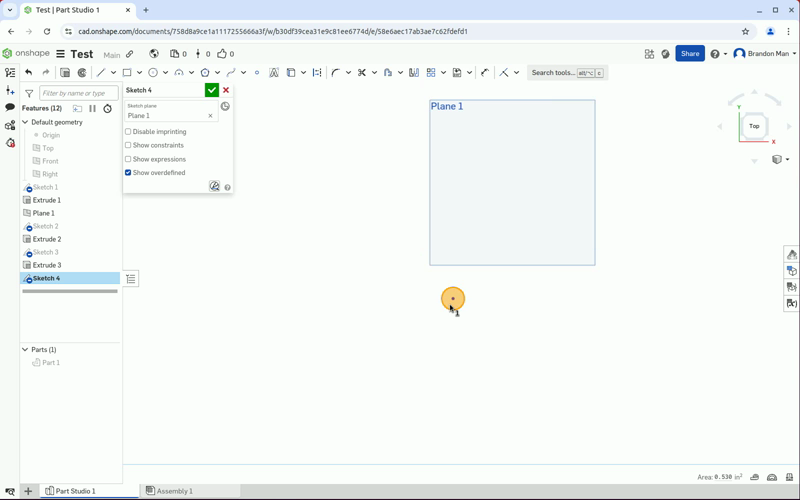
scroll(-6)
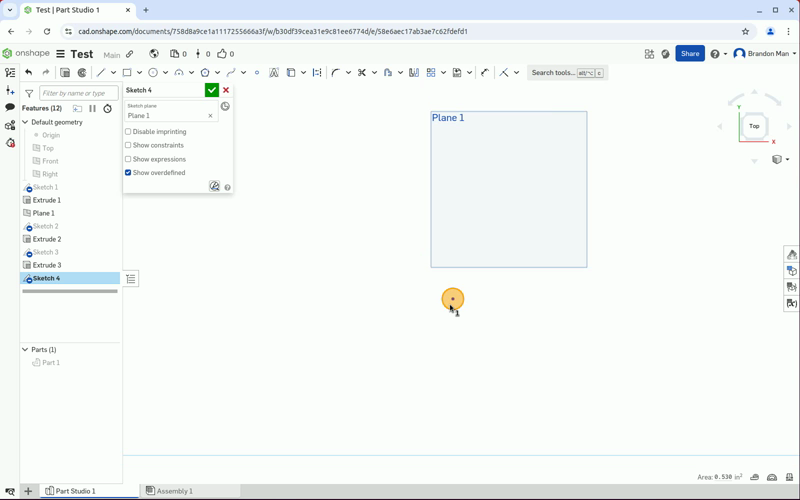
scroll(-6)
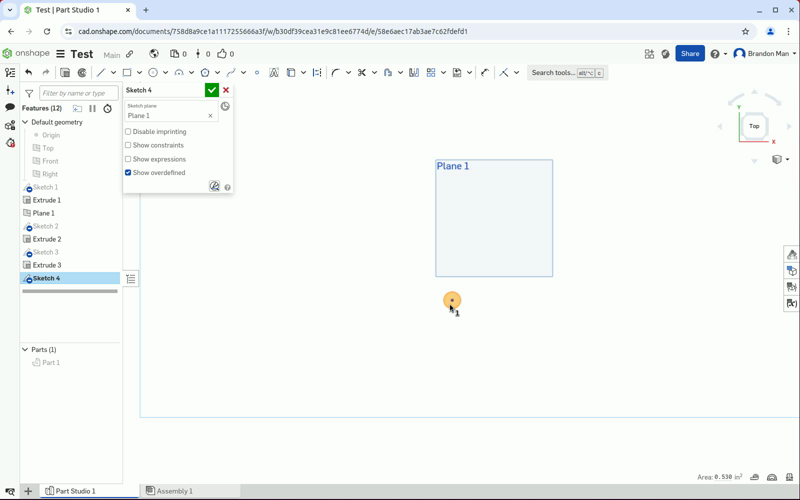
scroll(-6)
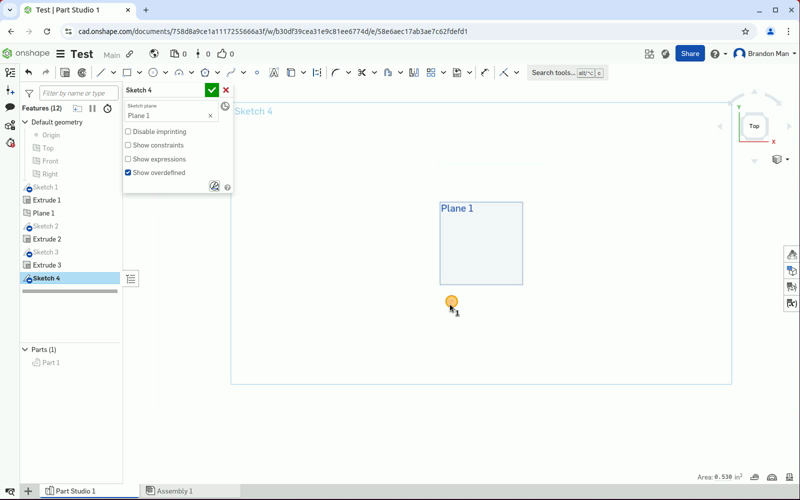
scroll(-6)
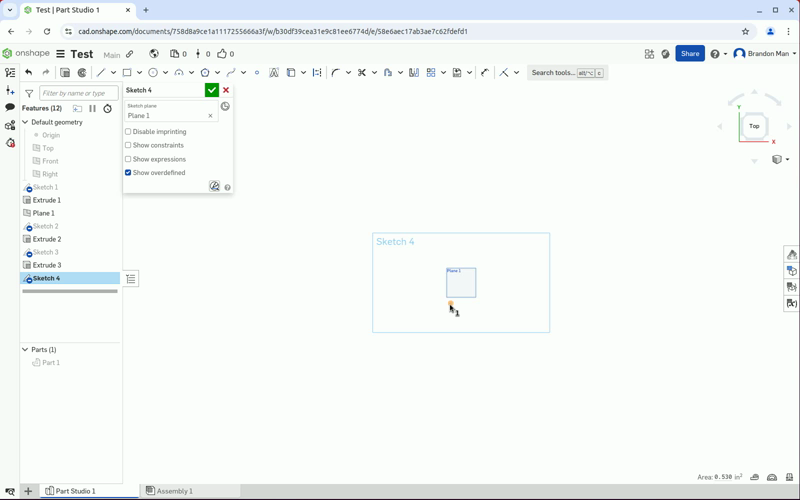
mouse_move(73, 352)
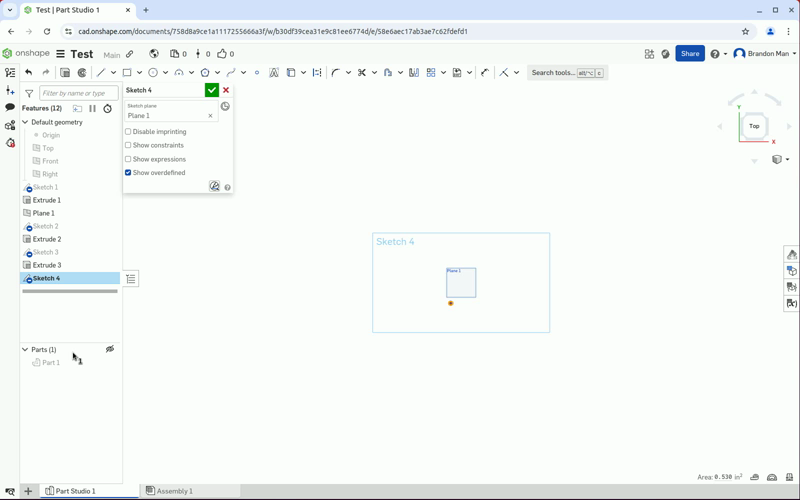
key(shift+y)
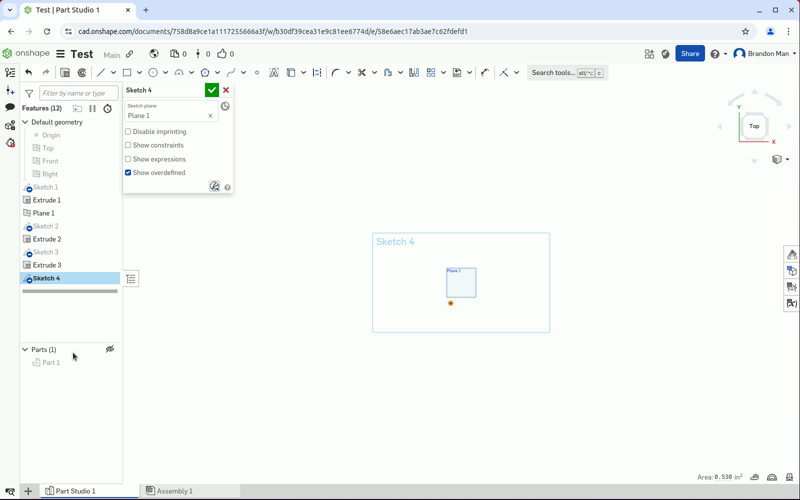
key(shift+e)
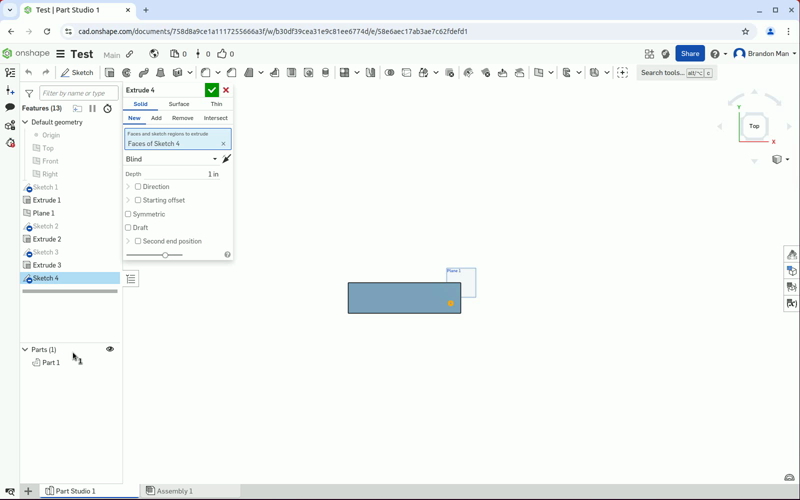
mouse_move(143, 106)
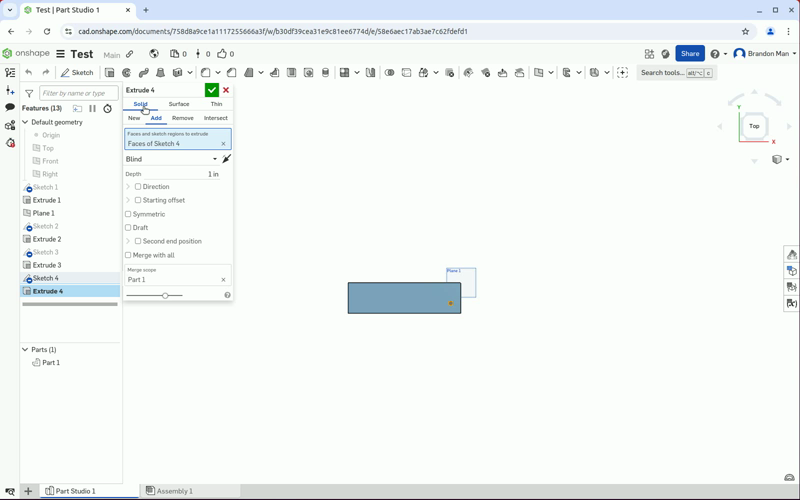
click(143, 106)
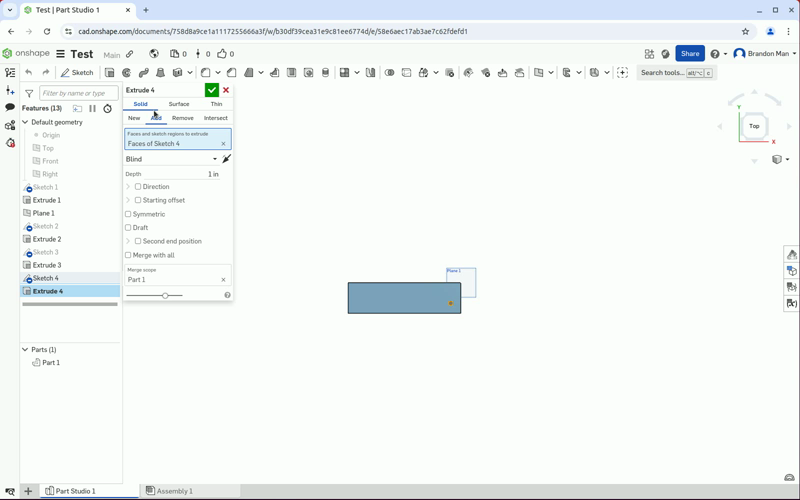
mouse_move(186, 120)
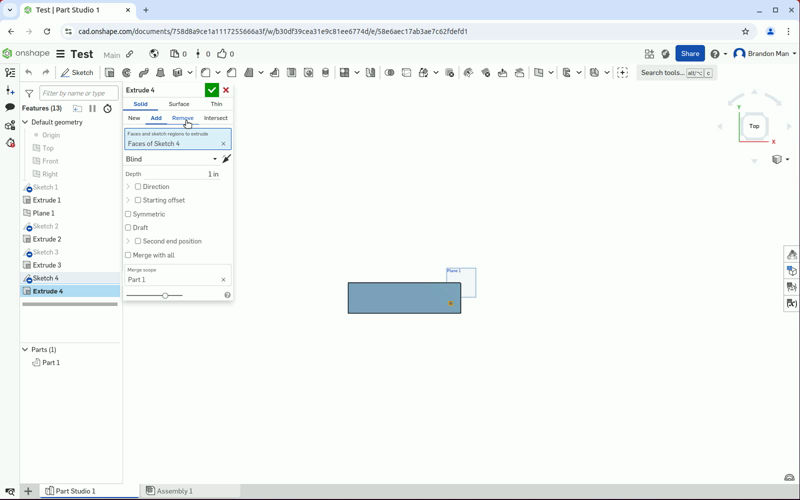
click(186, 120)
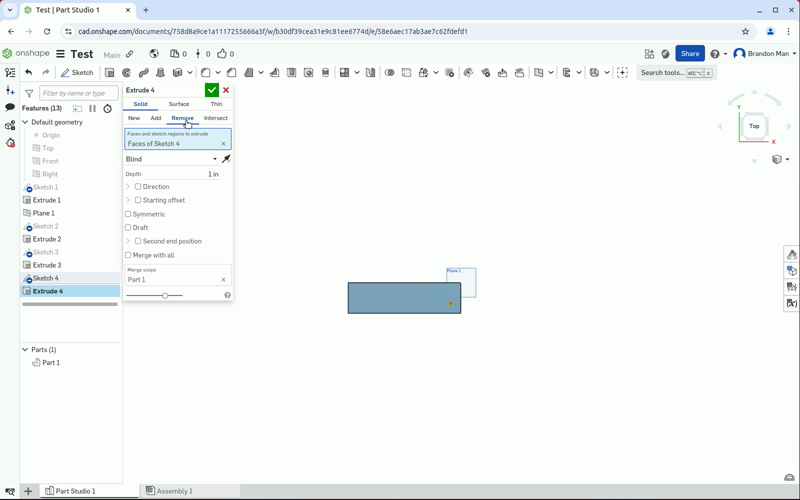
key(tab, 4)
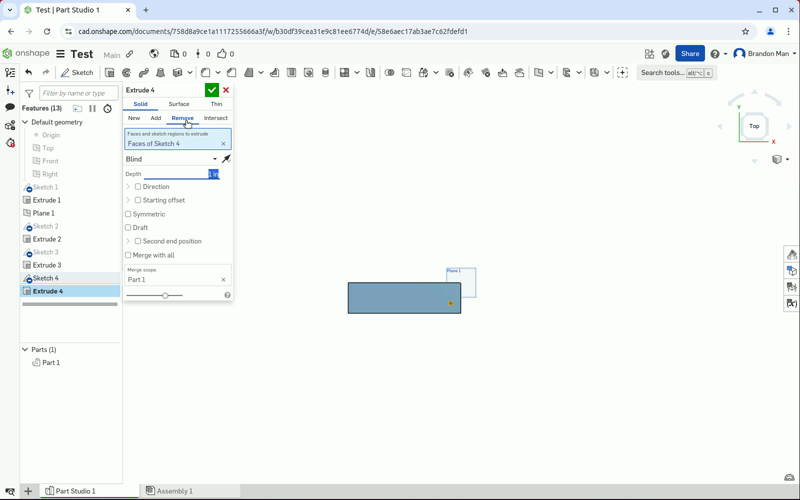
text(2.166)
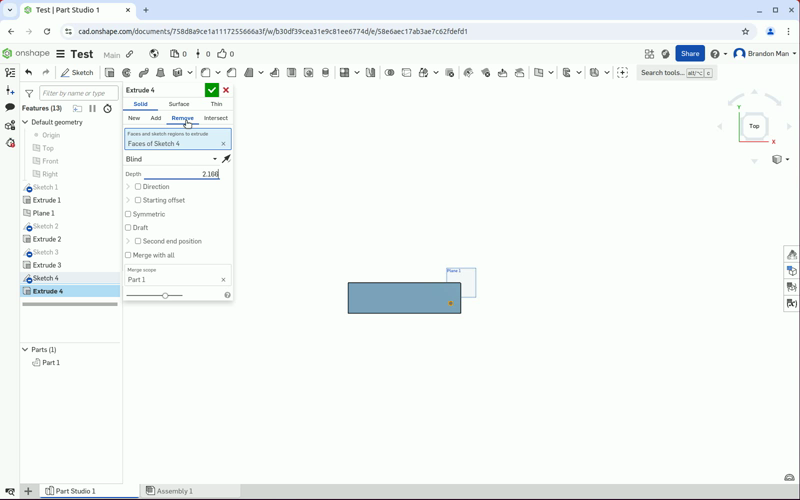
key(tab, 6)
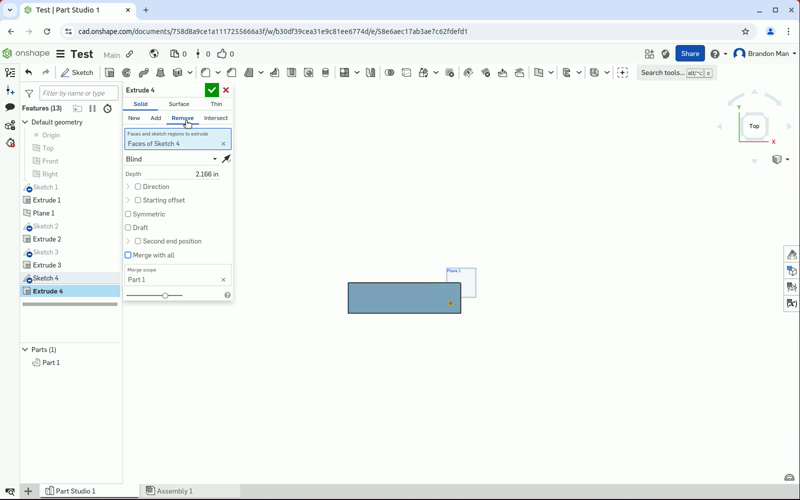
key(space)
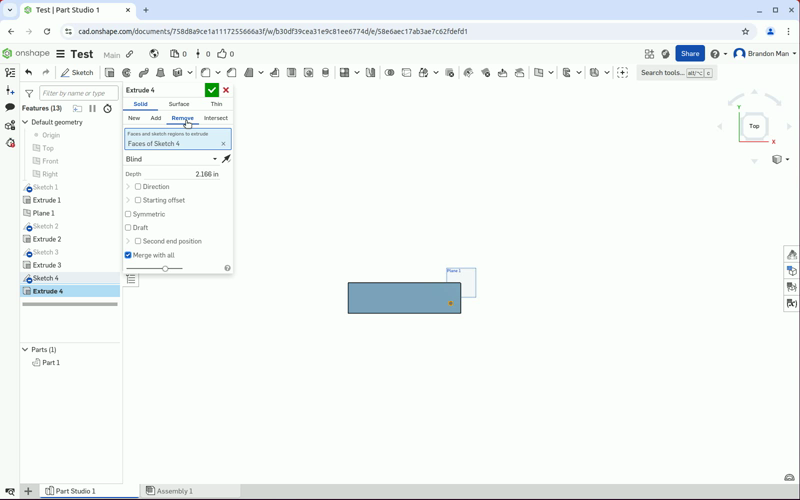
key(enter)
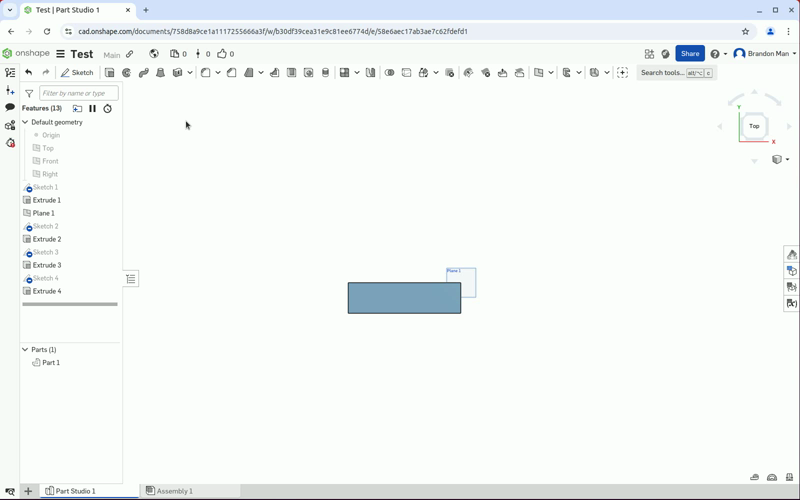
key(shift+h)
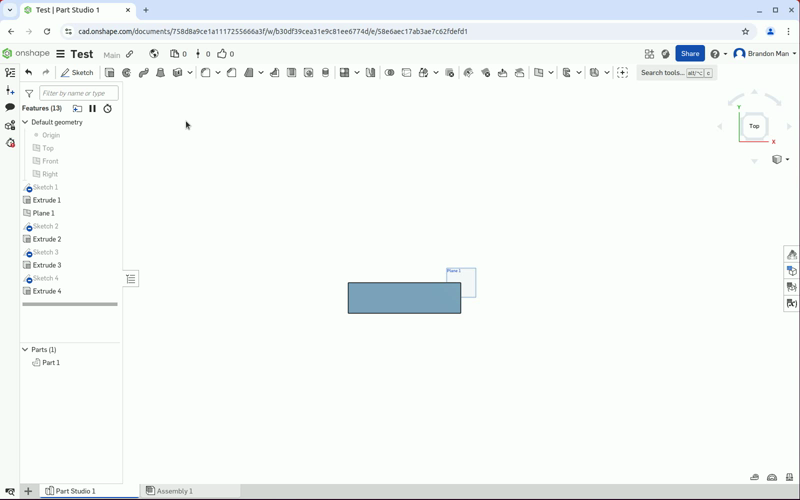
key(shift+h)
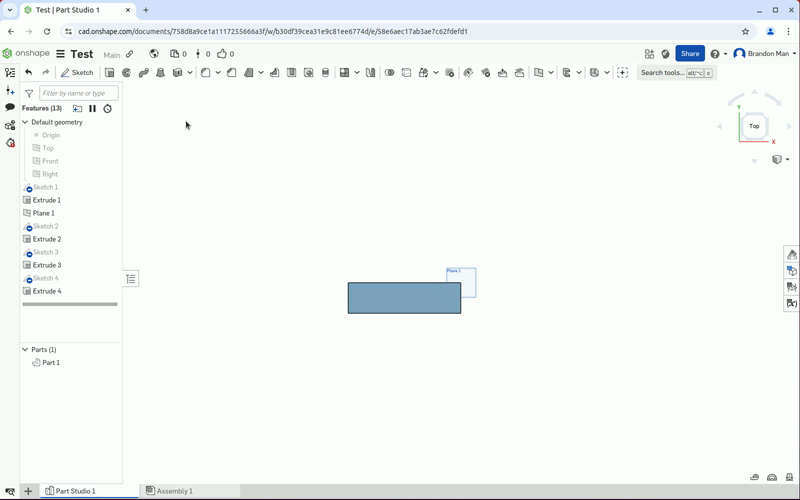
mouse_move(73, 189)
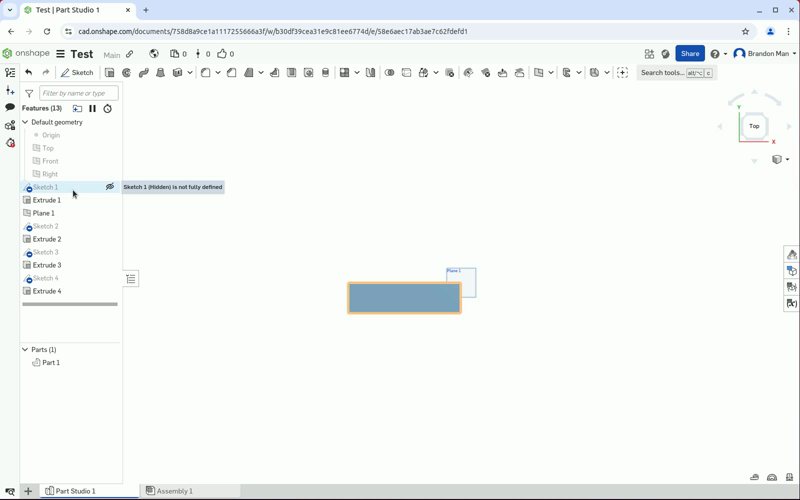
click(73, 189)
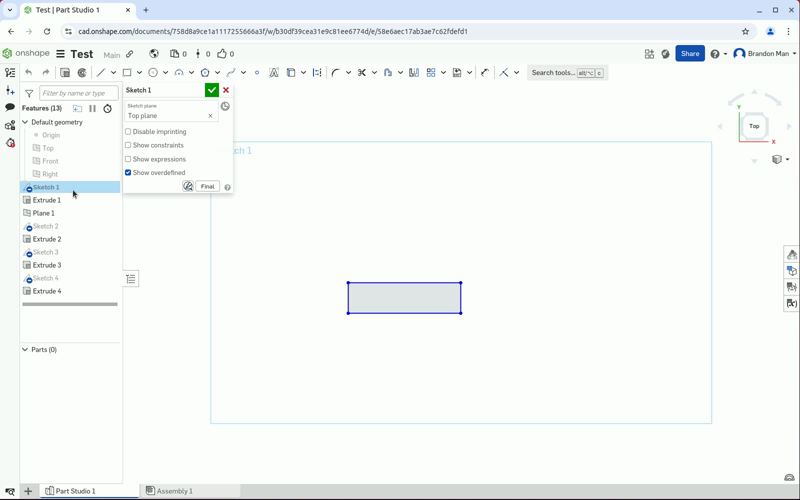
mouse_move(229, 92)
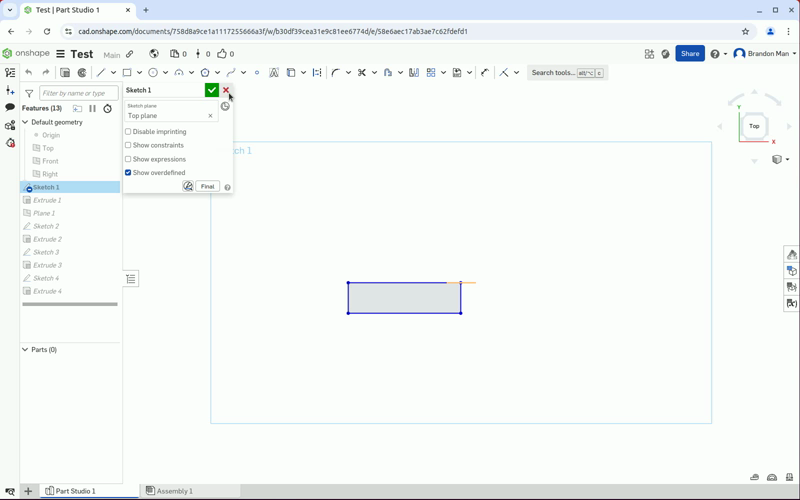
click(229, 92)
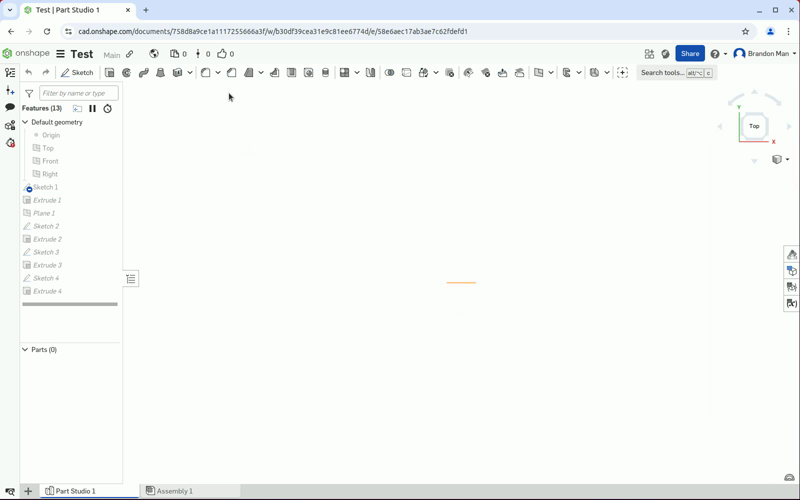
key(shift+s)
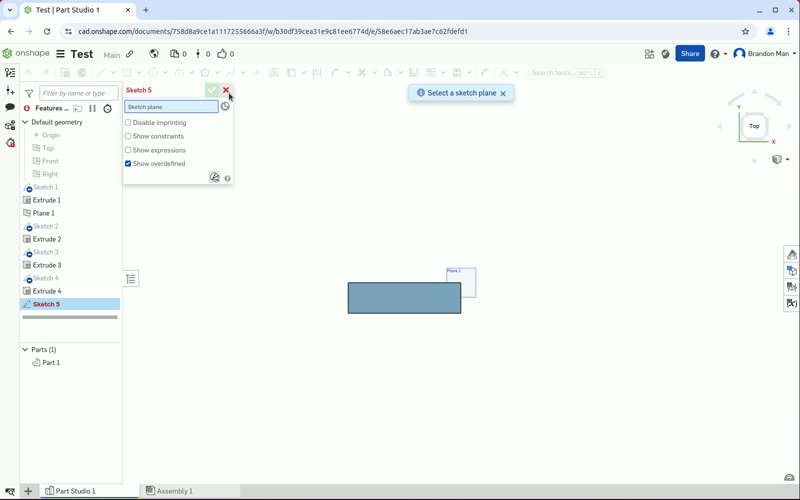
mouse_move(73, 215)
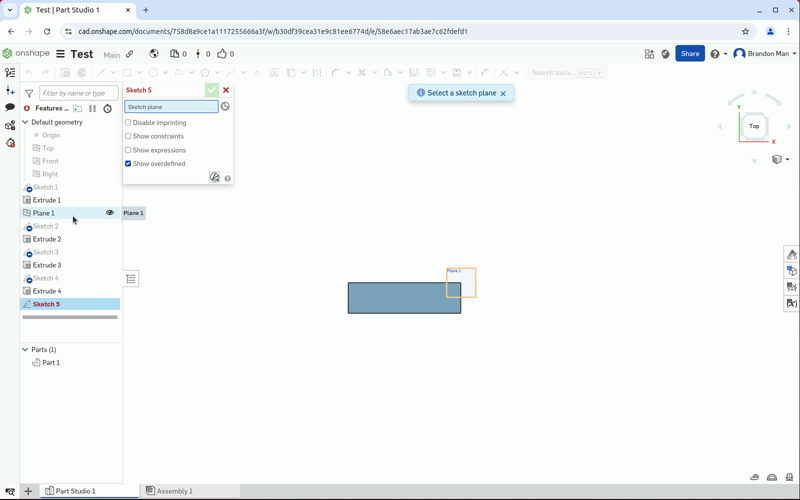
click(73, 215)
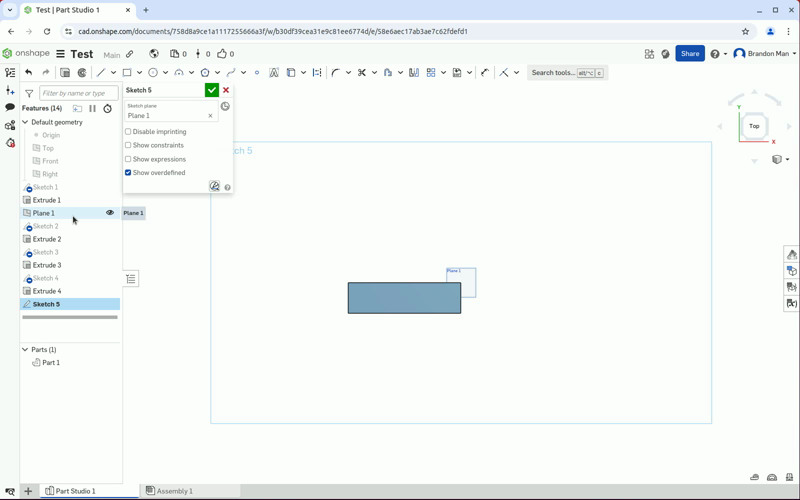
mouse_move(73, 352)
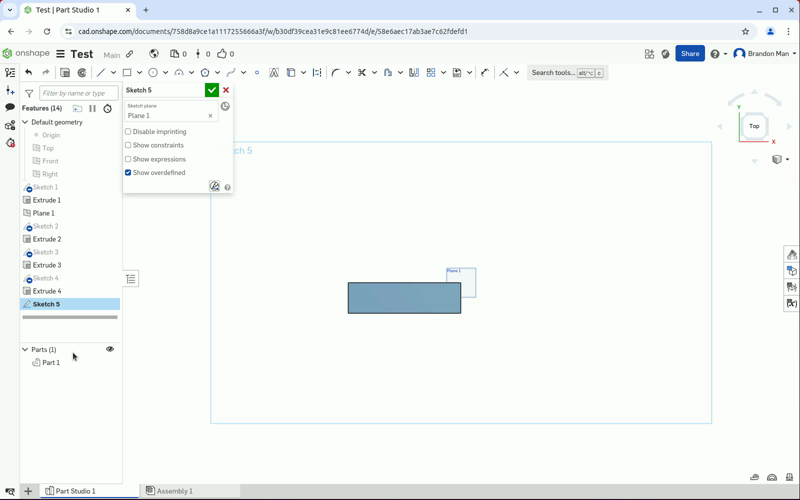
key(y)
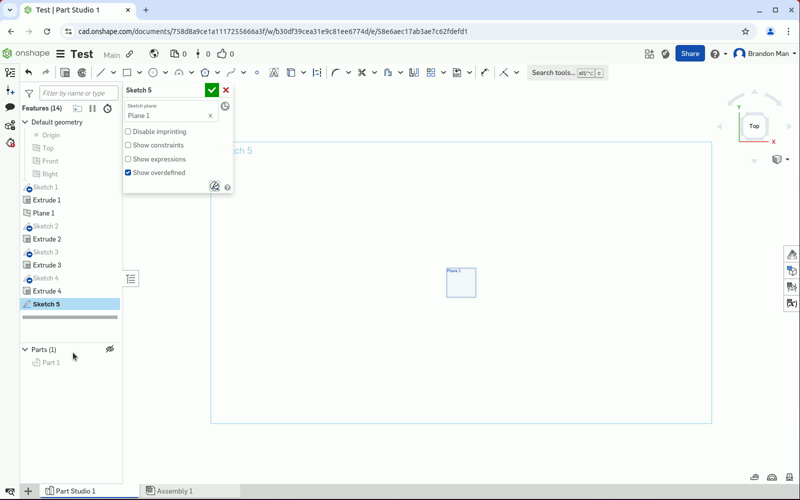
key(c)
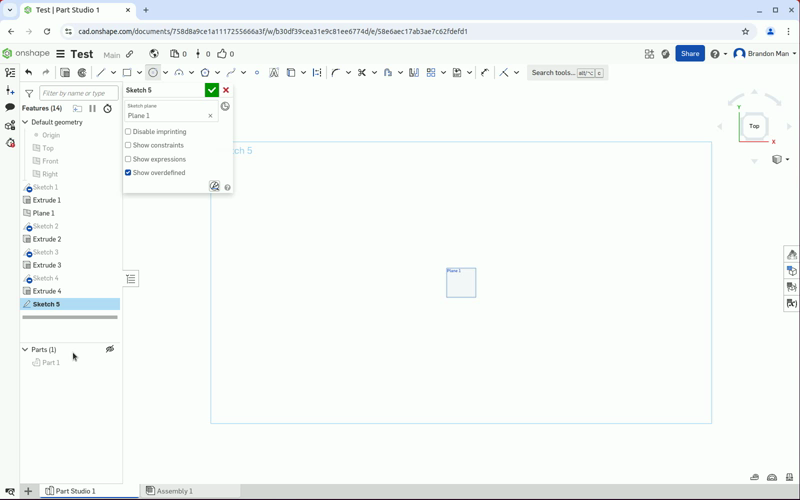
key_down(shift)
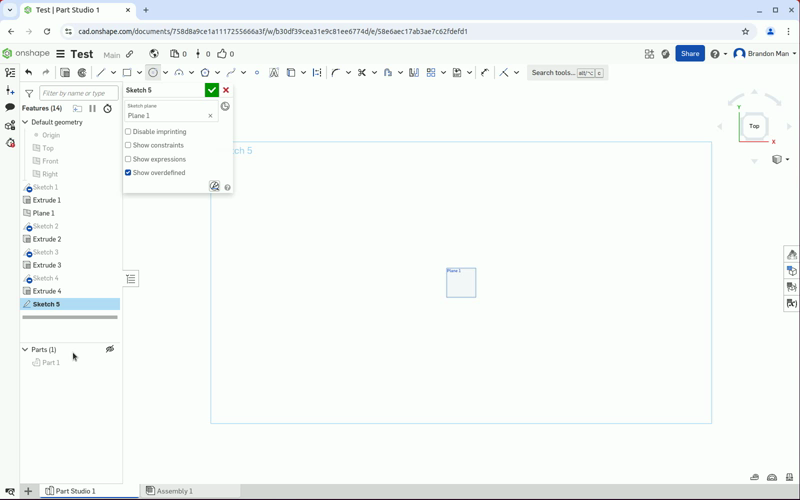
mouse_move(450, 293)
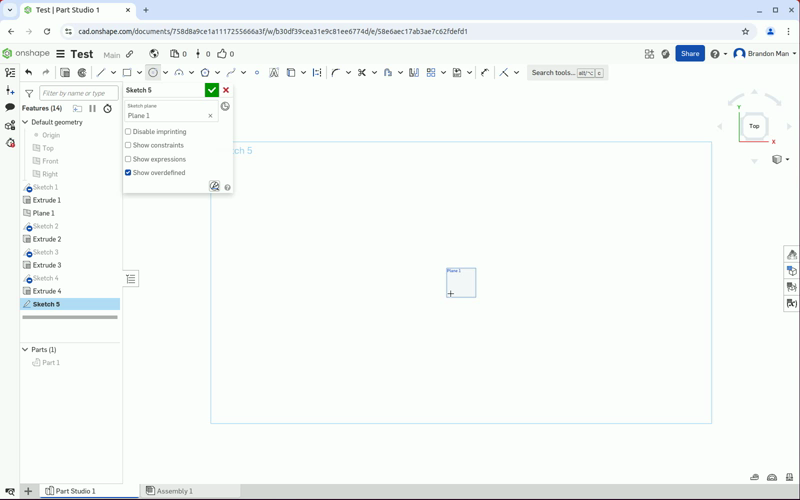
click(450, 293)
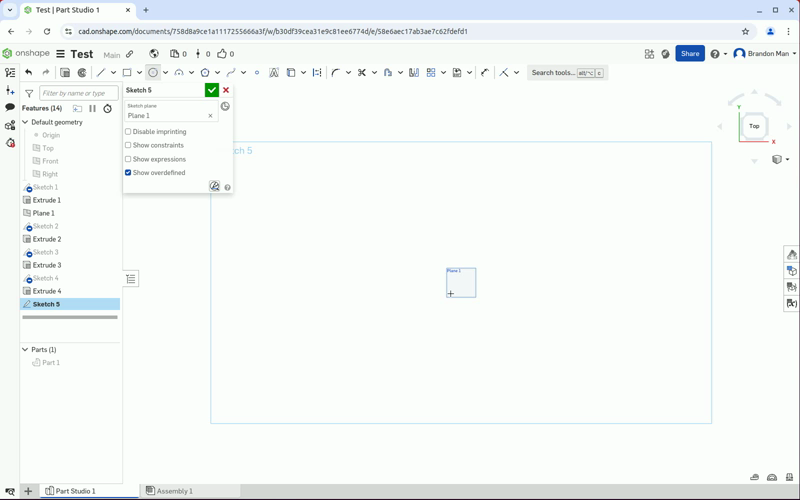
key_up(shift)
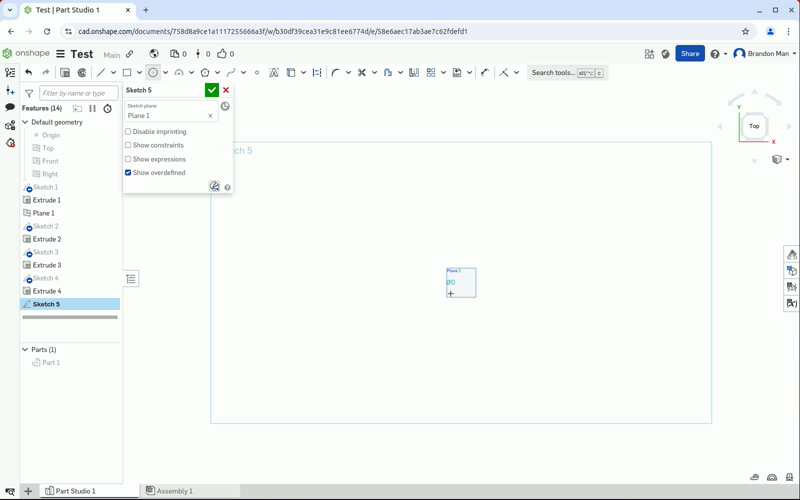
mouse_move(452, 293)
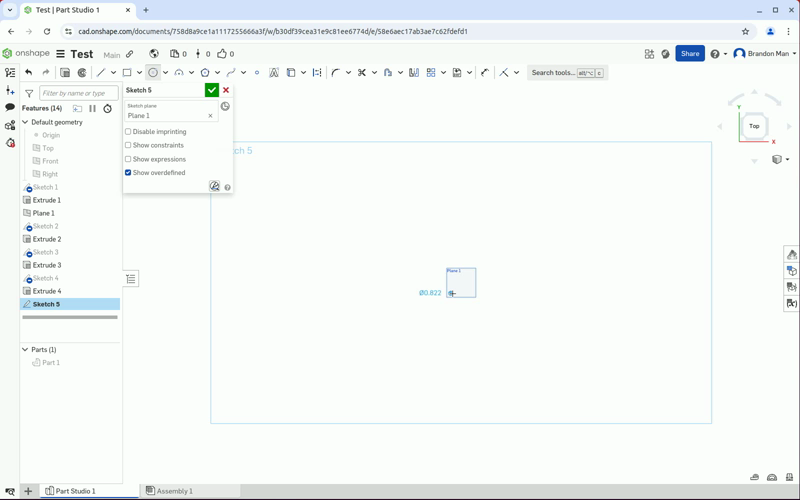
scroll(6)
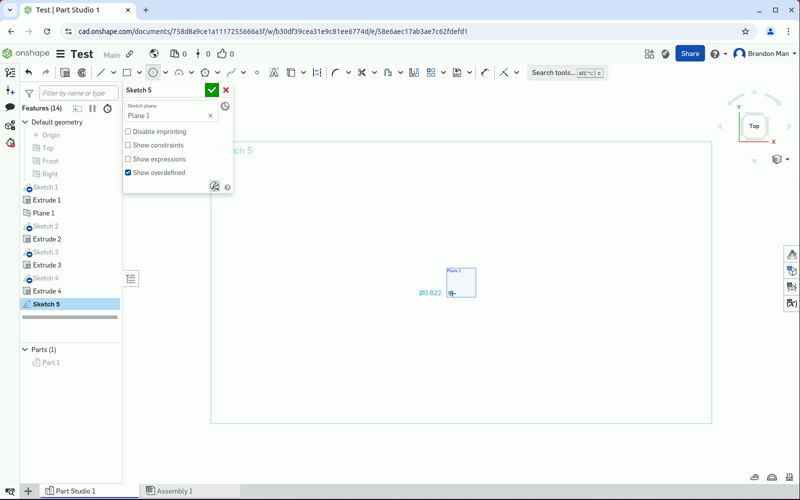
scroll(6)
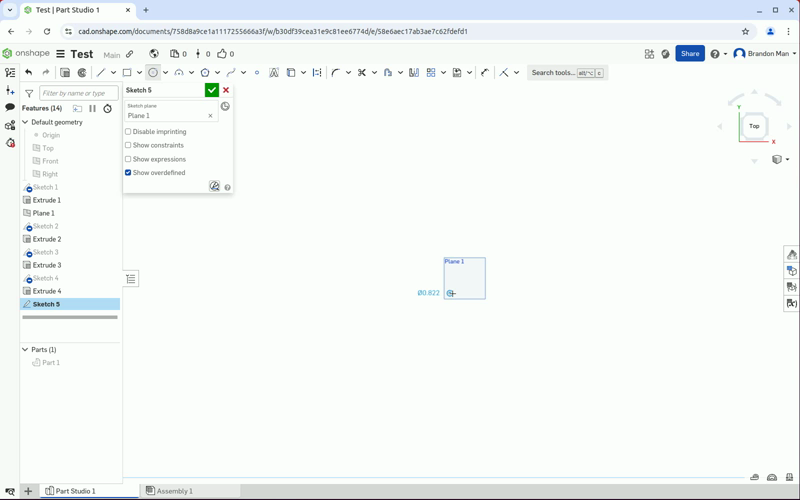
scroll(6)
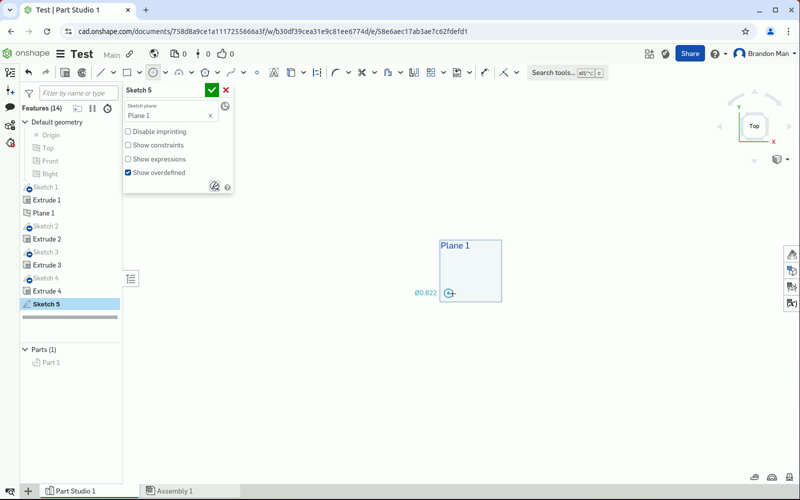
scroll(6)
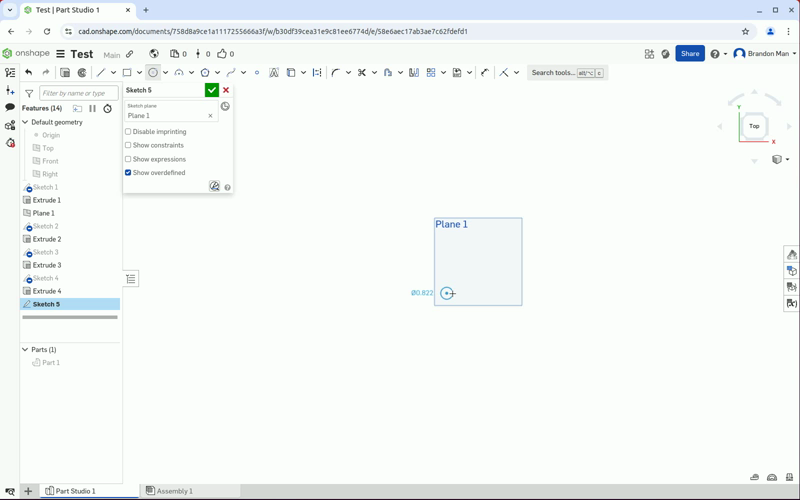
scroll(6)
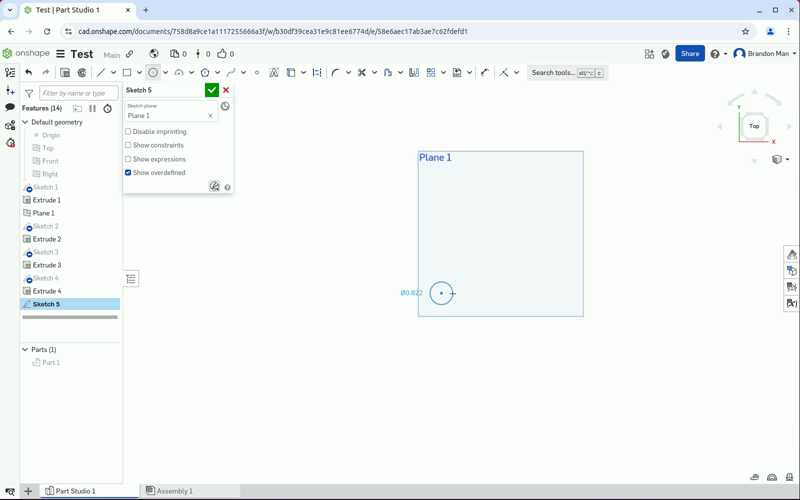
scroll(6)
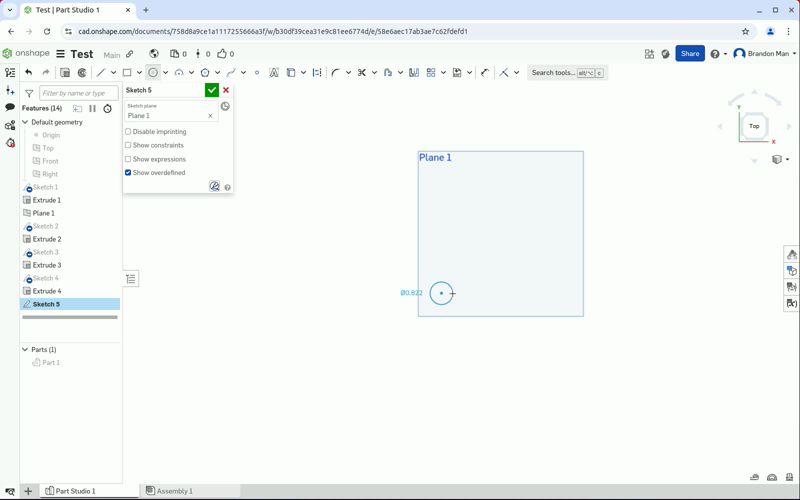
scroll(6)
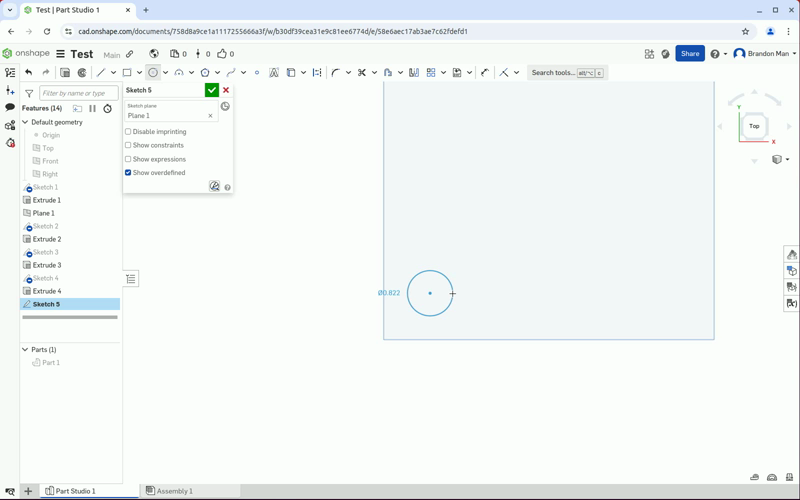
click(452, 293)
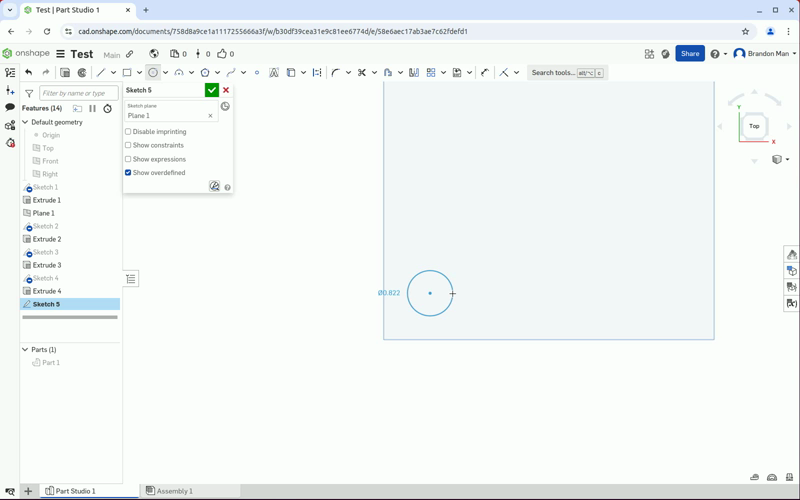
scroll(-6)
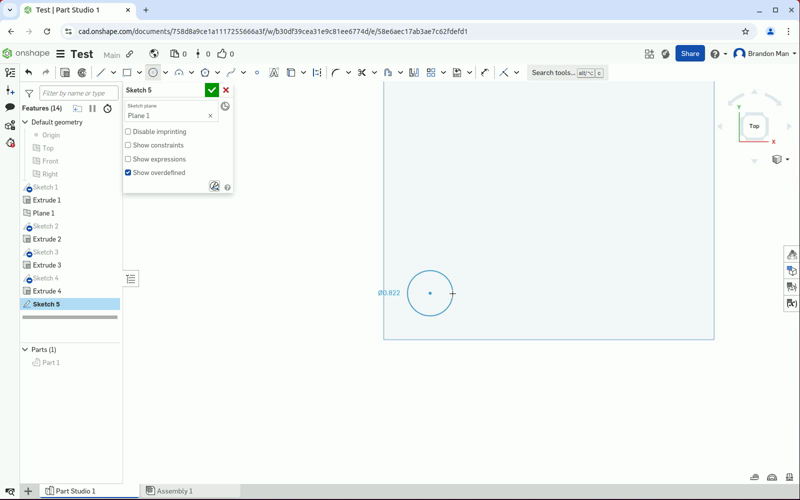
scroll(-6)
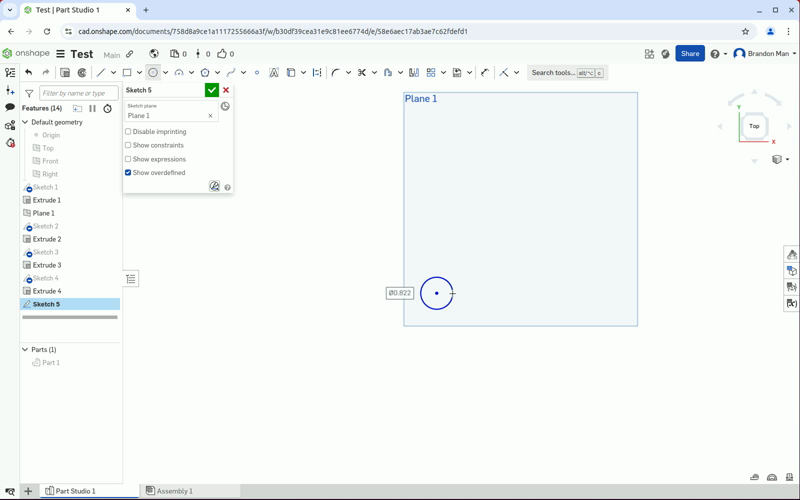
scroll(-6)
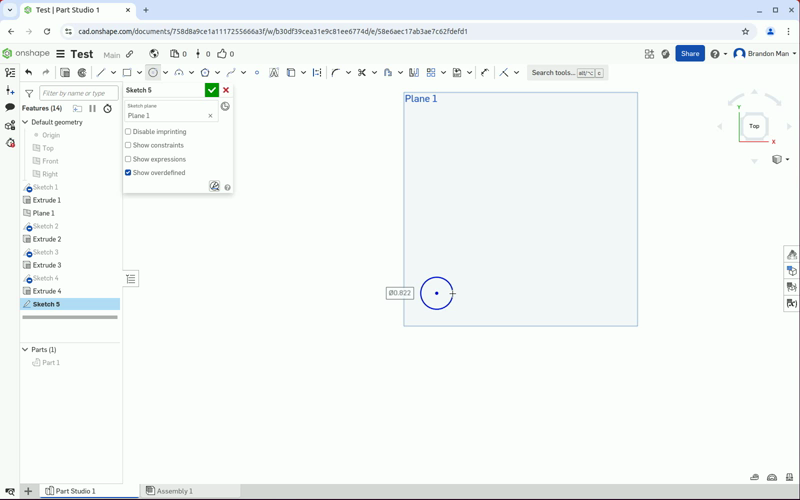
scroll(-6)
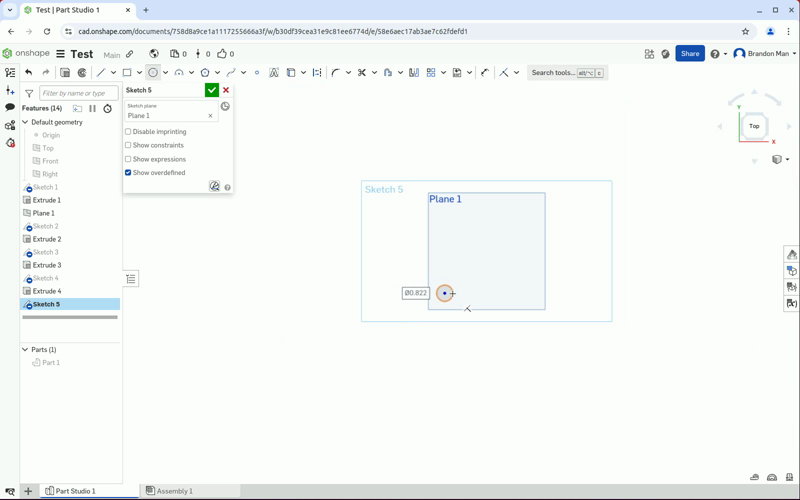
scroll(-6)
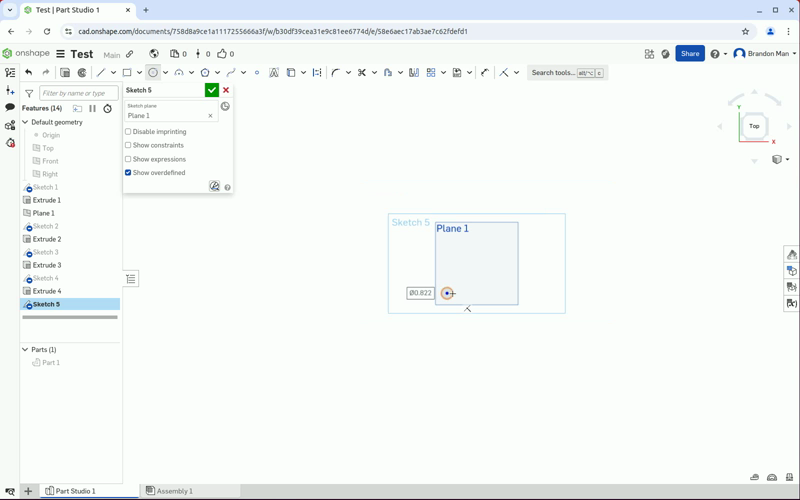
scroll(-6)
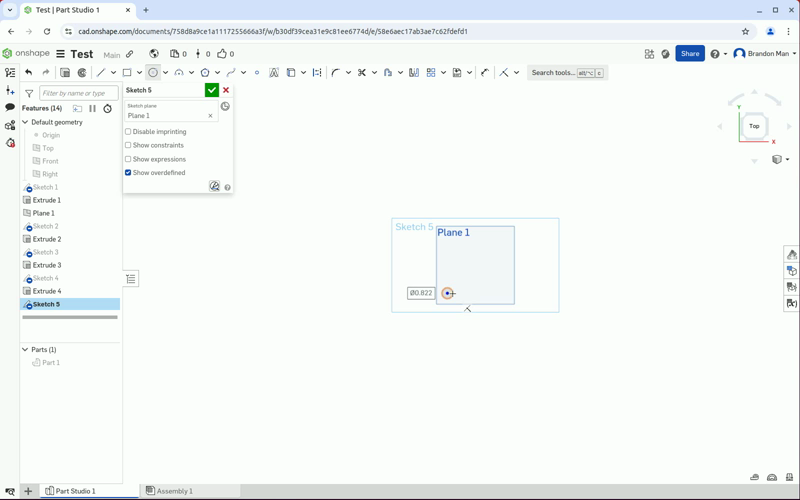
scroll(-6)
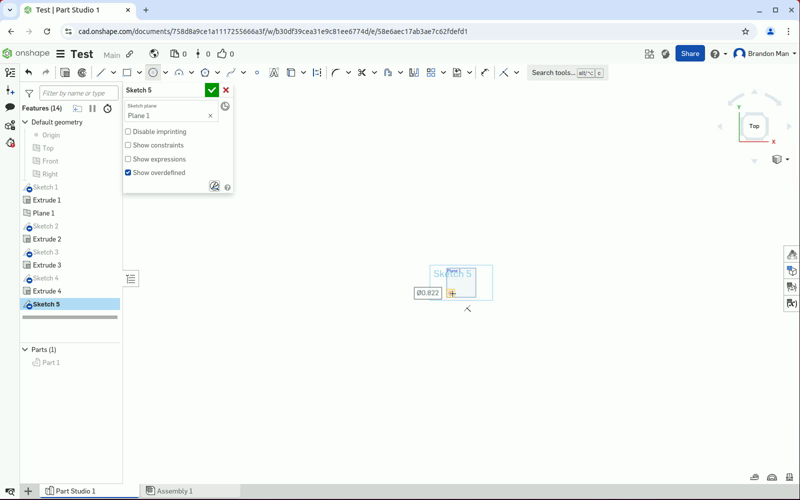
key(esc)
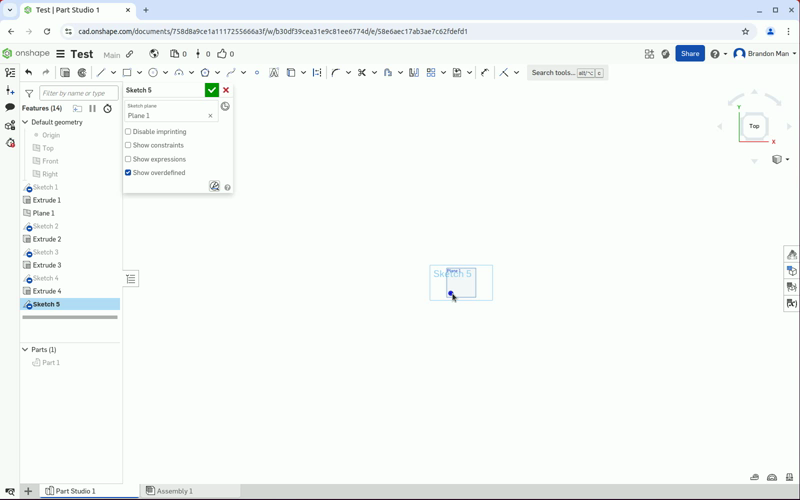
mouse_move(452, 292)
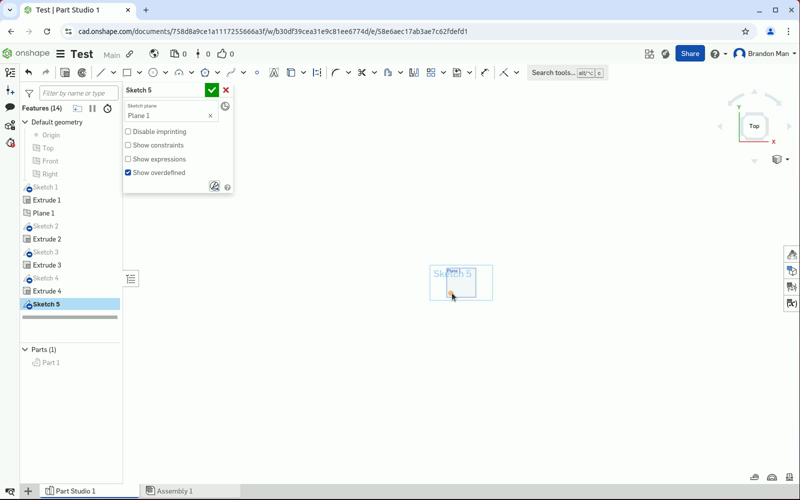
scroll(6)
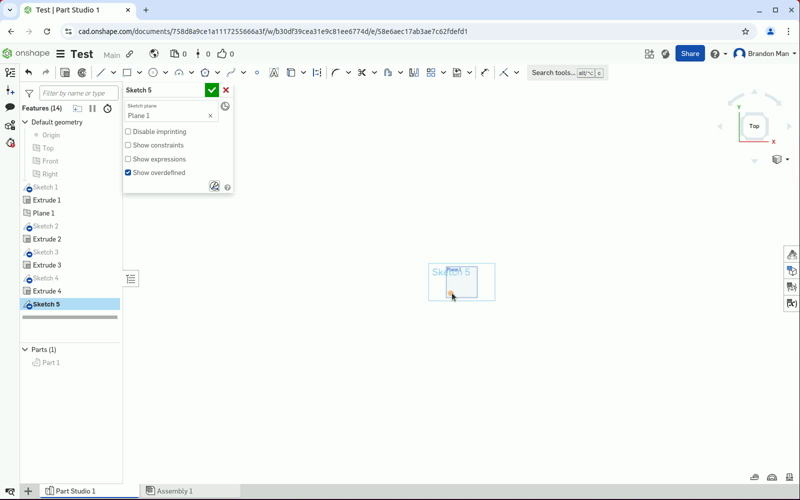
scroll(6)
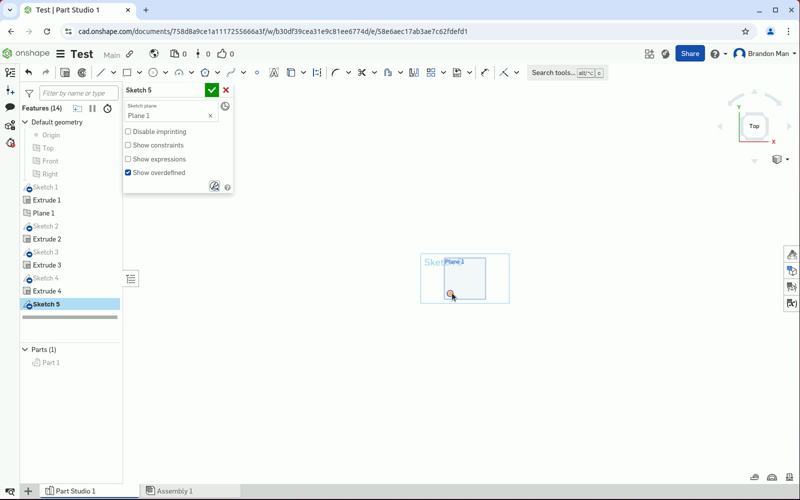
scroll(6)
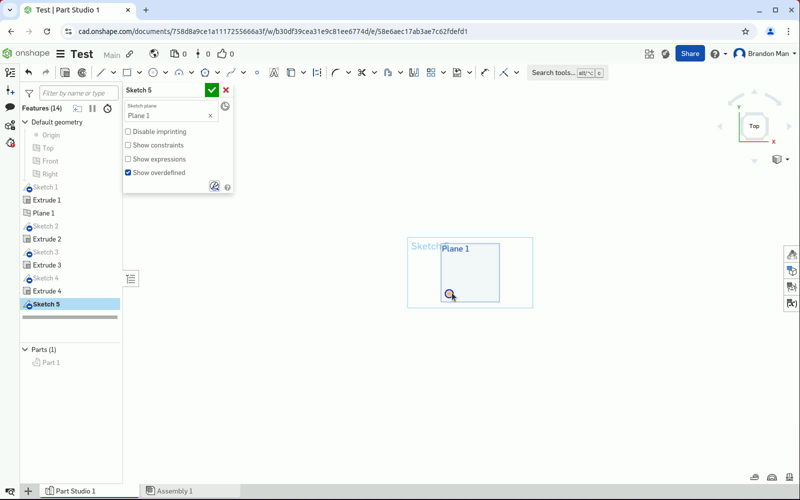
scroll(6)
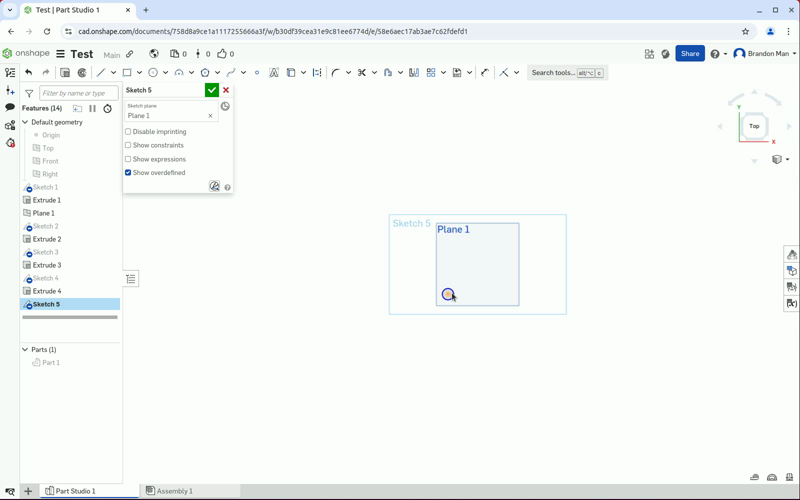
scroll(6)
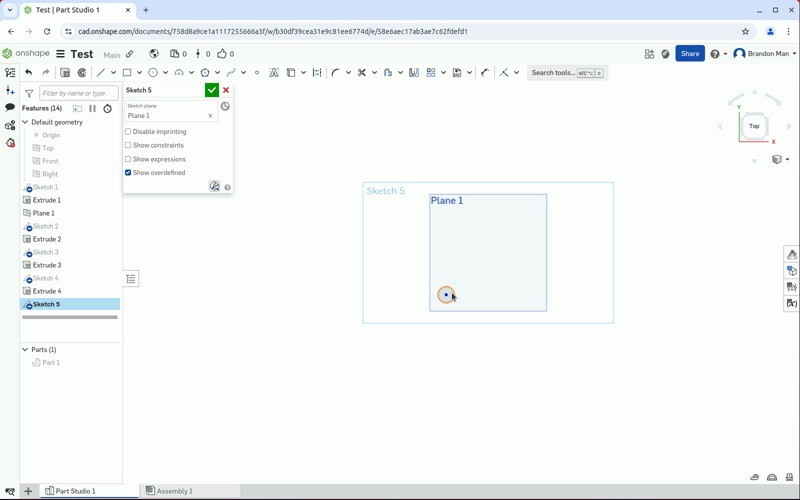
scroll(6)
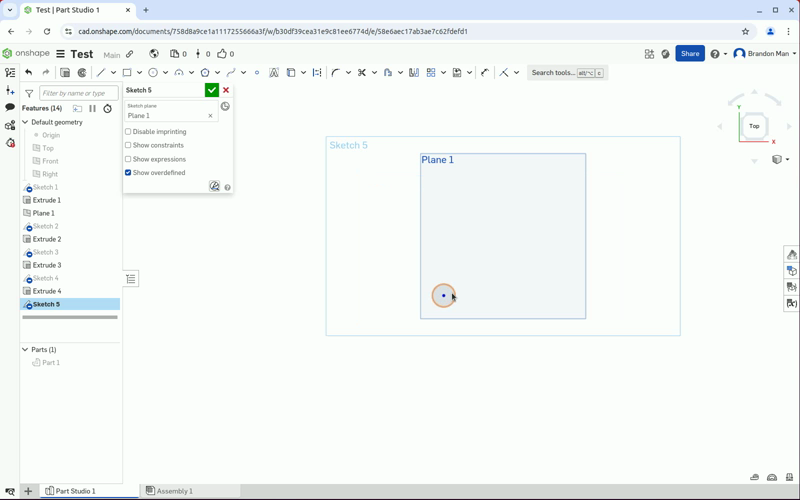
scroll(6)
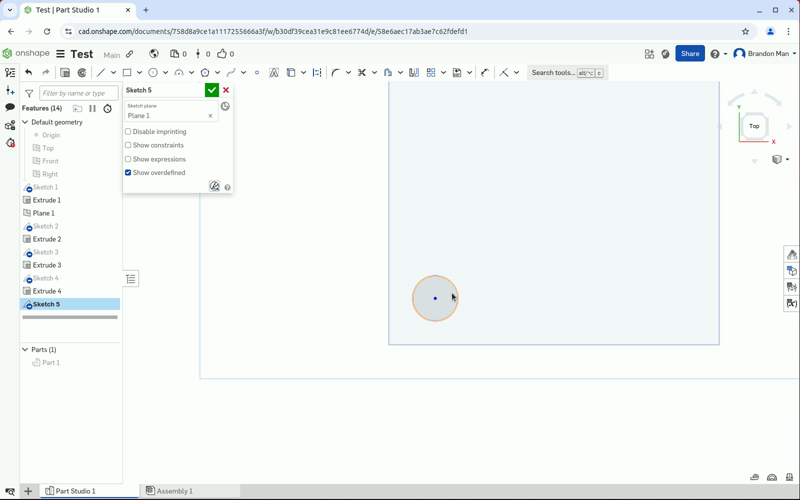
click(452, 292)
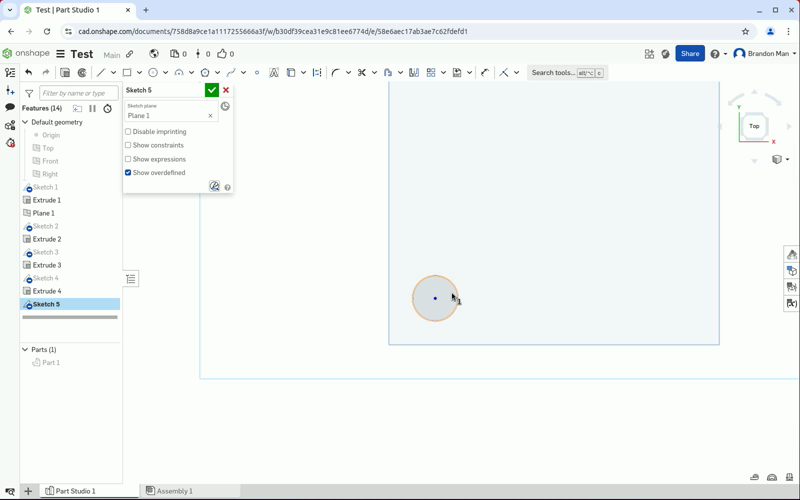
scroll(-6)
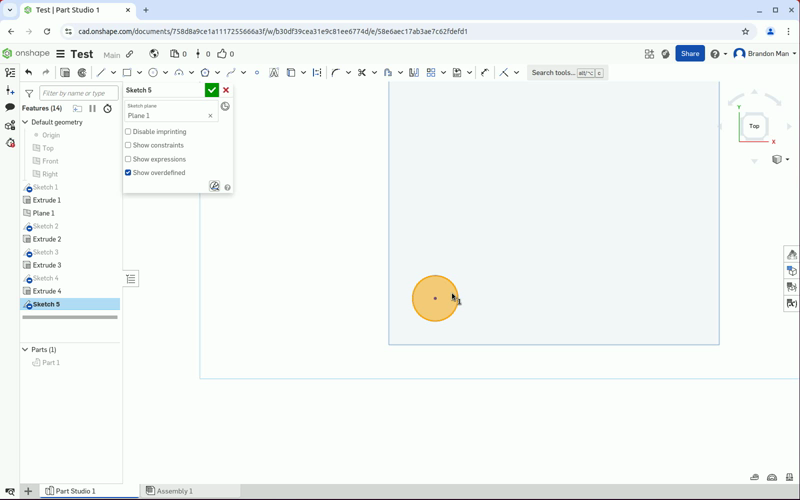
scroll(-6)
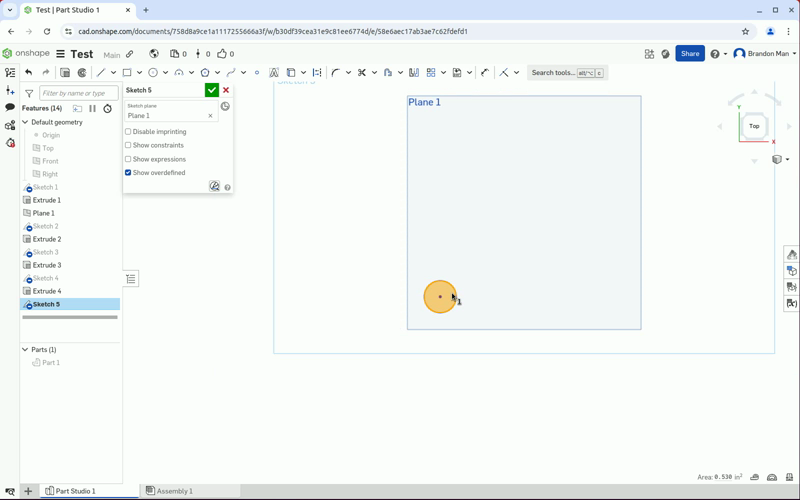
scroll(-6)
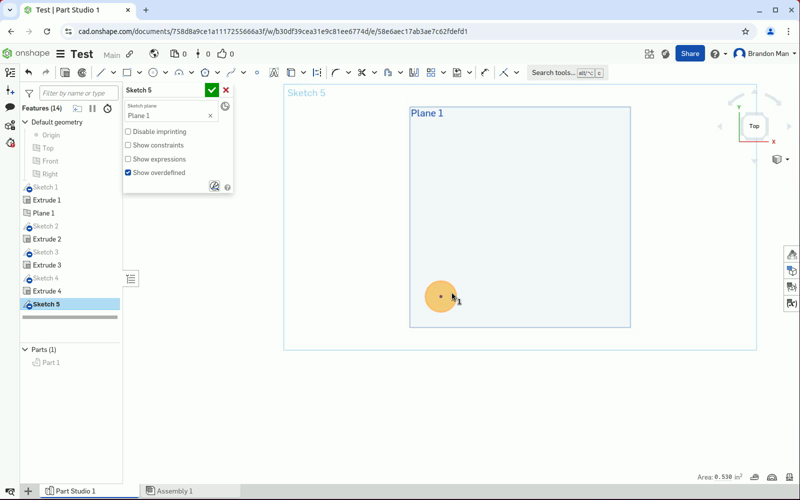
scroll(-6)
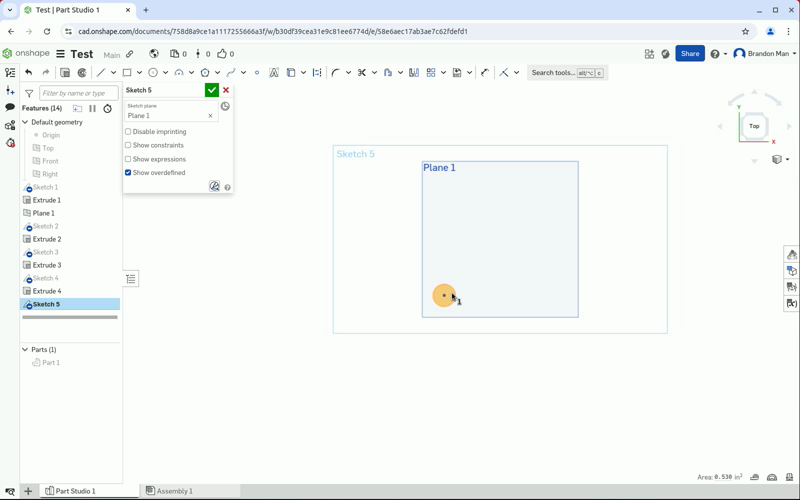
scroll(-6)
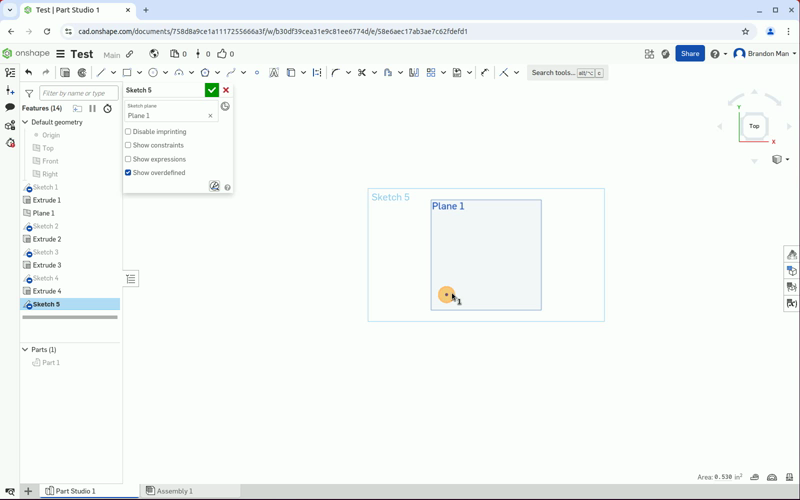
scroll(-6)
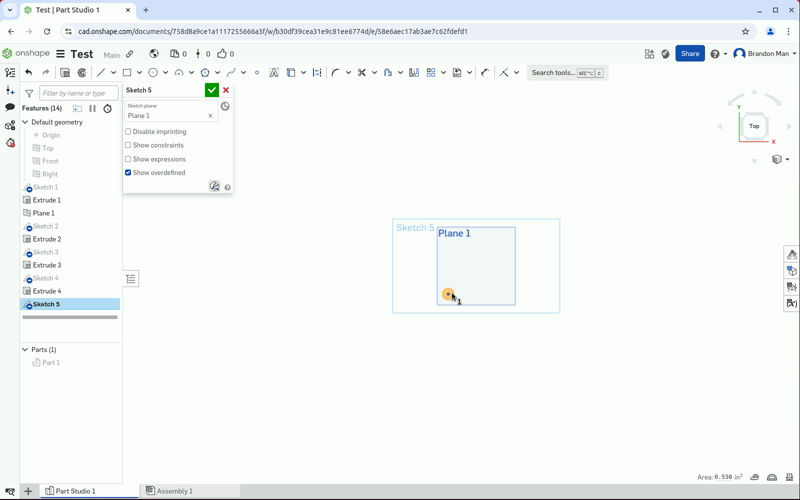
scroll(-6)
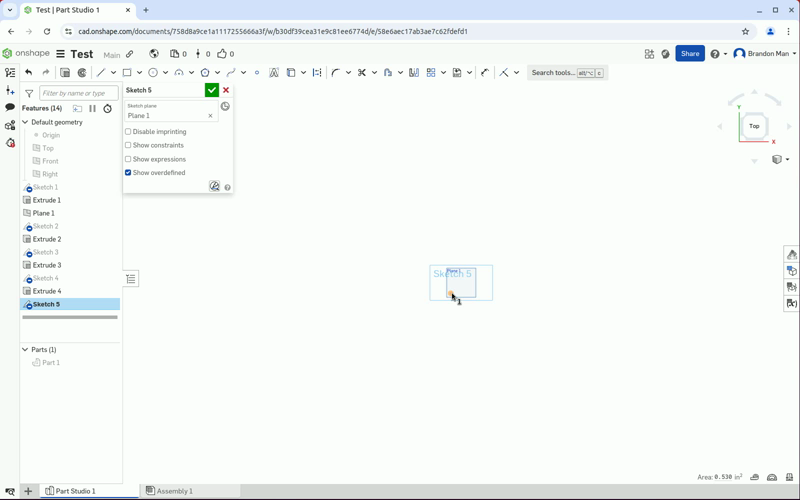
mouse_move(73, 352)
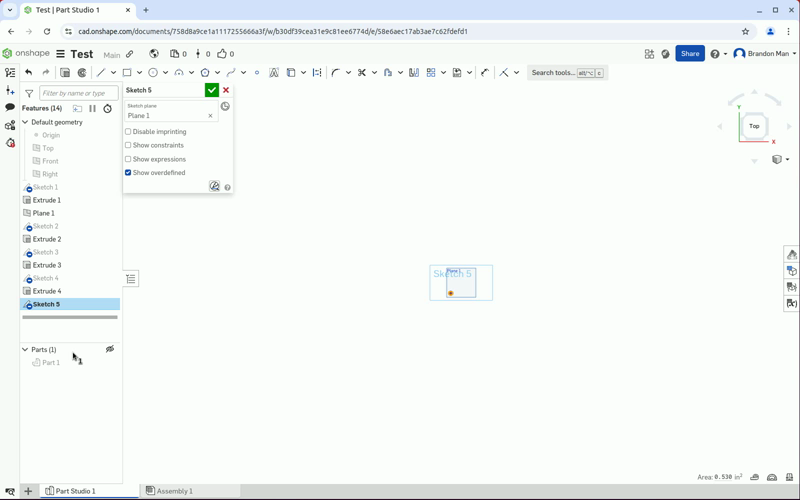
key(shift+y)
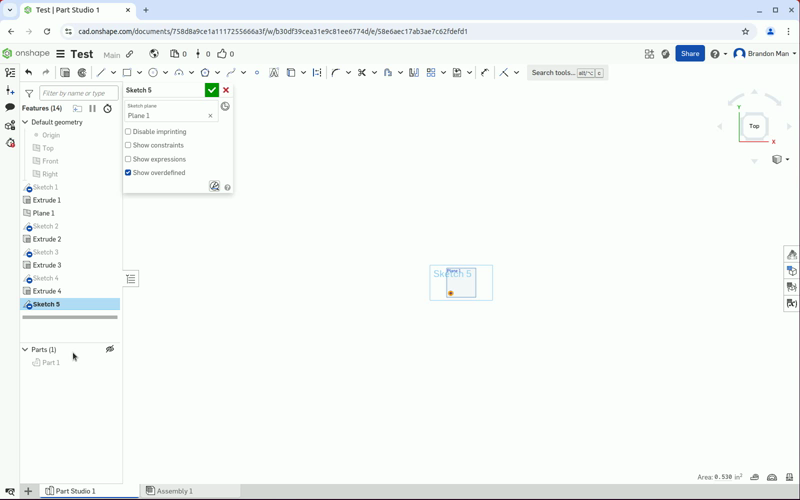
key(shift+e)
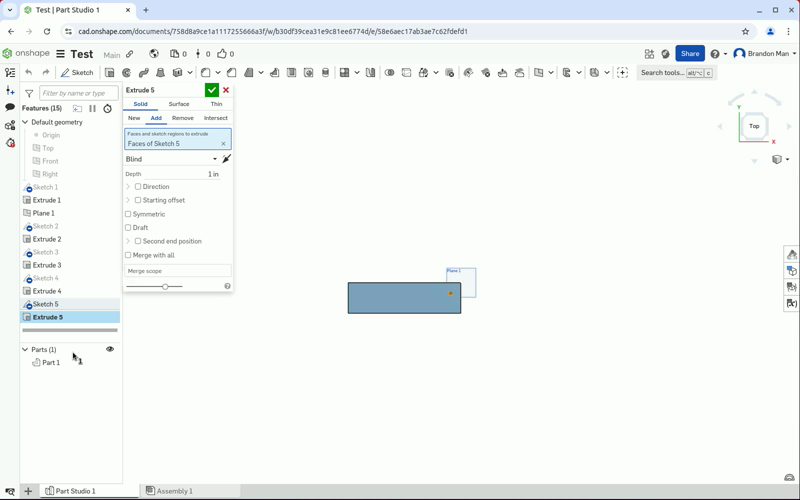
mouse_move(143, 106)
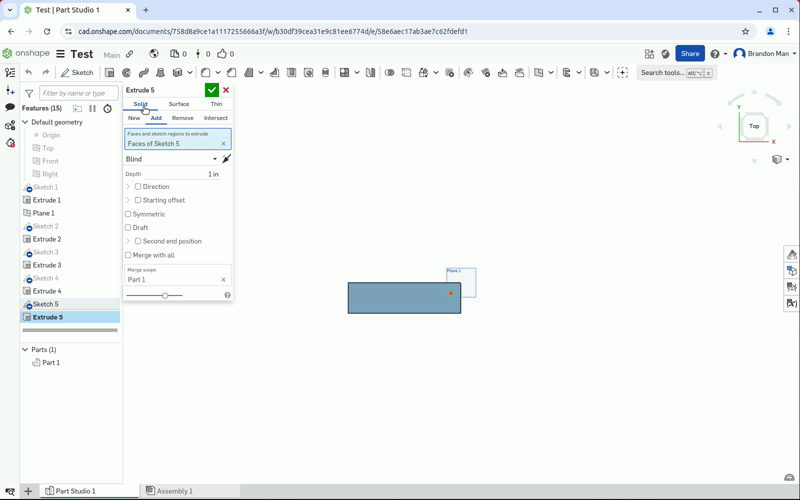
click(143, 106)
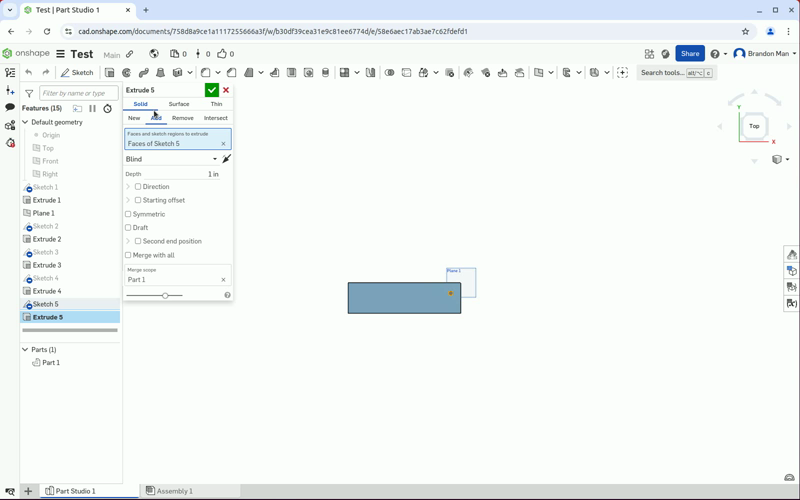
mouse_move(186, 120)
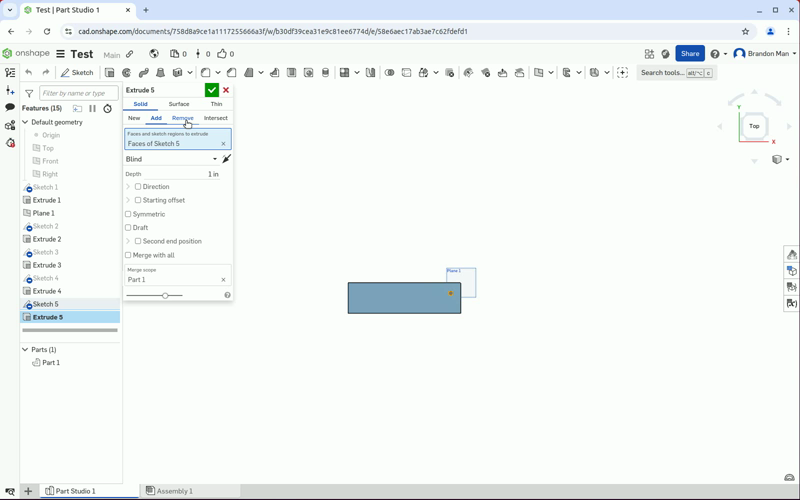
click(186, 120)
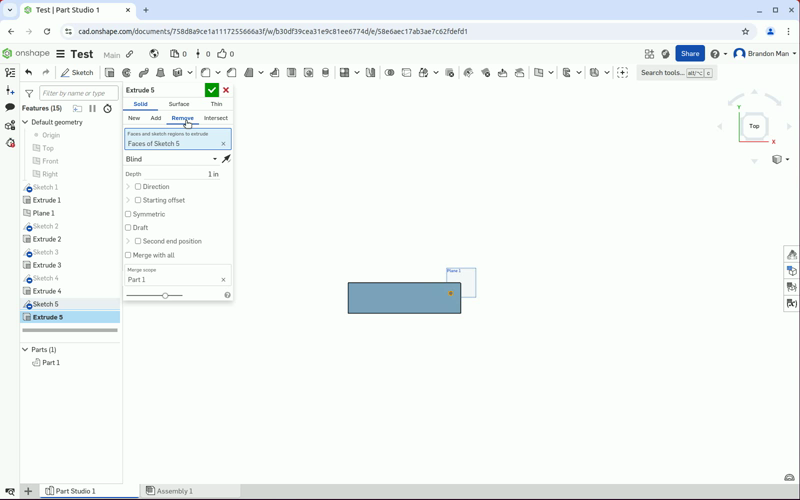
key(tab, 4)
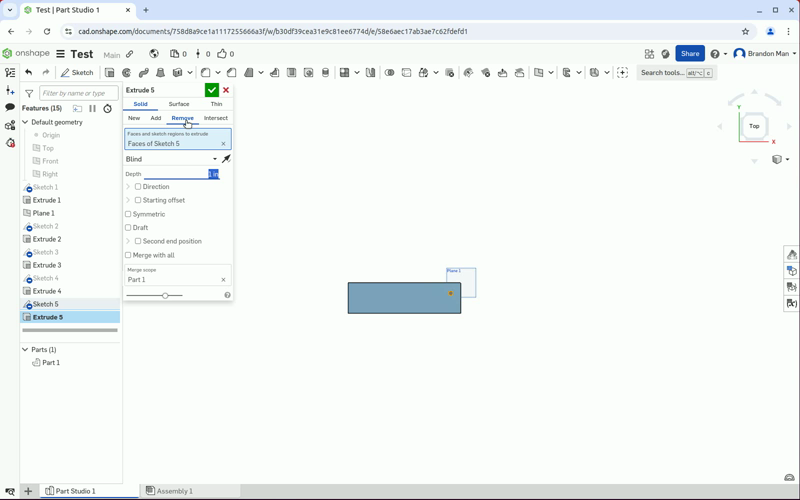
text(2.166)
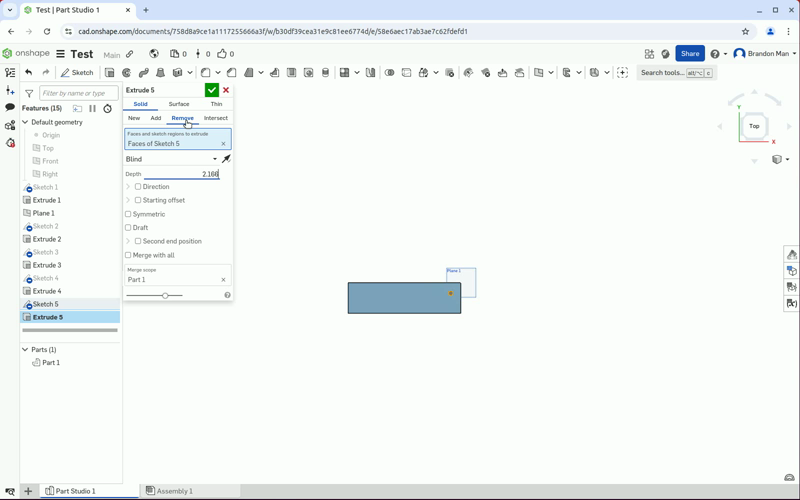
key(tab, 6)
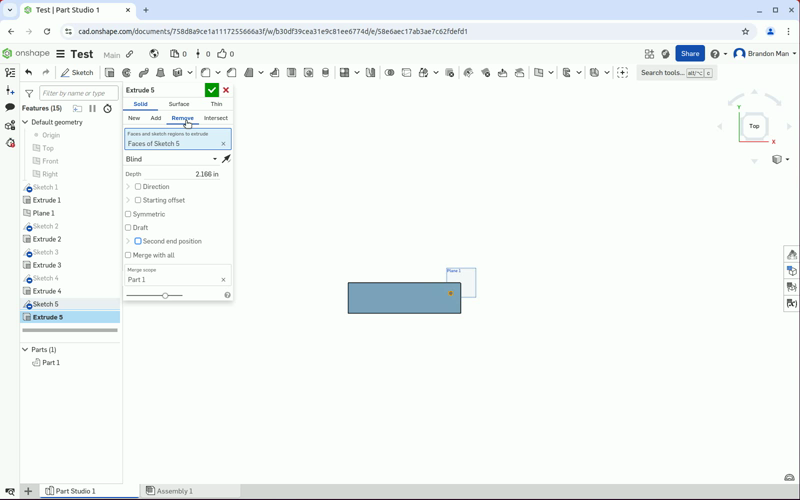
key(space)
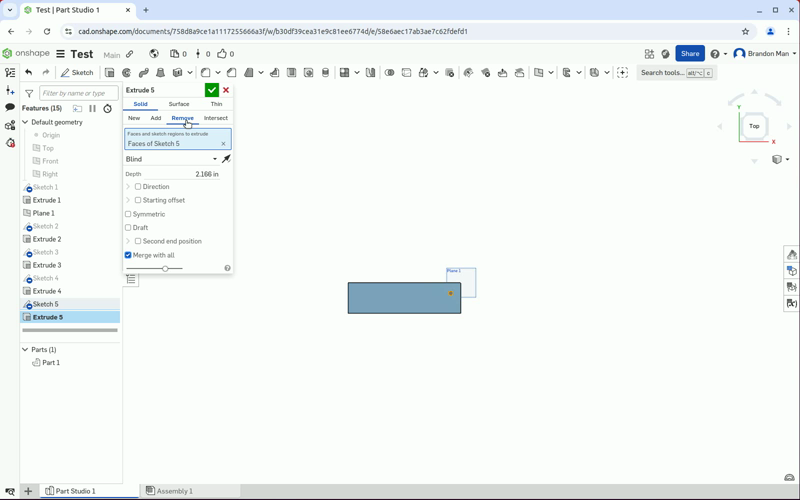
key(enter)
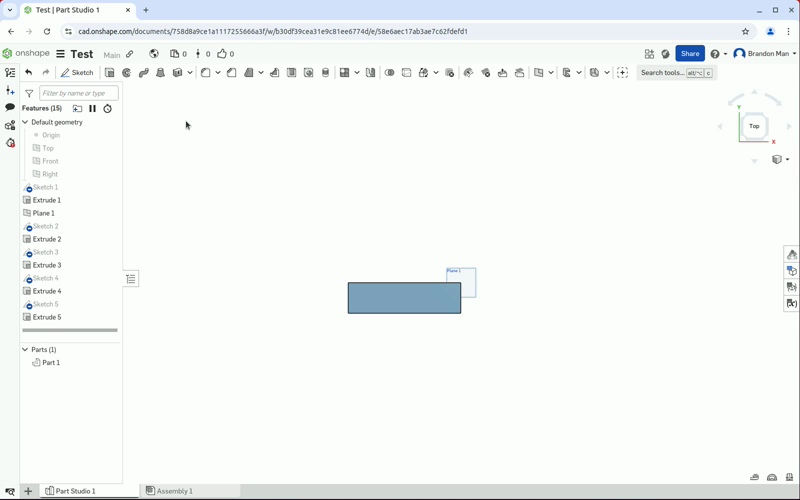
key(shift+h)
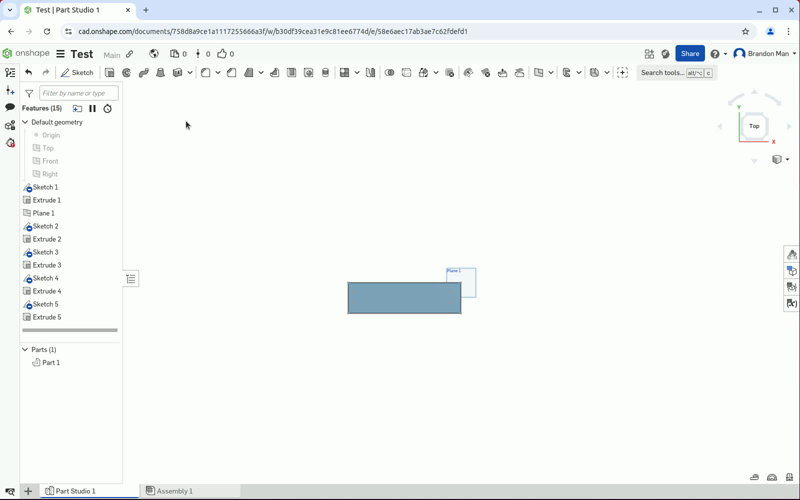
key(shift+h)
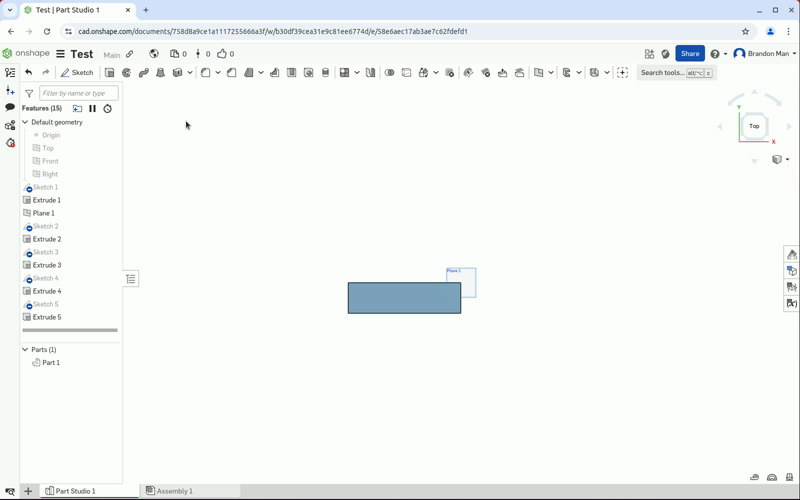
mouse_move(73, 189)
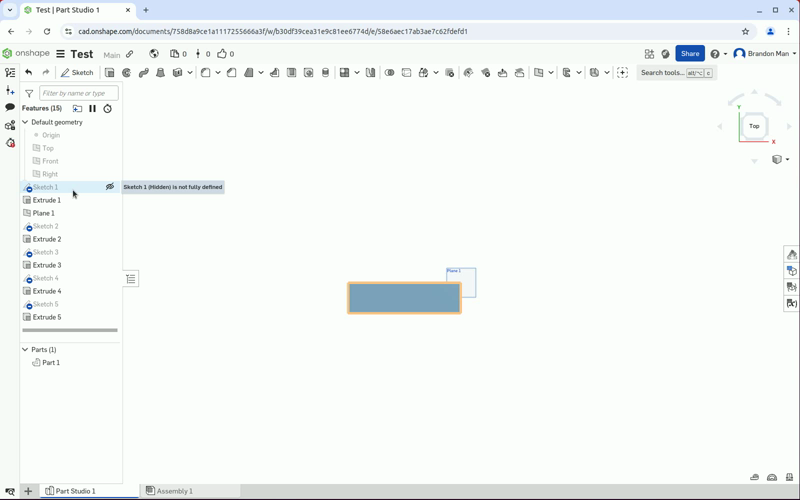
click(73, 189)
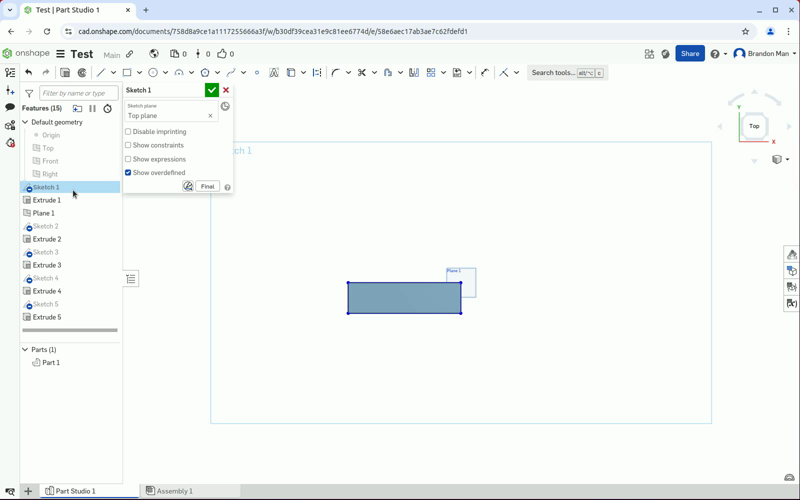
mouse_move(229, 92)
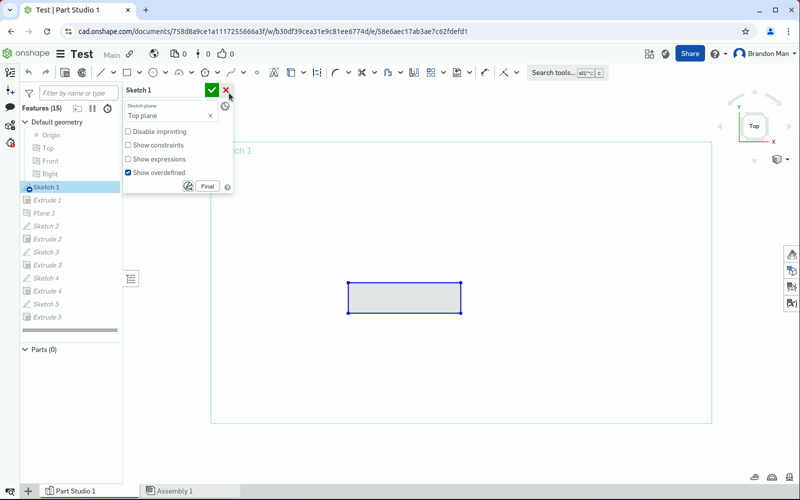
click(229, 92)
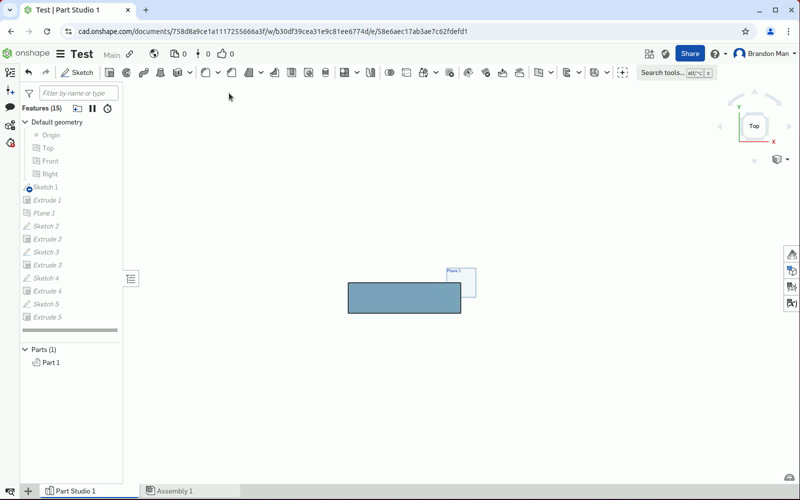
key(shift+s)
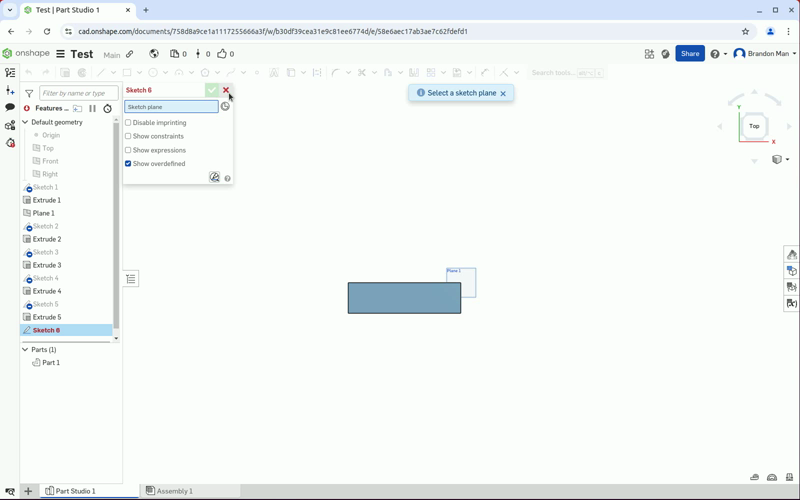
mouse_move(69, 215)
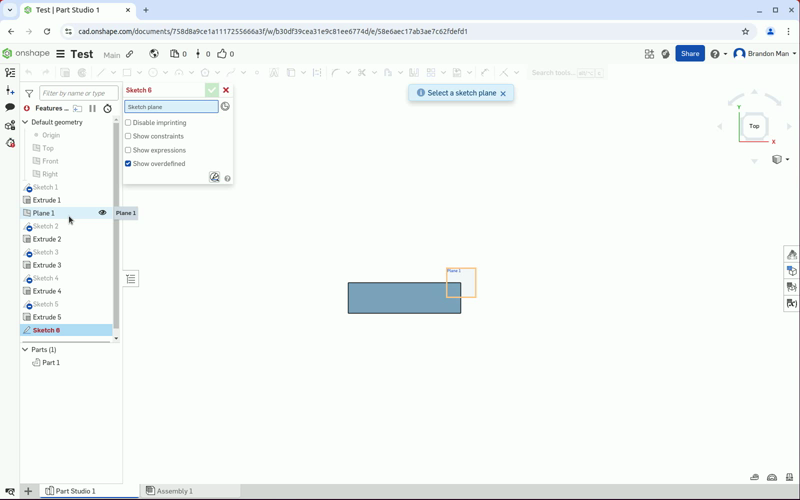
click(69, 215)
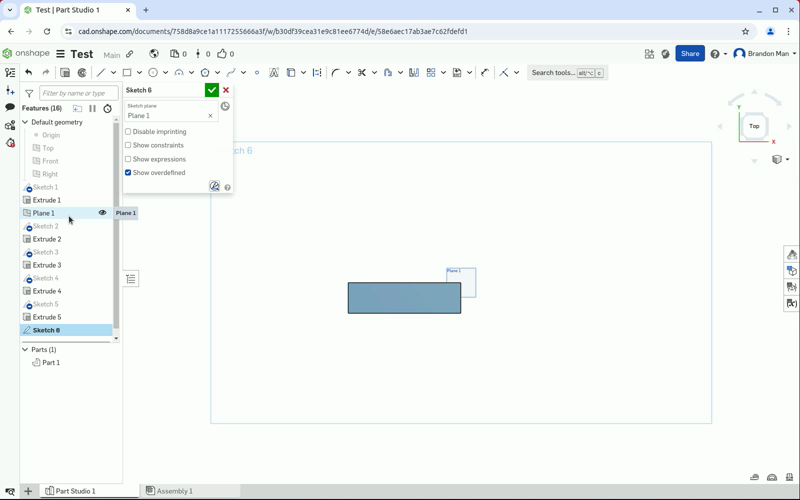
mouse_move(73, 352)
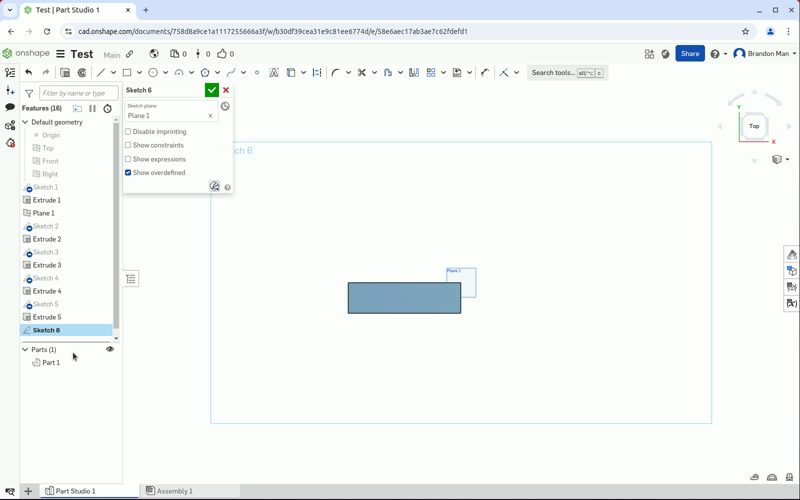
key(y)
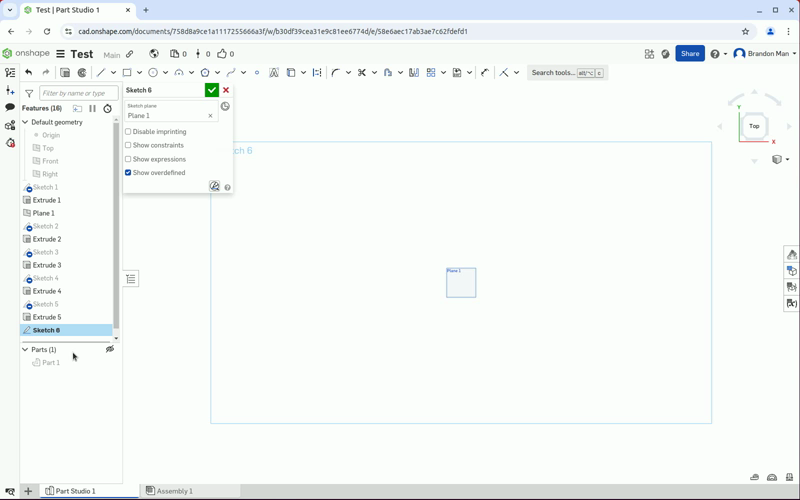
key(c)
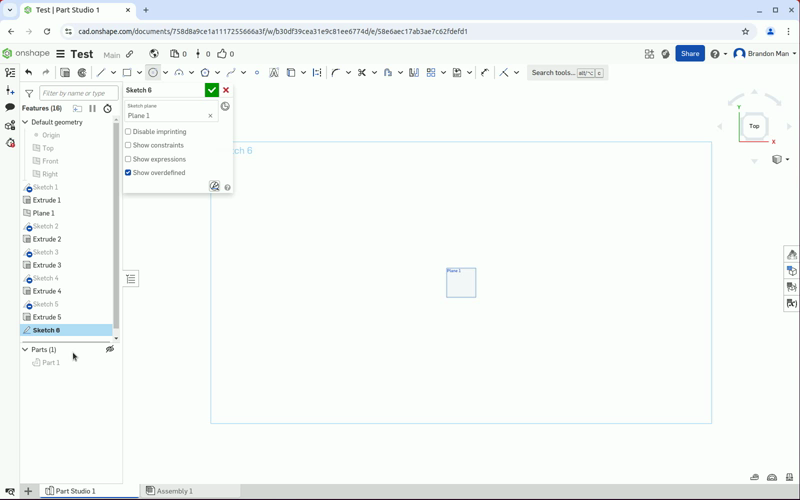
key_down(shift)
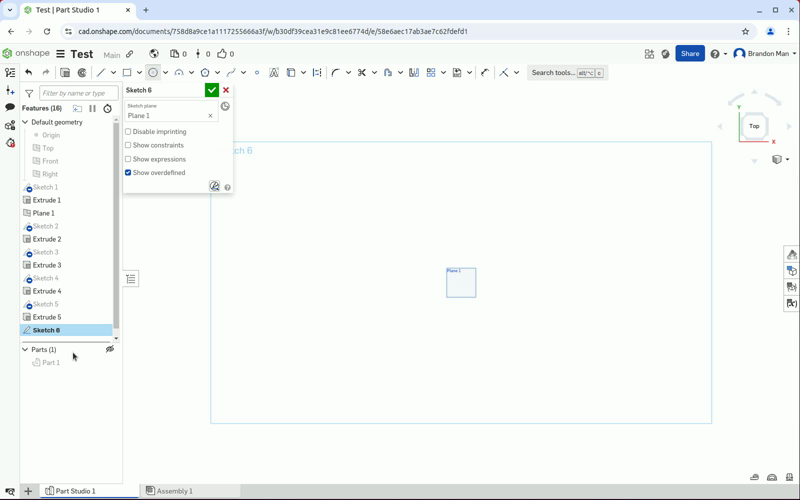
mouse_move(412, 303)
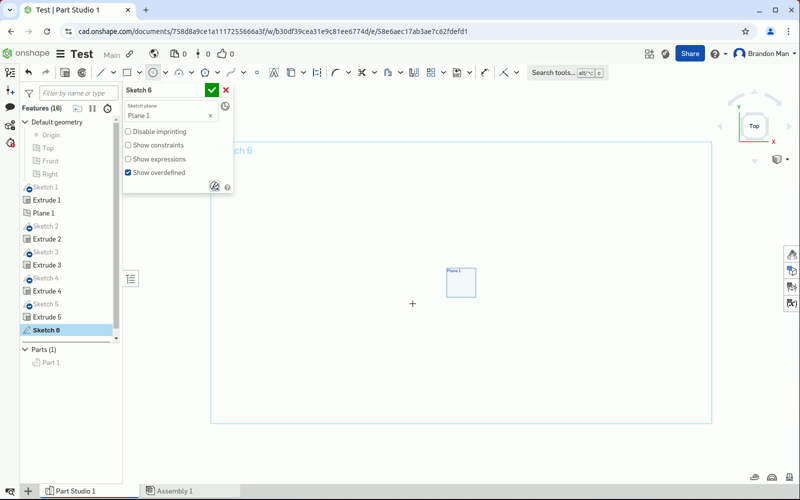
click(412, 303)
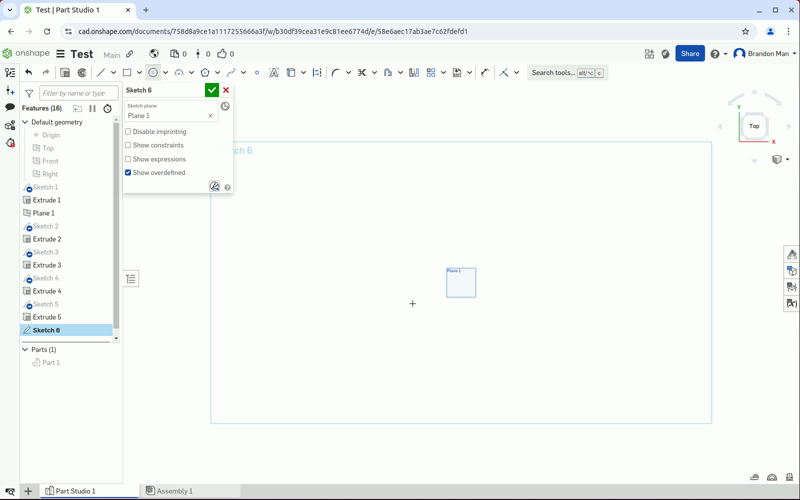
key_up(shift)
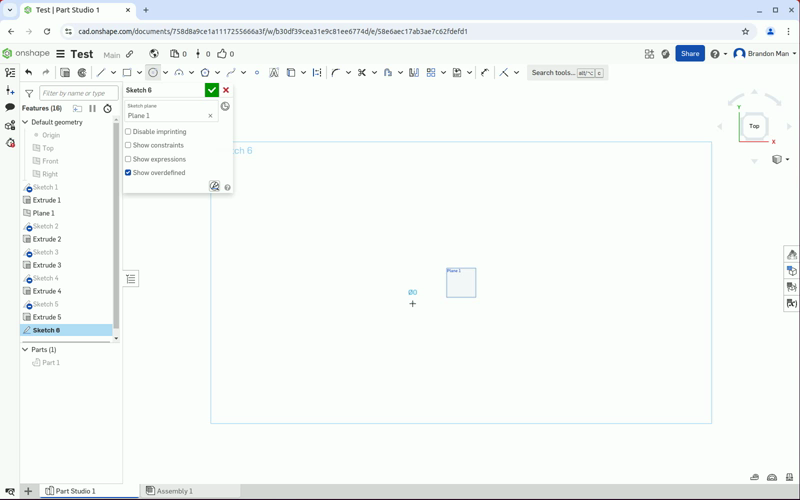
mouse_move(413, 303)
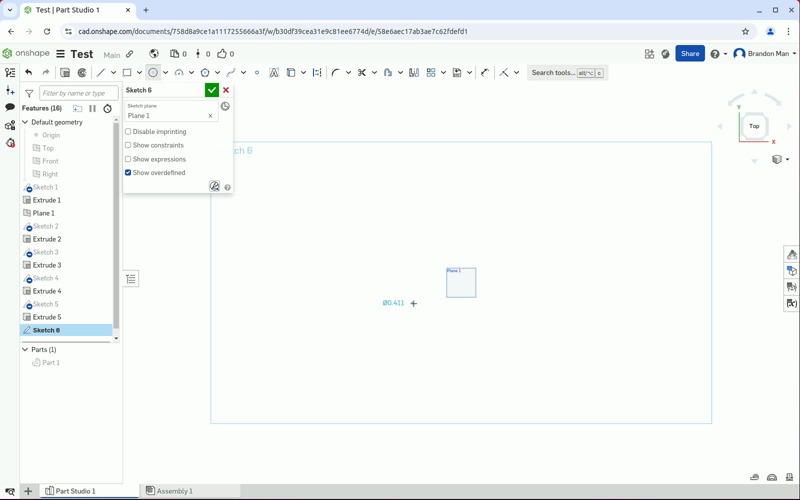
scroll(6)
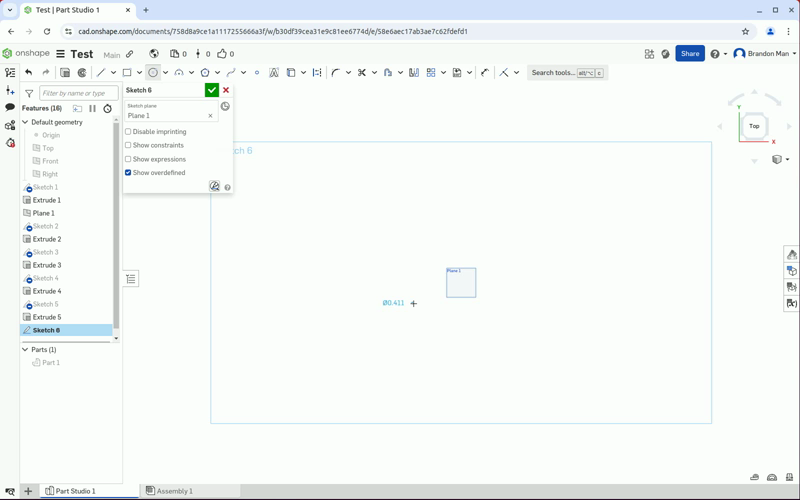
scroll(6)
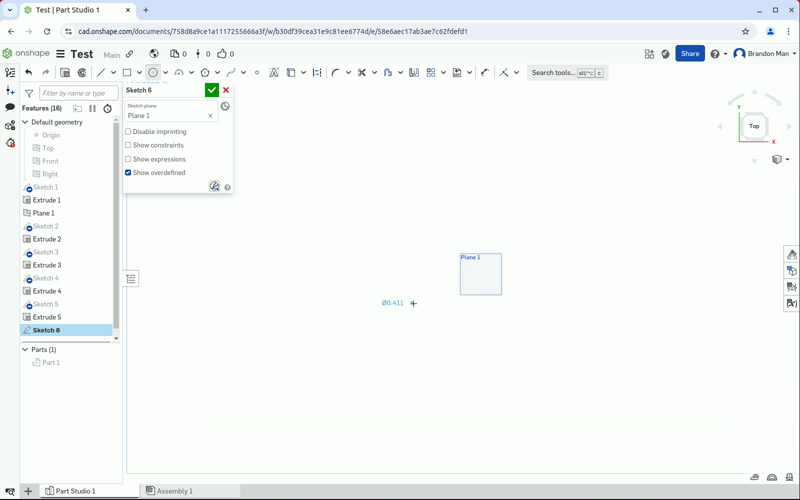
scroll(6)
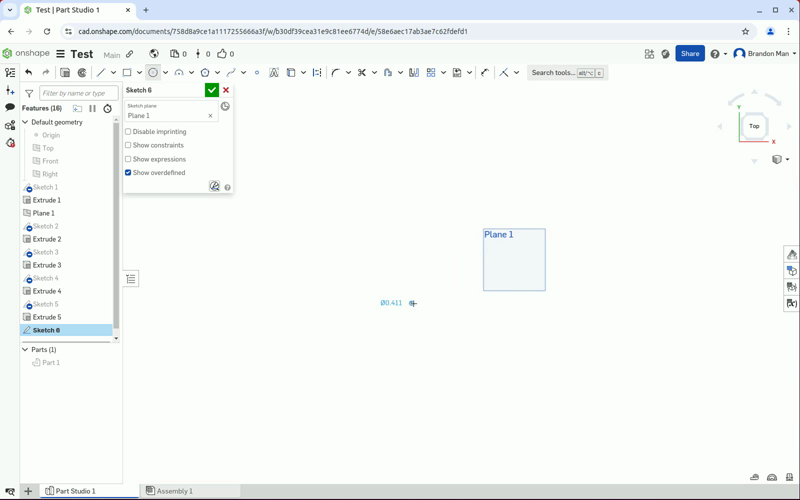
scroll(6)
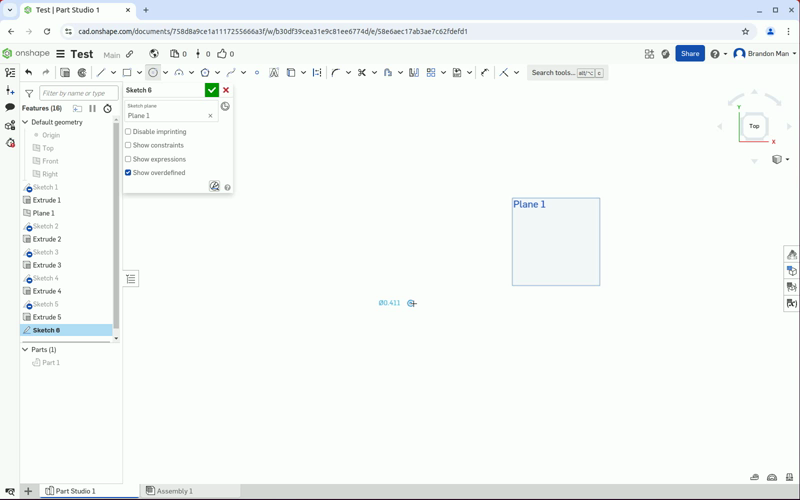
scroll(6)
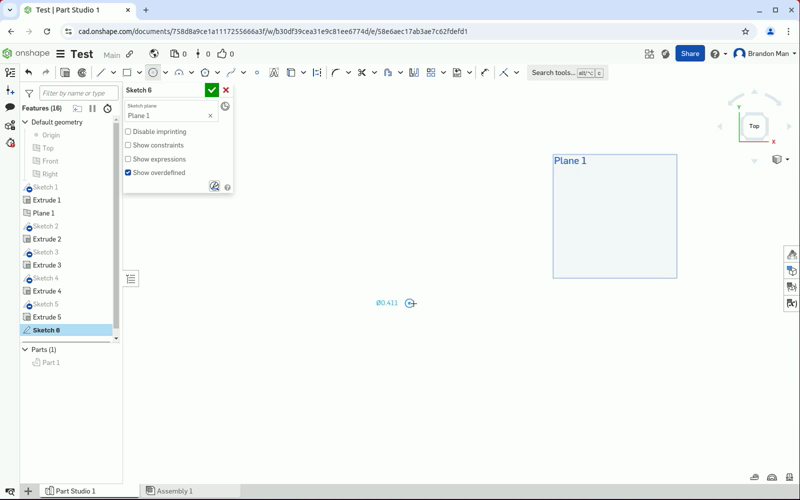
scroll(6)
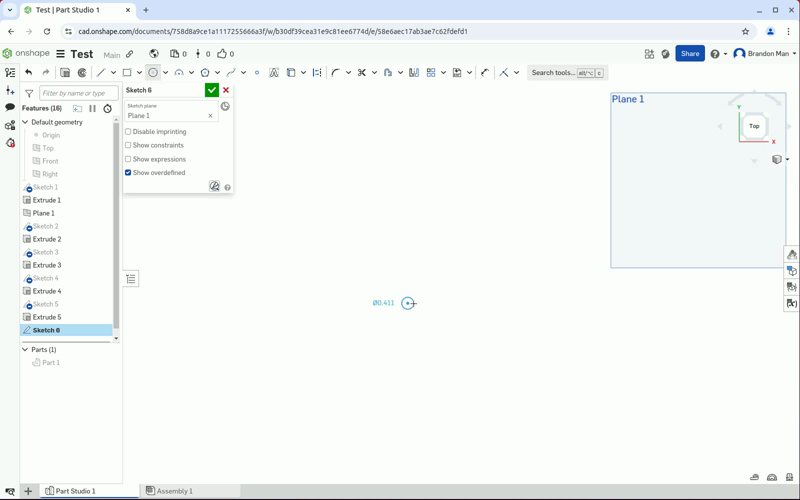
scroll(6)
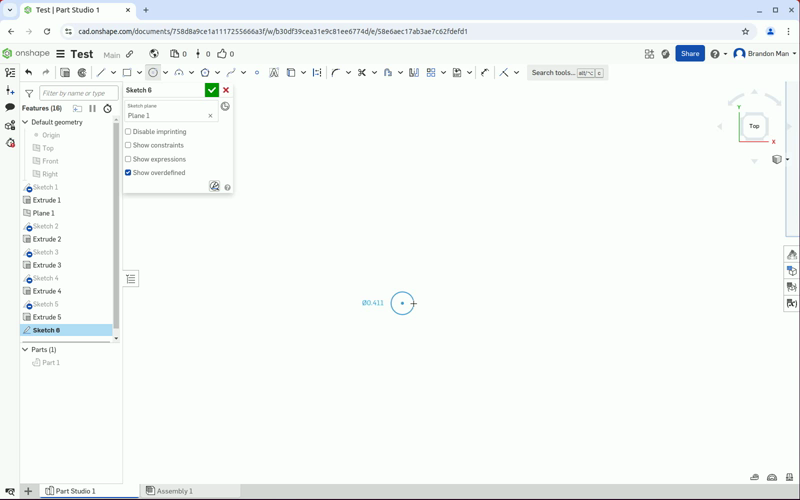
click(413, 303)
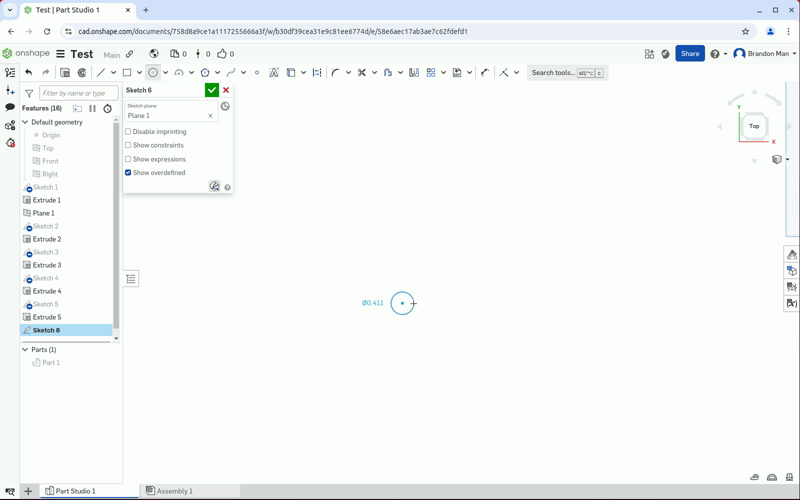
scroll(-6)
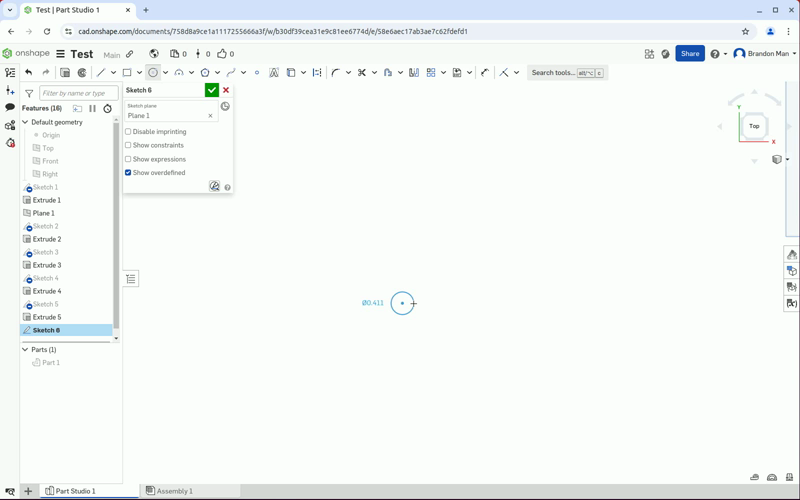
scroll(-6)
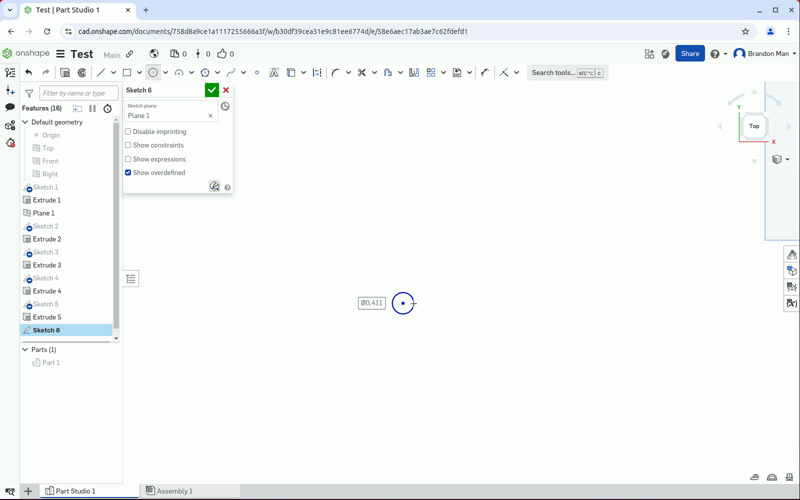
scroll(-6)
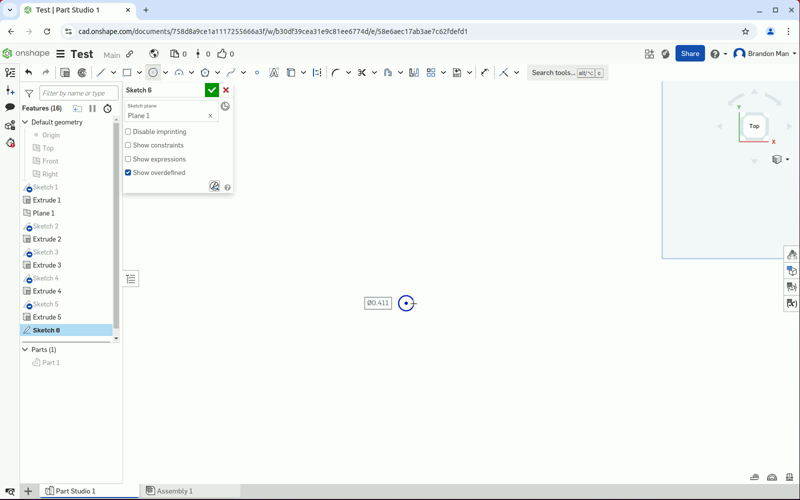
scroll(-6)
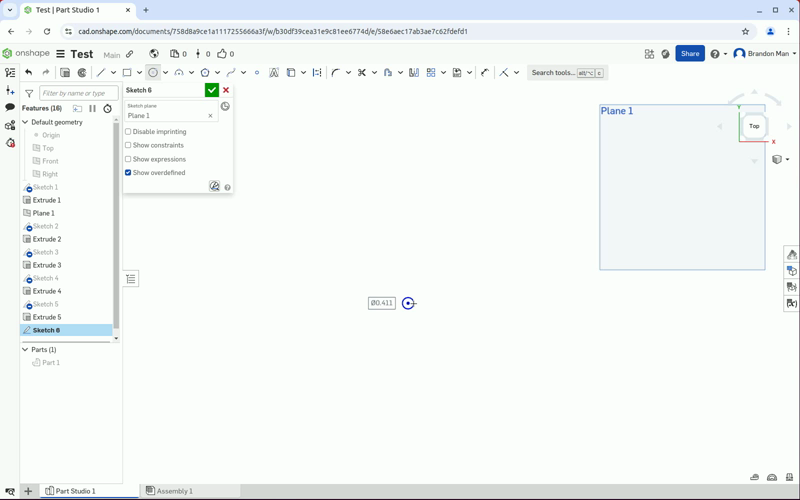
scroll(-6)
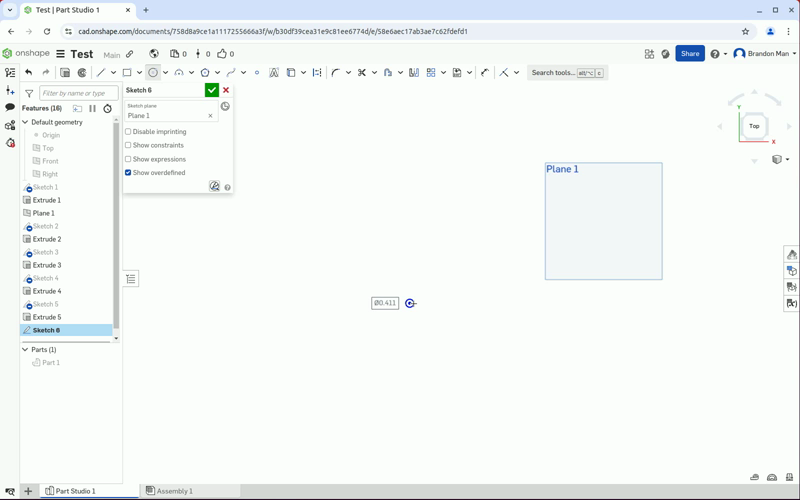
scroll(-6)
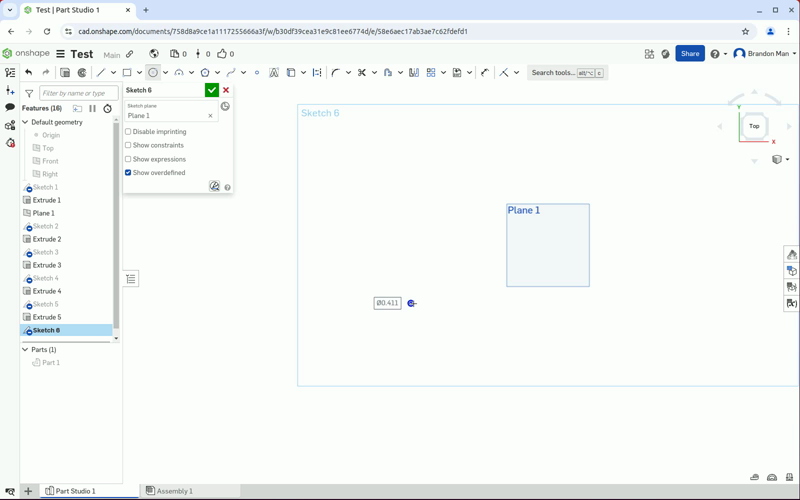
scroll(-6)
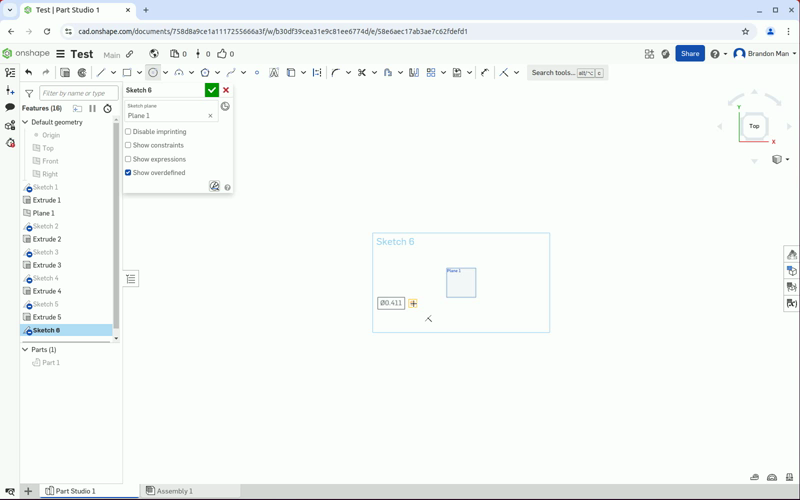
key(esc)
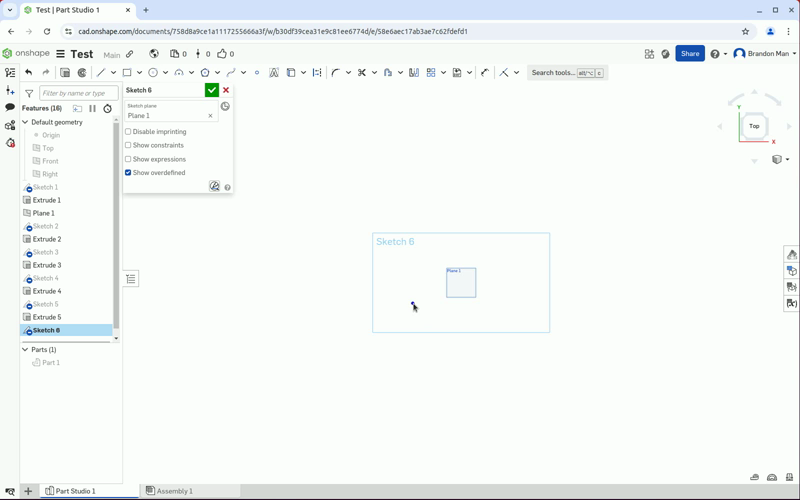
mouse_move(412, 302)
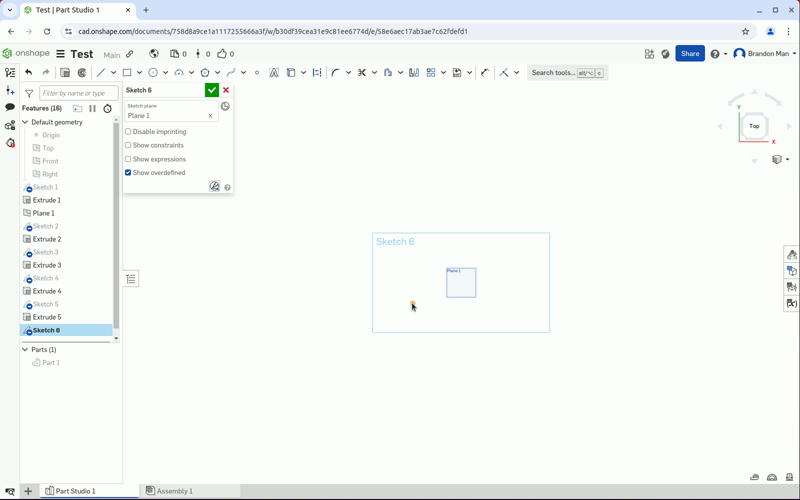
scroll(6)
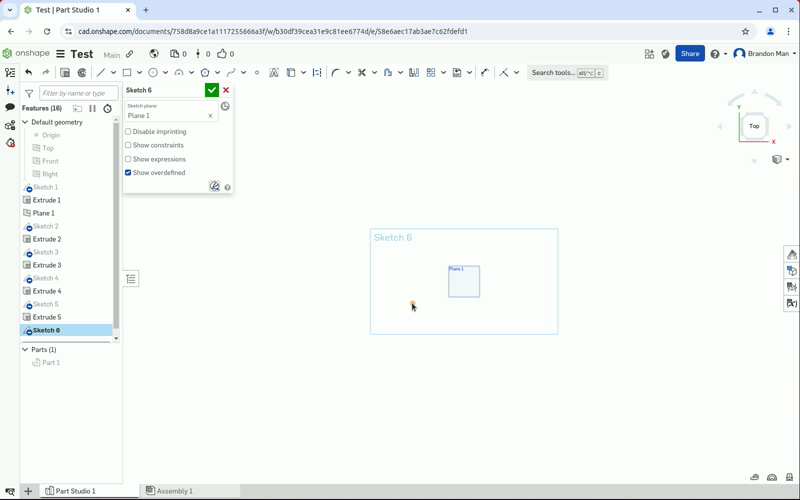
scroll(6)
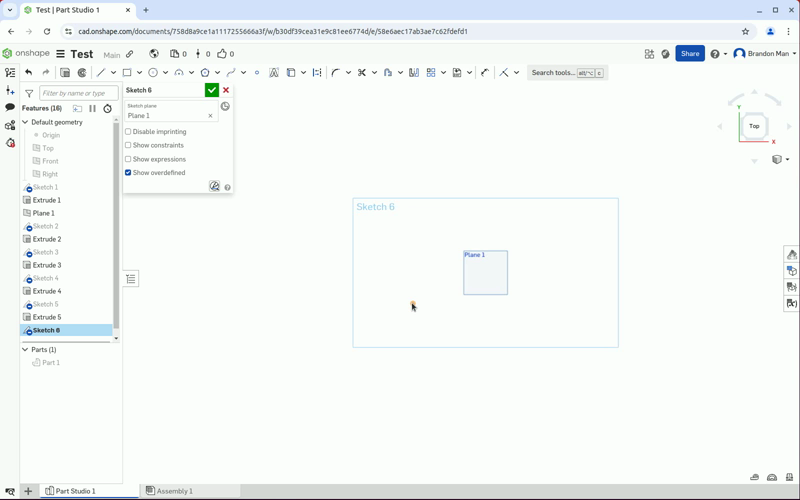
scroll(6)
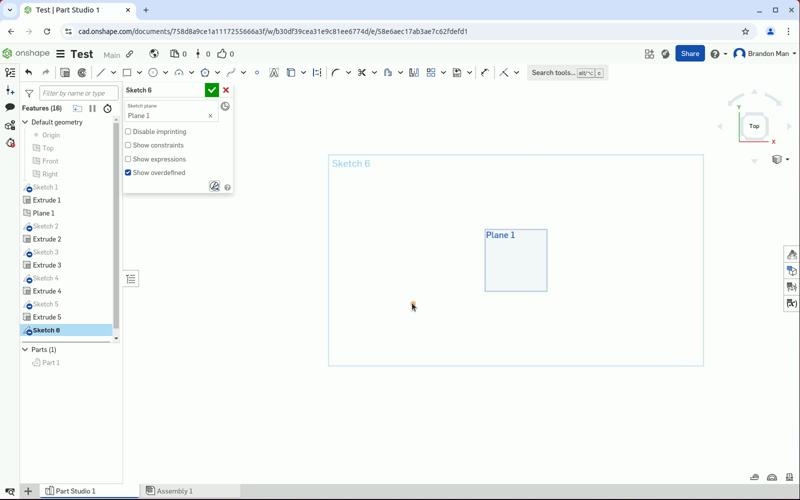
scroll(6)
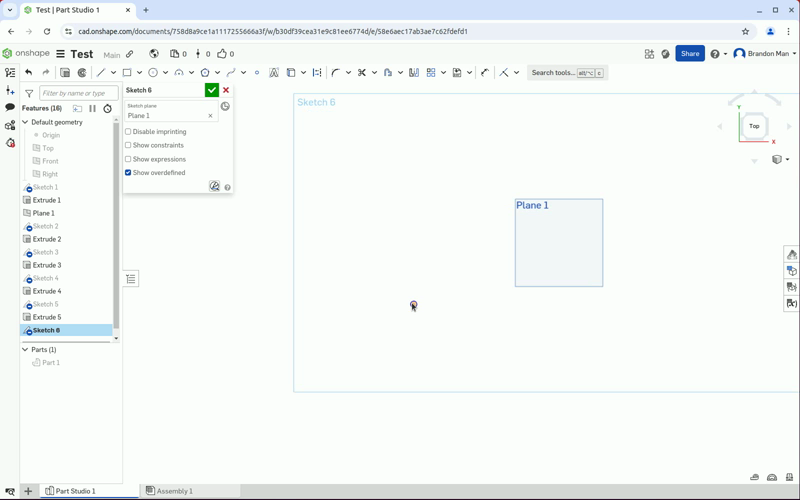
scroll(6)
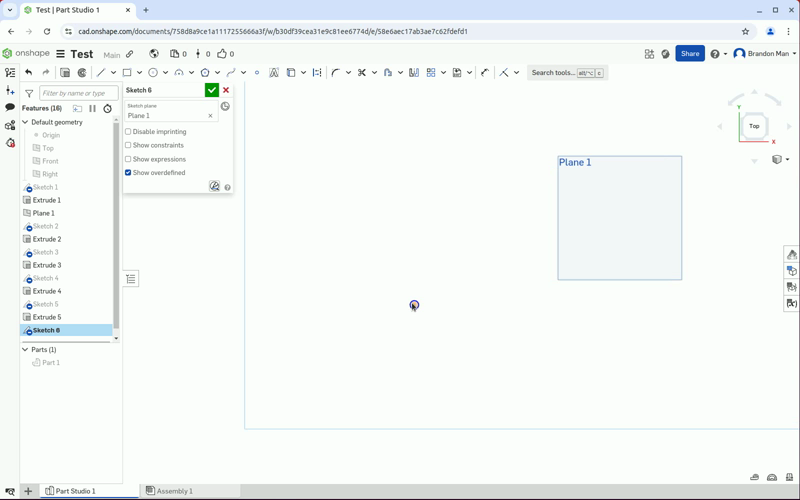
scroll(6)
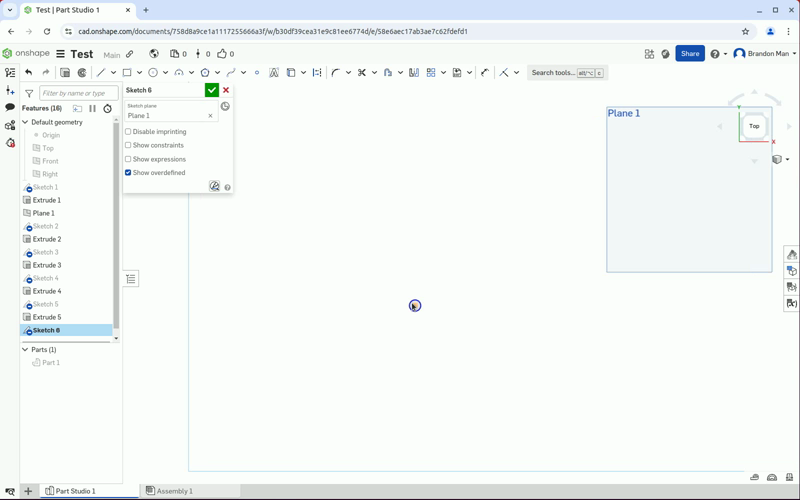
scroll(6)
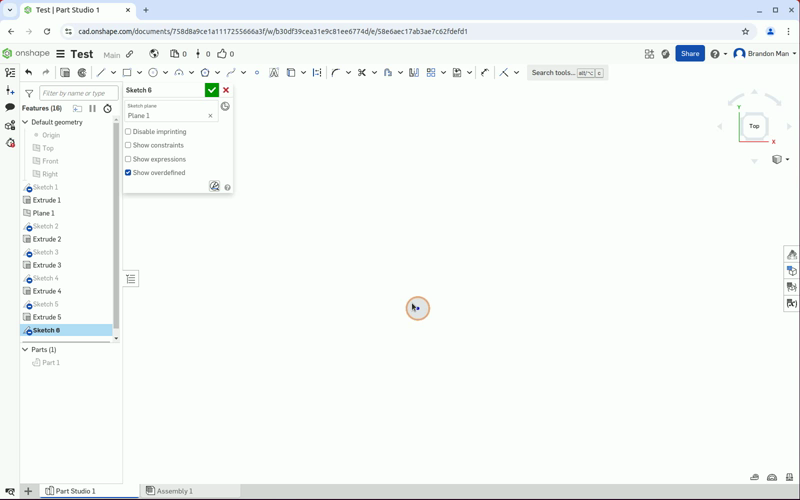
click(412, 302)
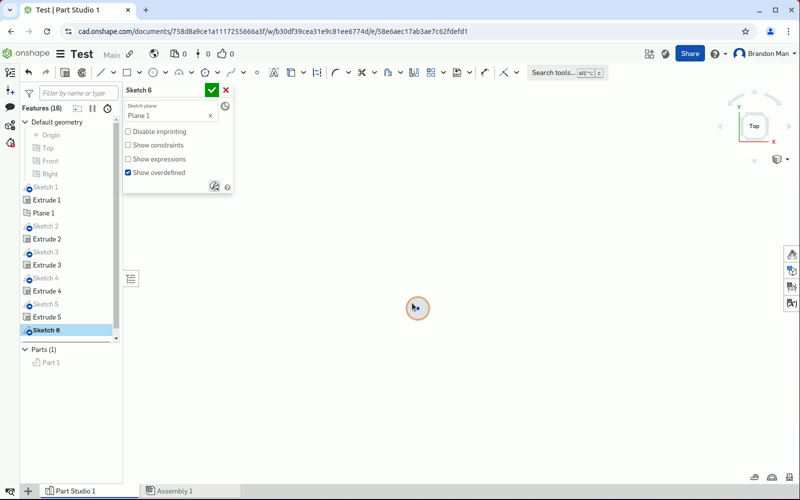
scroll(-6)
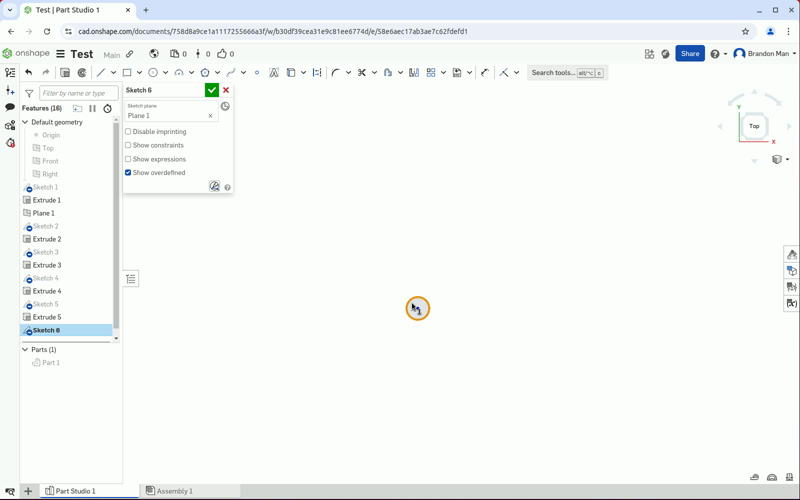
scroll(-6)
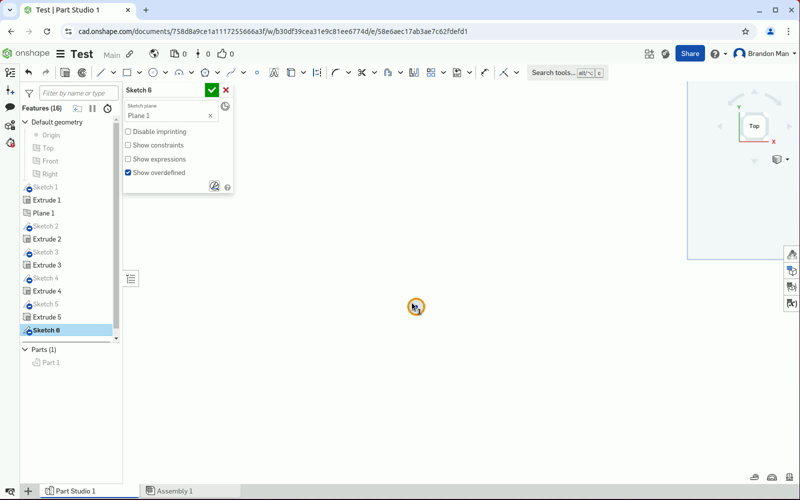
scroll(-6)
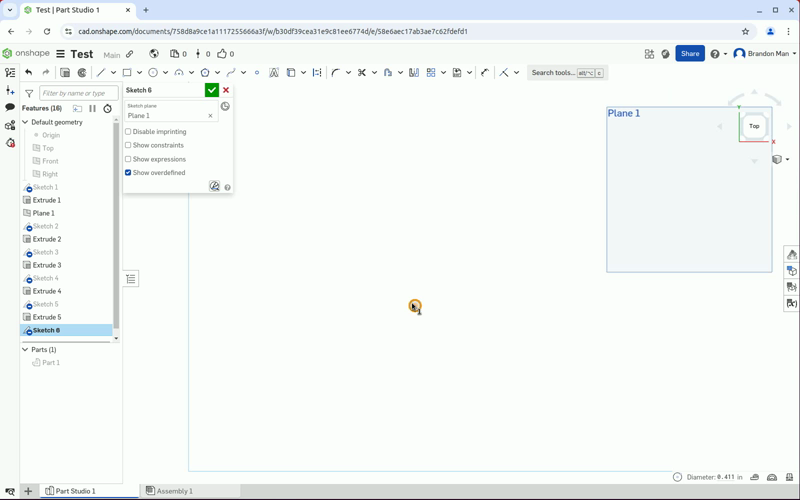
scroll(-6)
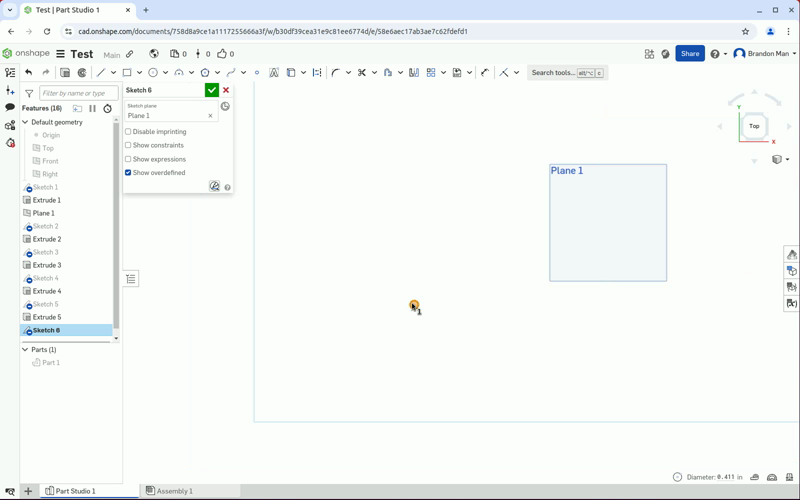
scroll(-6)
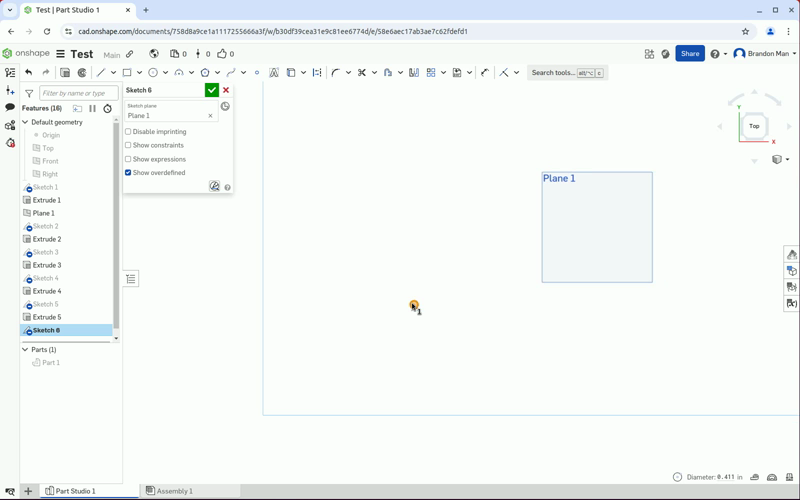
scroll(-6)
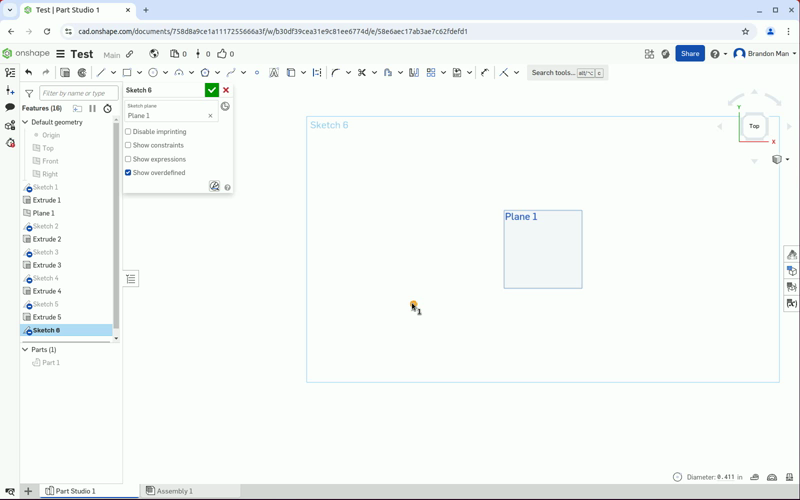
scroll(-6)
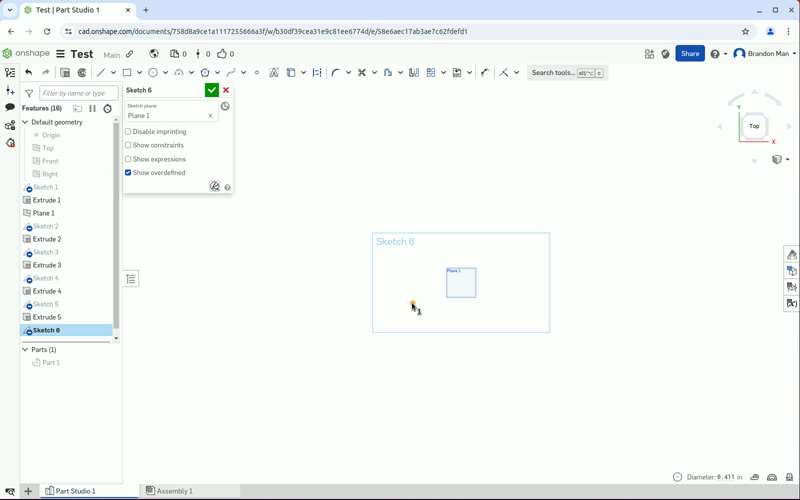
mouse_move(73, 352)
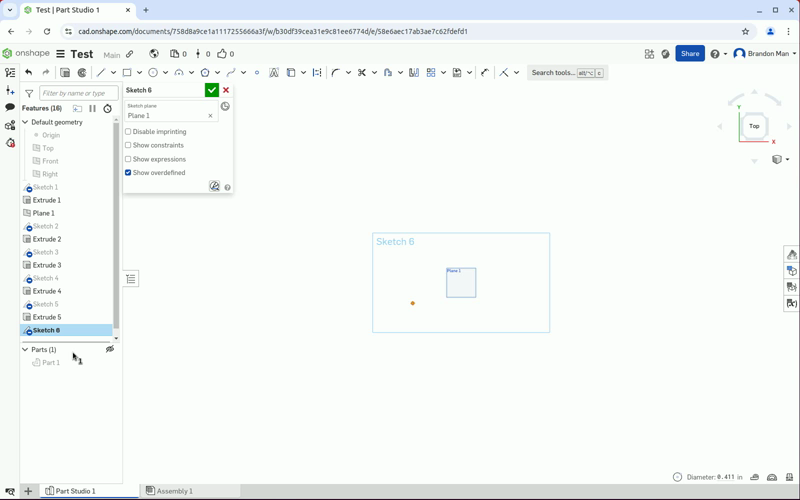
key(shift+y)
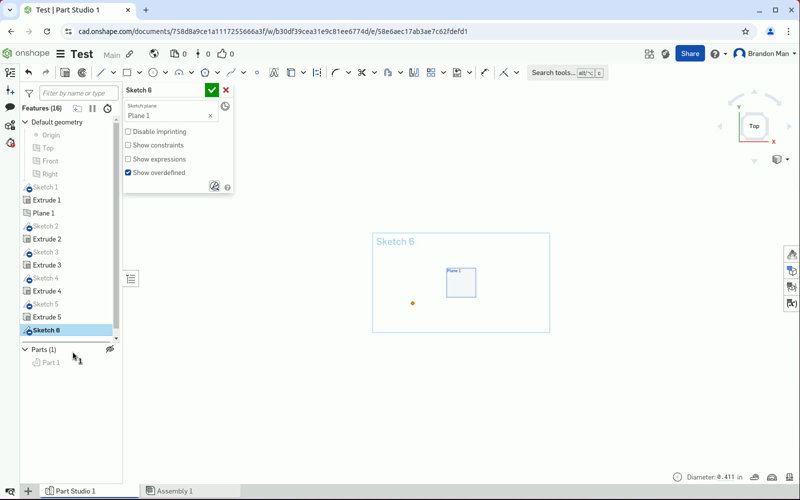
key(shift+e)
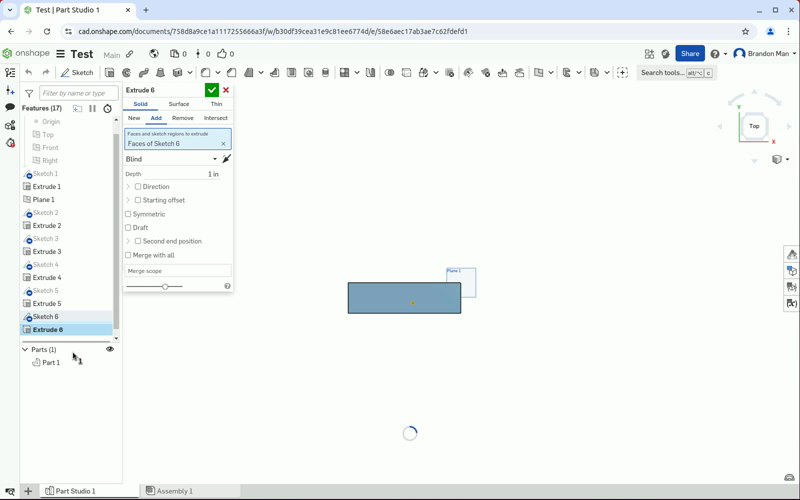
mouse_move(143, 106)
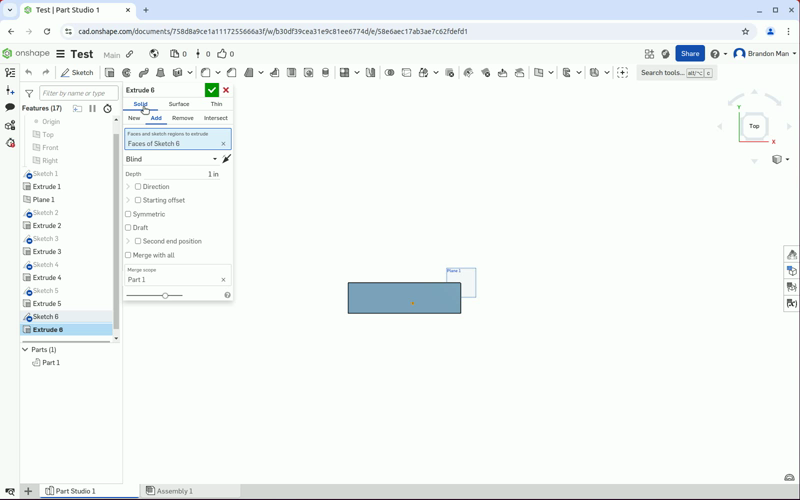
click(143, 106)
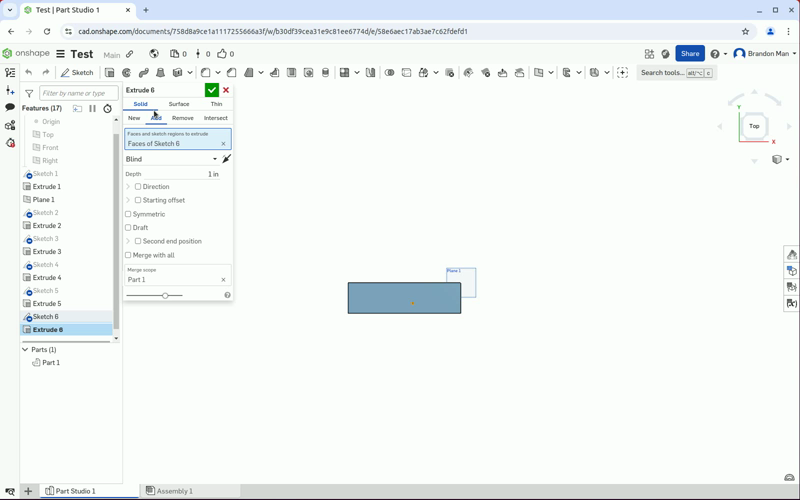
mouse_move(186, 120)
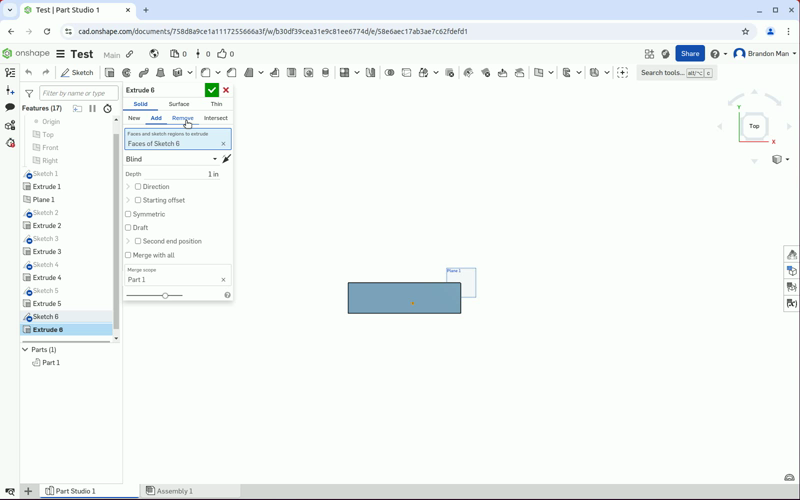
click(186, 120)
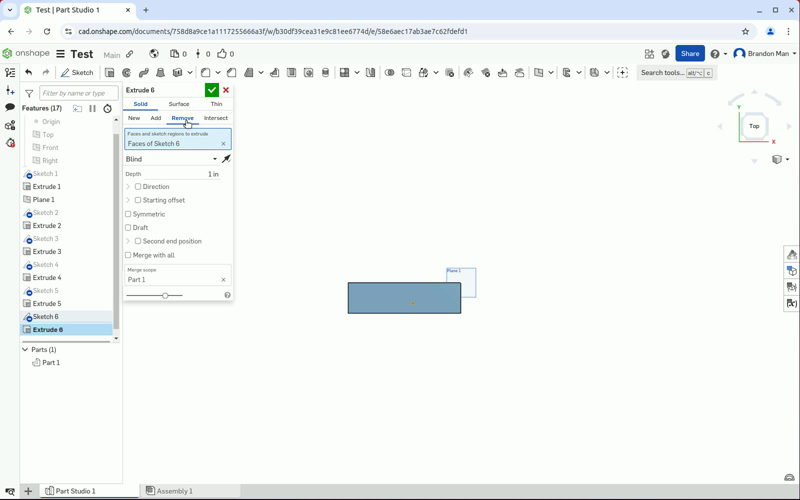
key(tab, 4)
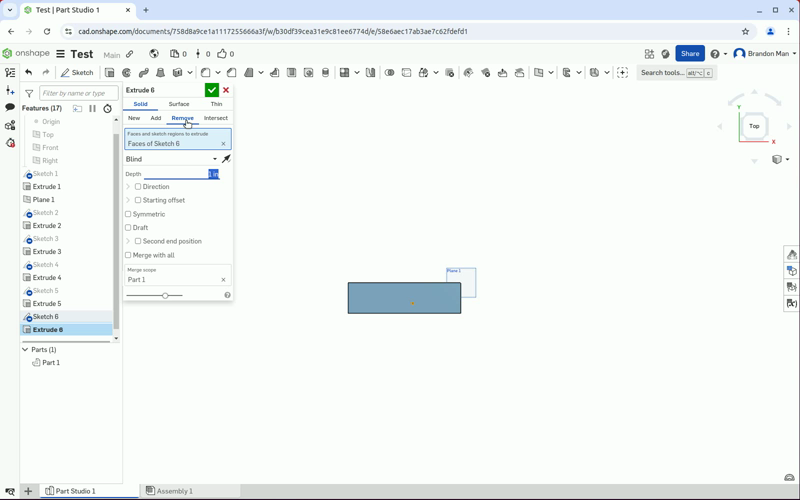
text(2.166)
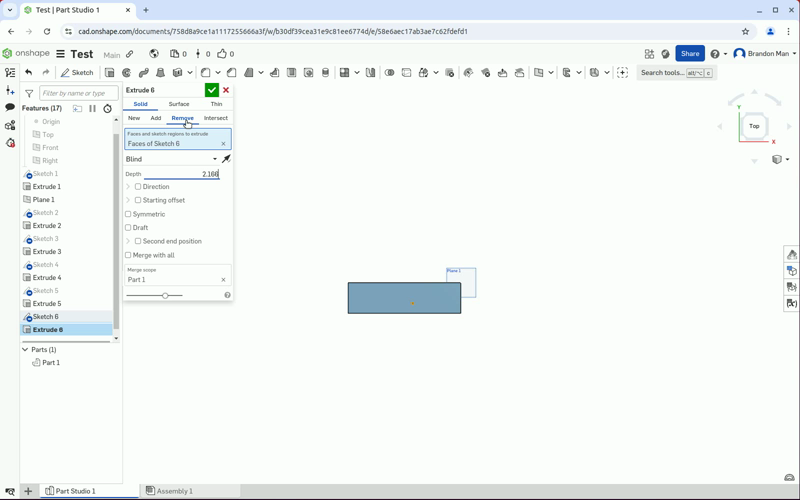
key(tab, 6)
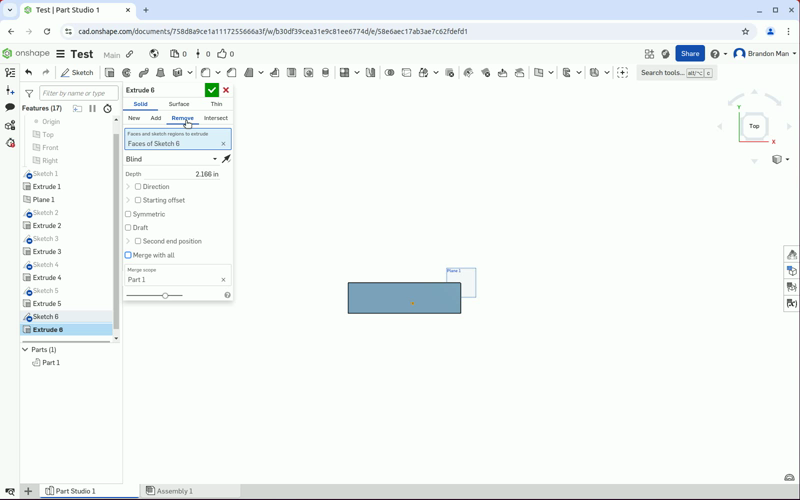
key(space)
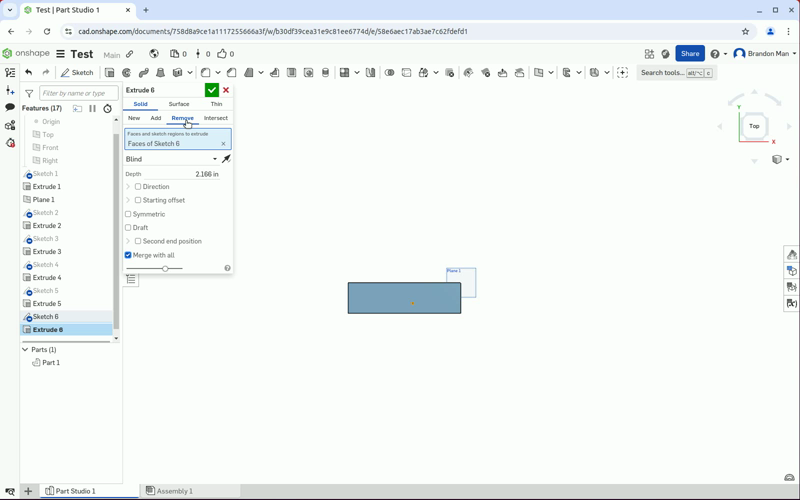
key(enter)
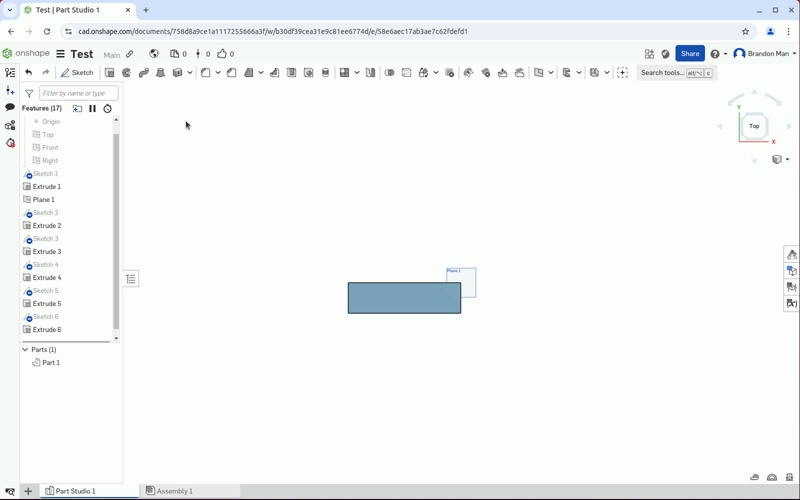
key(shift+h)
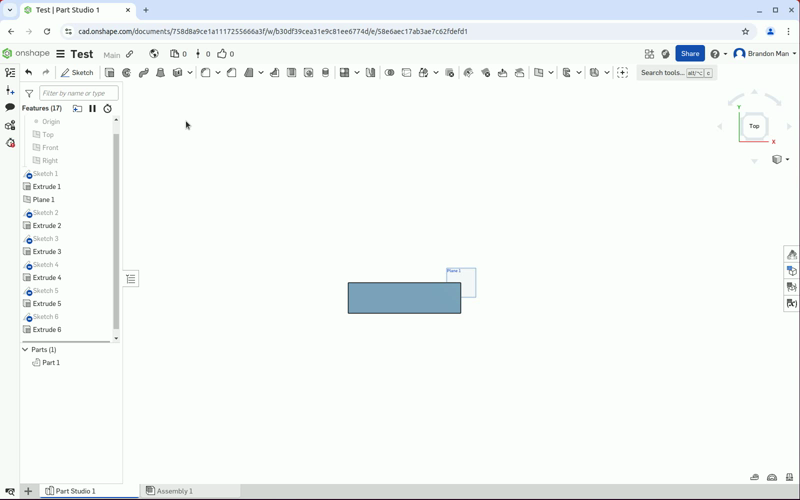
key(shift+h)
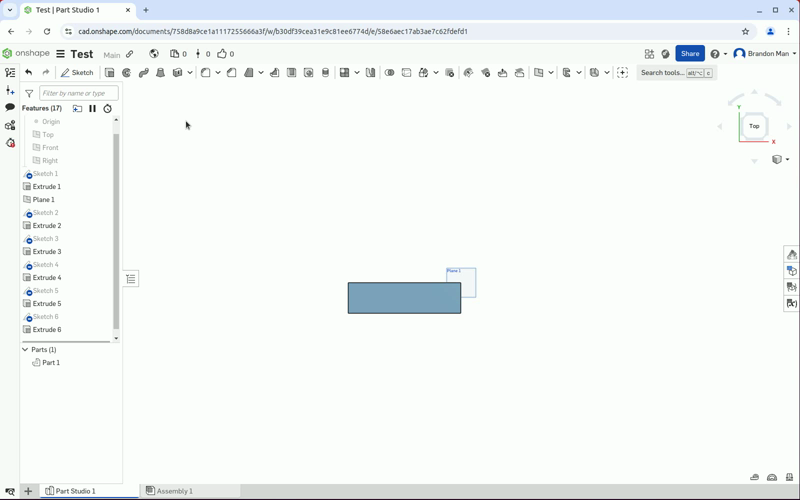
mouse_move(69, 176)
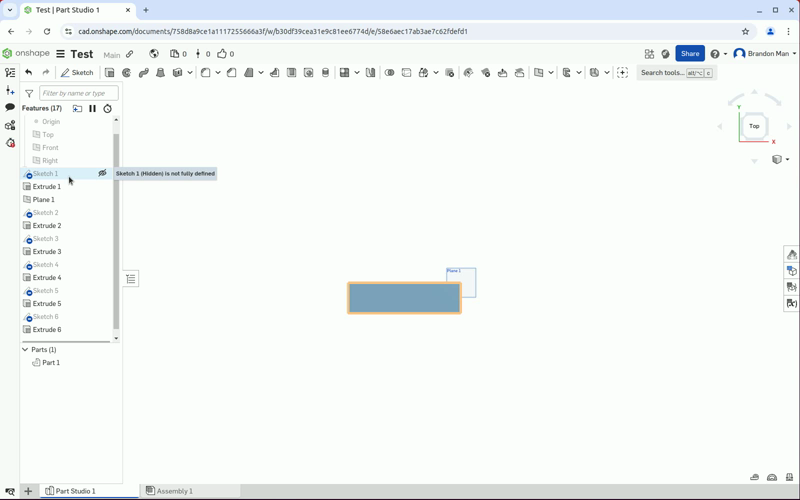
click(69, 176)
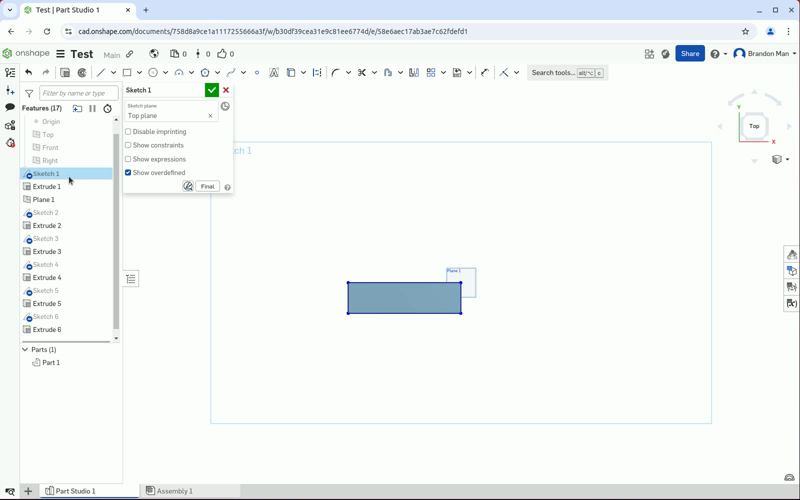
mouse_move(229, 92)
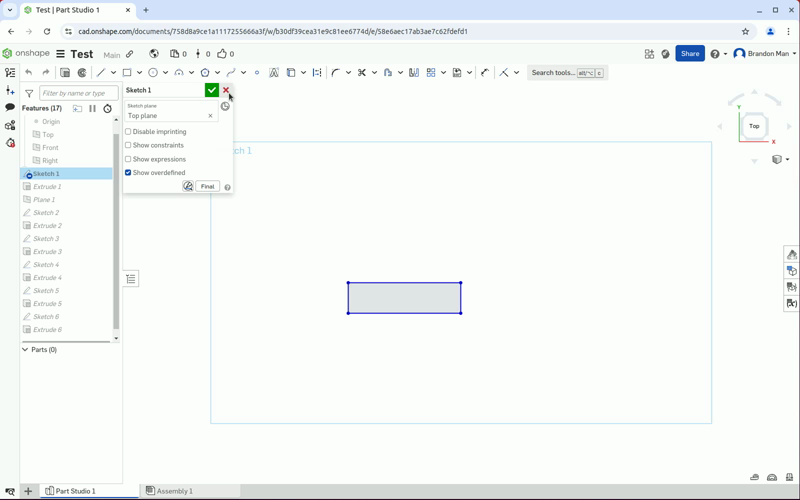
click(229, 92)
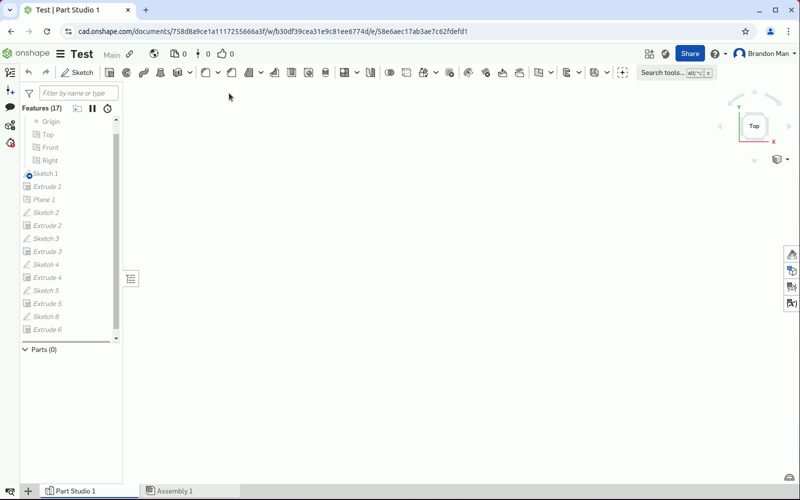
key(shift+s)
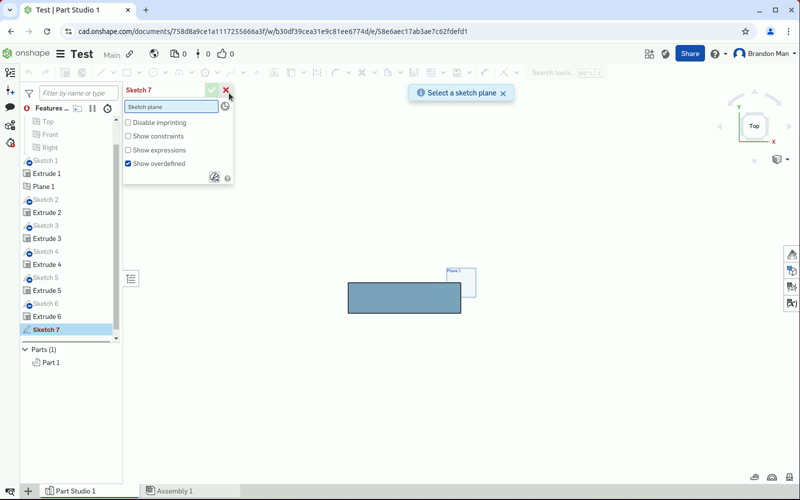
mouse_move(69, 189)
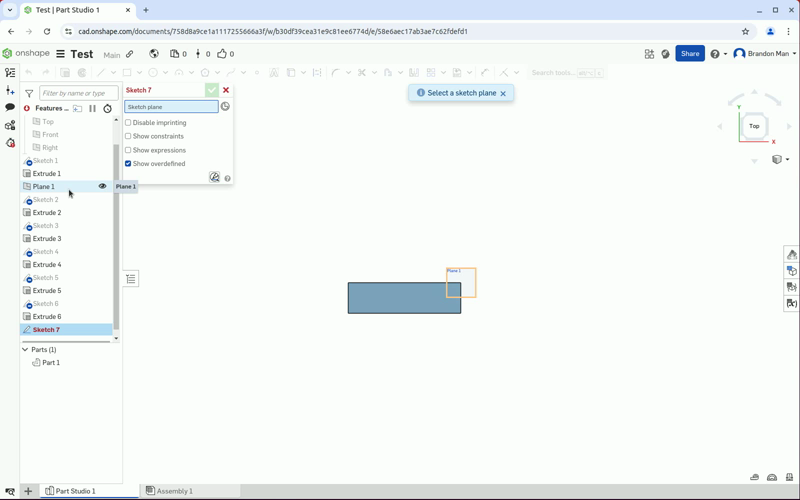
click(69, 189)
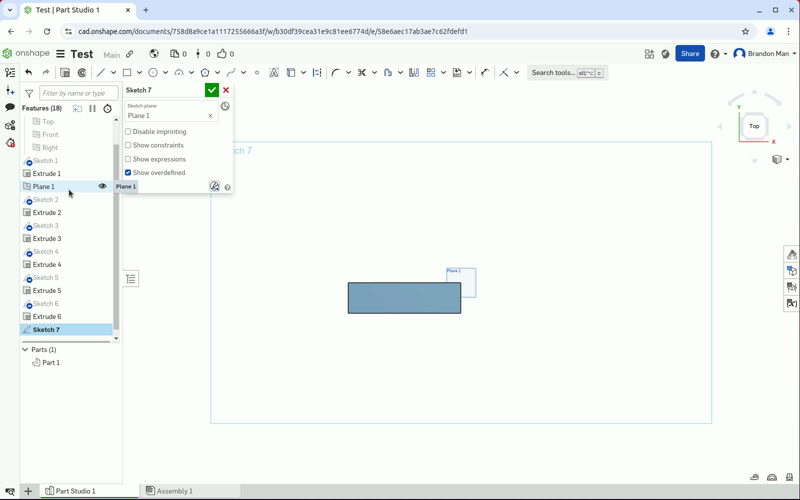
mouse_move(73, 352)
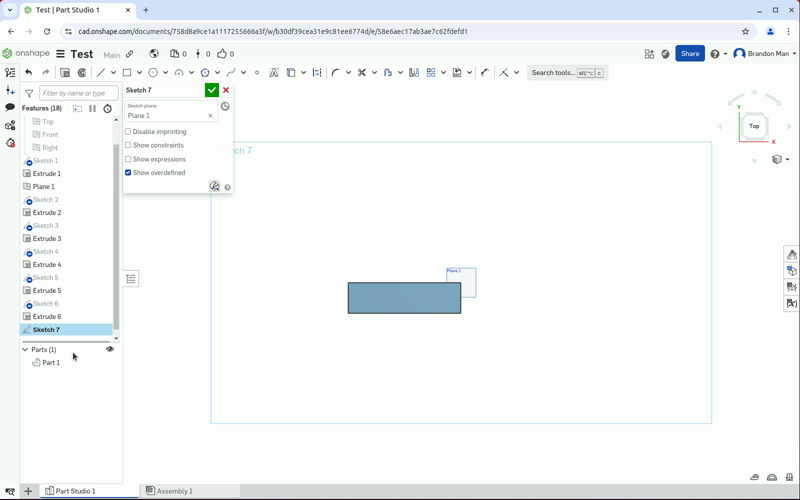
key(y)
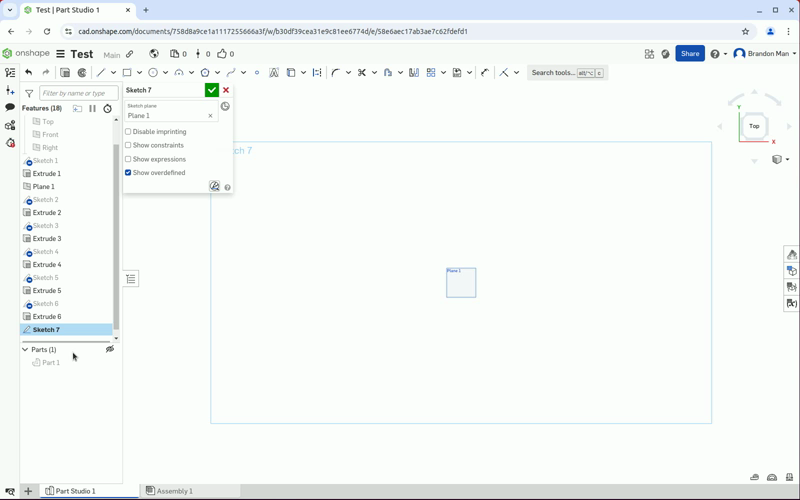
key(c)
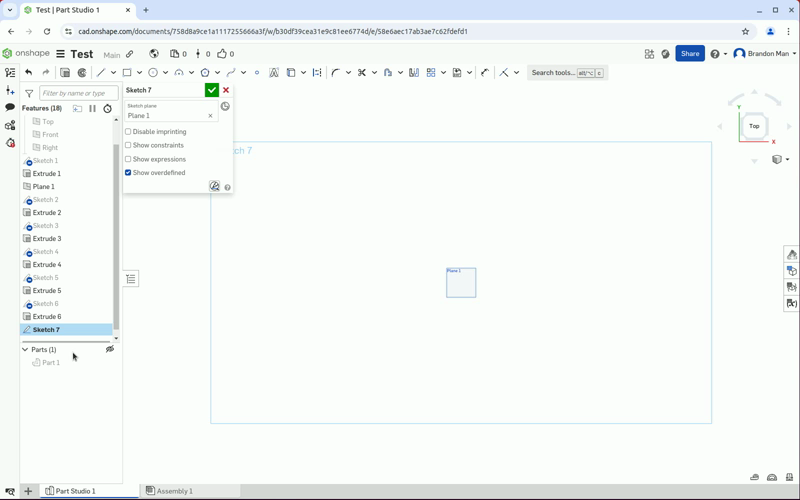
key_down(shift)
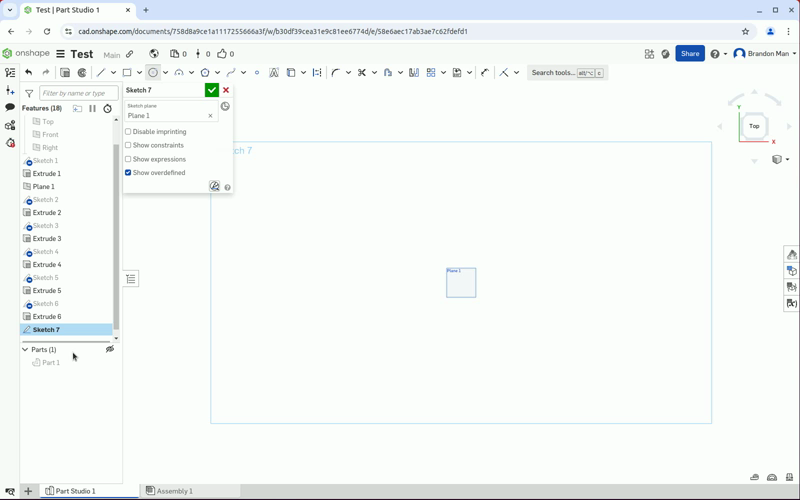
mouse_move(412, 293)
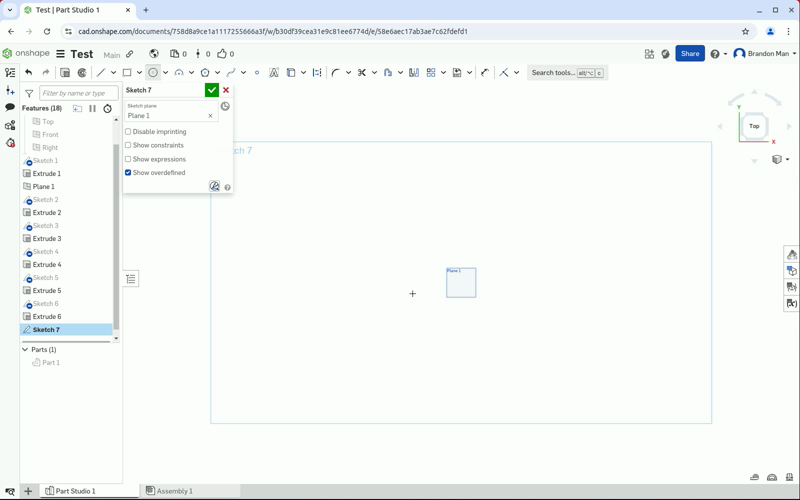
click(412, 293)
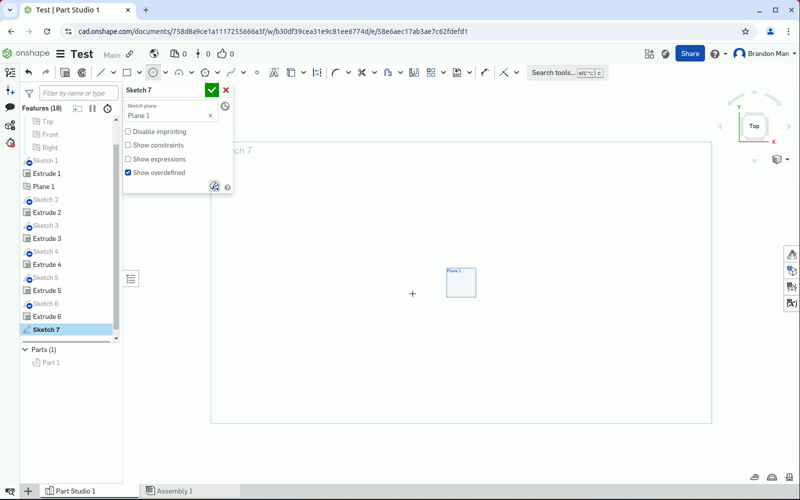
key_up(shift)
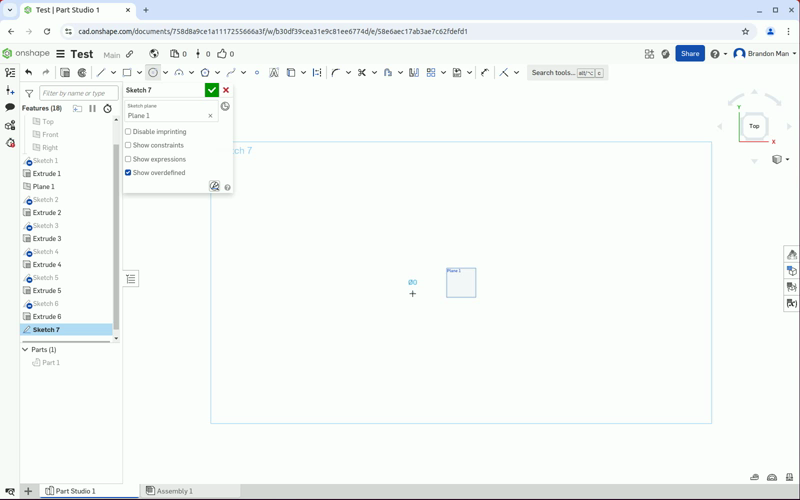
mouse_move(413, 293)
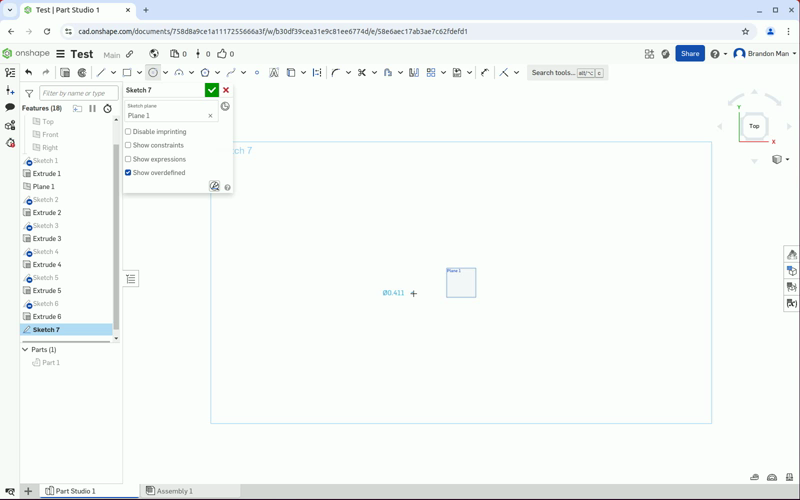
scroll(6)
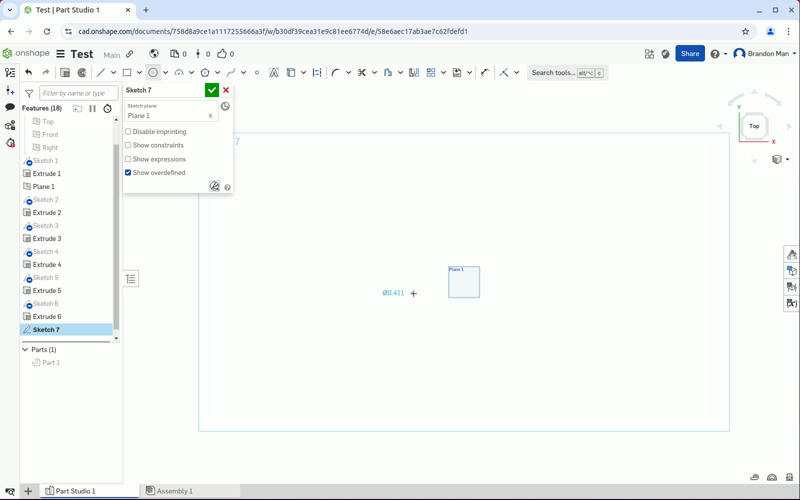
scroll(6)
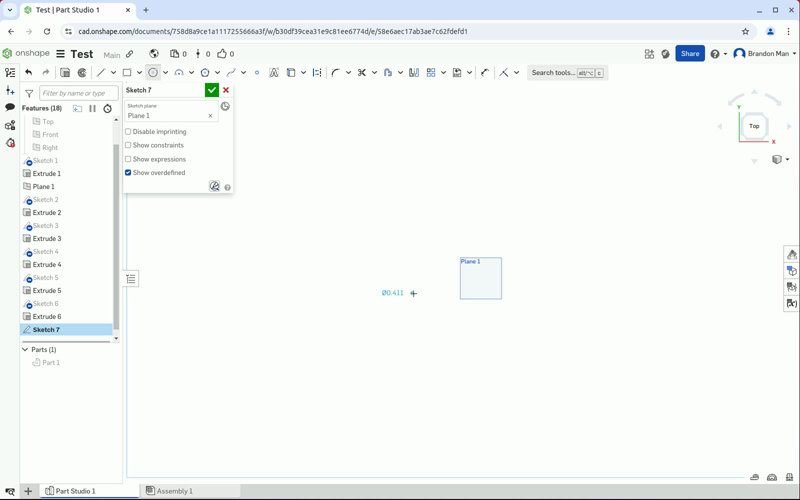
scroll(6)
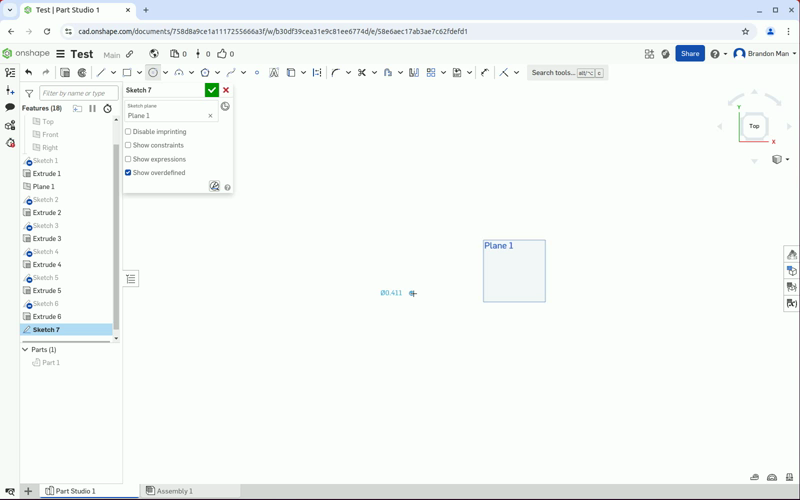
scroll(6)
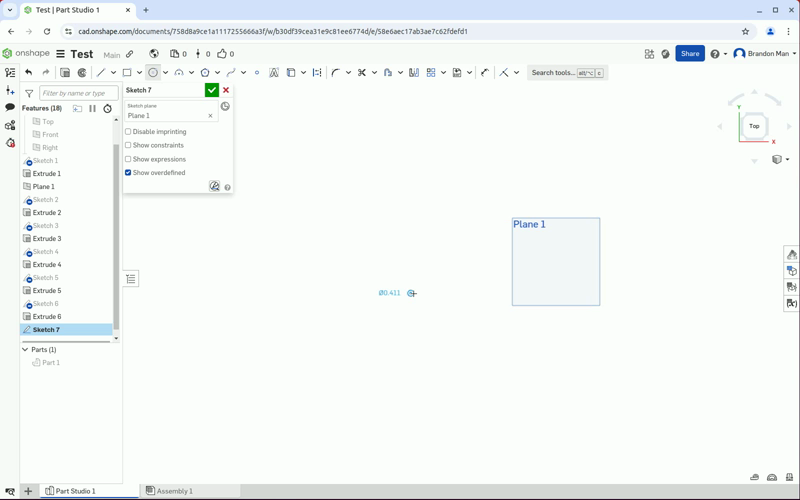
scroll(6)
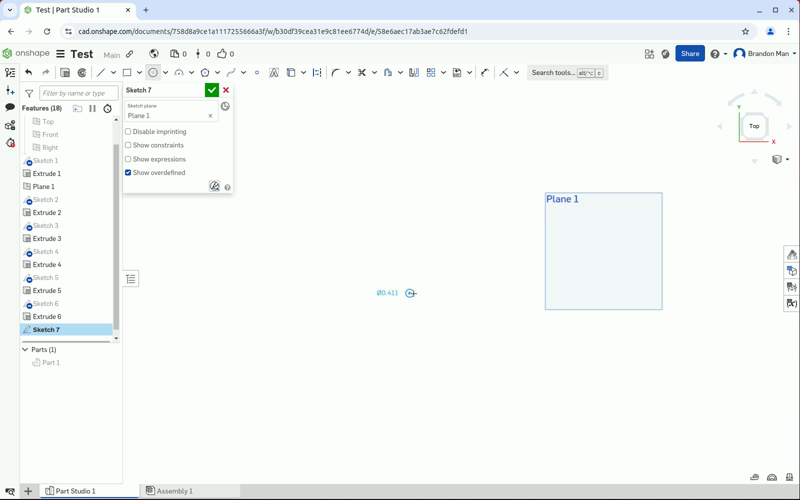
scroll(6)
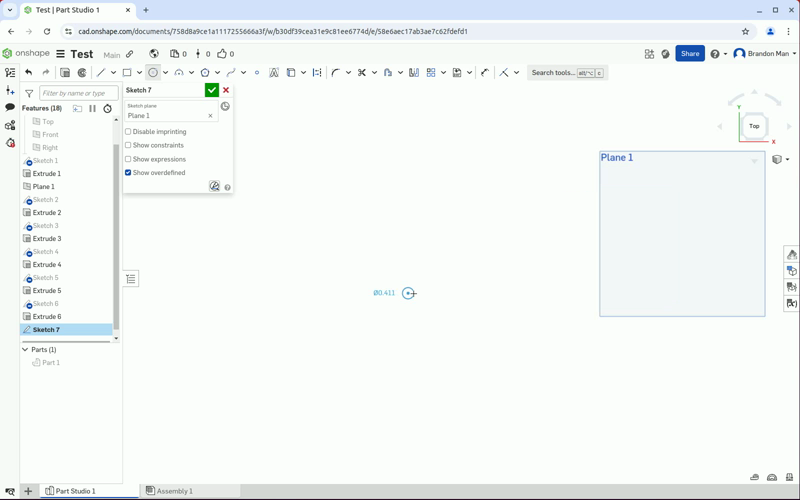
scroll(6)
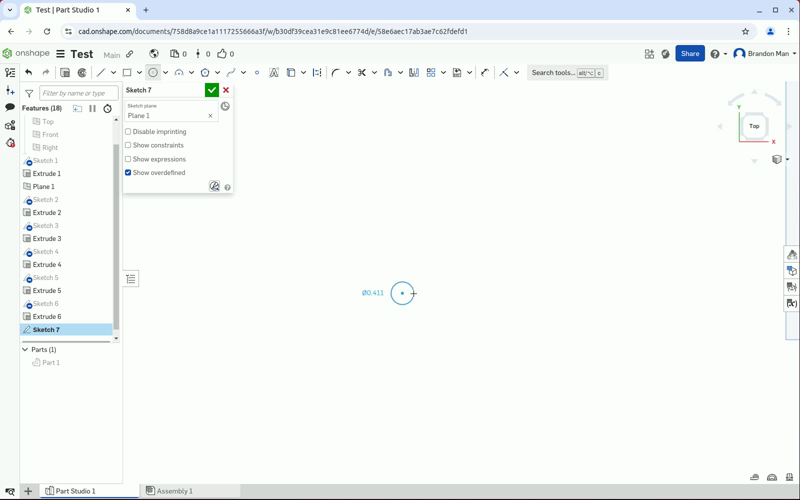
click(413, 293)
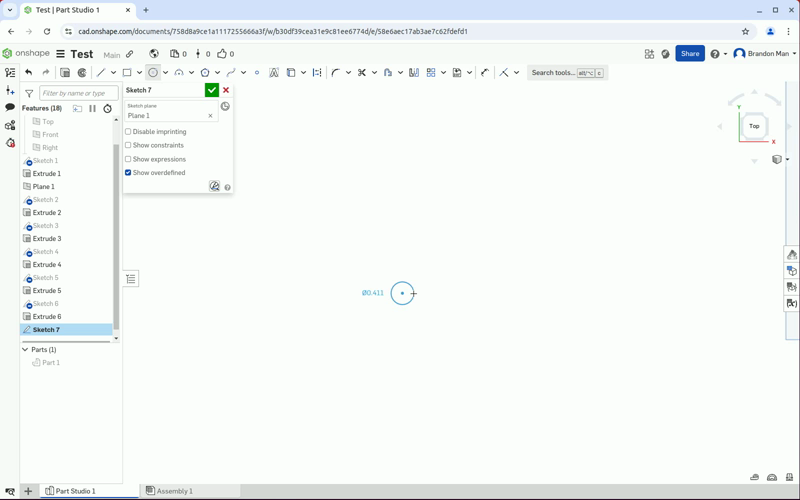
scroll(-6)
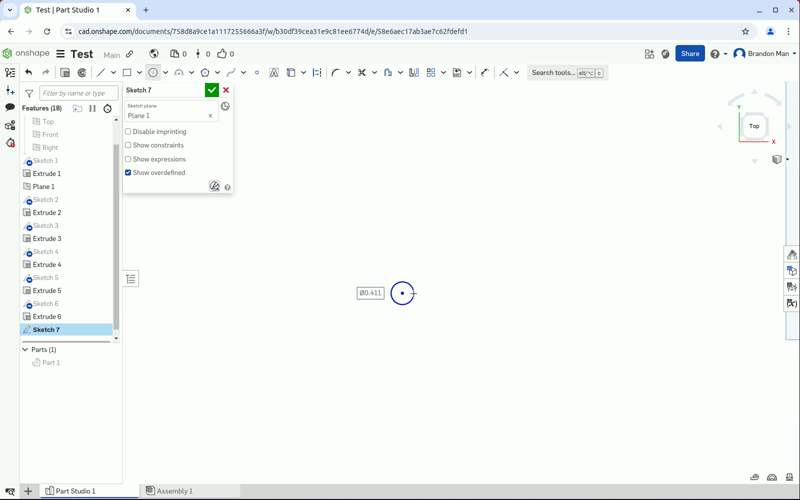
scroll(-6)
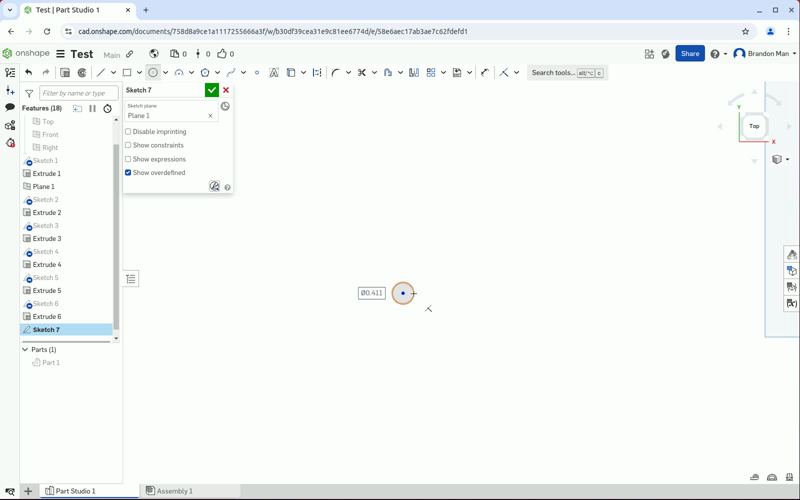
scroll(-6)
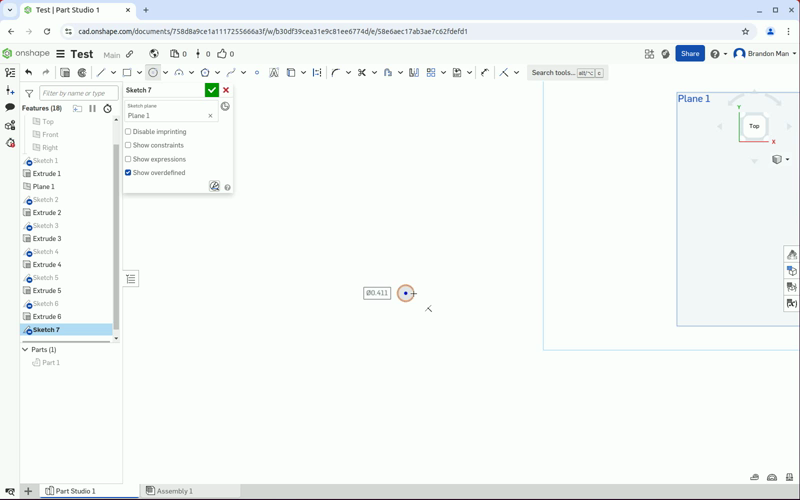
scroll(-6)
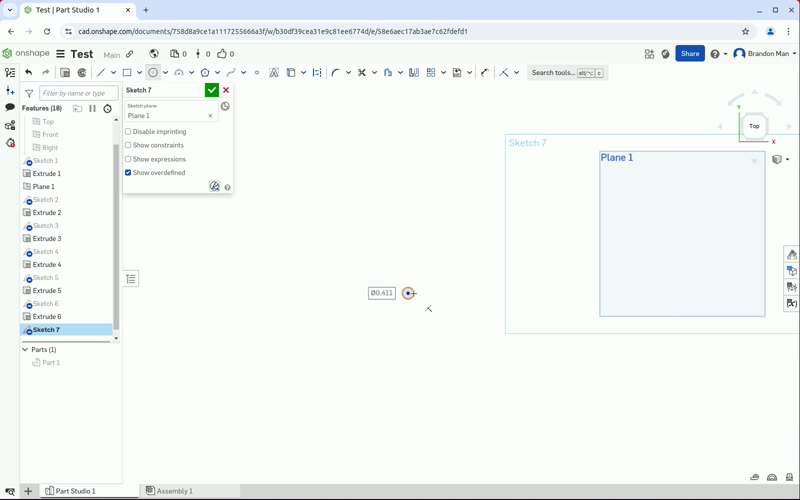
scroll(-6)
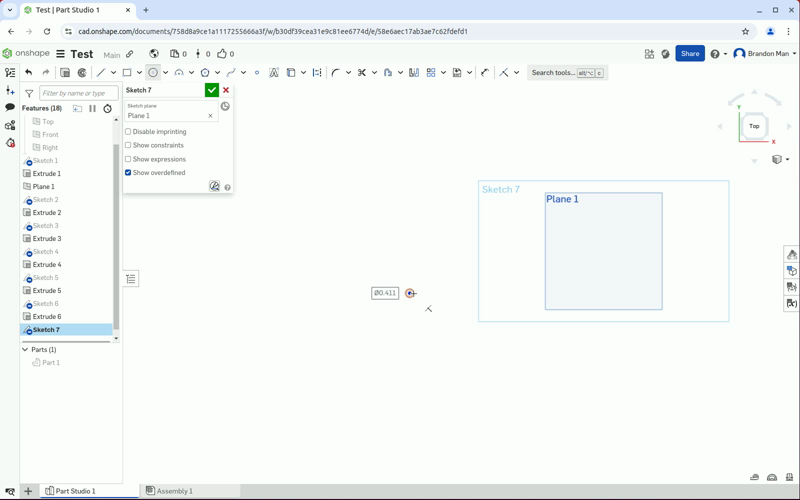
scroll(-6)
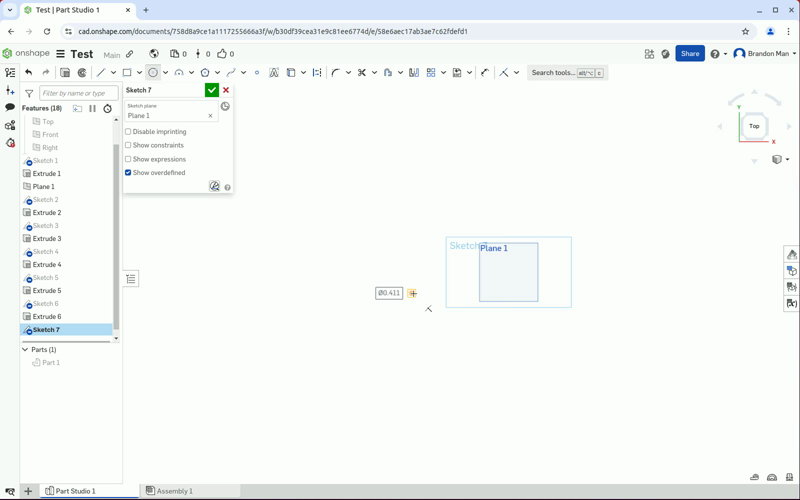
scroll(-6)
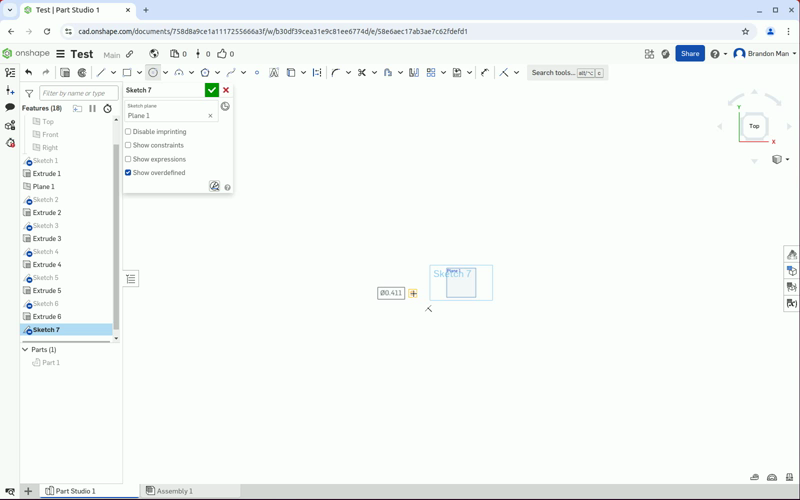
key(esc)
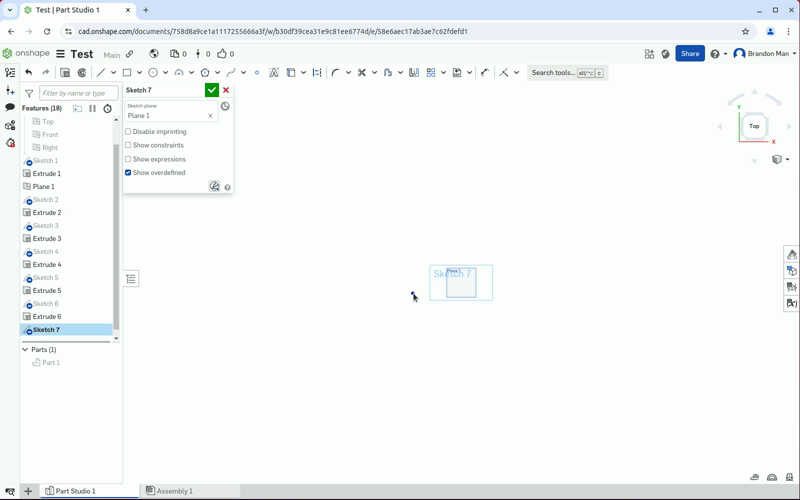
mouse_move(412, 294)
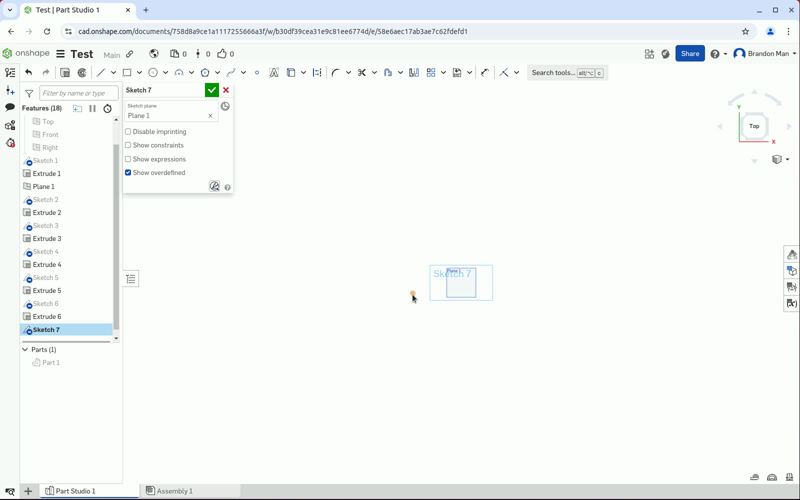
scroll(6)
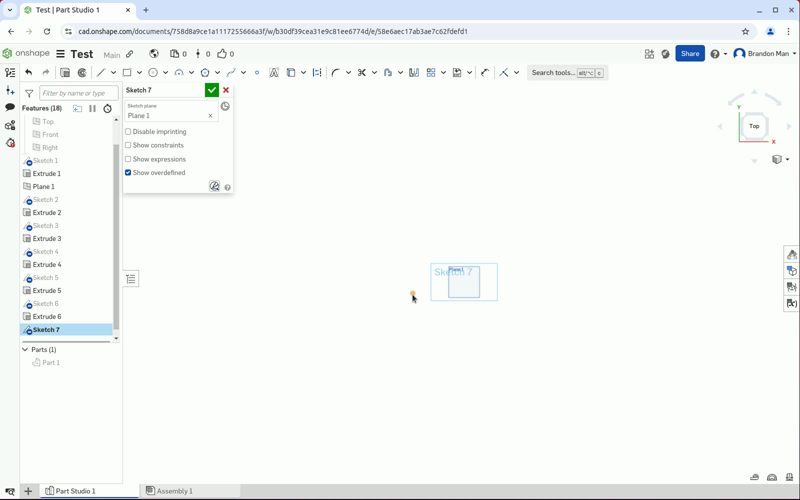
scroll(6)
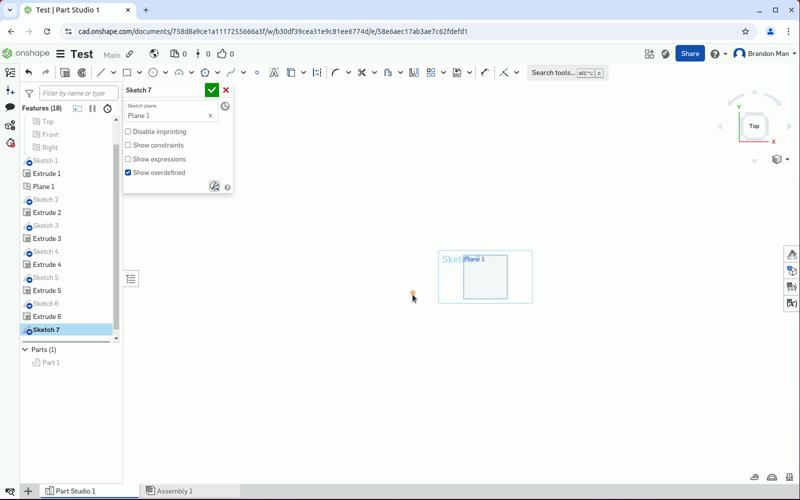
scroll(6)
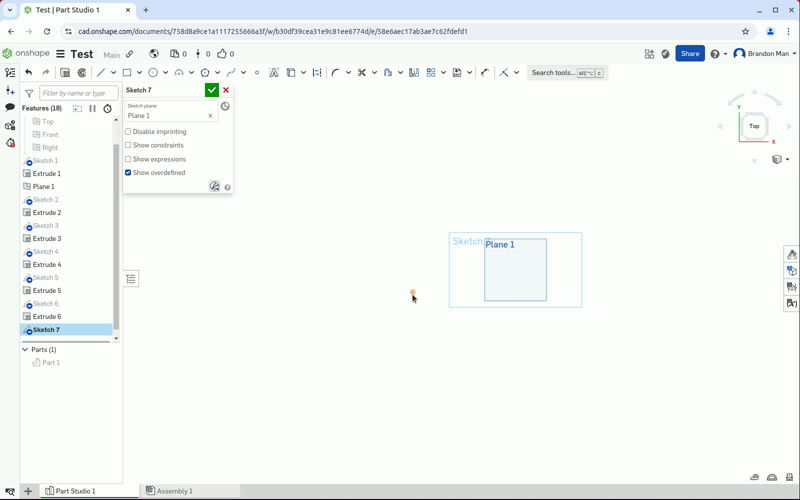
scroll(6)
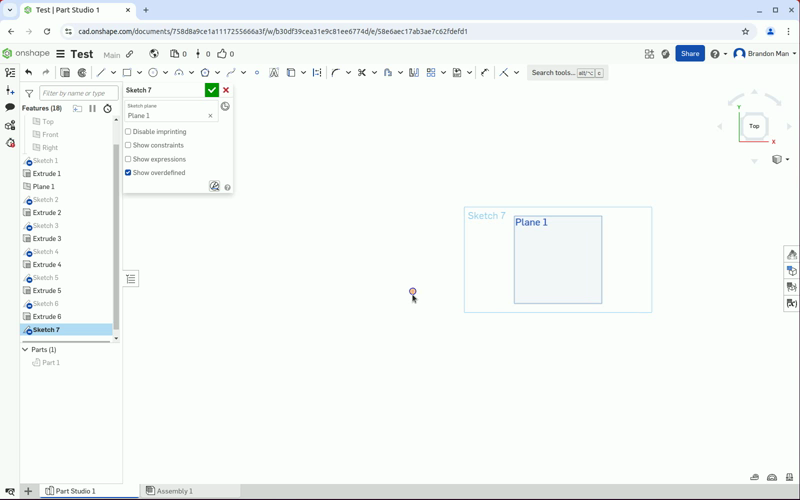
scroll(6)
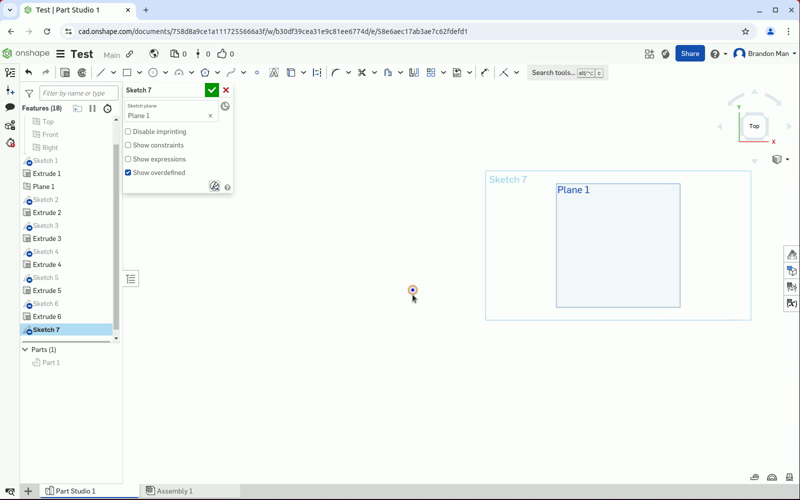
scroll(6)
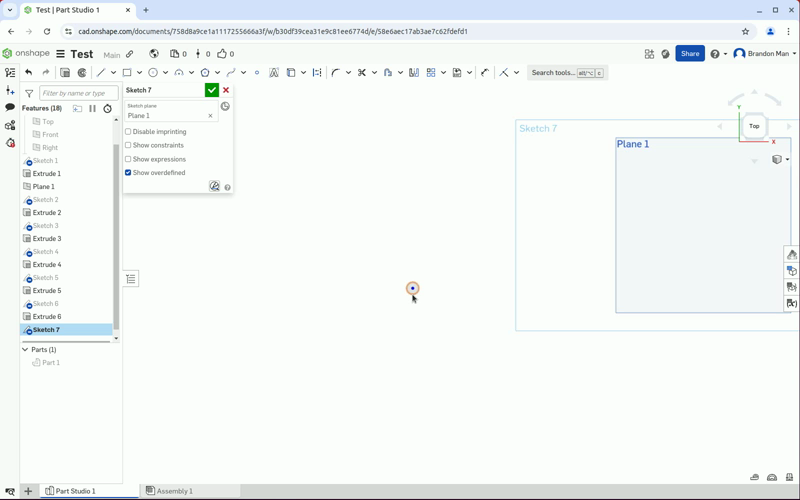
scroll(6)
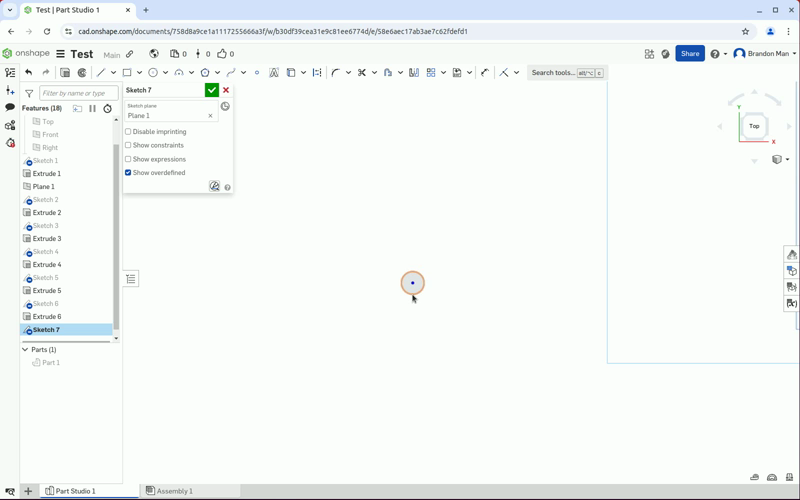
click(412, 294)
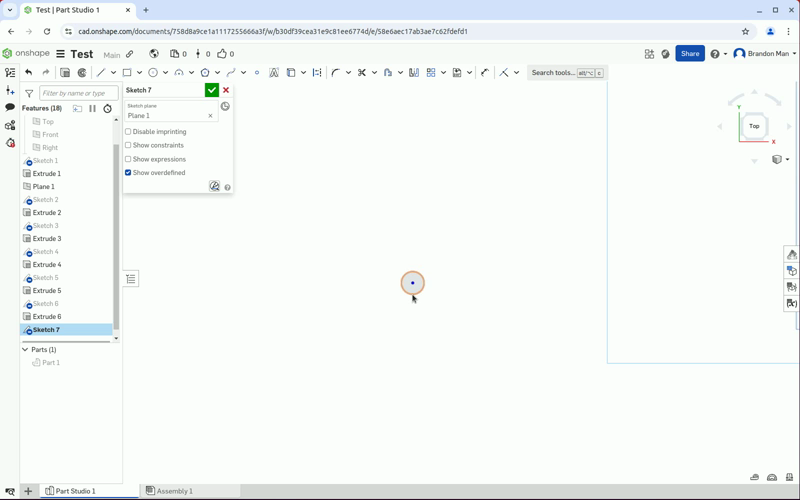
scroll(-6)
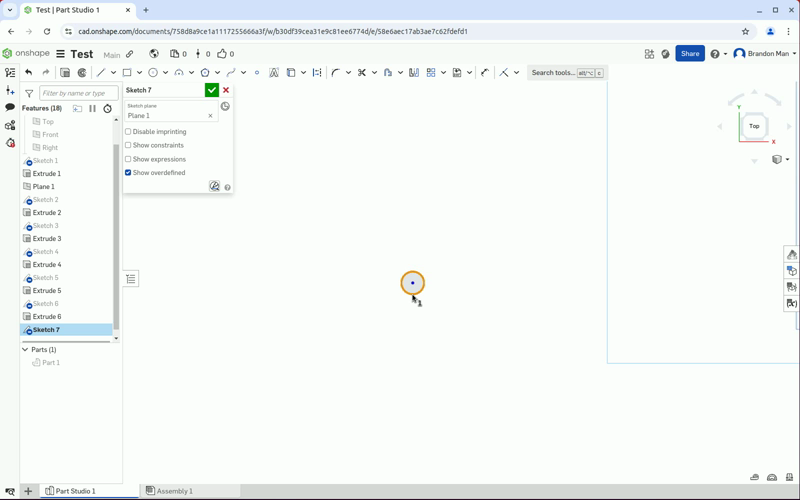
scroll(-6)
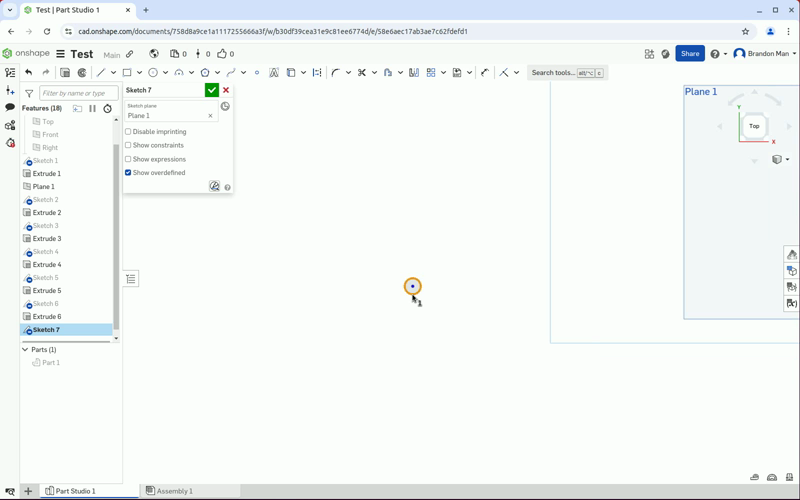
scroll(-6)
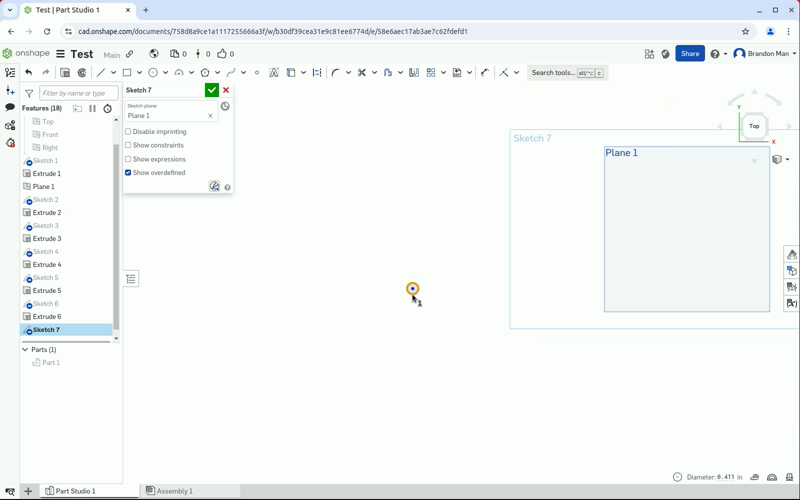
scroll(-6)
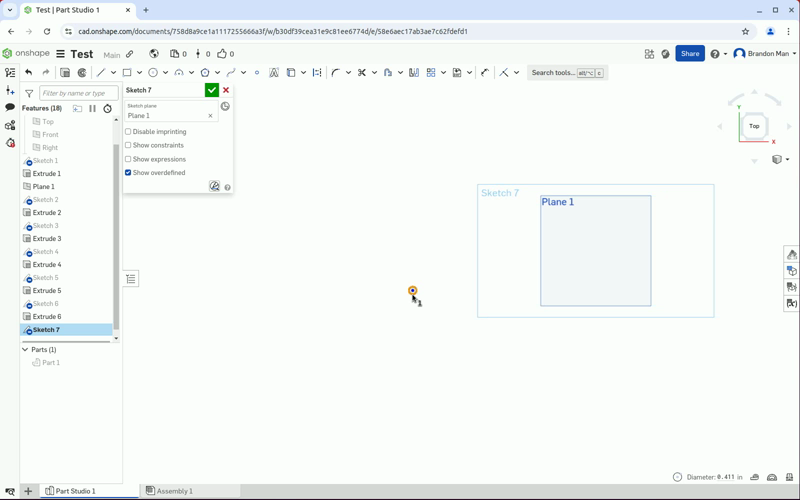
scroll(-6)
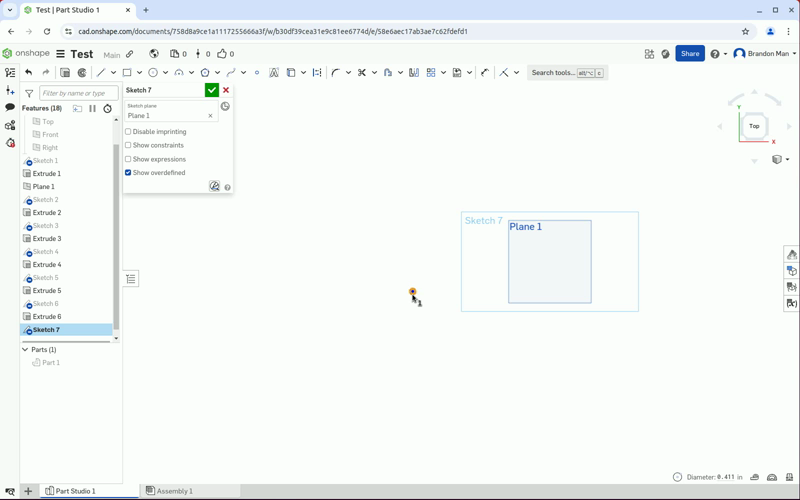
scroll(-6)
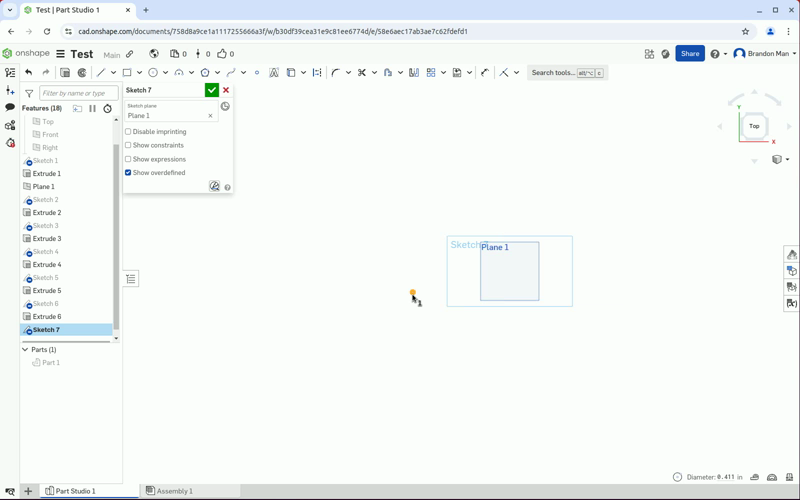
scroll(-6)
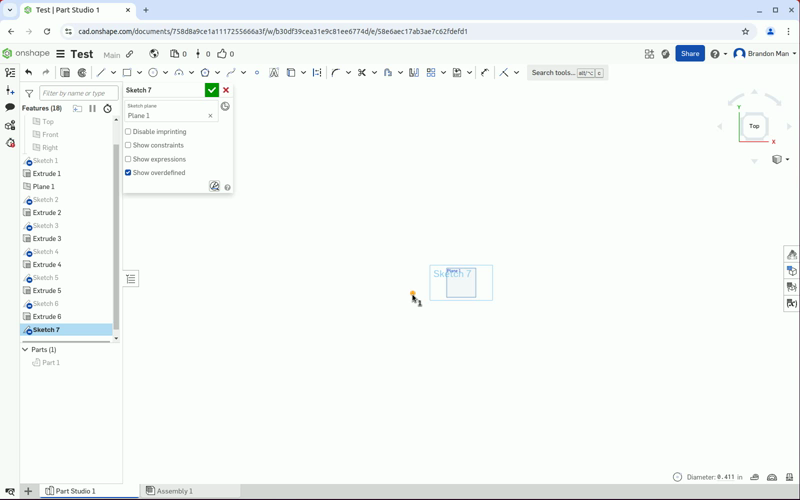
mouse_move(73, 352)
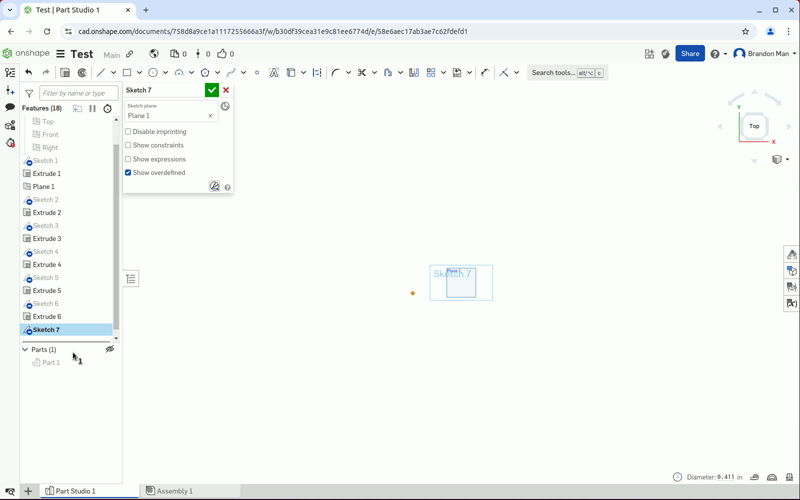
key(shift+y)
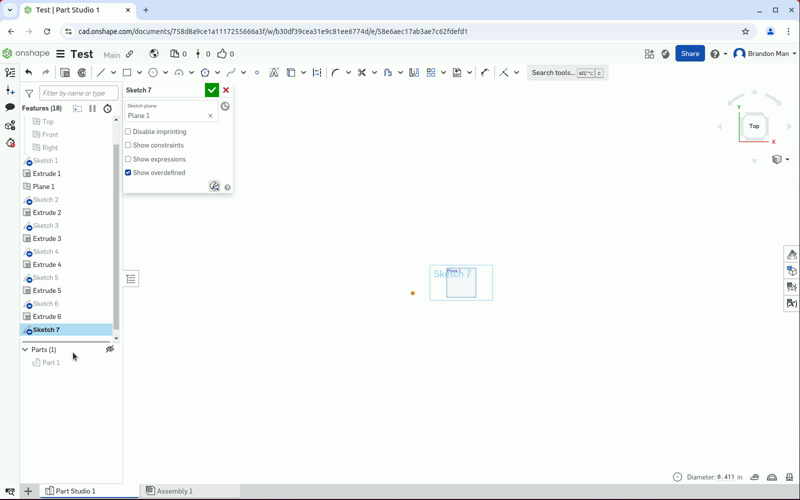
key(shift+e)
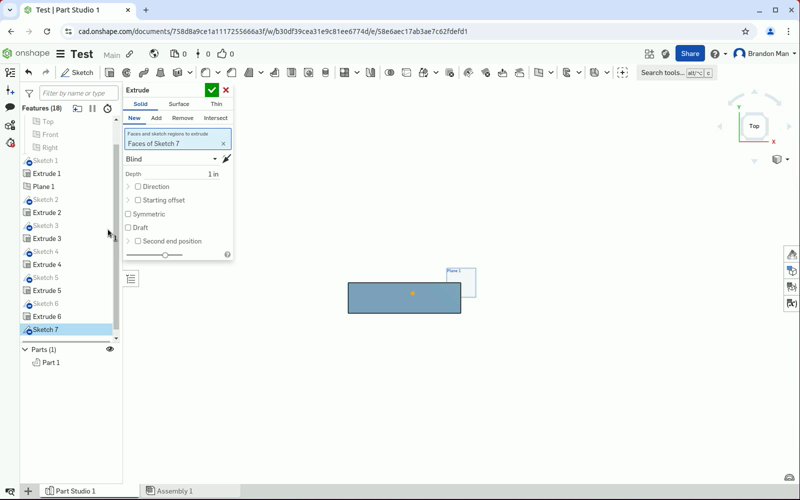
mouse_move(143, 106)
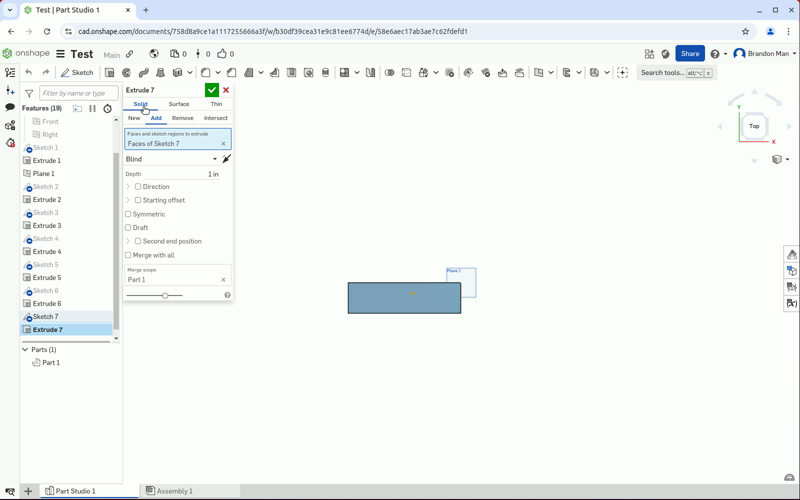
click(143, 106)
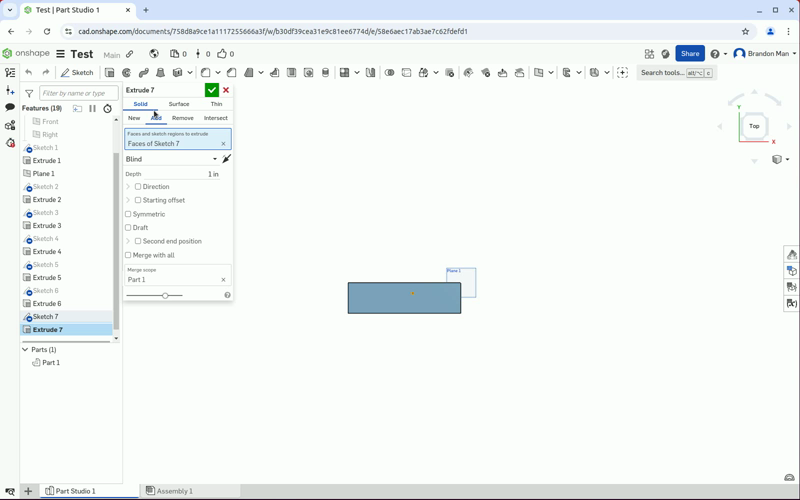
mouse_move(186, 120)
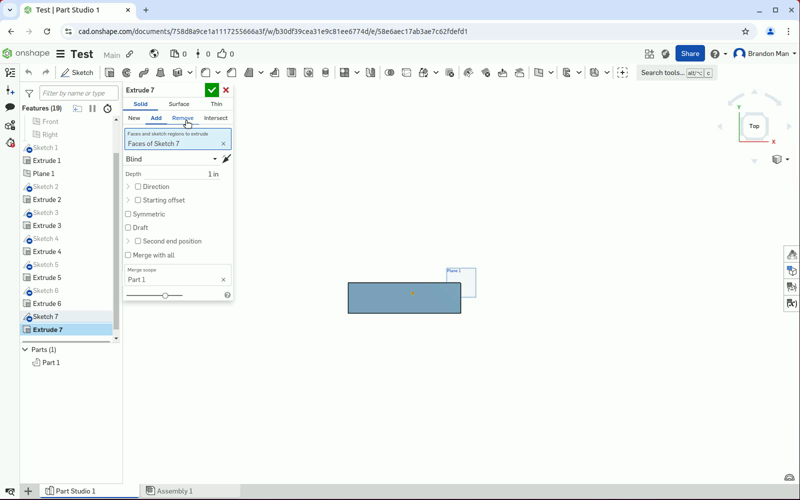
click(186, 120)
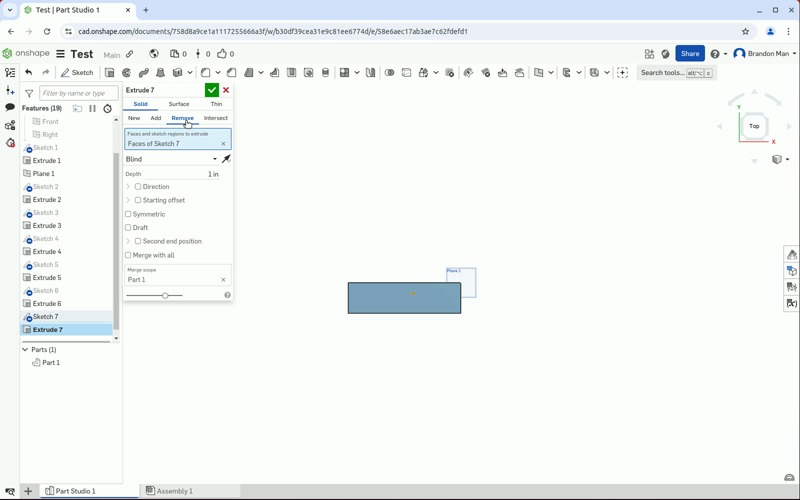
key(tab, 4)
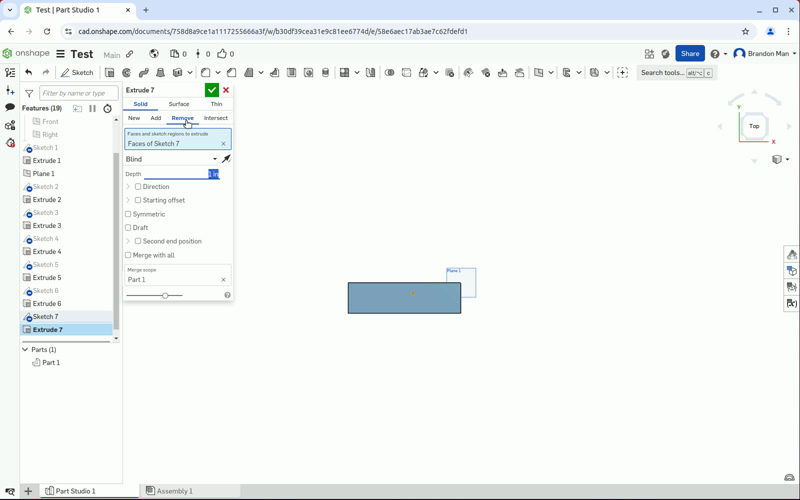
text(2.166)
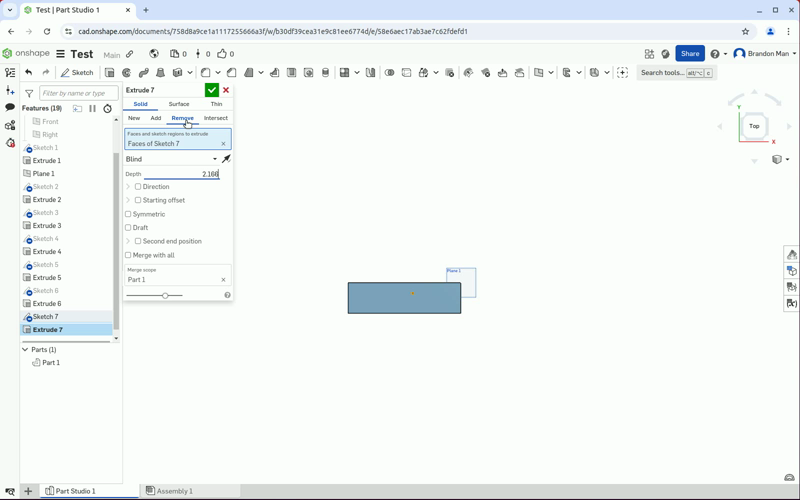
key(tab, 6)
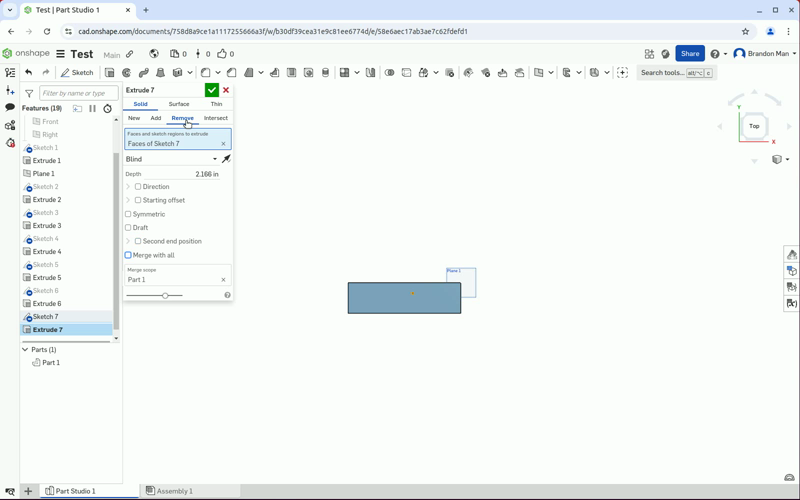
key(space)
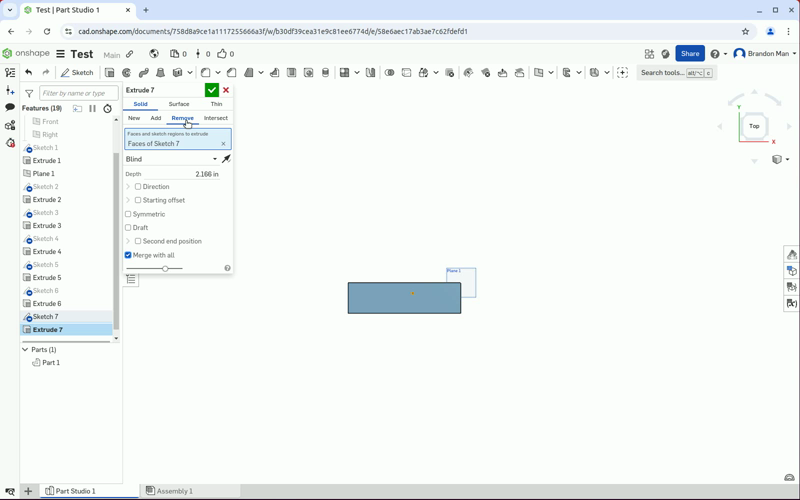
key(enter)
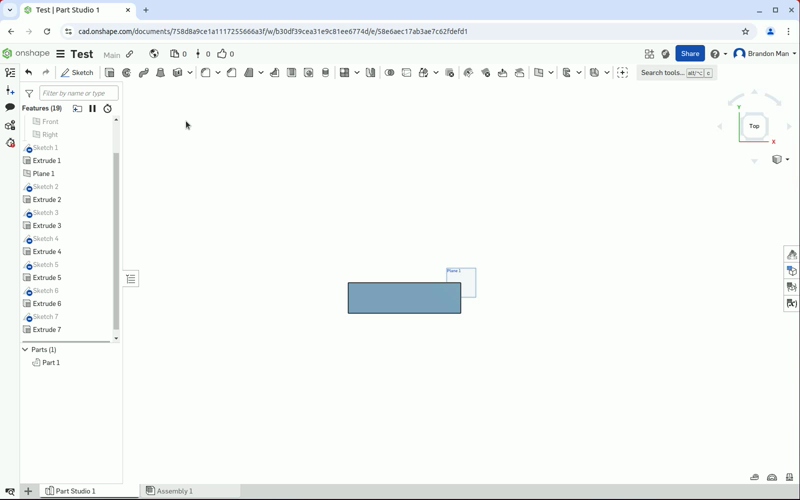
key(shift+h)
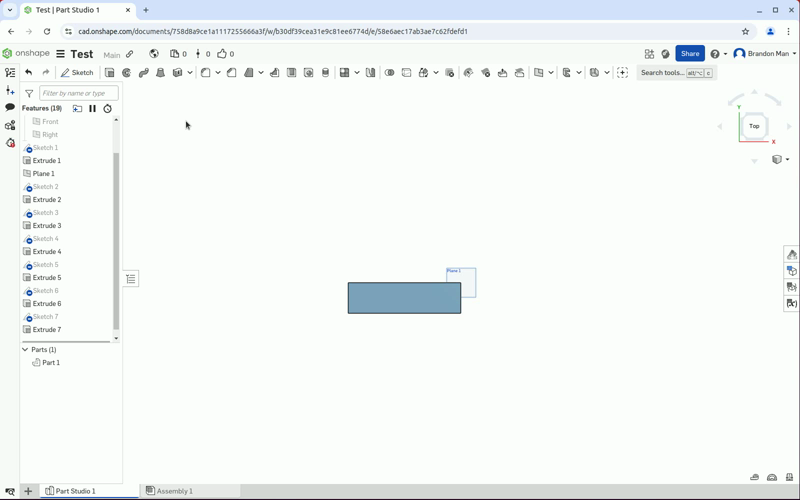
key(shift+h)
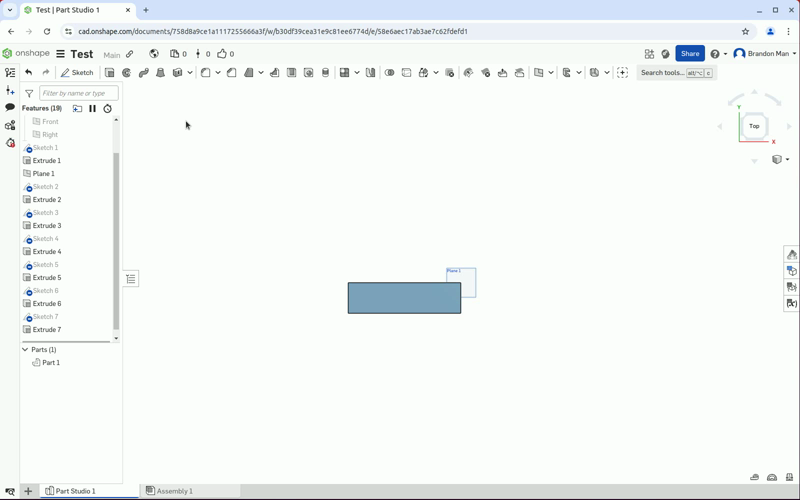
mouse_move(69, 150)
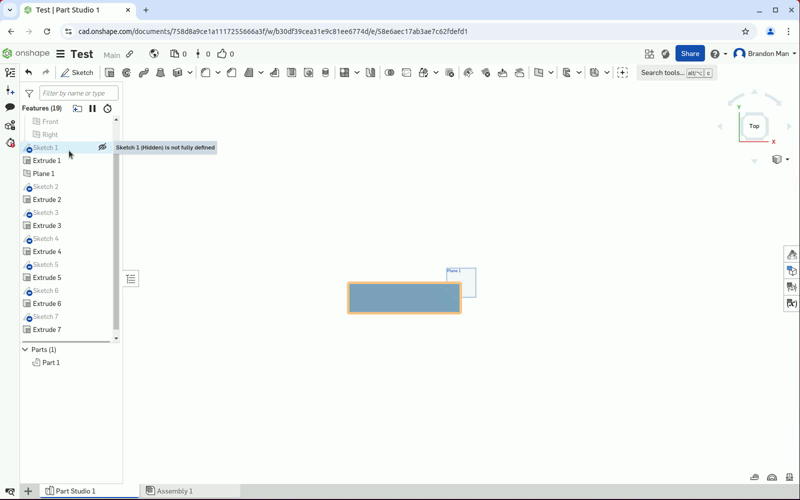
click(69, 150)
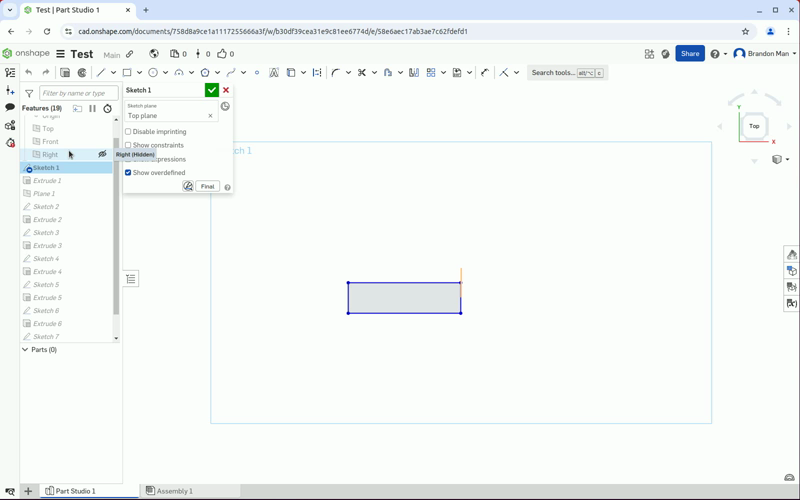
mouse_move(229, 92)
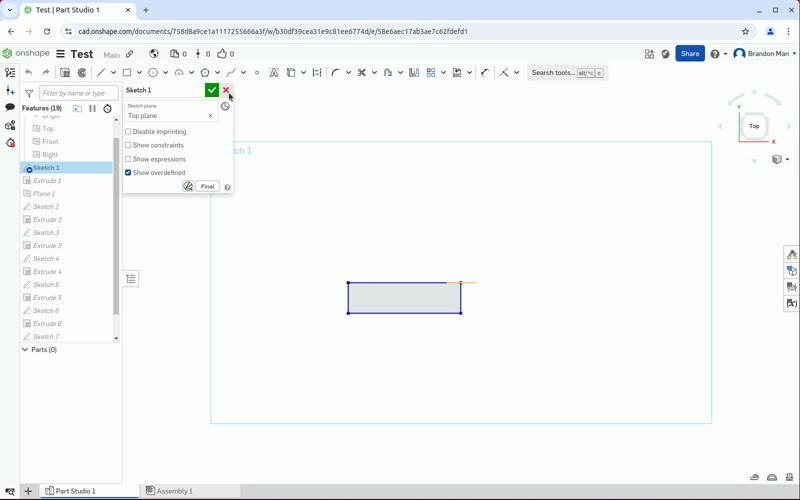
click(229, 92)
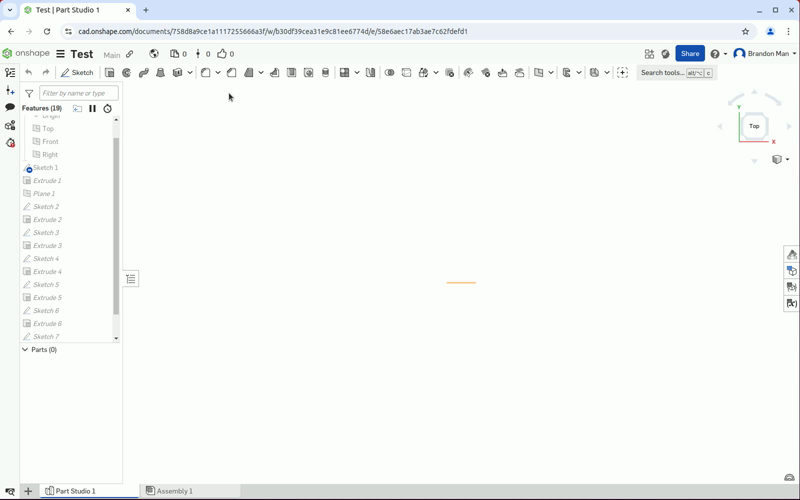
key(shift+s)
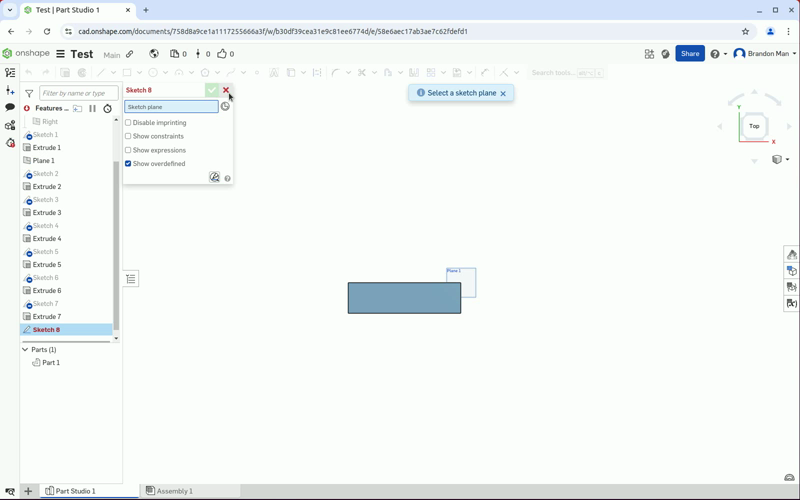
mouse_move(69, 163)
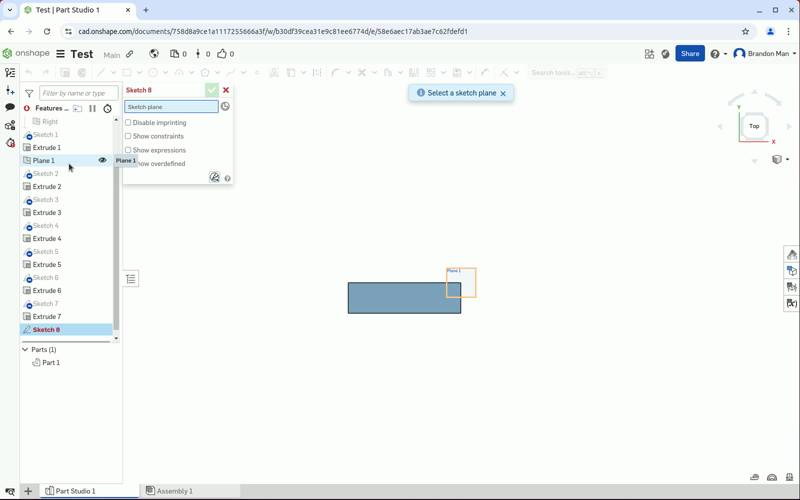
click(69, 163)
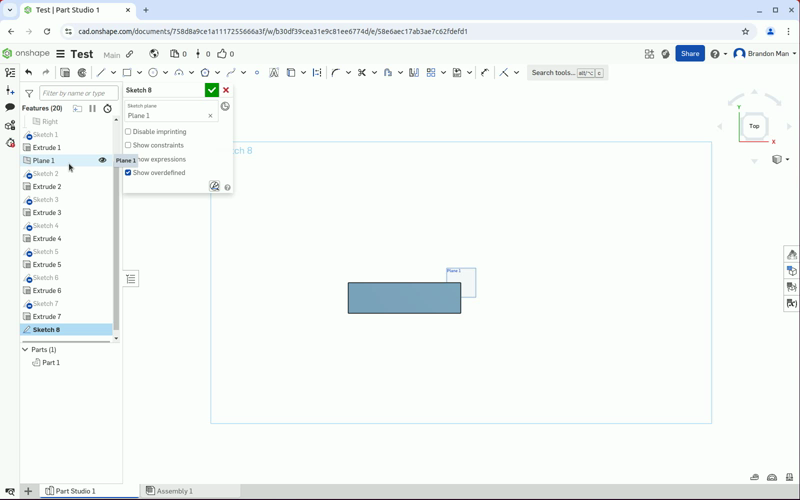
mouse_move(73, 352)
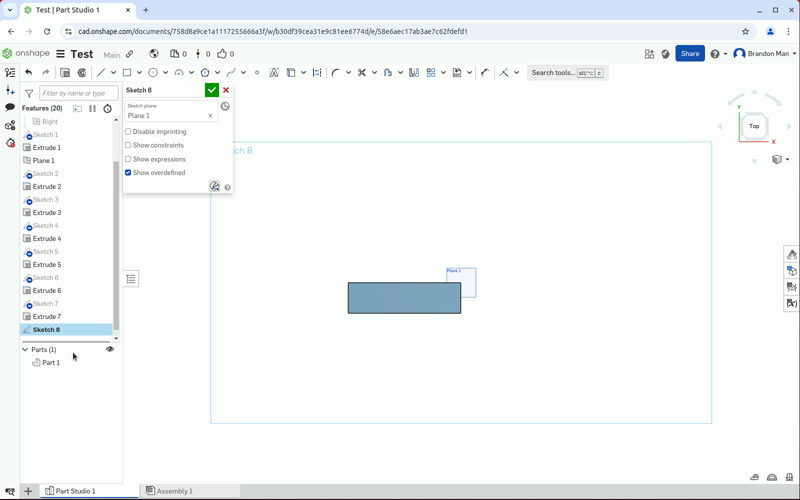
key(y)
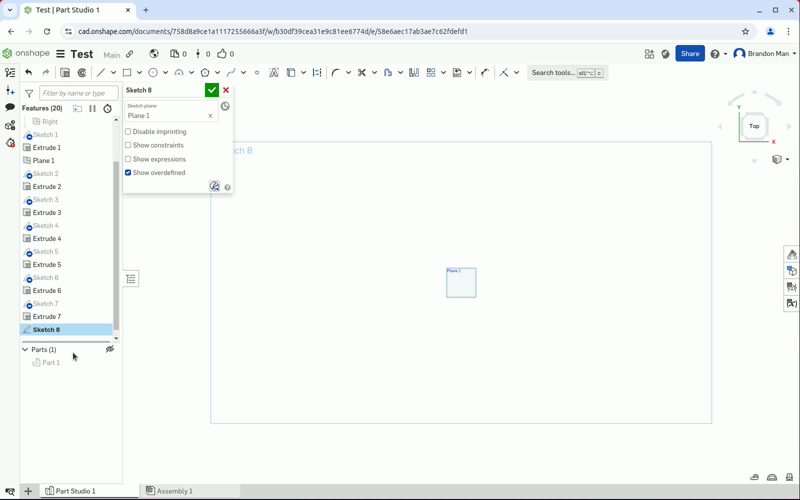
key(c)
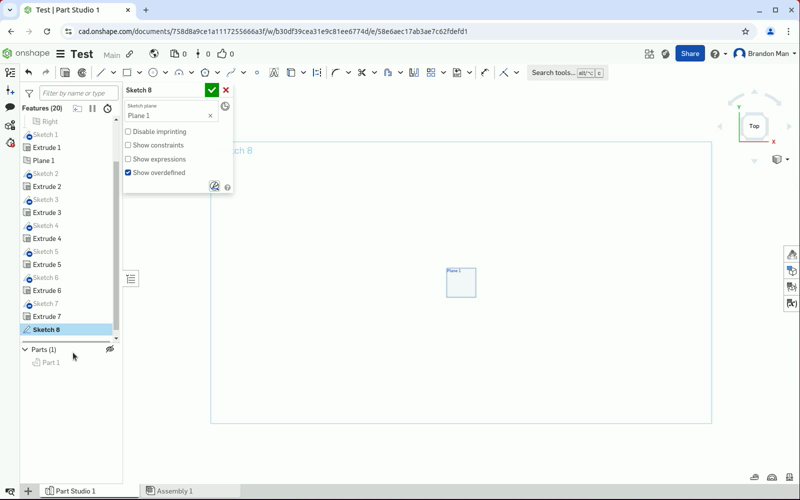
key_down(shift)
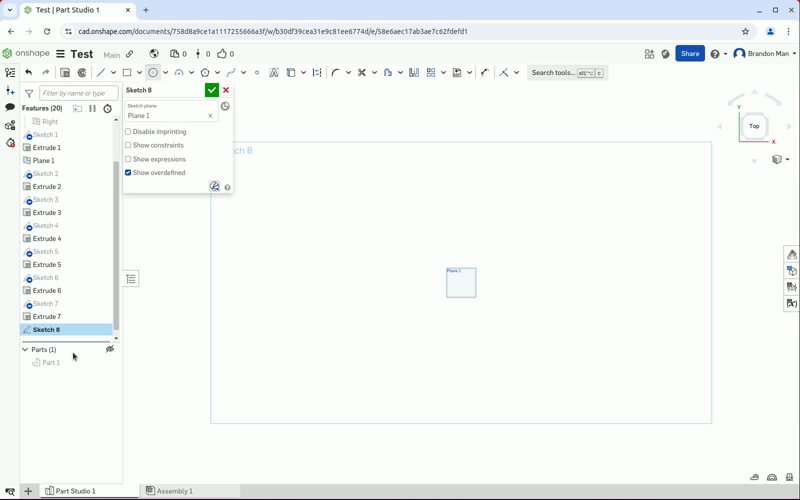
mouse_move(386, 303)
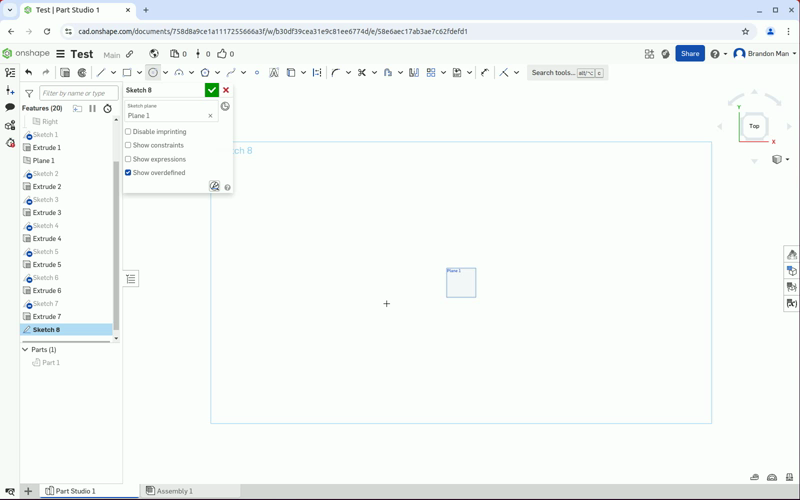
click(386, 303)
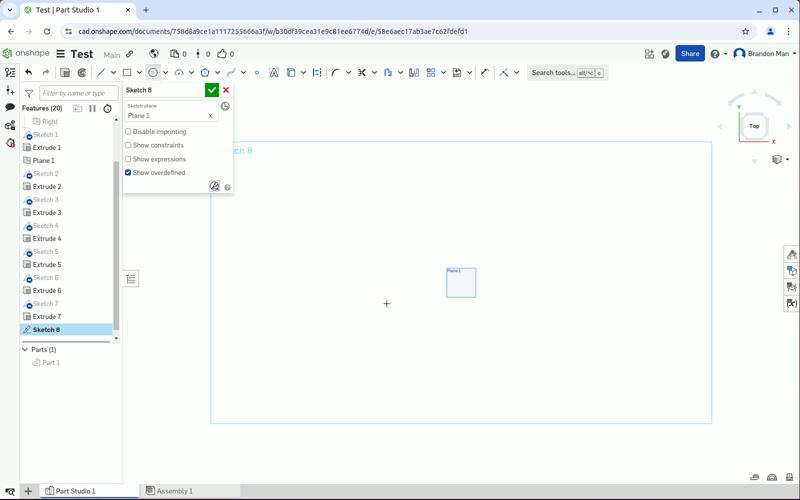
key_up(shift)
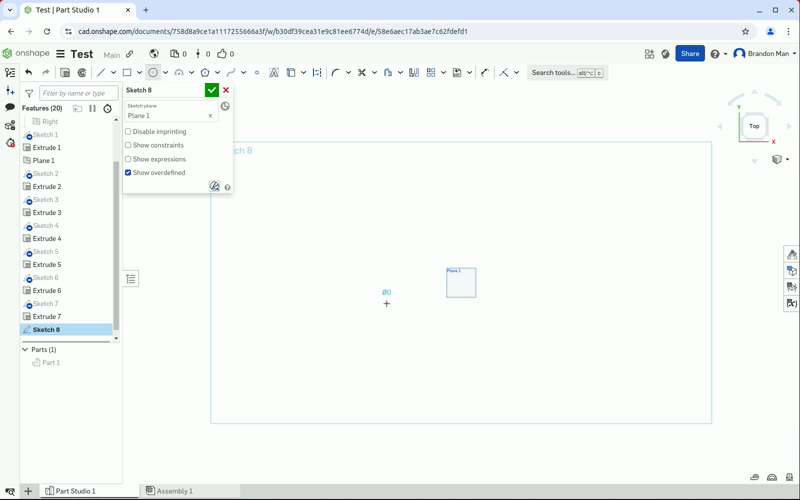
mouse_move(388, 303)
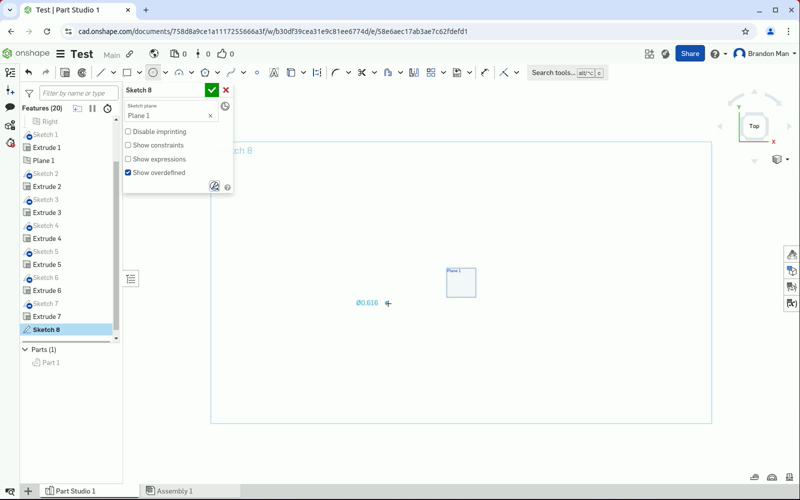
scroll(6)
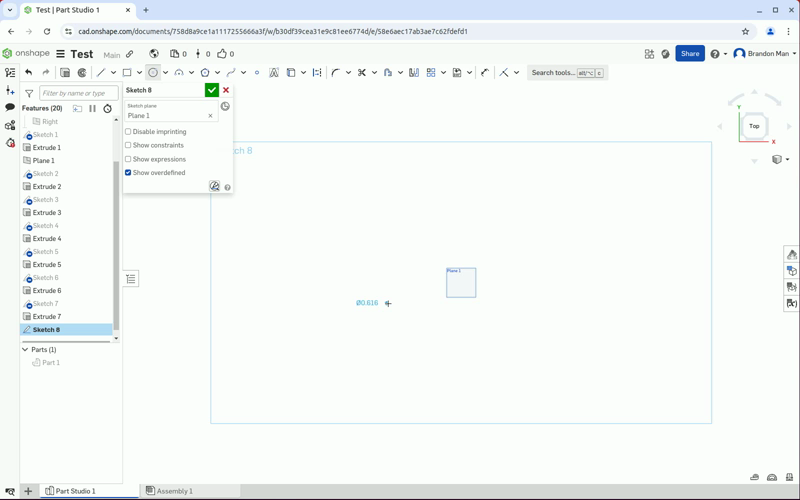
scroll(6)
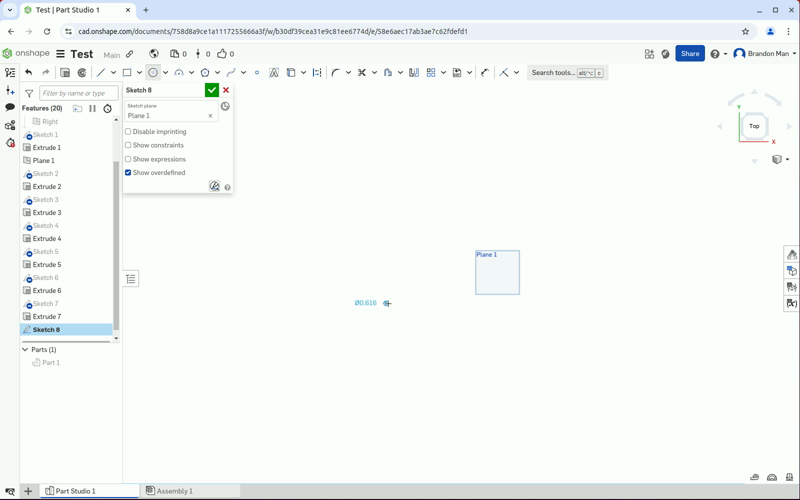
scroll(6)
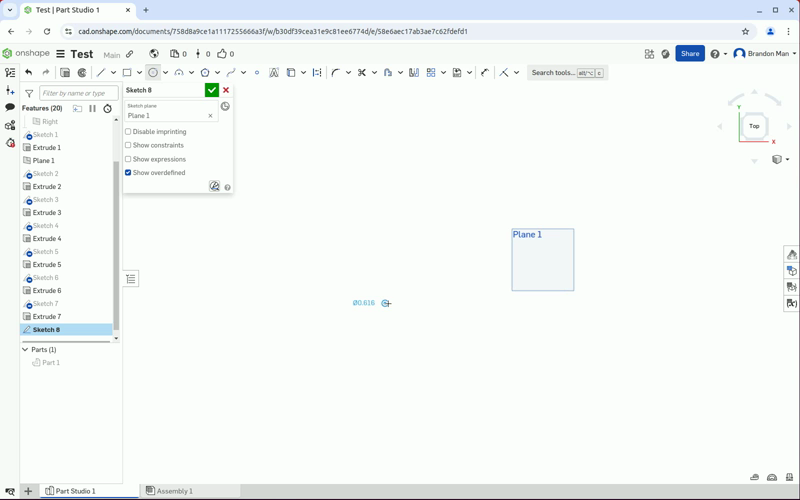
scroll(6)
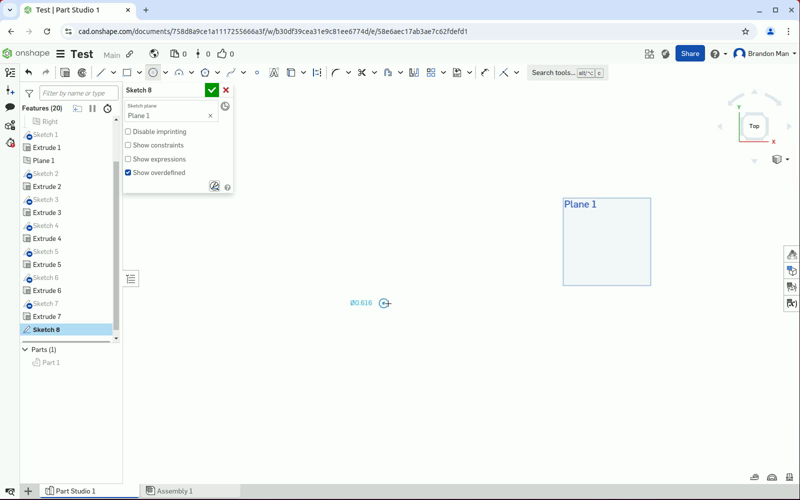
scroll(6)
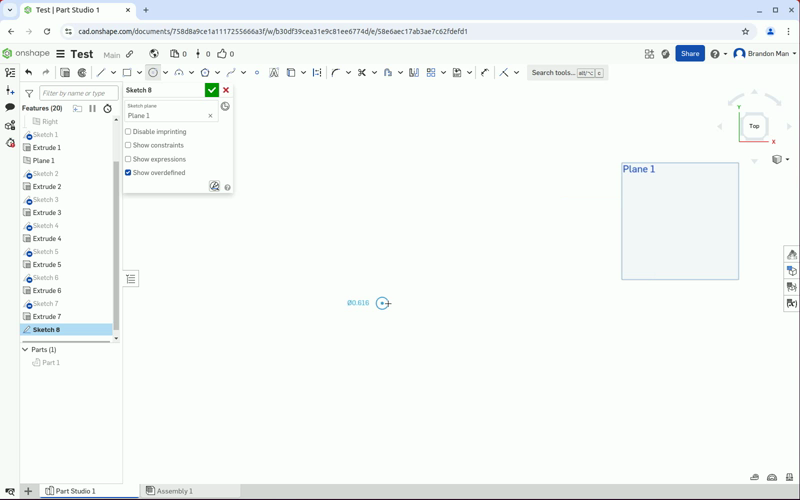
scroll(6)
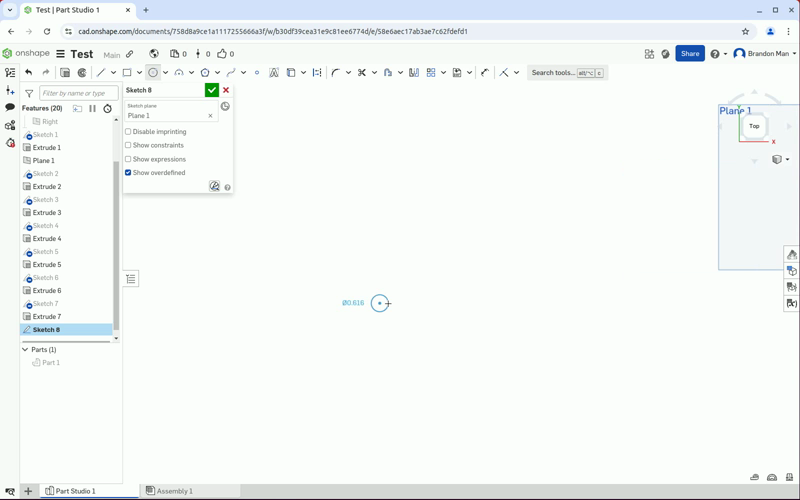
scroll(6)
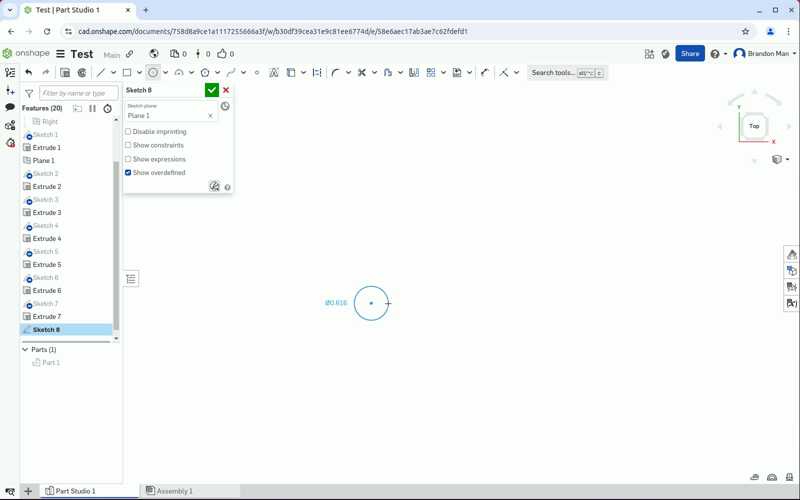
click(388, 303)
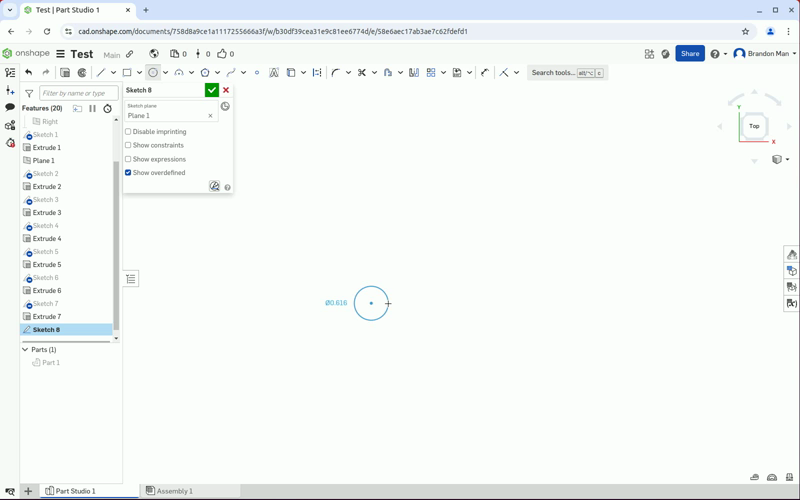
scroll(-6)
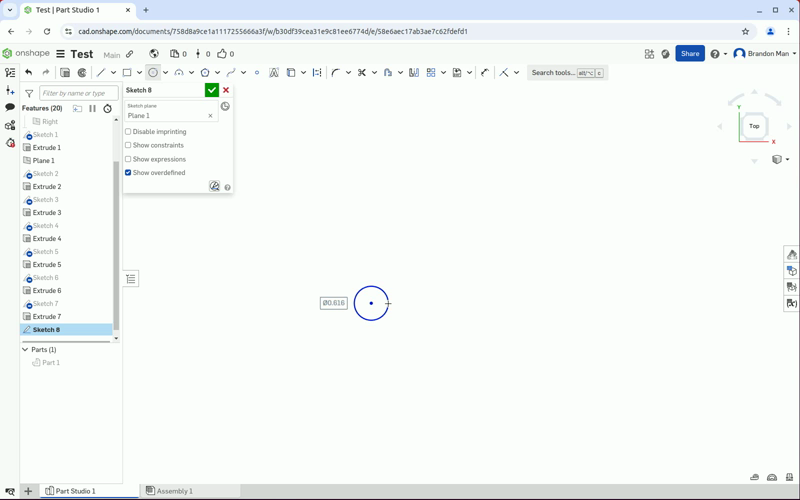
scroll(-6)
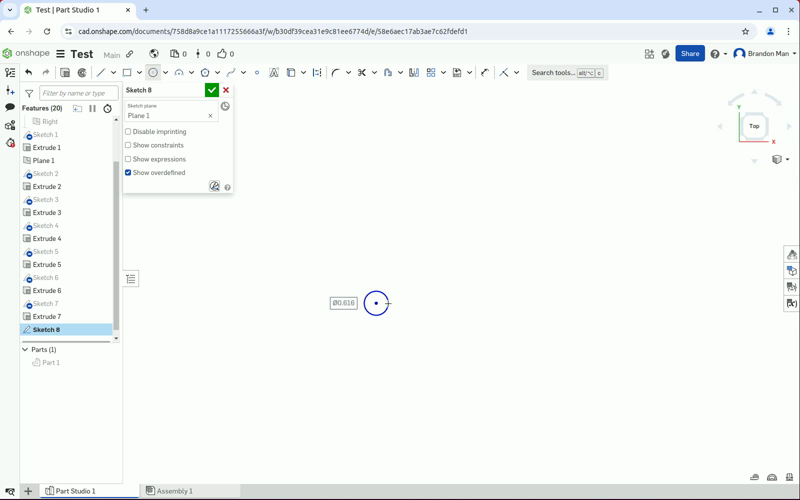
scroll(-6)
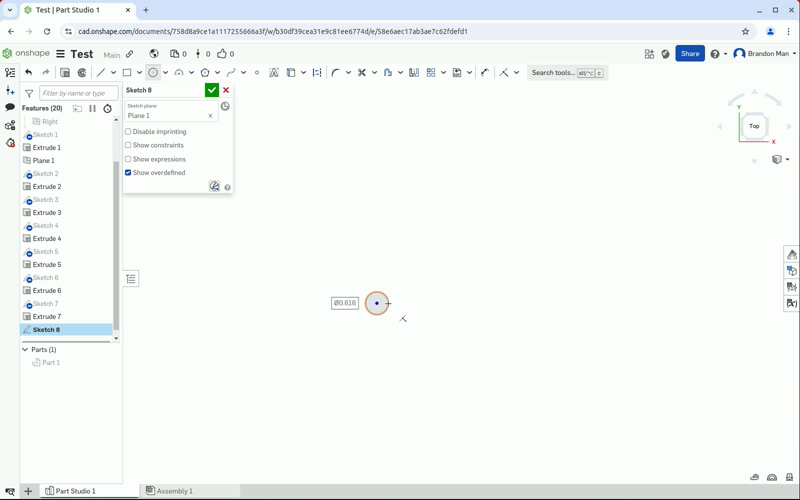
scroll(-6)
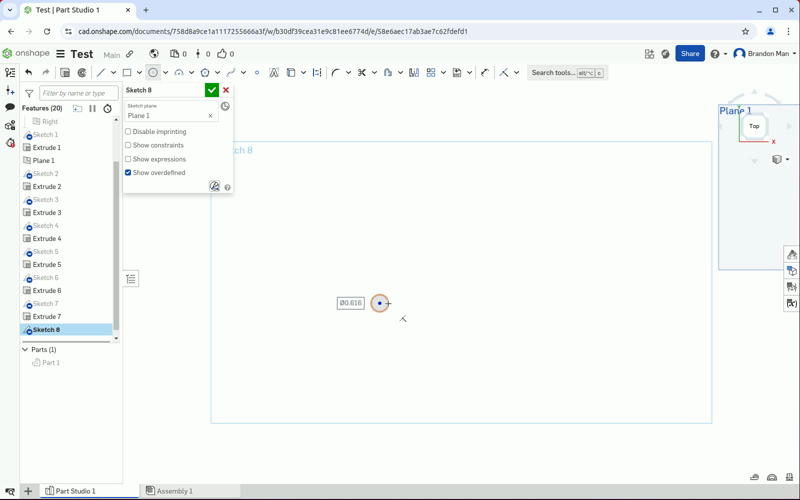
scroll(-6)
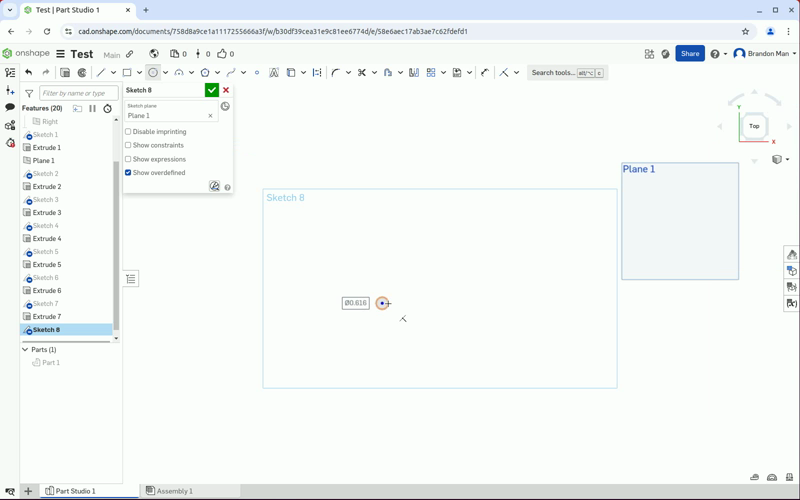
scroll(-6)
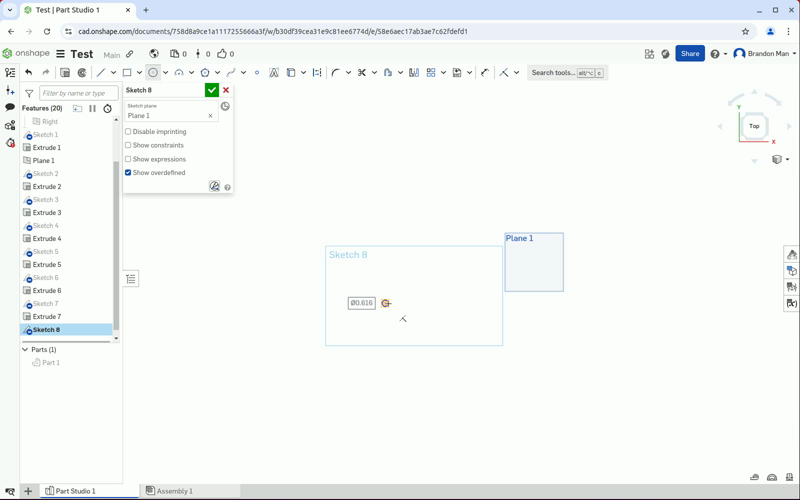
scroll(-6)
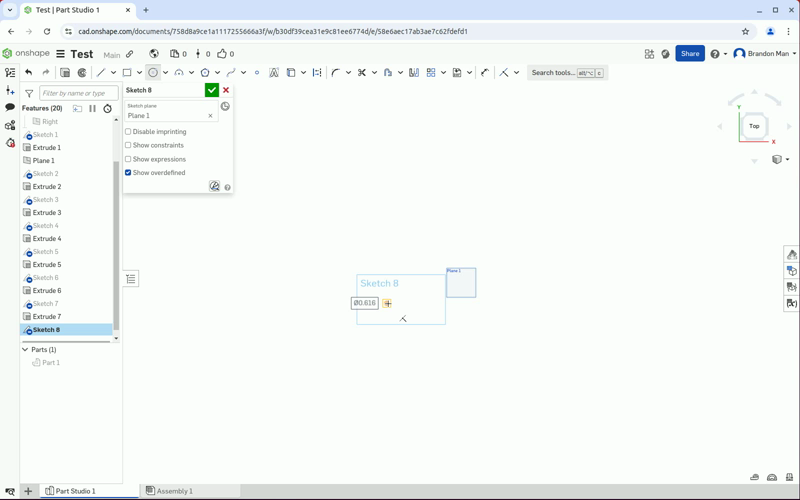
key(esc)
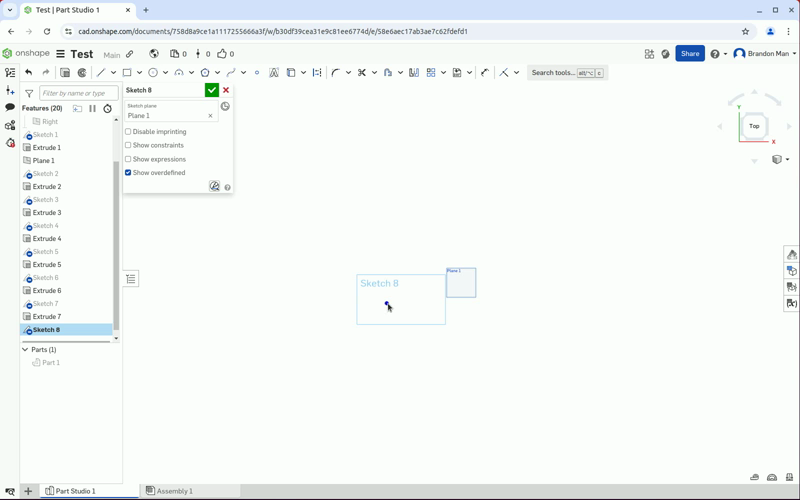
mouse_move(387, 302)
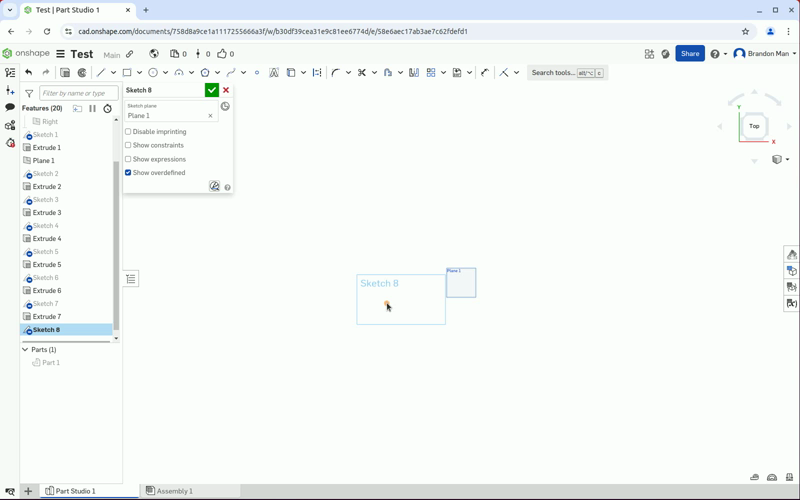
scroll(6)
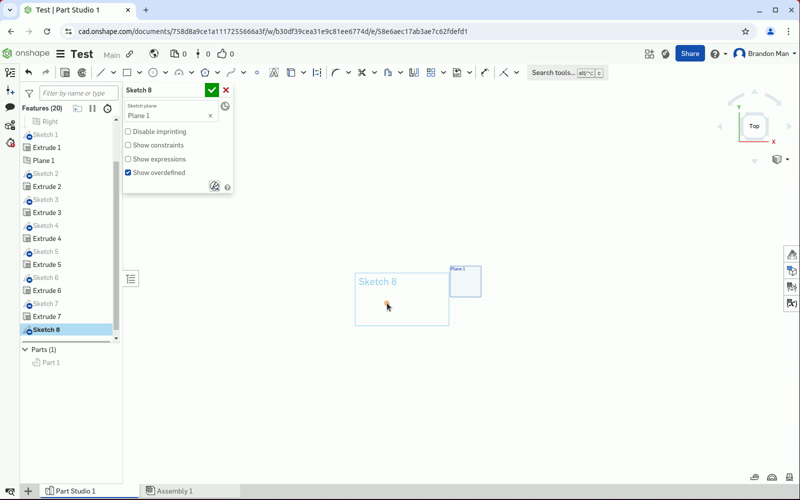
scroll(6)
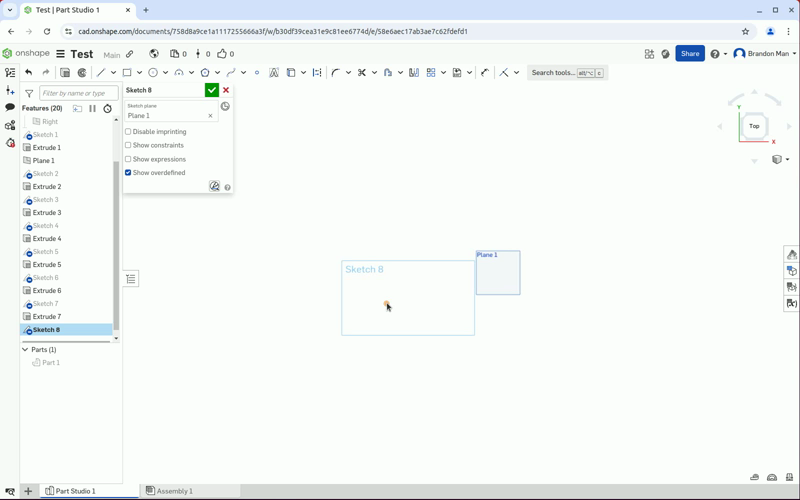
scroll(6)
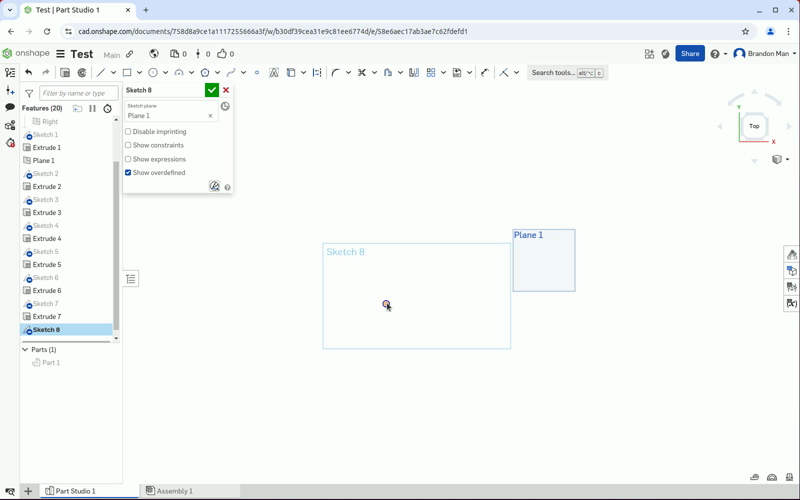
scroll(6)
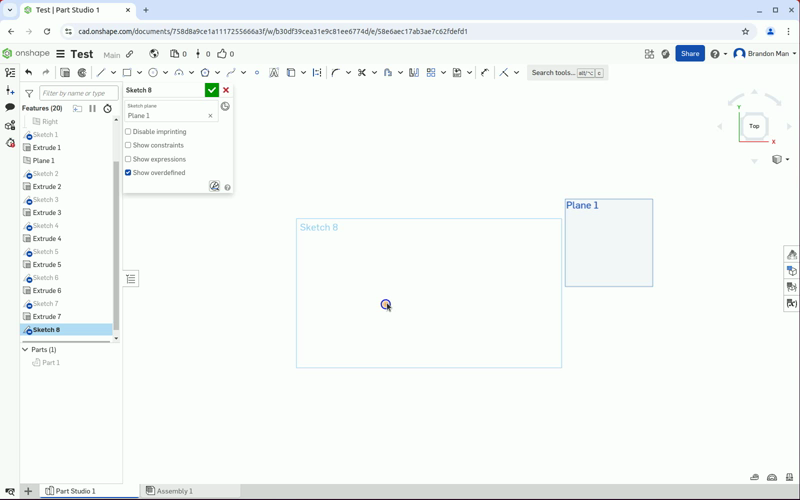
scroll(6)
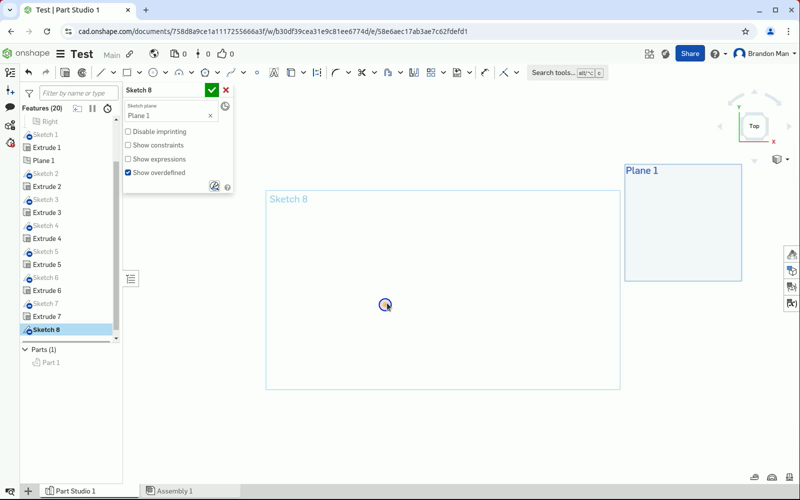
scroll(6)
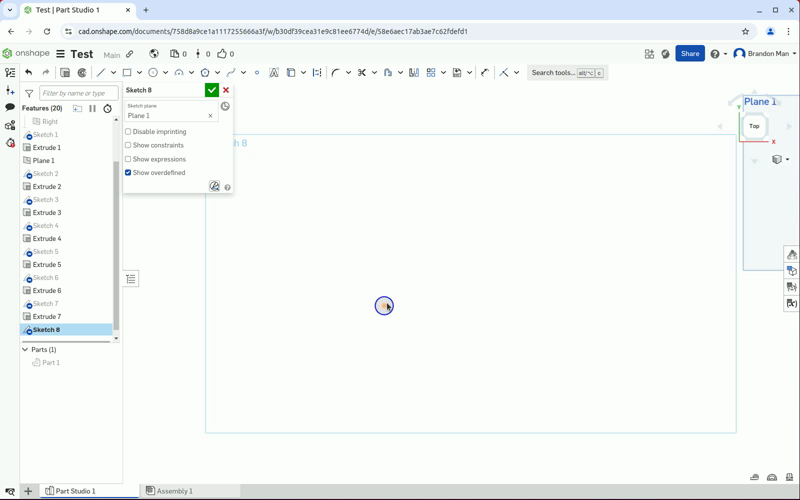
scroll(6)
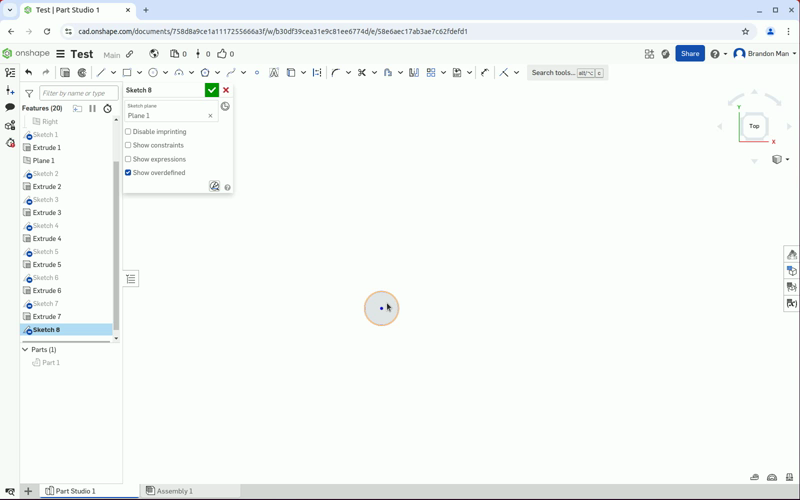
click(387, 302)
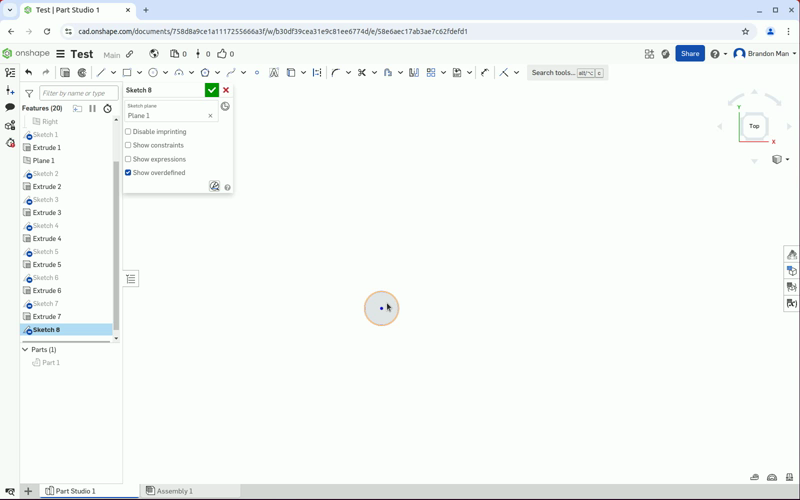
scroll(-6)
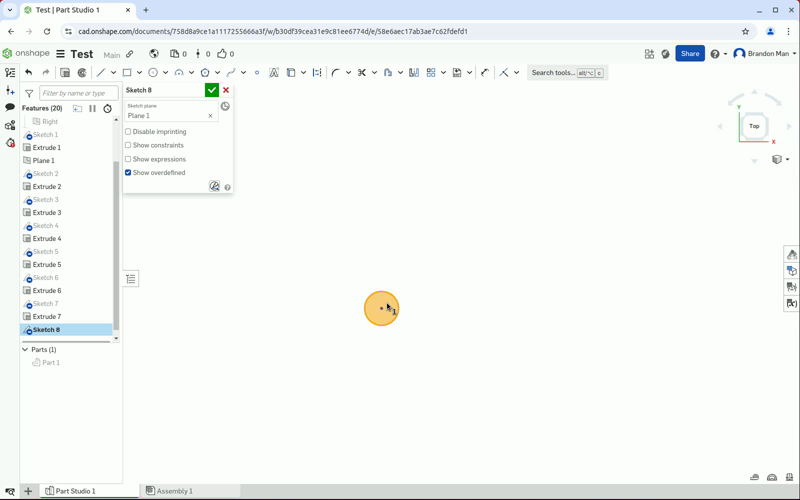
scroll(-6)
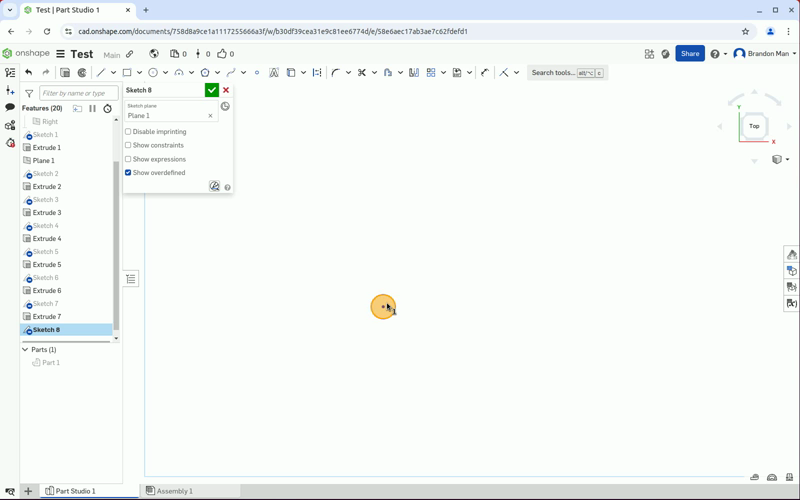
scroll(-6)
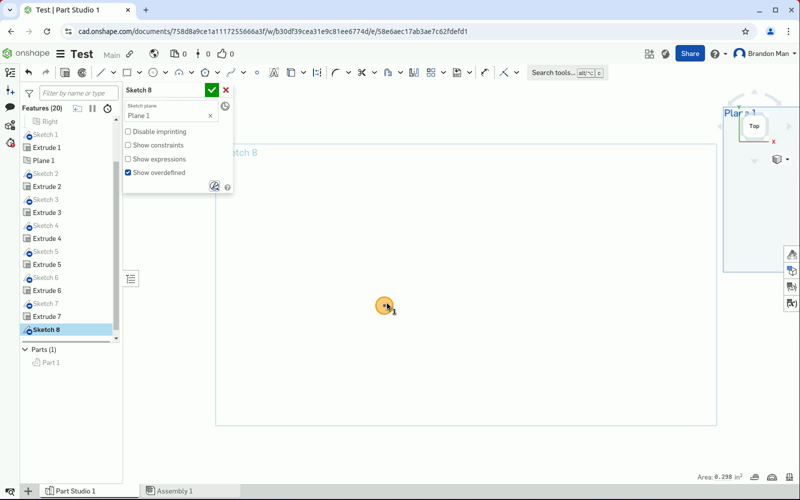
scroll(-6)
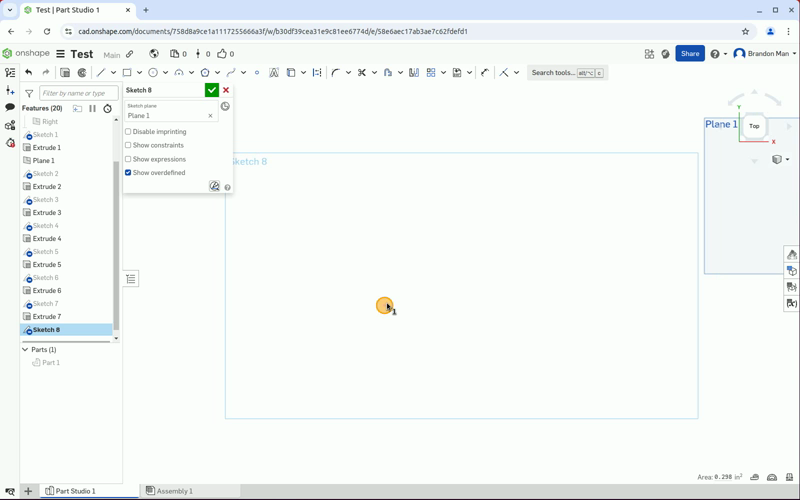
scroll(-6)
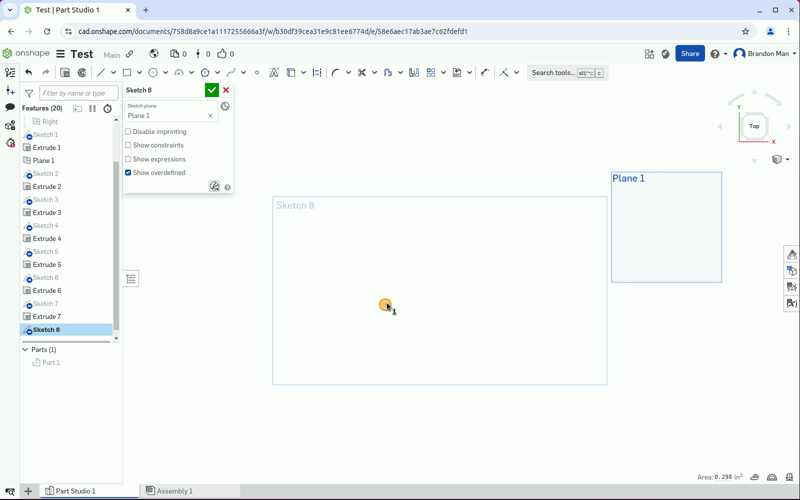
scroll(-6)
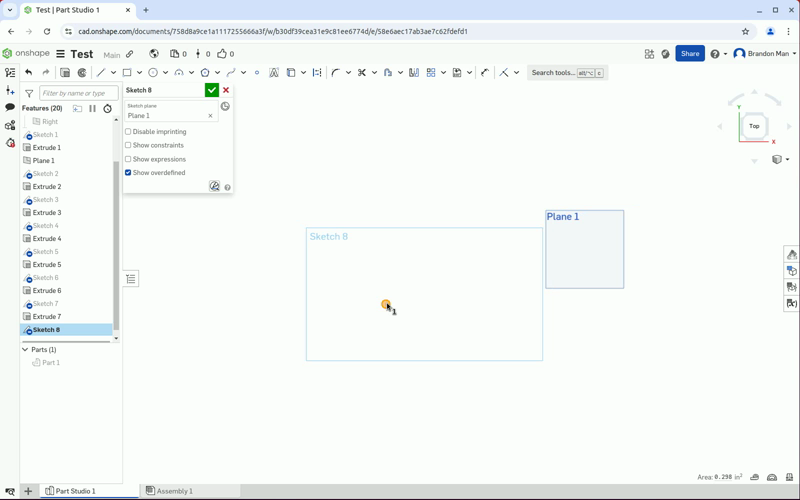
scroll(-6)
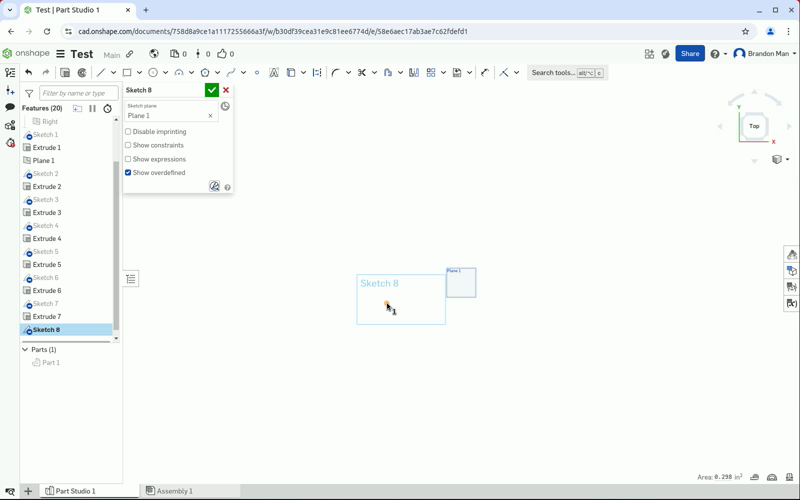
mouse_move(73, 352)
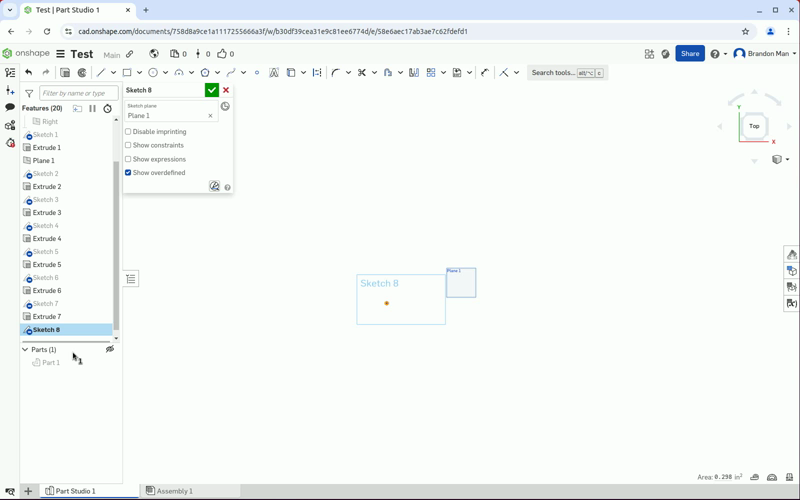
key(shift+y)
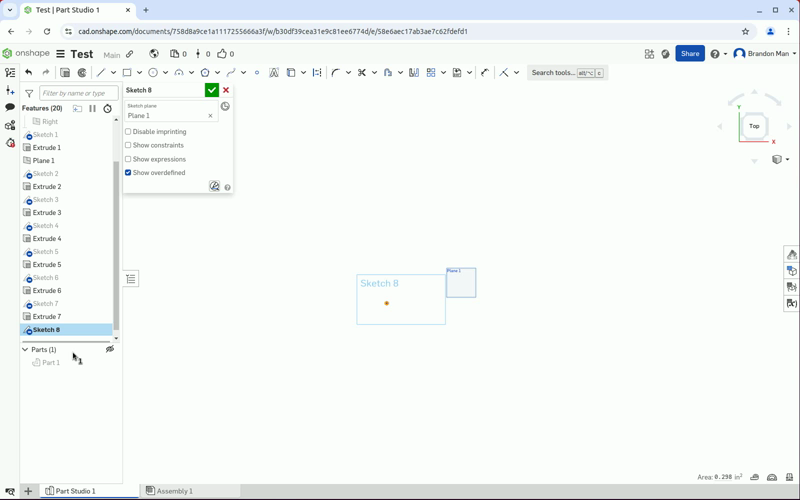
key(shift+e)
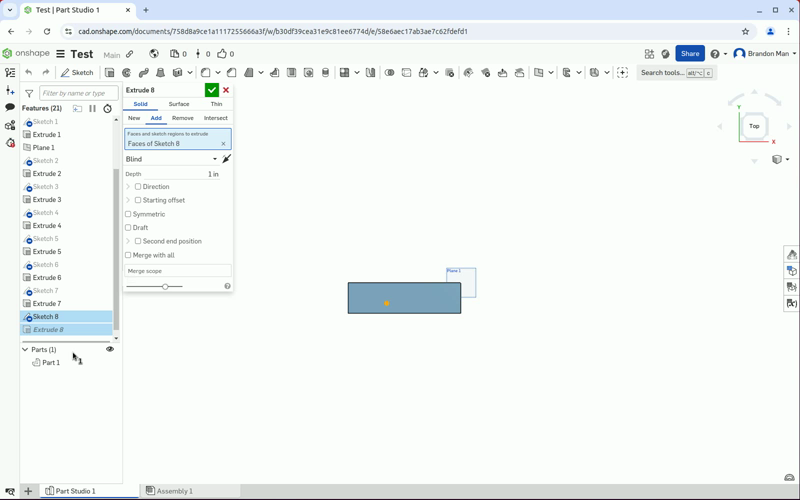
mouse_move(143, 106)
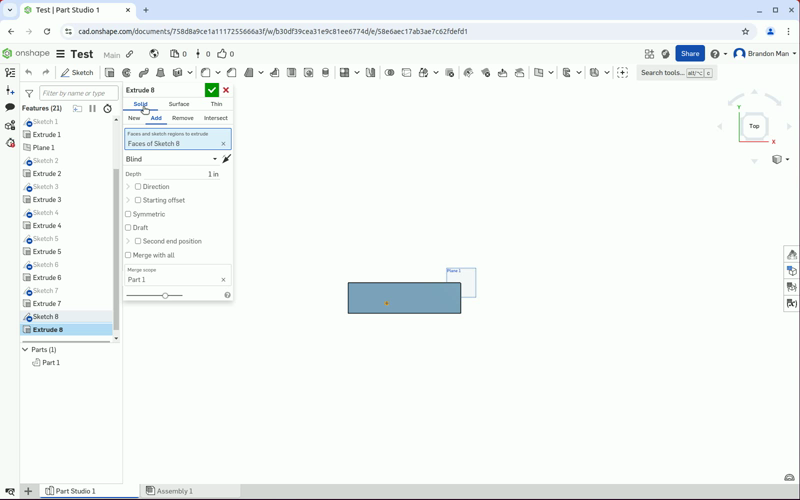
click(143, 106)
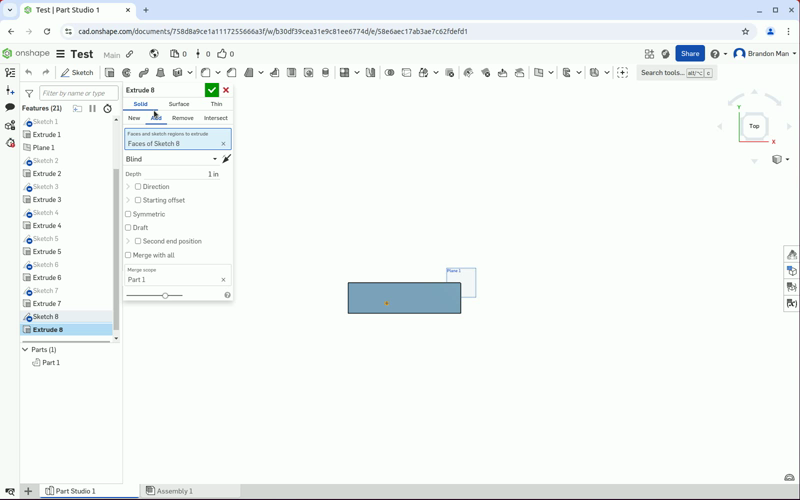
mouse_move(186, 120)
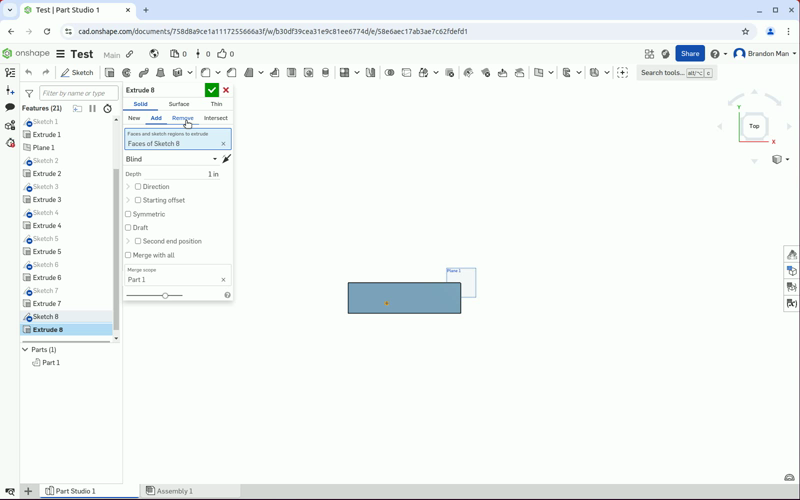
click(186, 120)
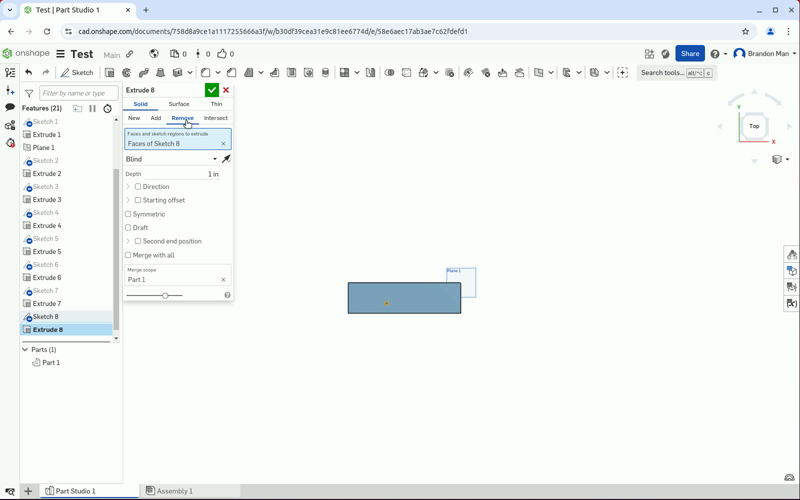
key(tab, 4)
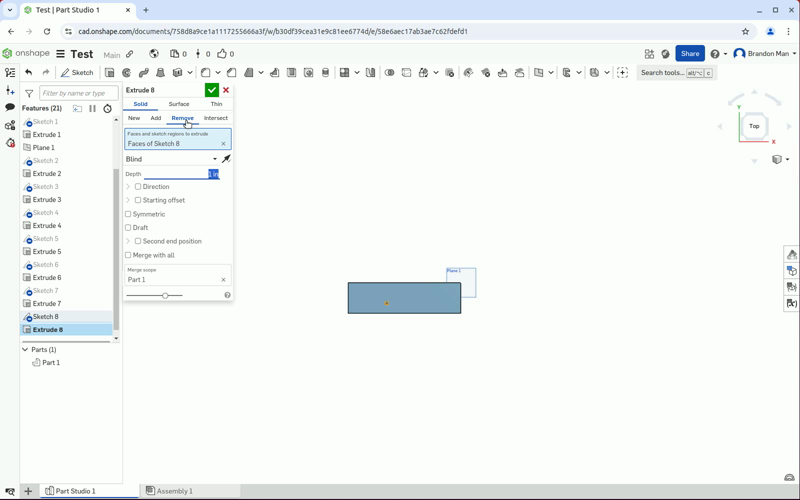
text(2.166)
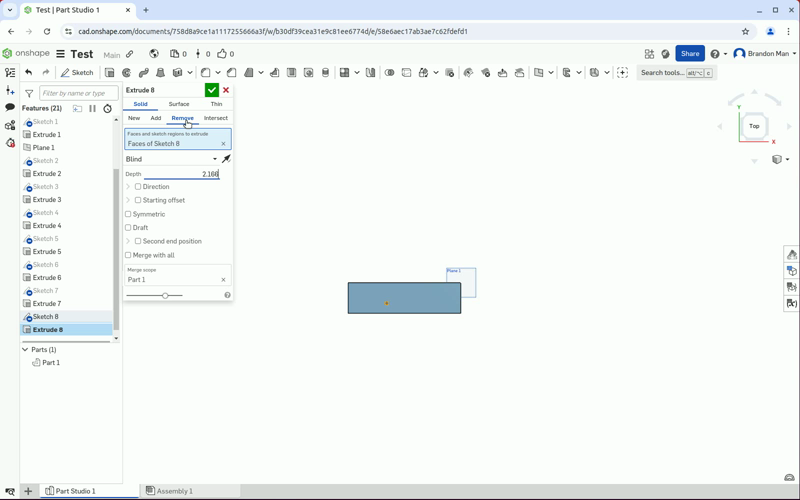
key(tab, 6)
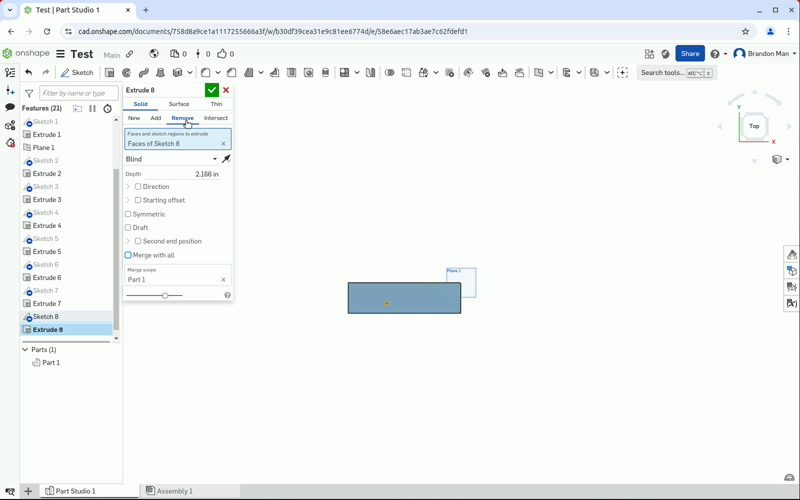
key(space)
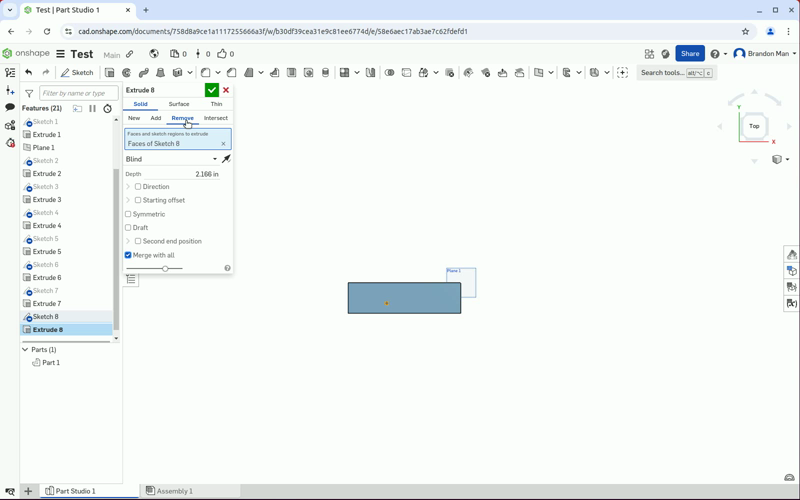
key(enter)
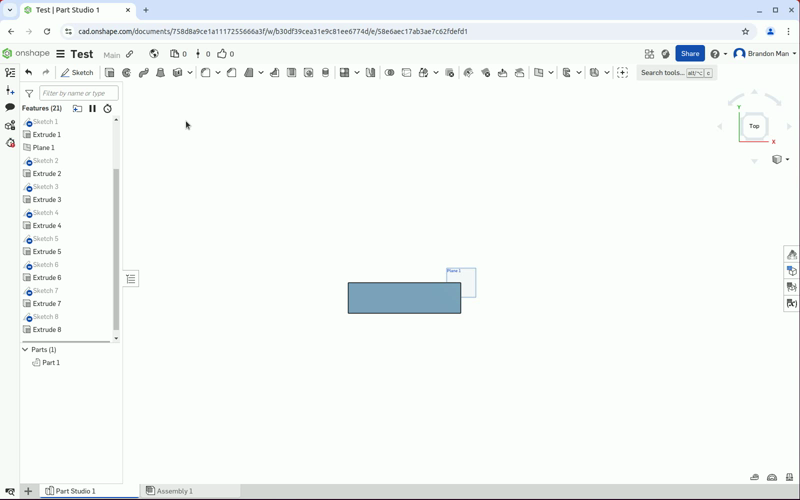
key(shift+h)
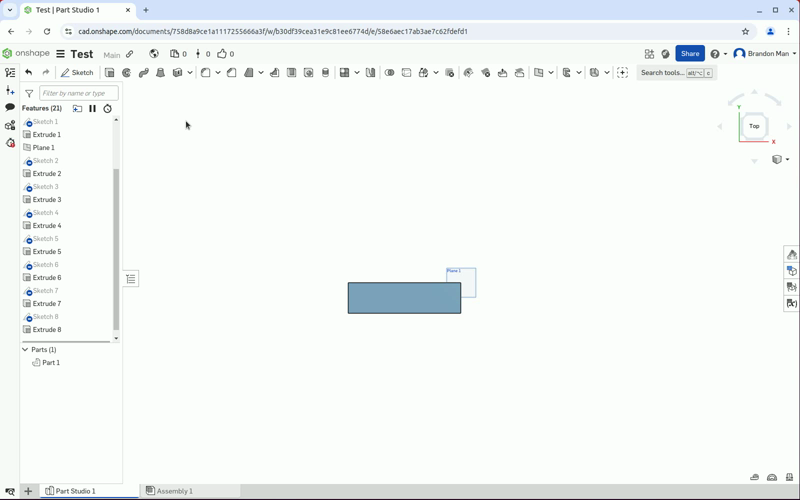
key(shift+h)
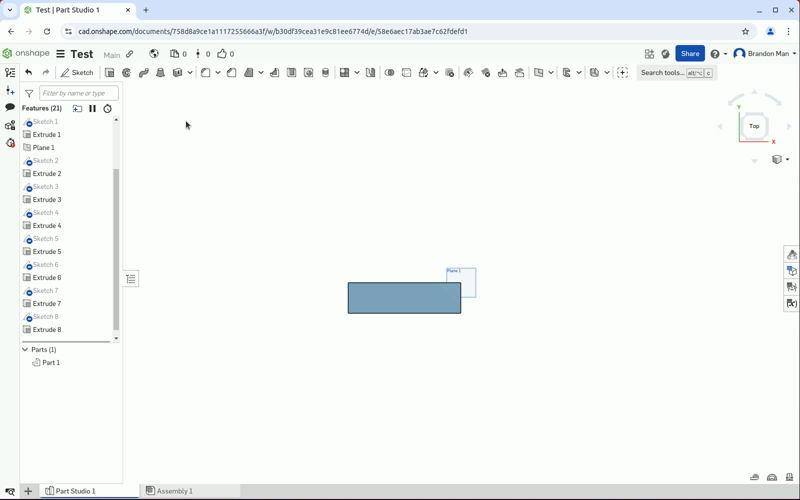
mouse_move(69, 124)
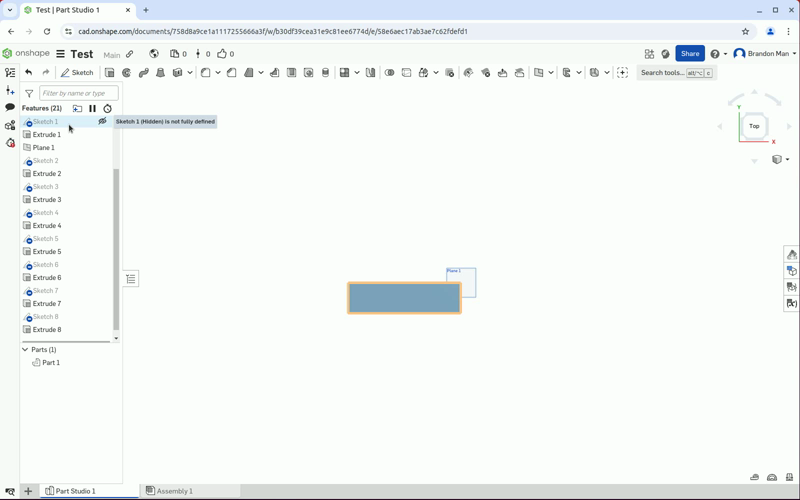
click(69, 124)
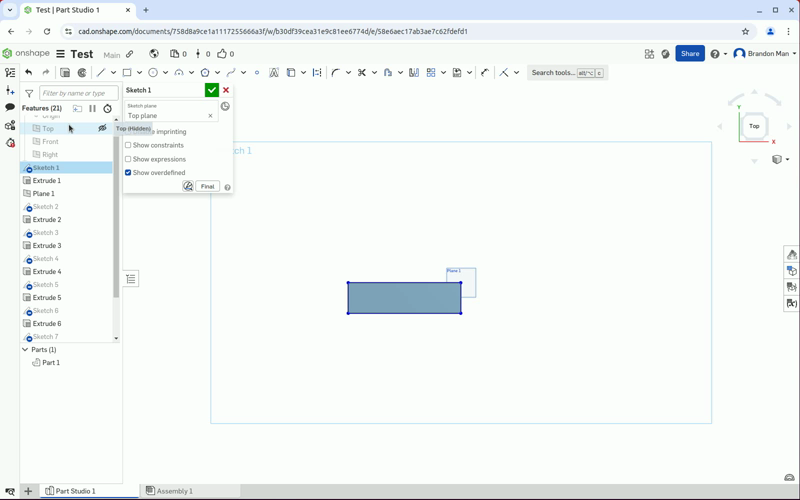
mouse_move(229, 92)
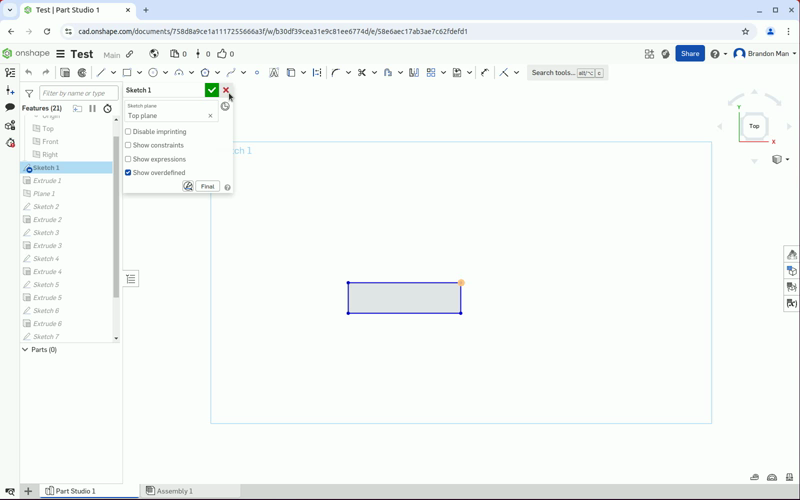
click(229, 92)
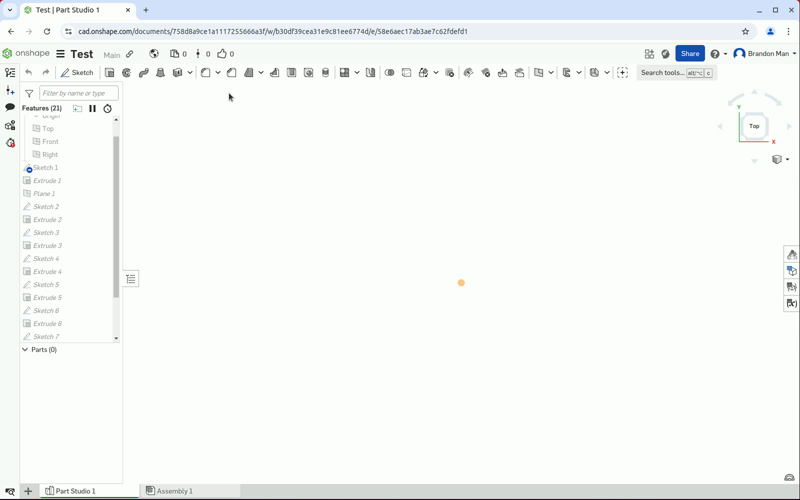
key(shift+s)
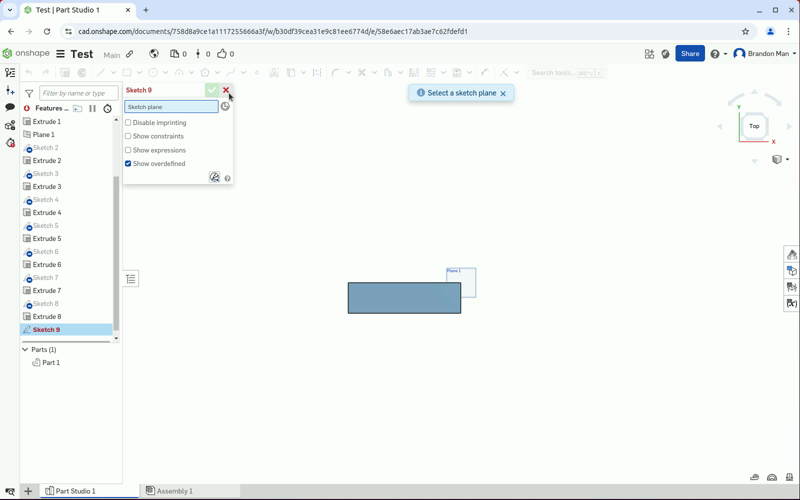
mouse_move(69, 137)
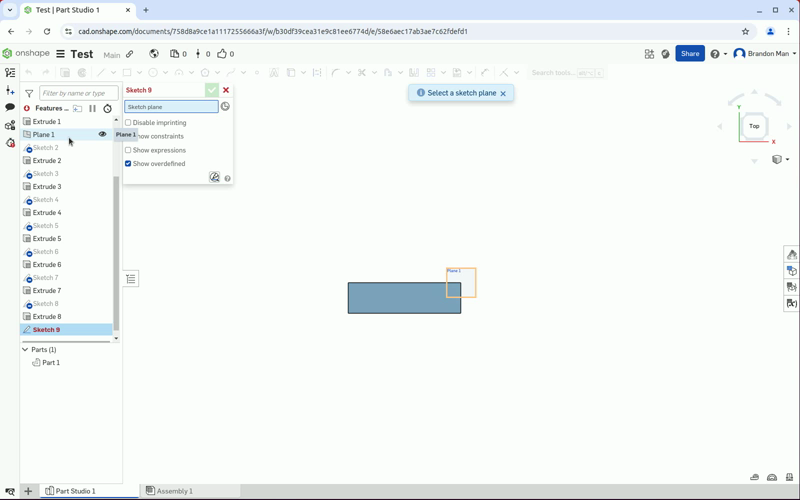
click(69, 137)
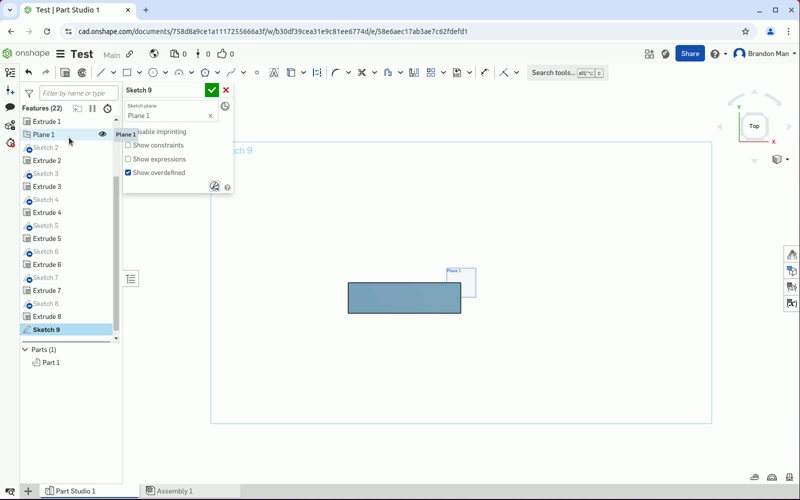
mouse_move(73, 352)
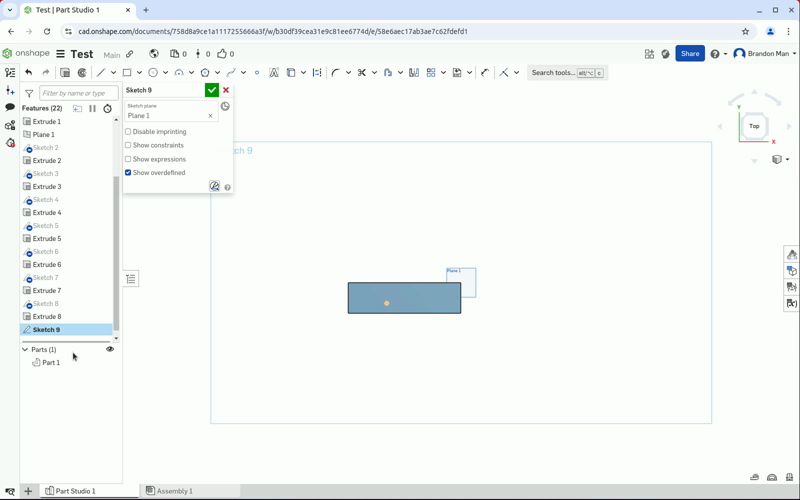
key(y)
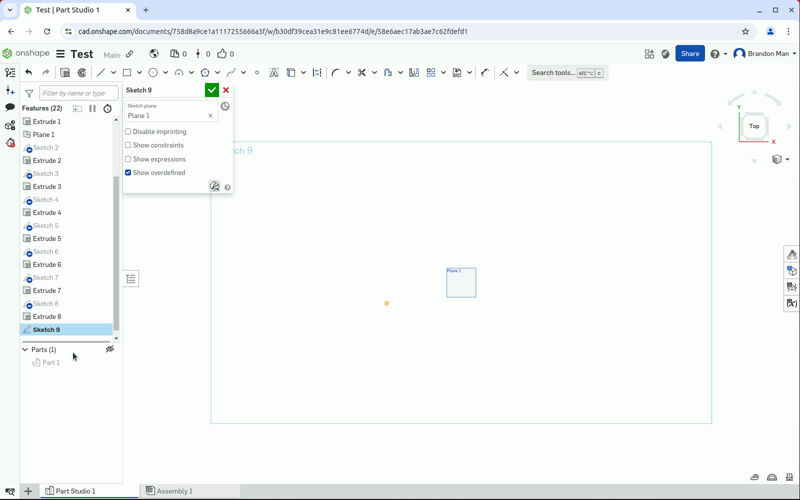
key(c)
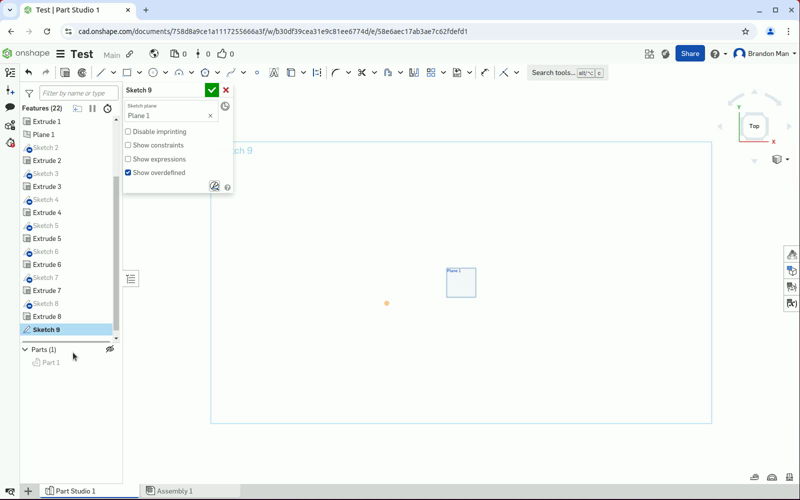
key_down(shift)
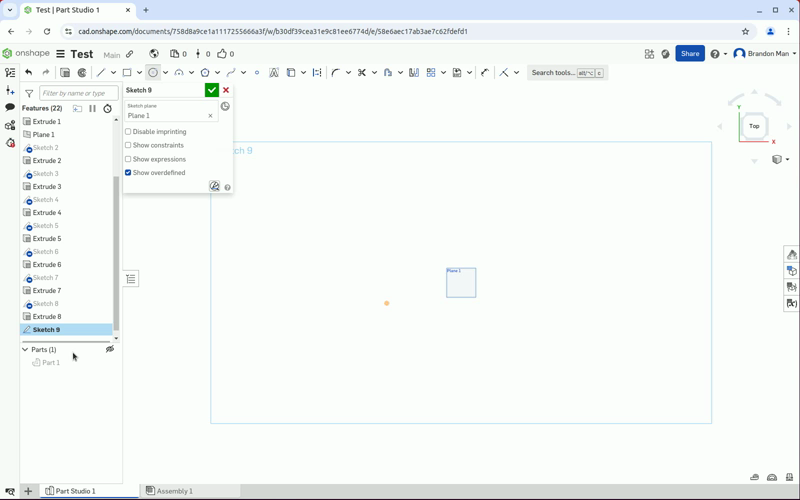
mouse_move(386, 293)
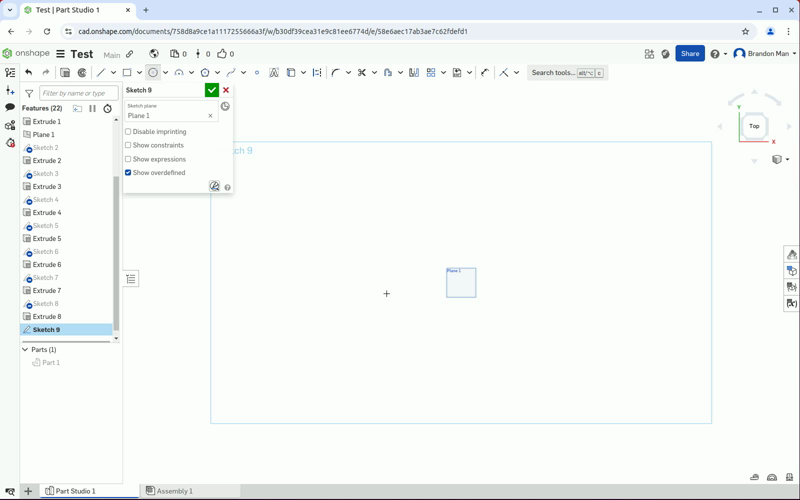
click(386, 293)
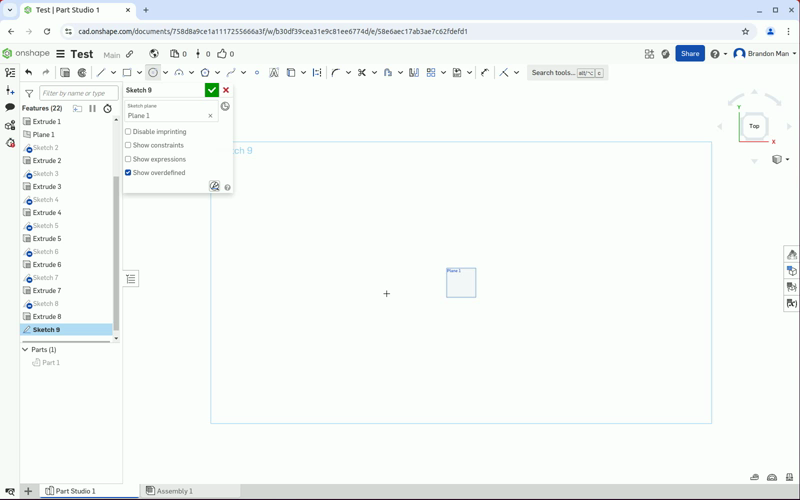
key_up(shift)
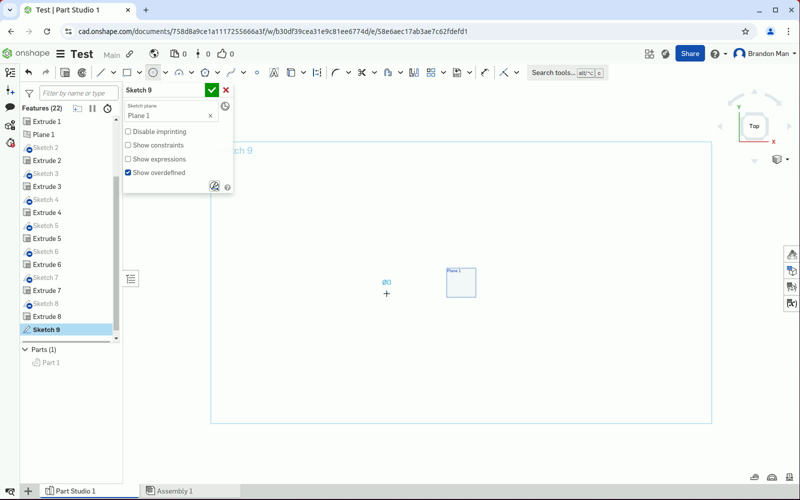
mouse_move(388, 293)
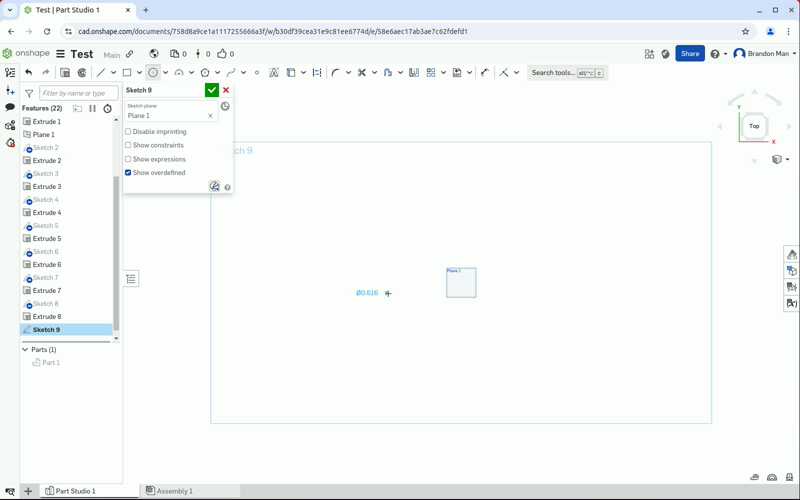
scroll(6)
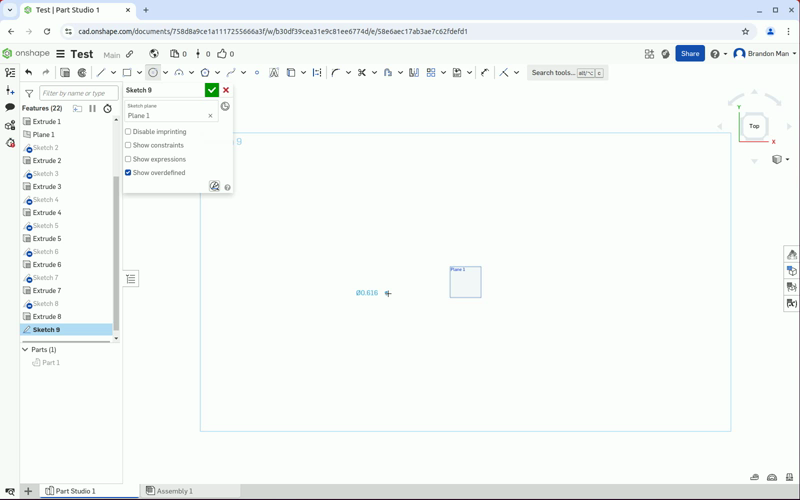
scroll(6)
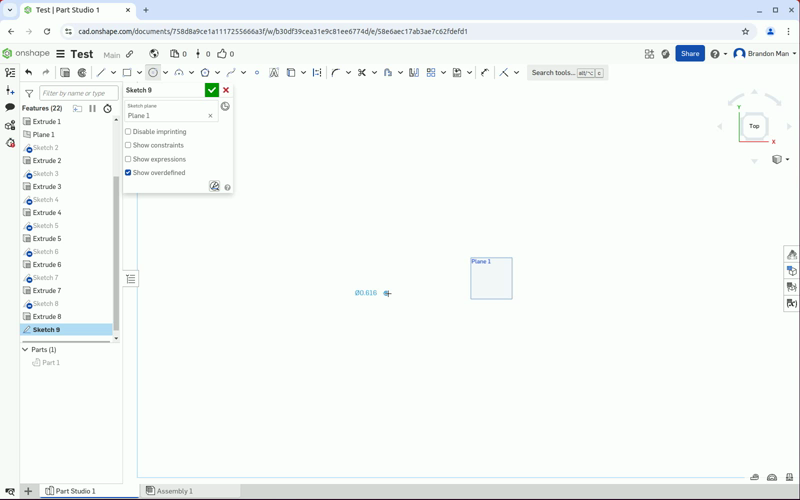
scroll(6)
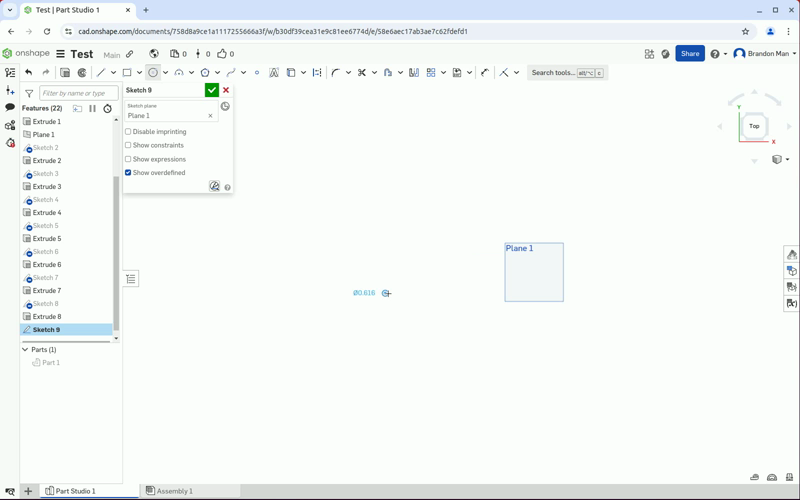
scroll(6)
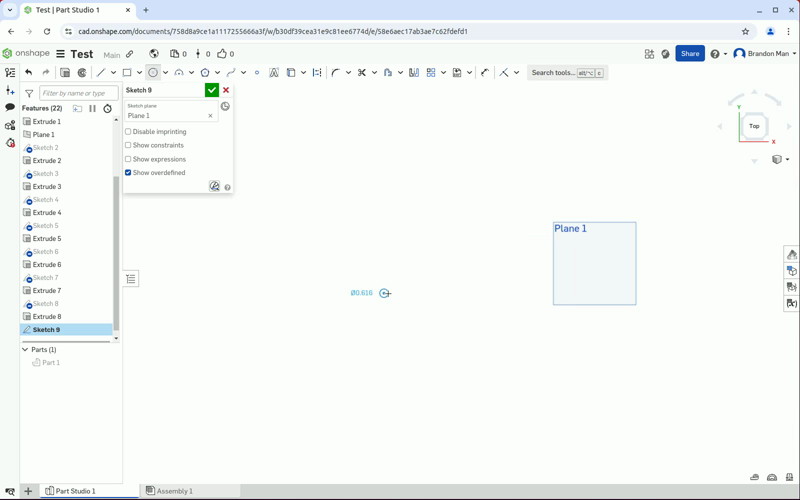
scroll(6)
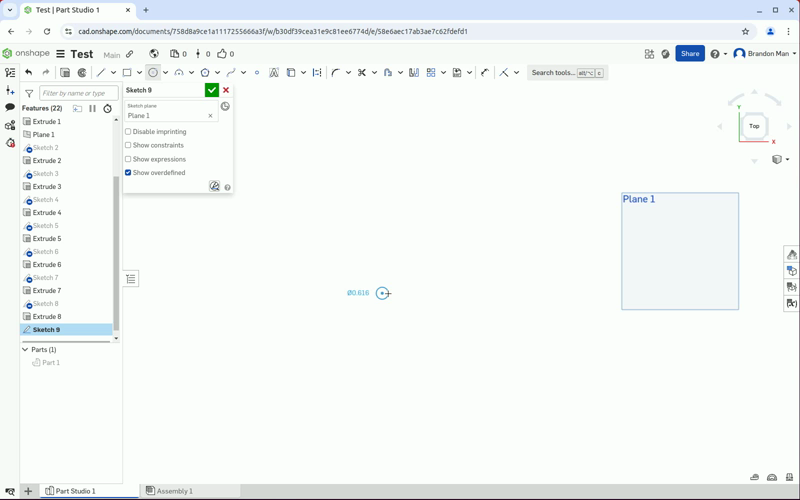
scroll(6)
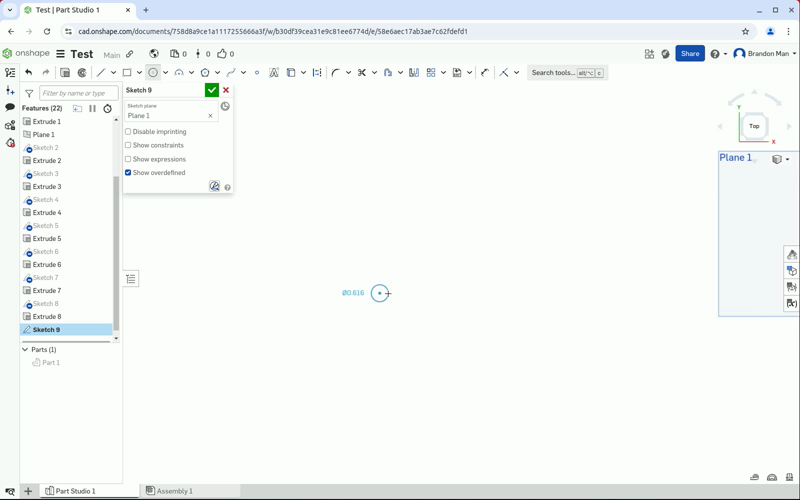
scroll(6)
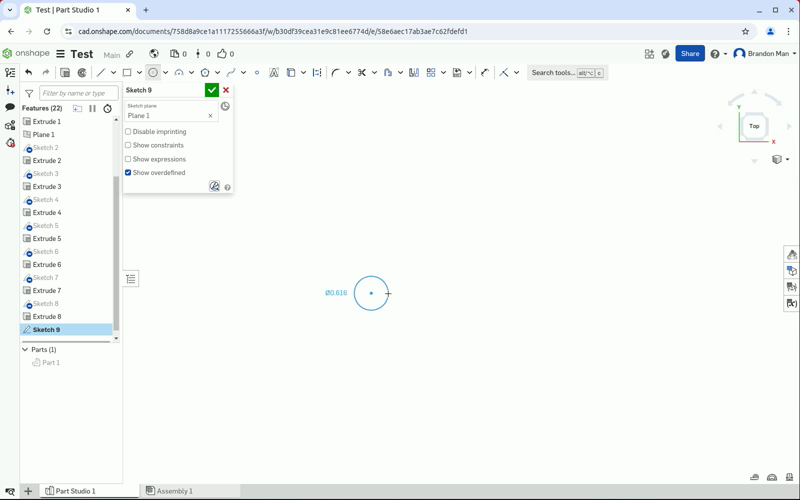
click(388, 293)
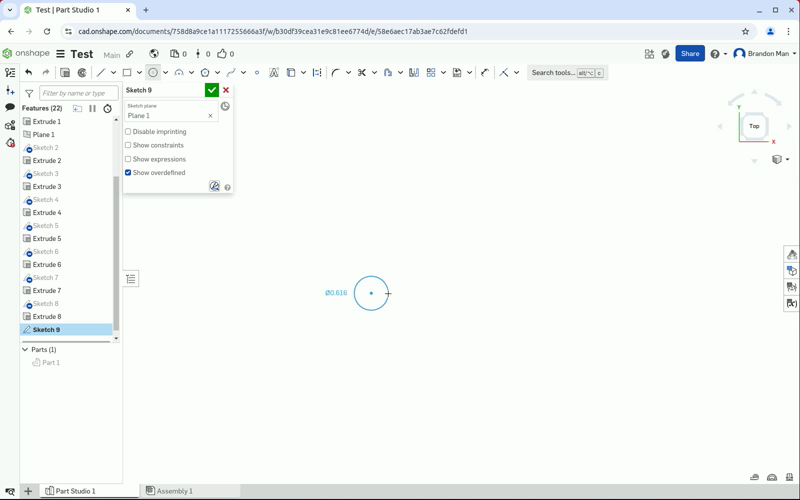
scroll(-6)
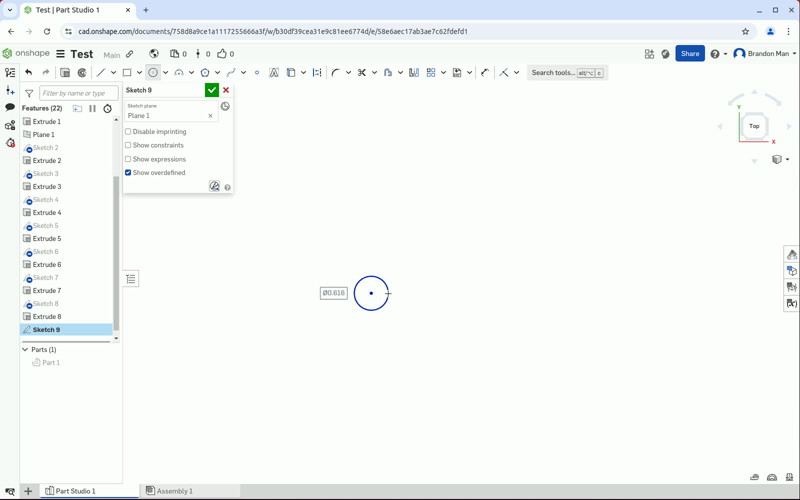
scroll(-6)
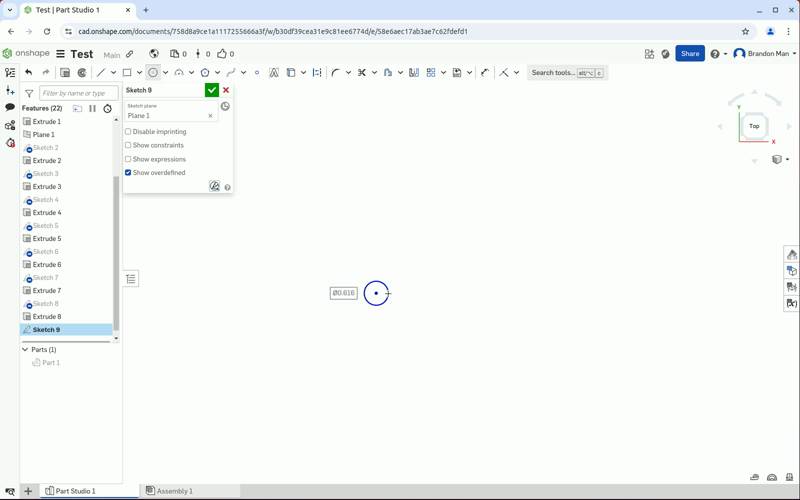
scroll(-6)
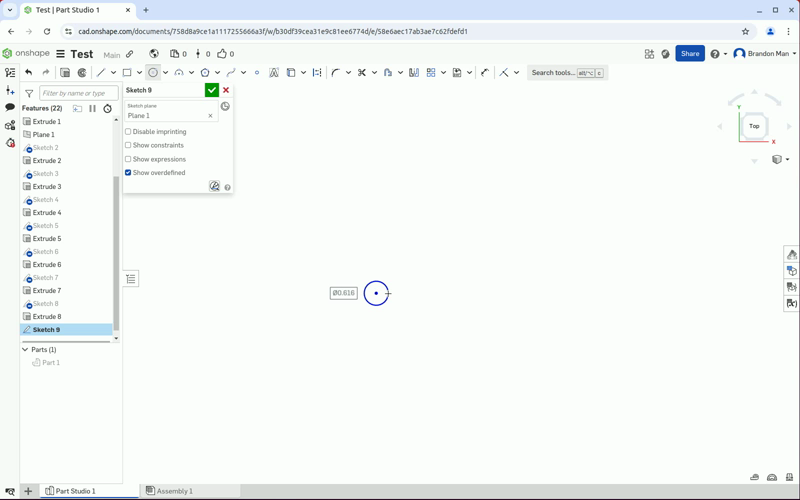
scroll(-6)
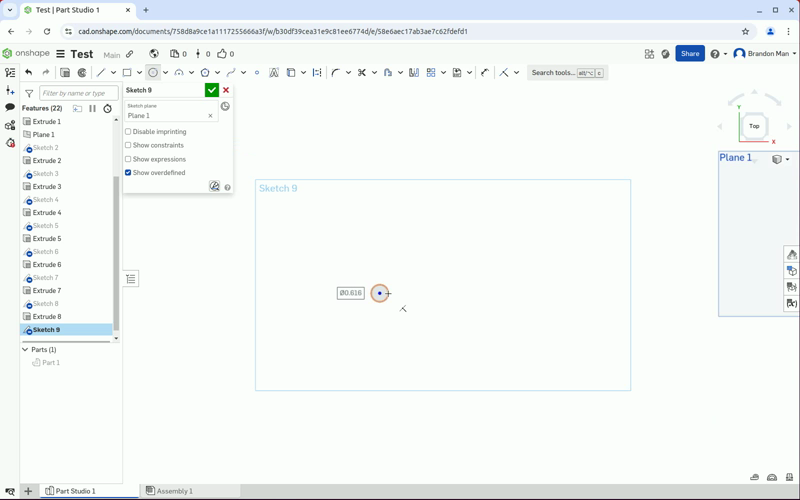
scroll(-6)
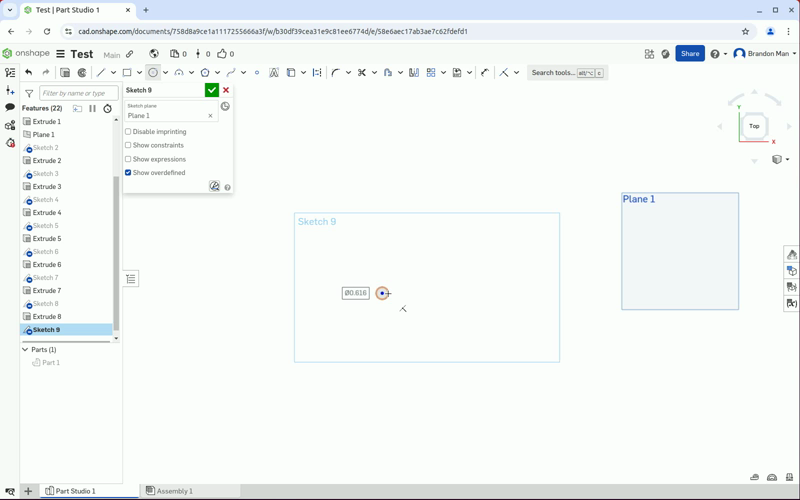
scroll(-6)
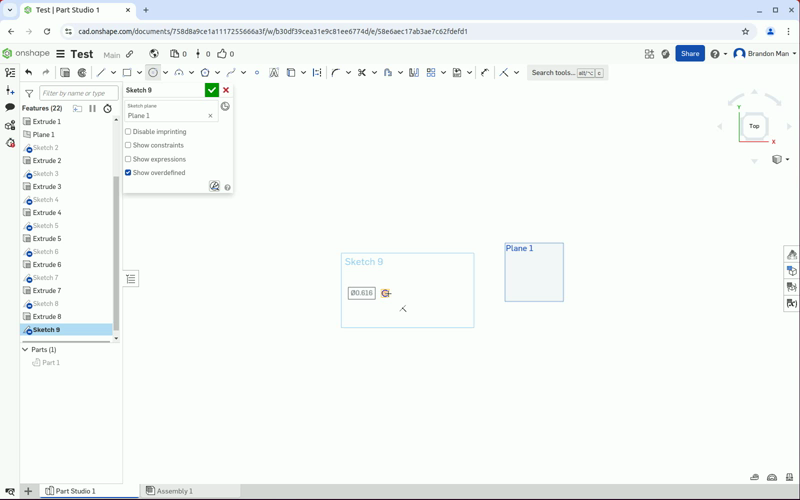
scroll(-6)
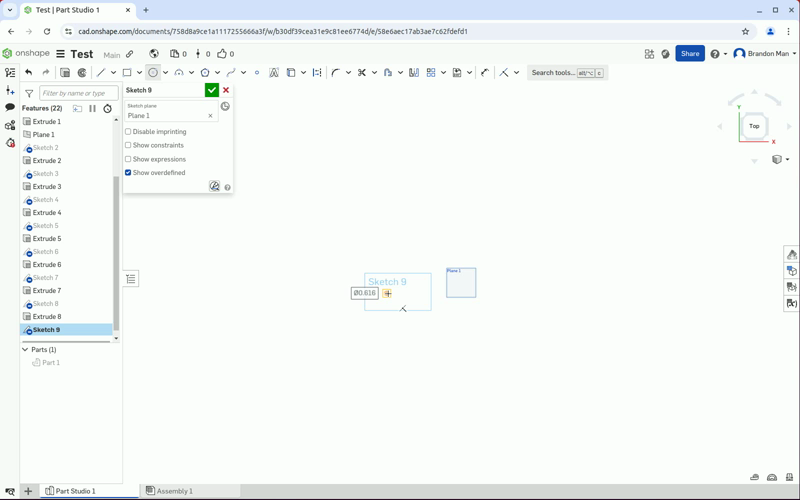
key(esc)
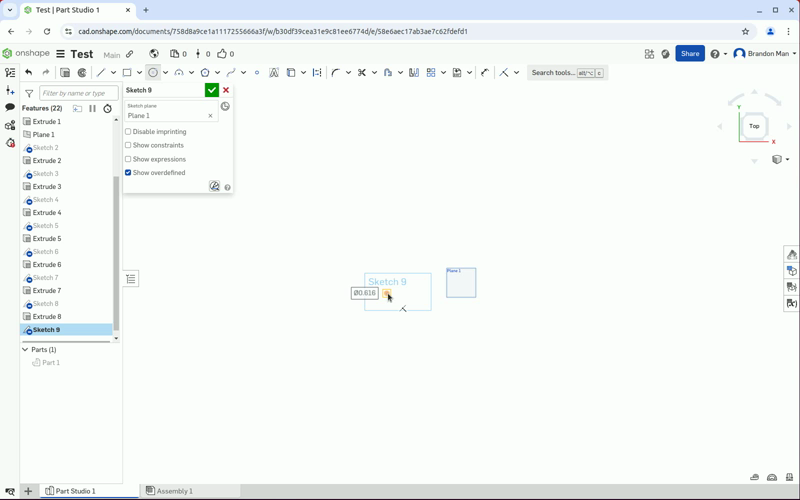
mouse_move(387, 292)
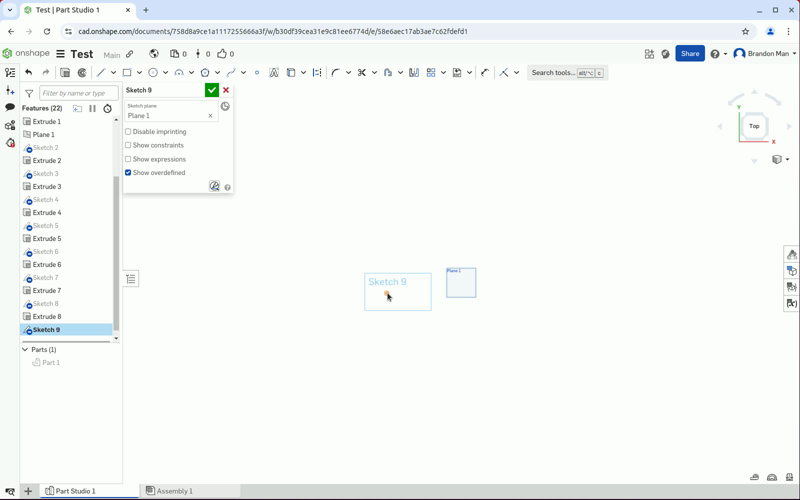
scroll(6)
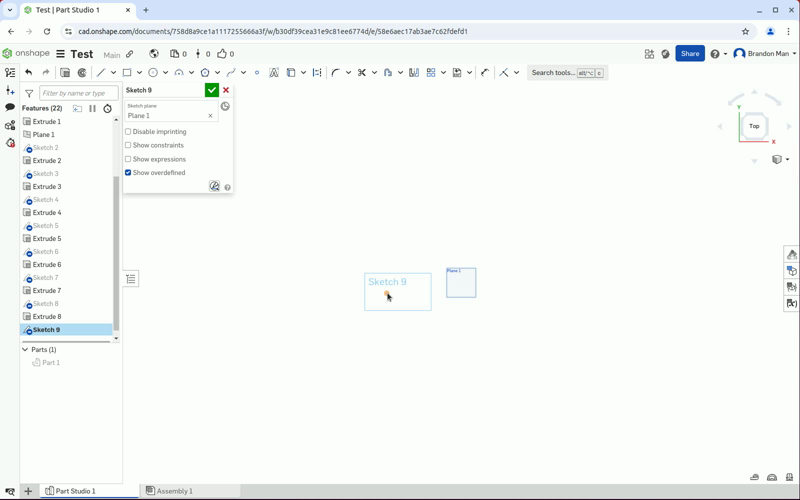
scroll(6)
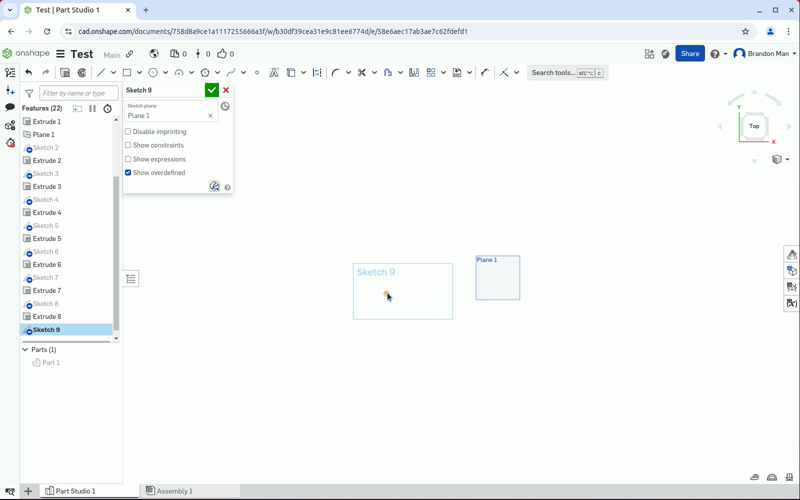
scroll(6)
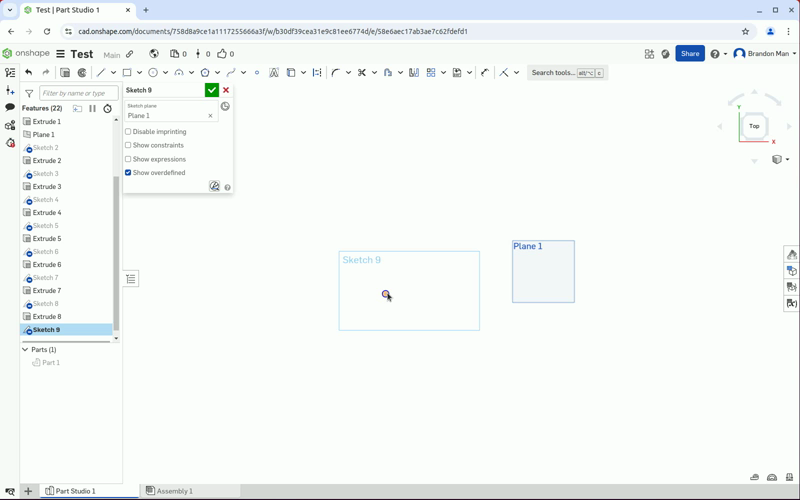
scroll(6)
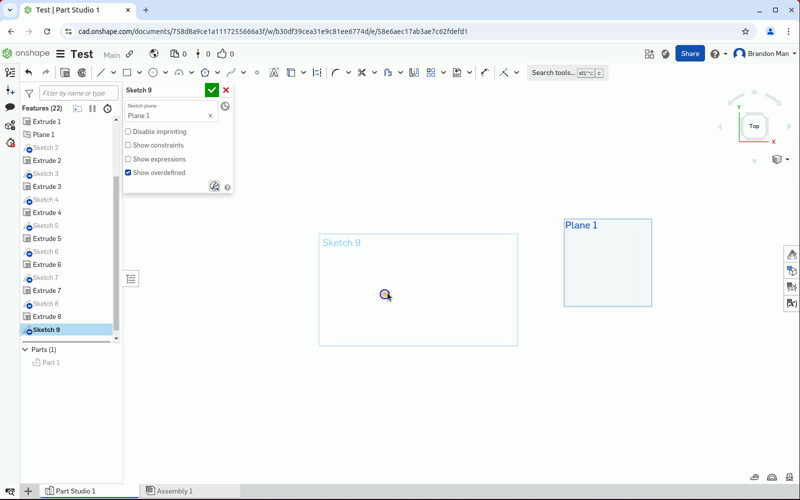
scroll(6)
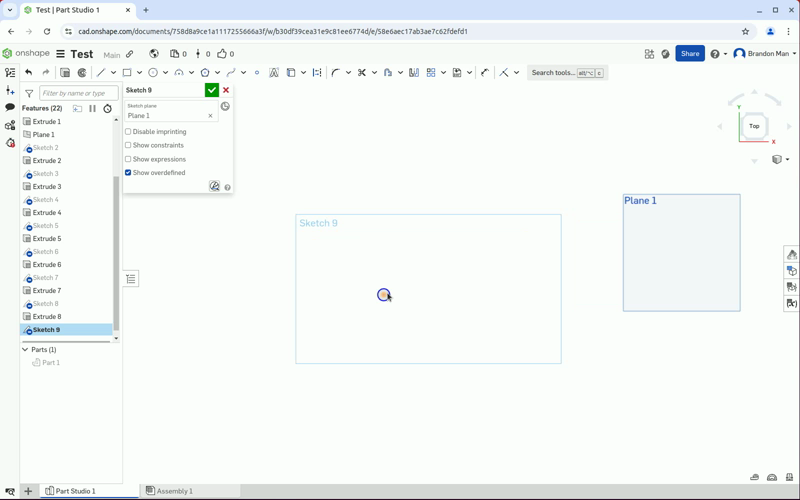
scroll(6)
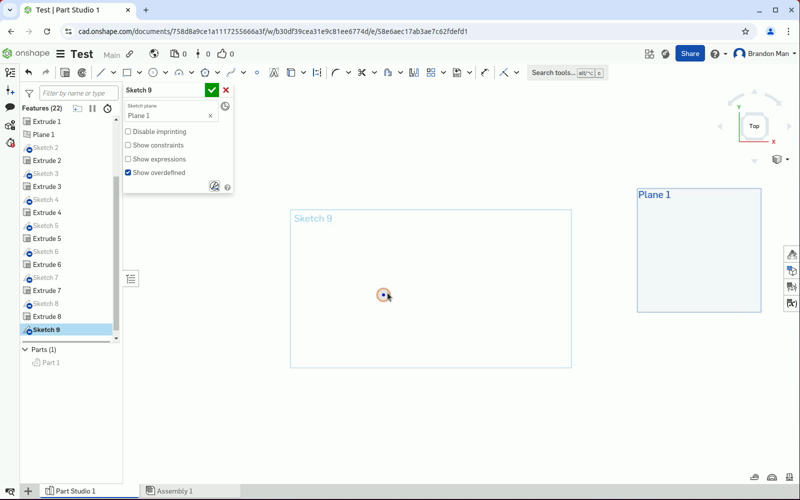
scroll(6)
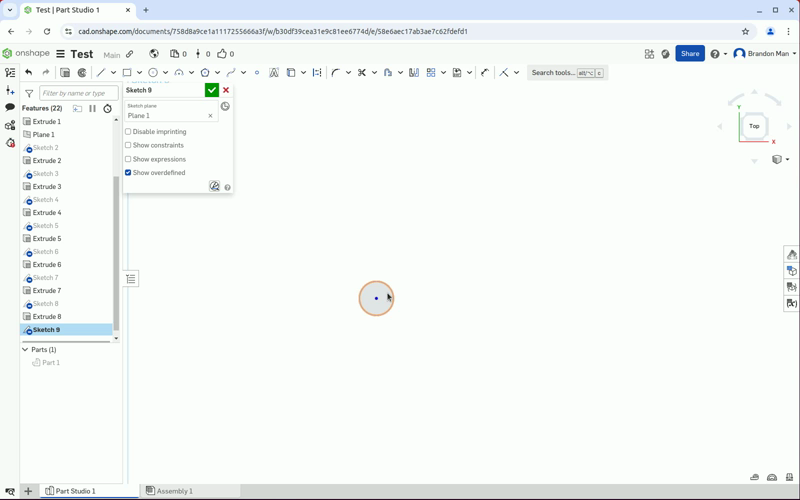
click(387, 292)
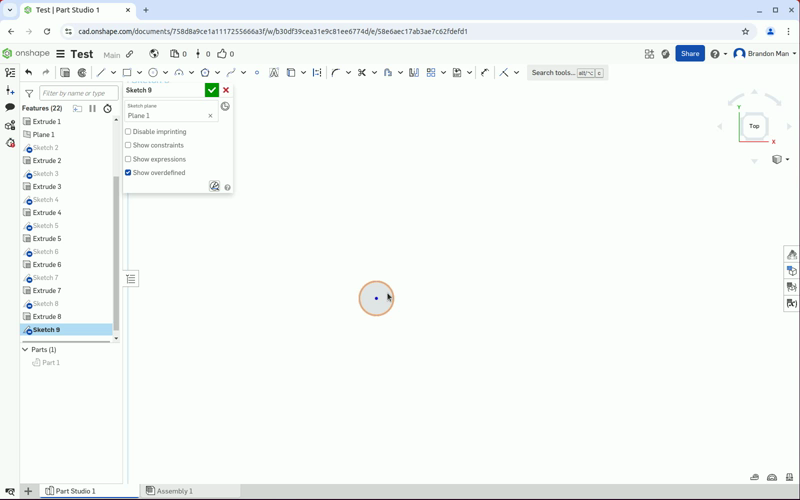
scroll(-6)
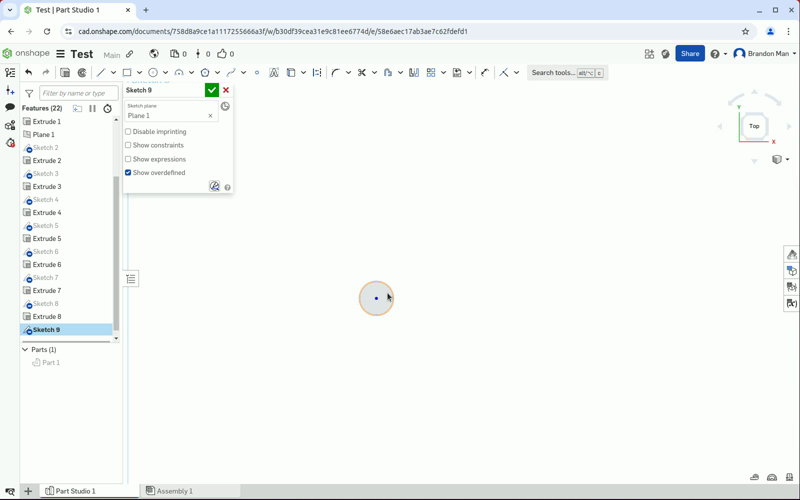
scroll(-6)
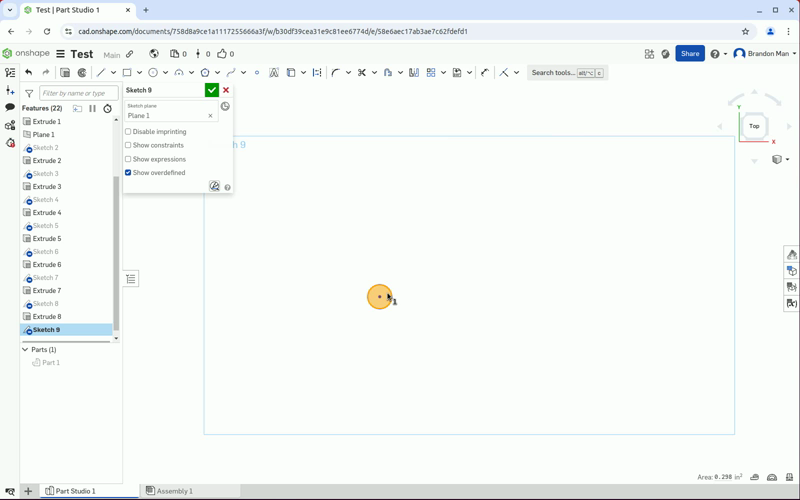
scroll(-6)
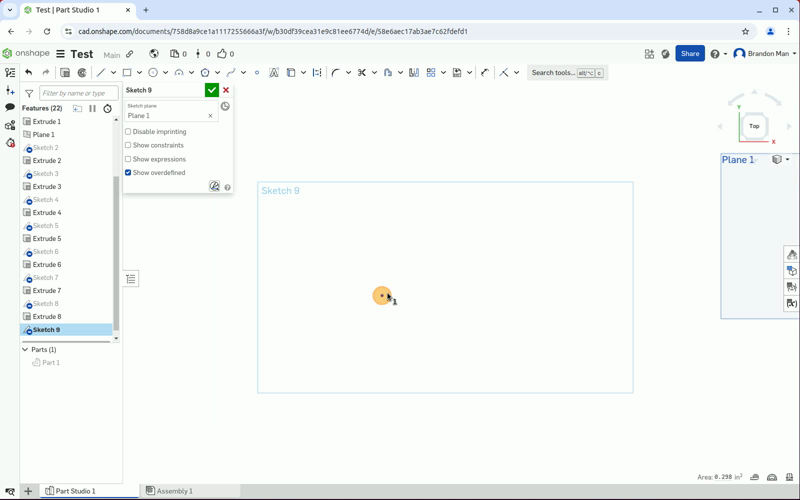
scroll(-6)
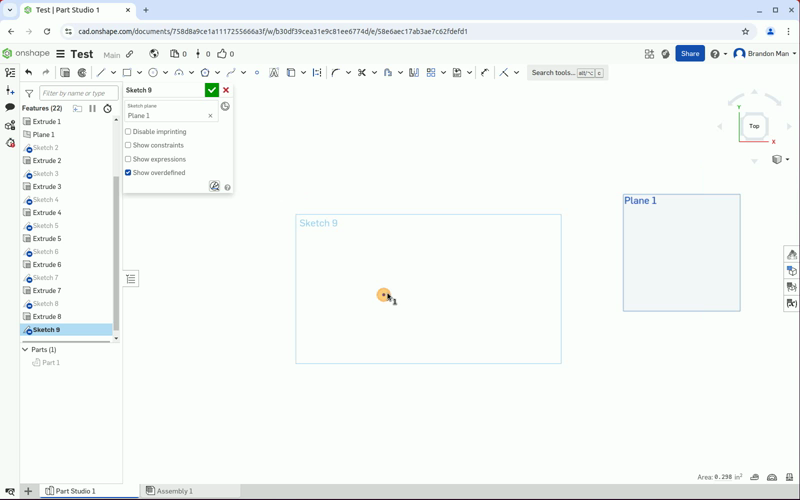
scroll(-6)
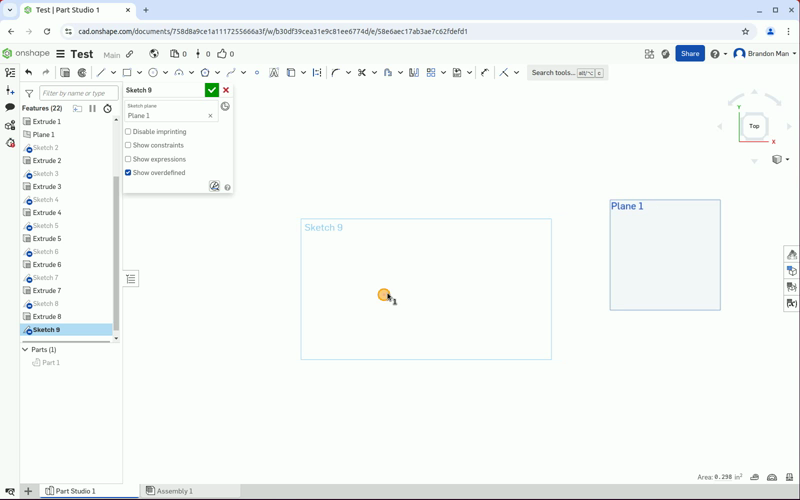
scroll(-6)
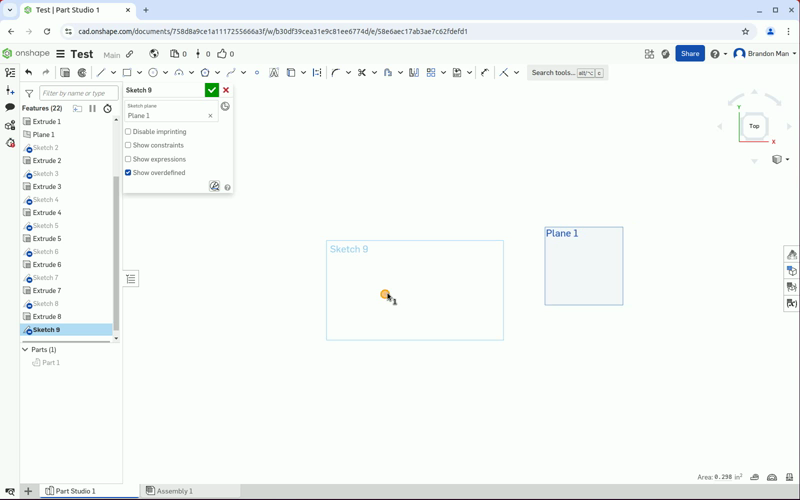
scroll(-6)
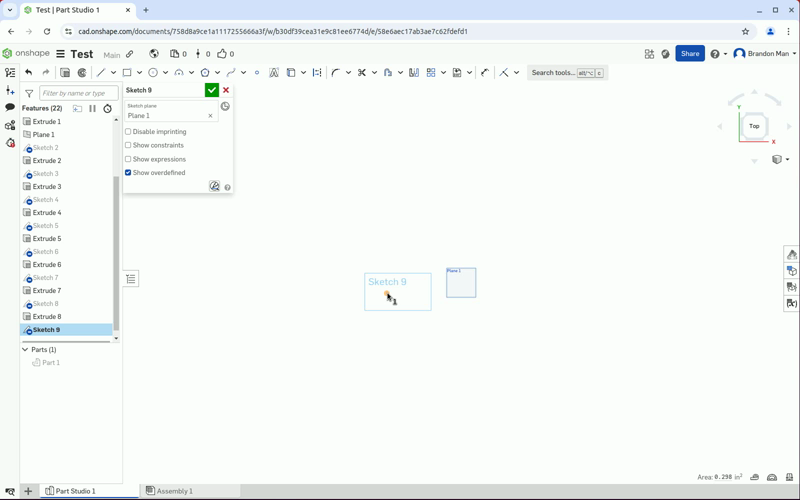
mouse_move(73, 352)
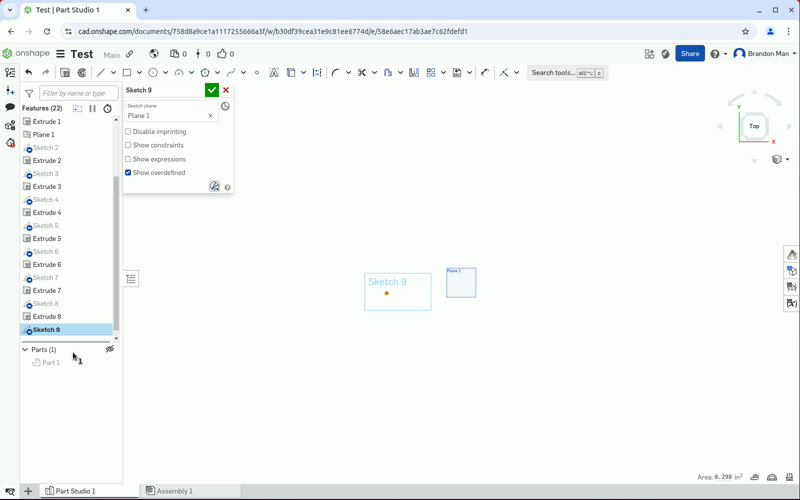
key(shift+y)
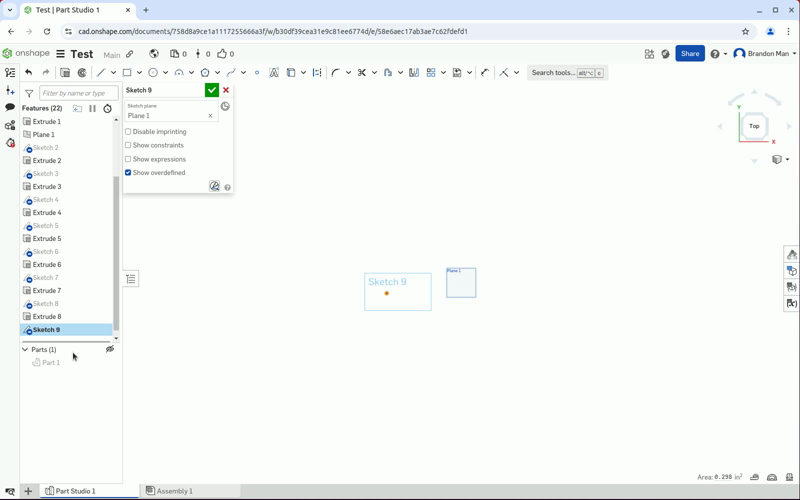
key(shift+e)
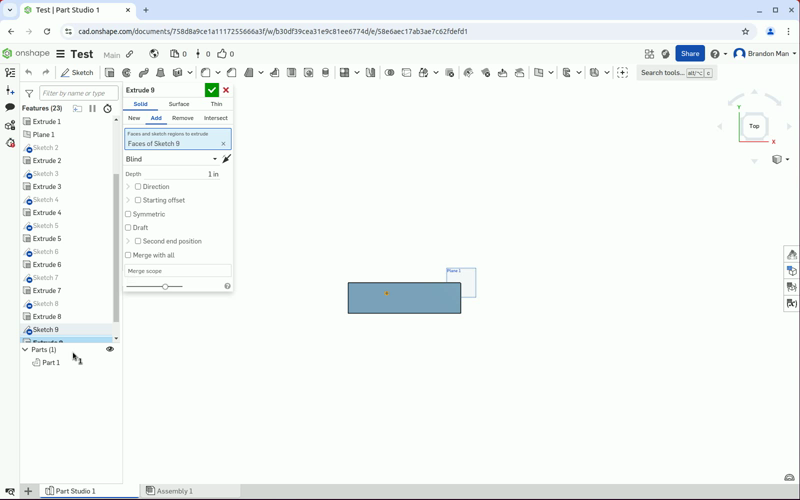
mouse_move(143, 106)
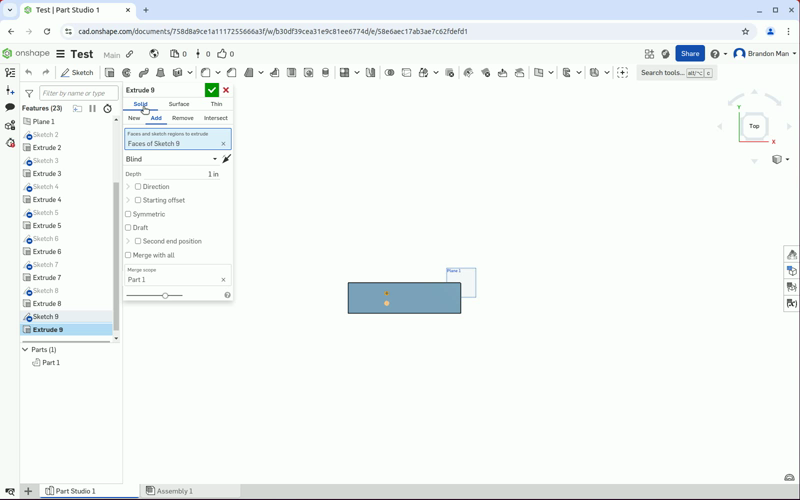
click(143, 106)
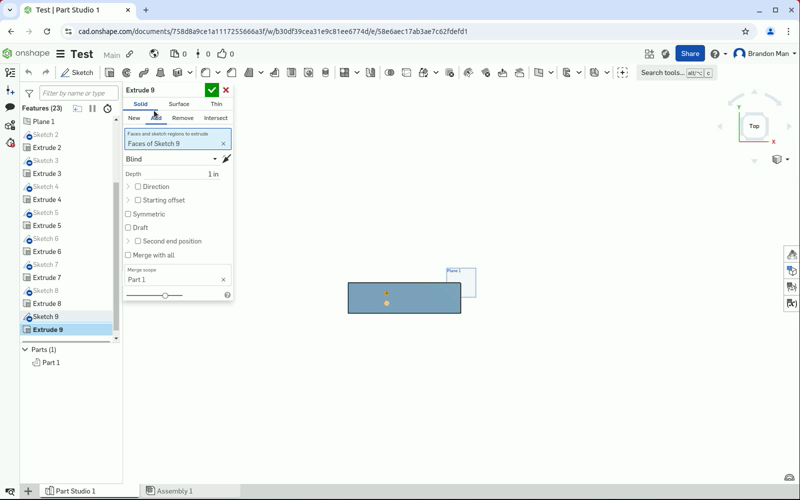
mouse_move(186, 120)
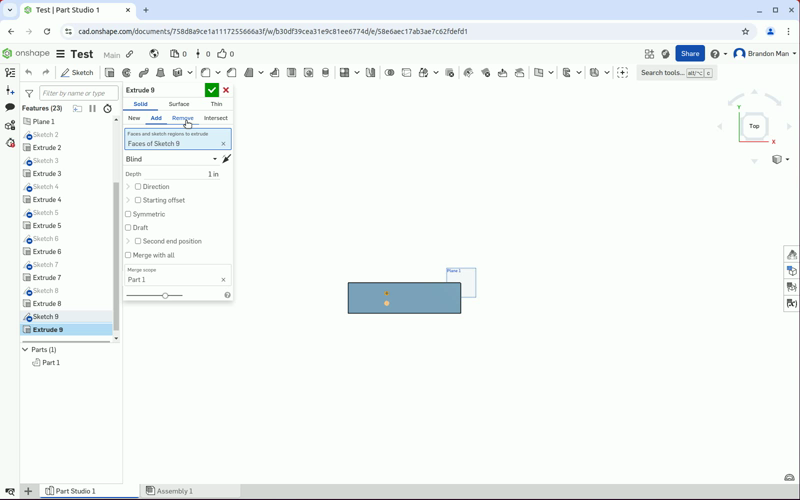
click(186, 120)
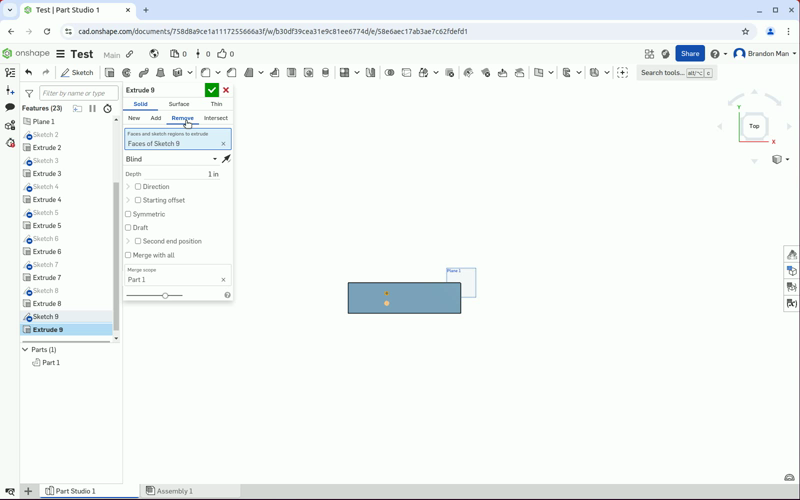
key(tab, 4)
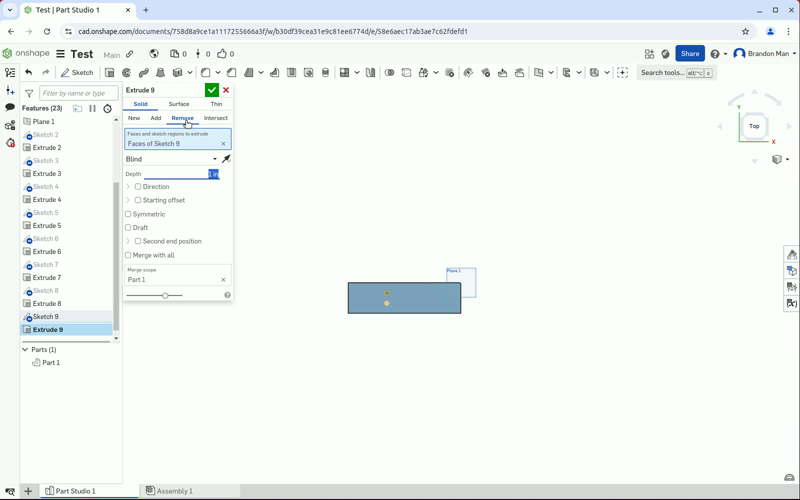
text(2.166)
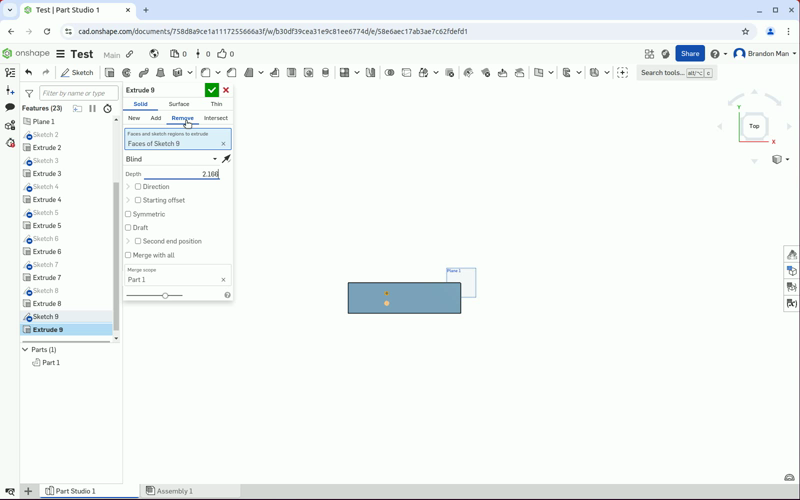
key(tab, 6)
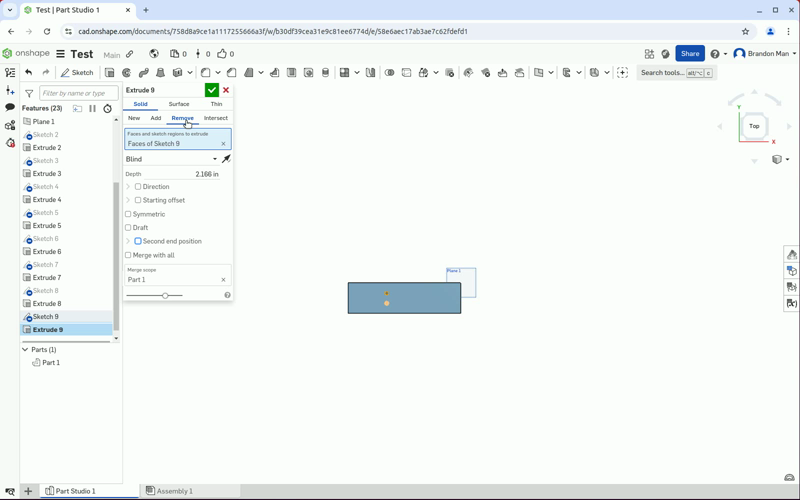
key(space)
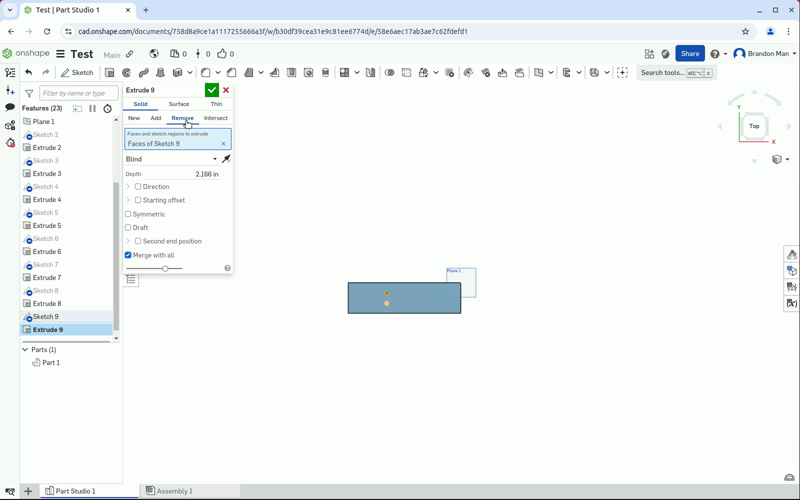
key(enter)
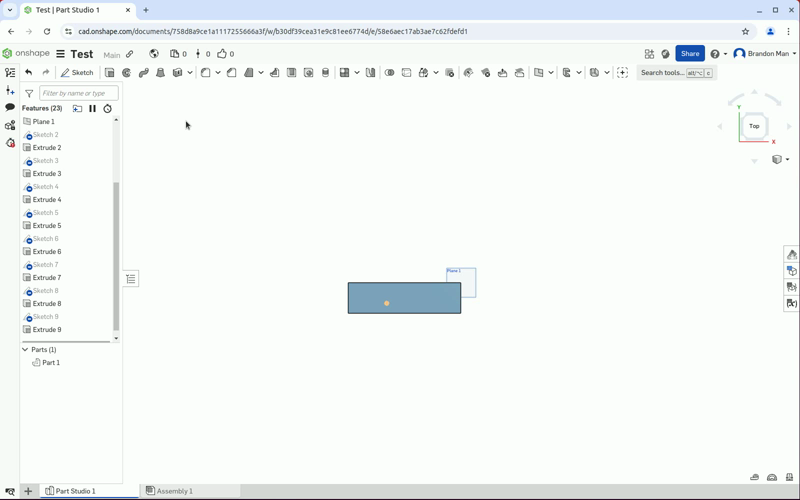
key(shift+h)
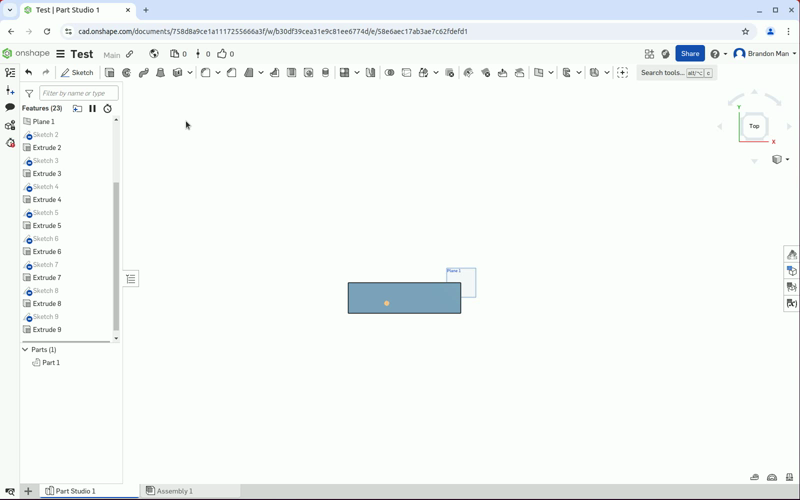
key(shift+h)
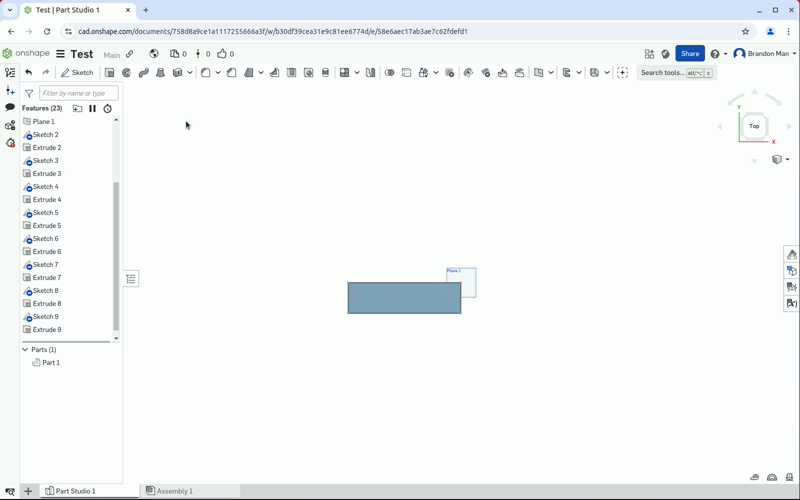
key(shift+7)
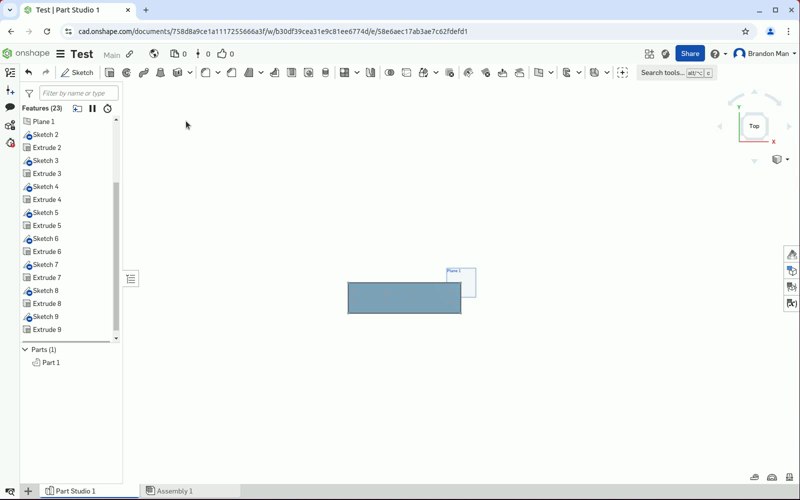
key(up, 3)
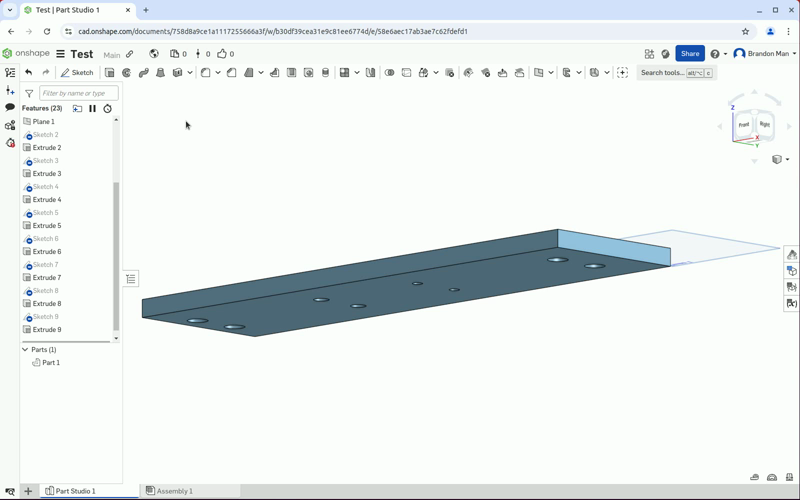
key(left, 3)
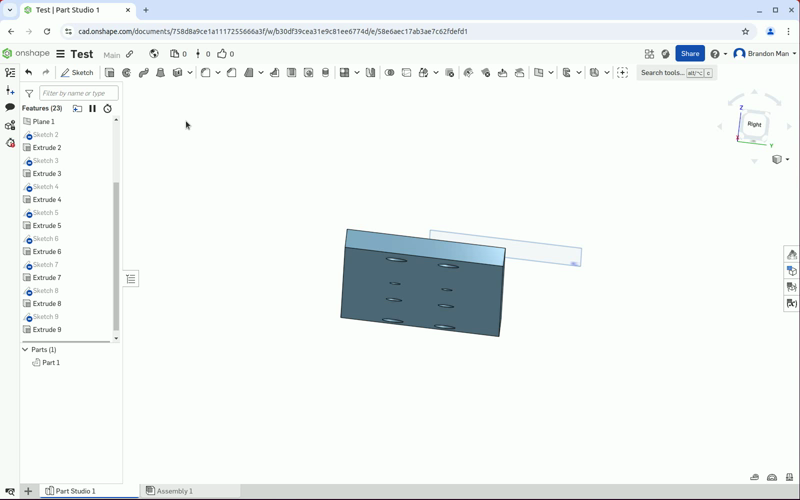
key(right, 3)
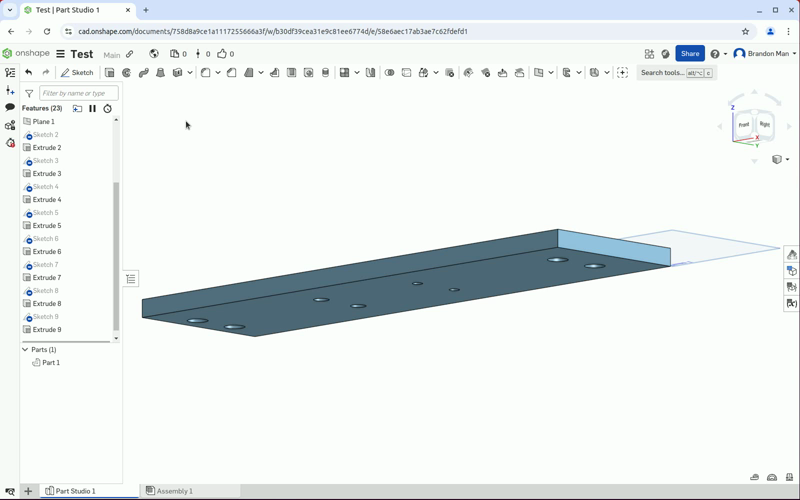
key(down, 3)
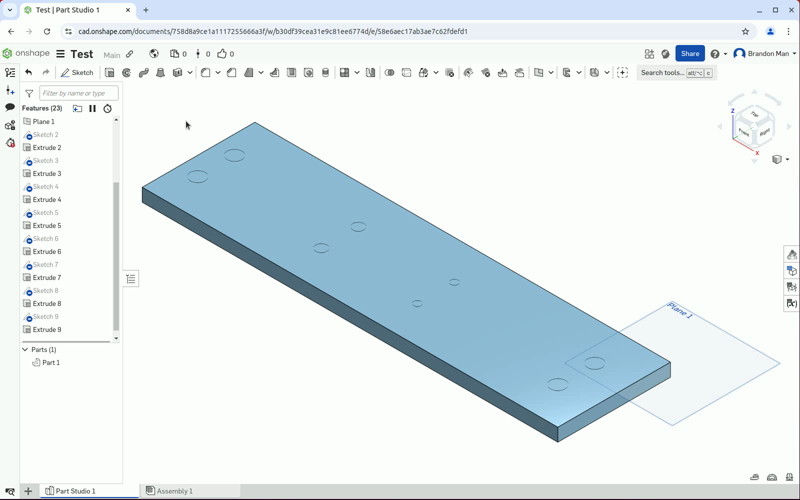
mouse_move(69, 98)
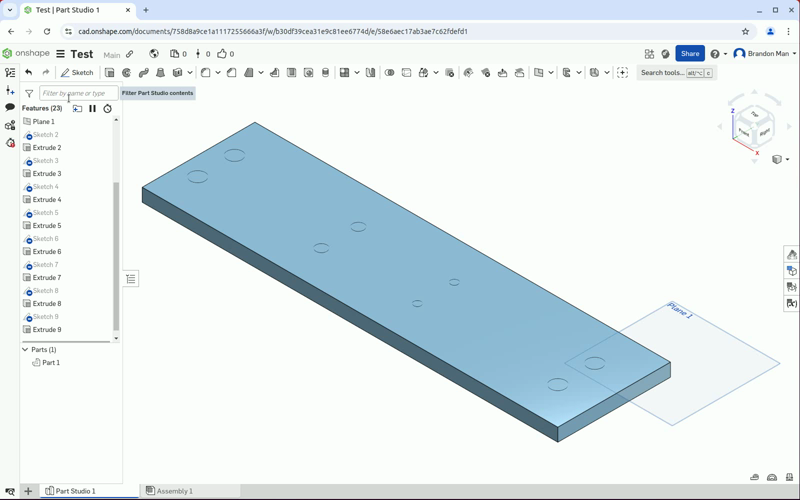
click(69, 98)